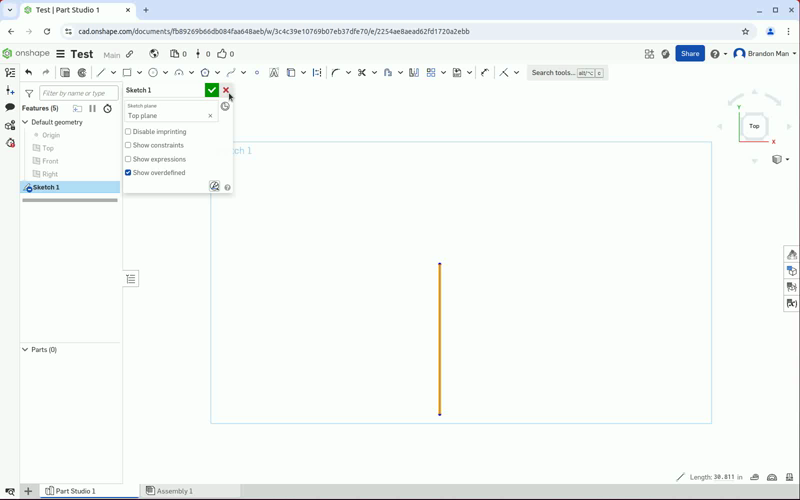
key(shift+h)
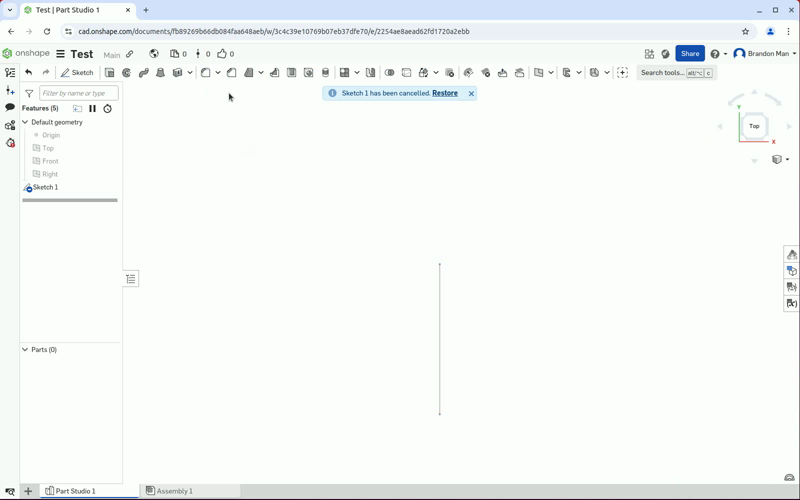
key(shift+s)
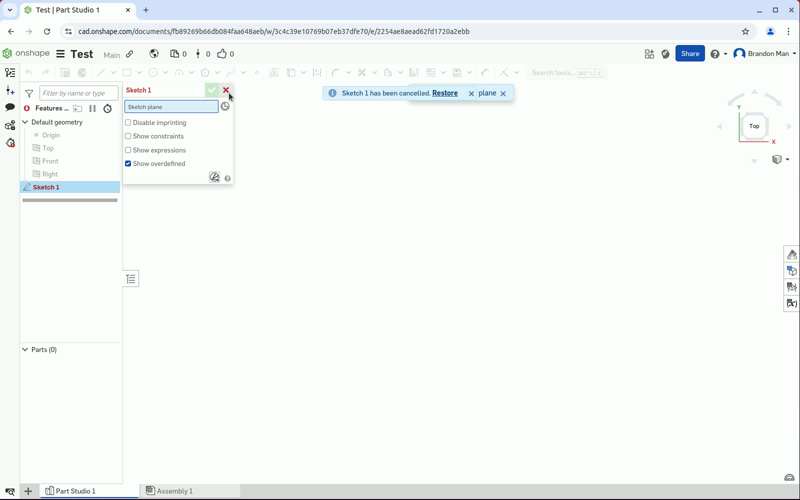
mouse_move(73, 150)
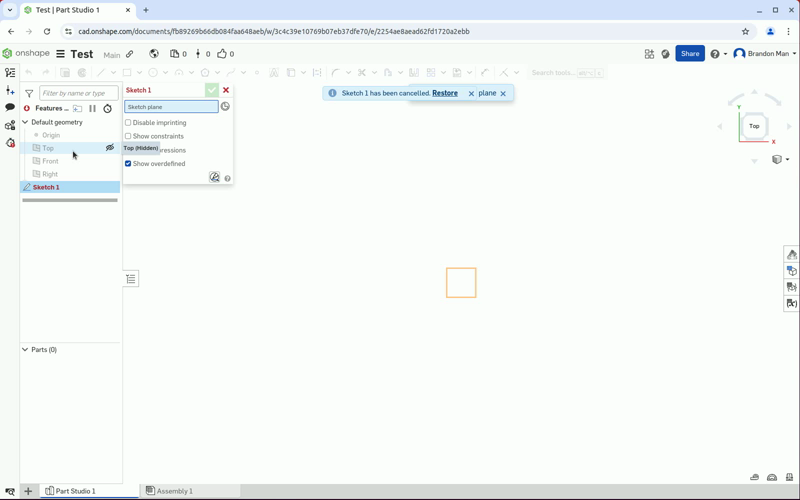
click(73, 150)
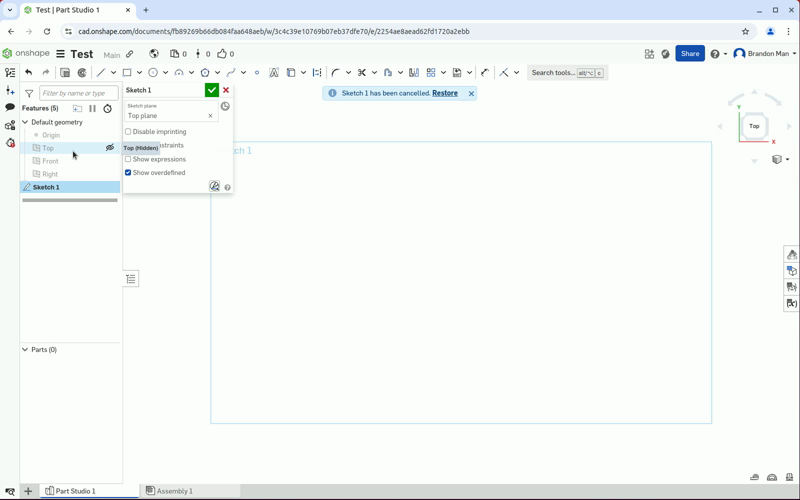
mouse_move(73, 352)
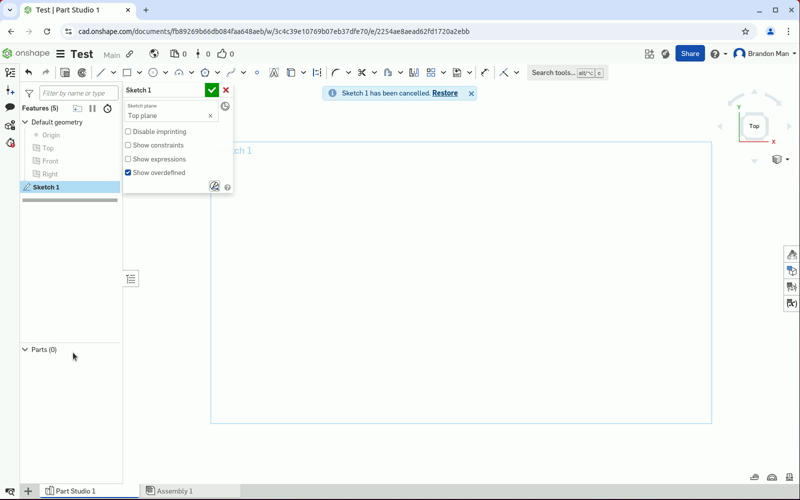
key(y)
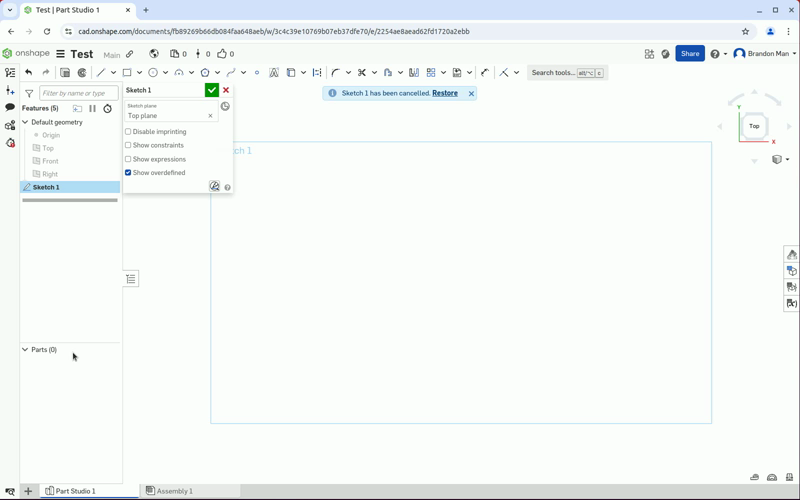
key(l)
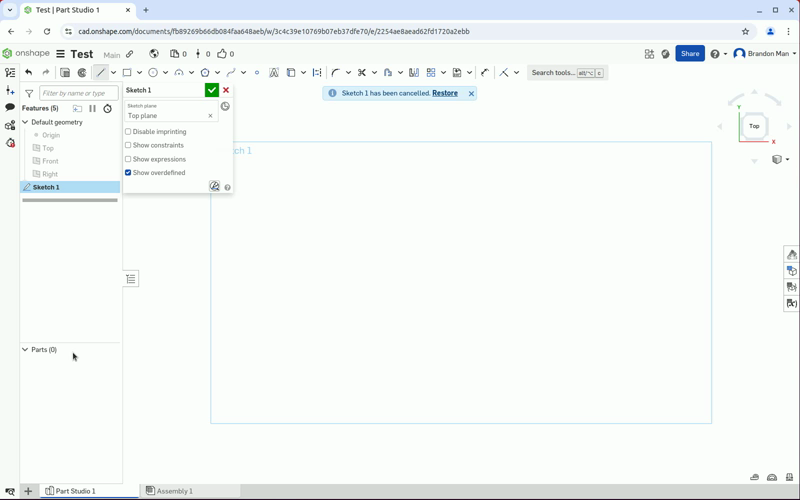
key_down(shift)
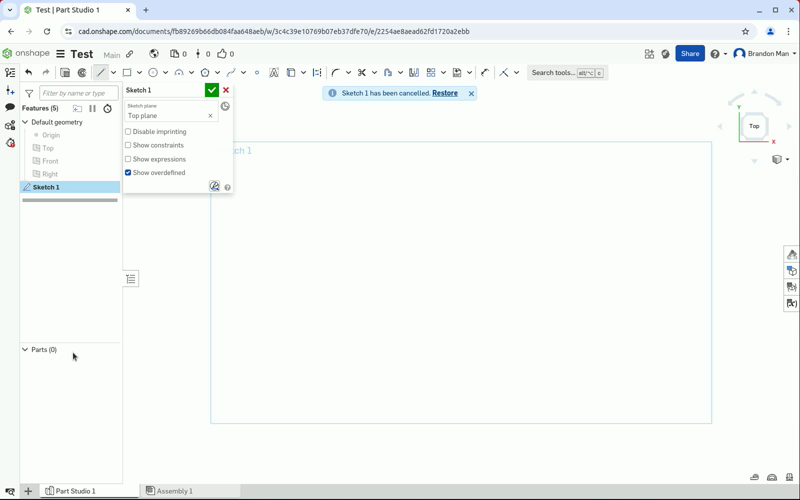
mouse_move(406, 395)
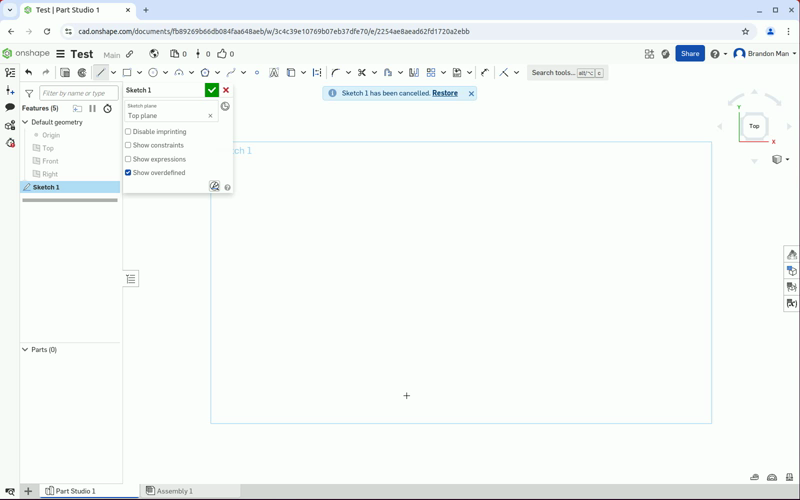
click(406, 395)
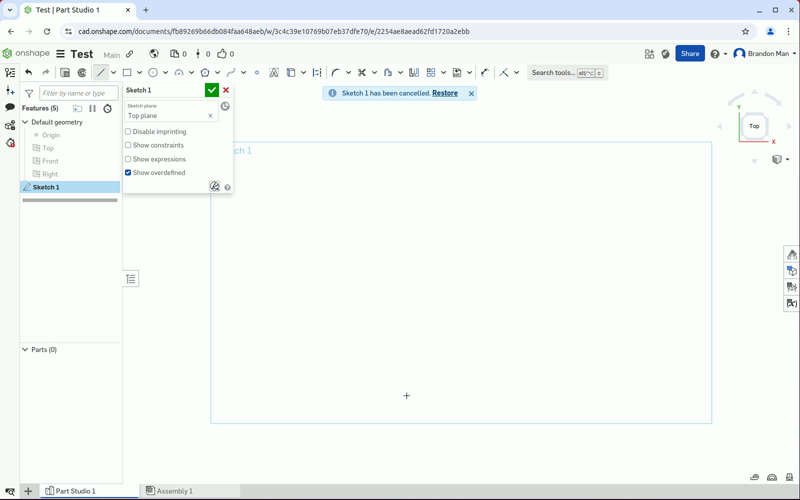
key_up(shift)
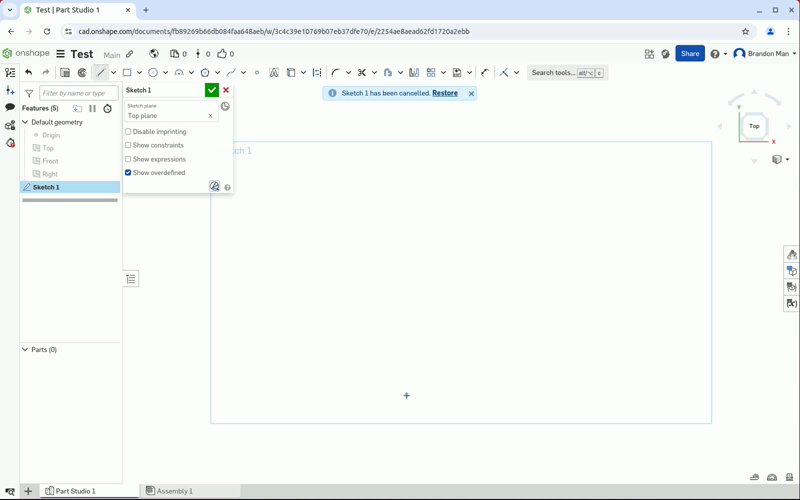
key_down(shift)
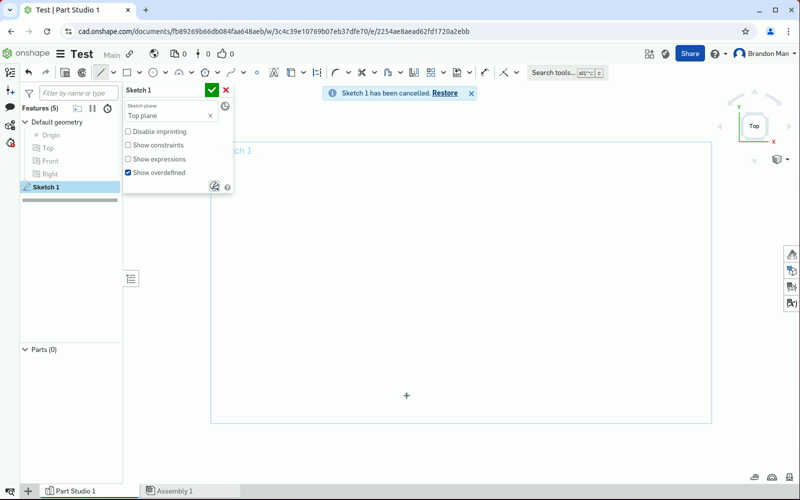
mouse_move(515, 395)
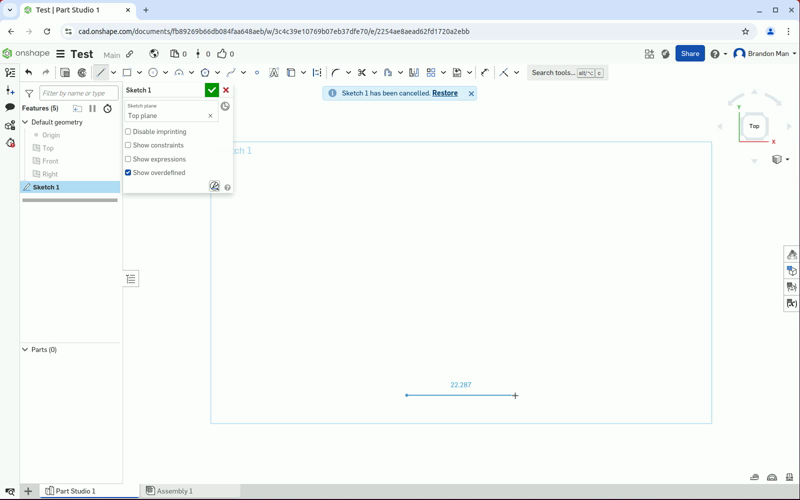
click(515, 395)
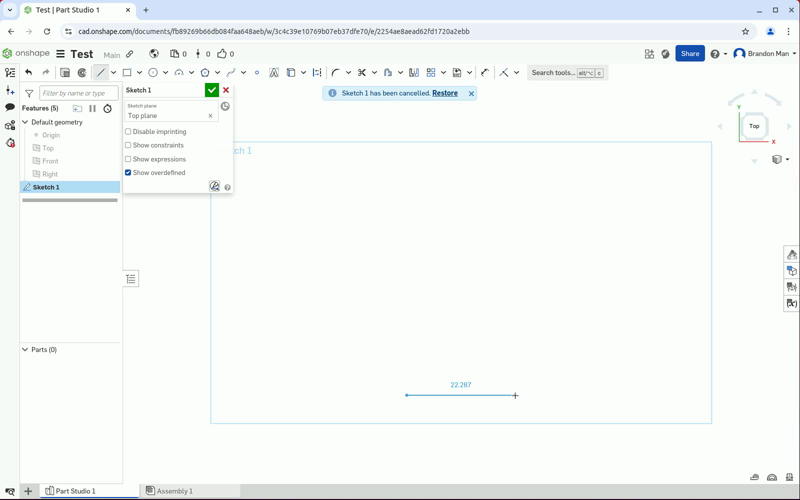
key_up(shift)
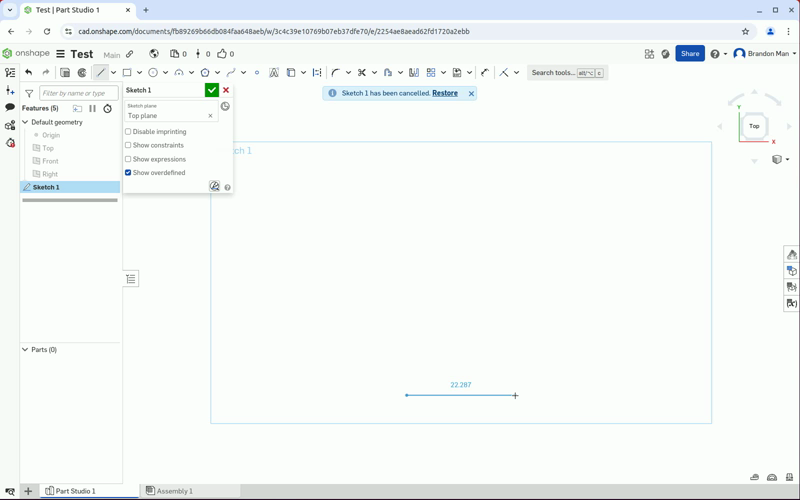
key_down(shift)
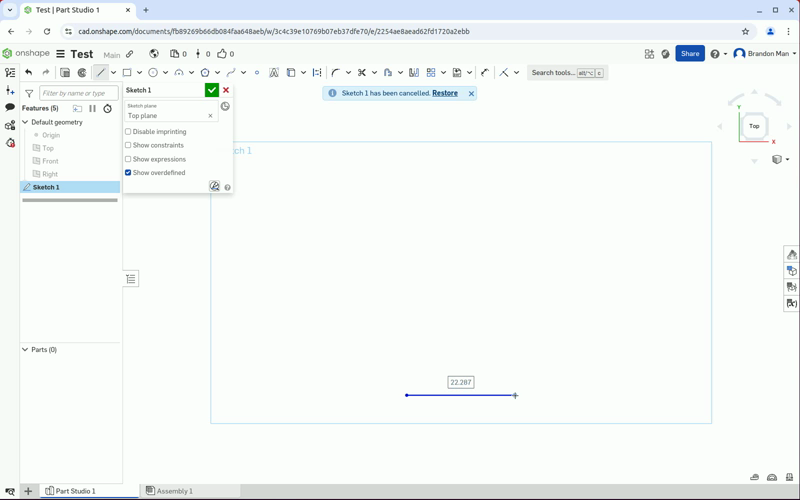
mouse_move(515, 171)
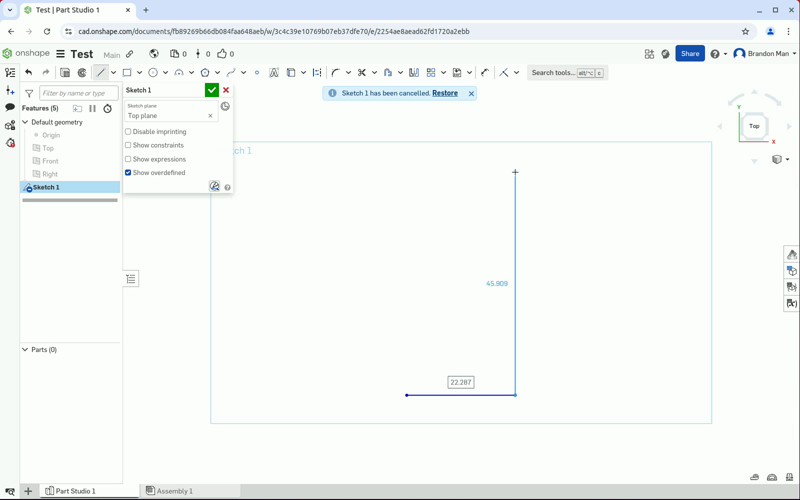
click(515, 171)
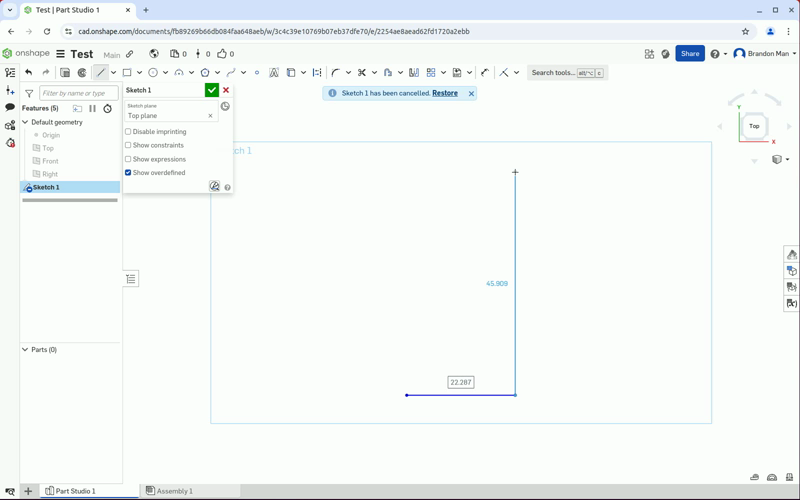
key_up(shift)
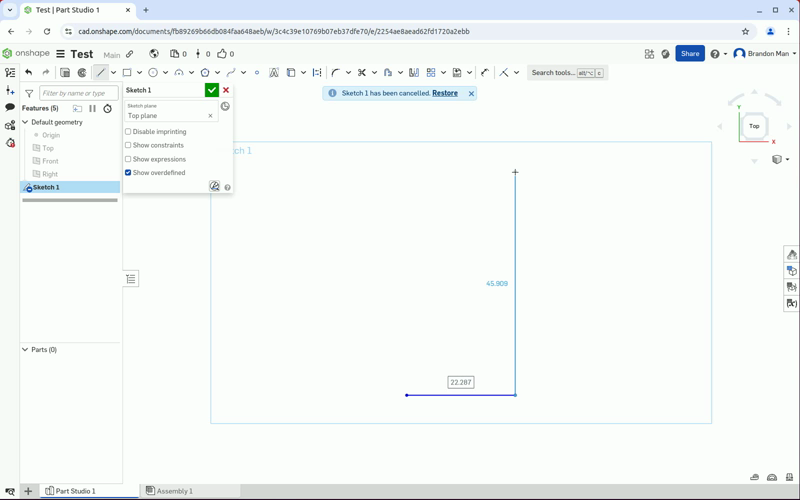
key_down(shift)
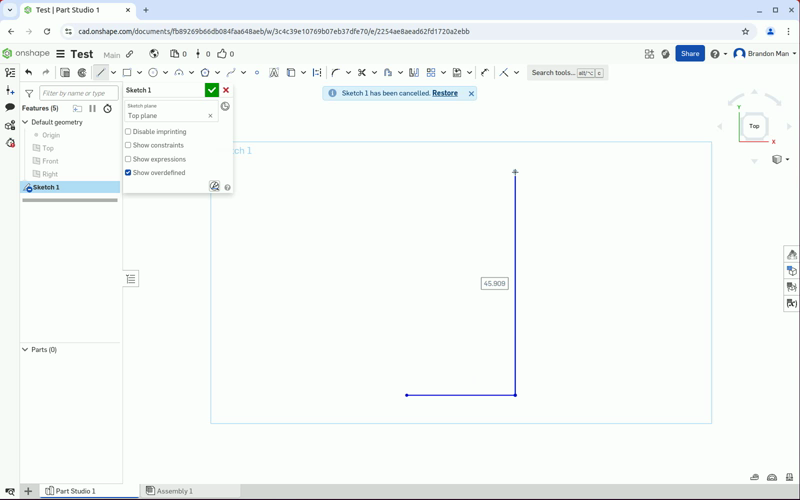
mouse_move(406, 171)
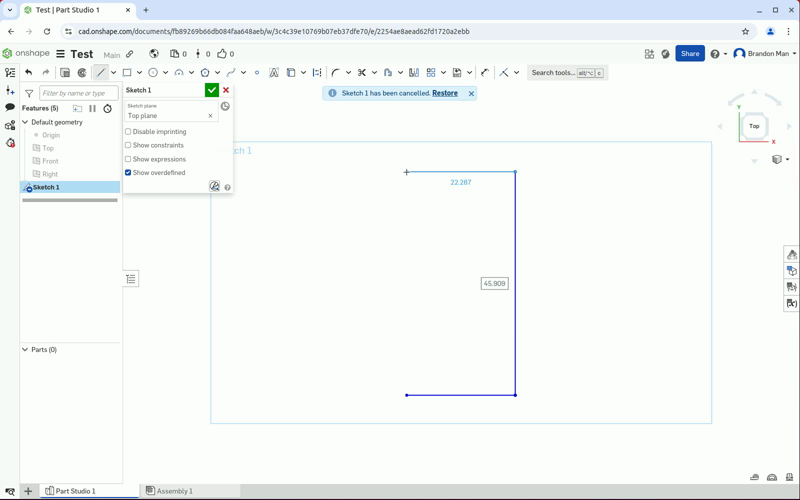
click(406, 171)
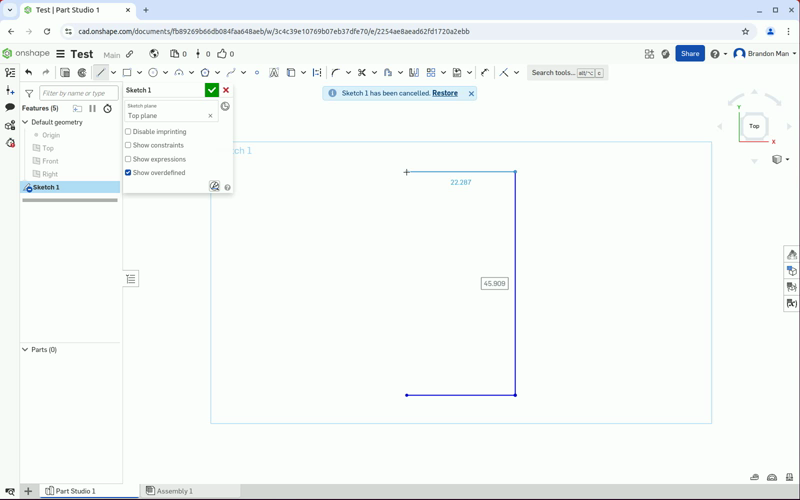
key_up(shift)
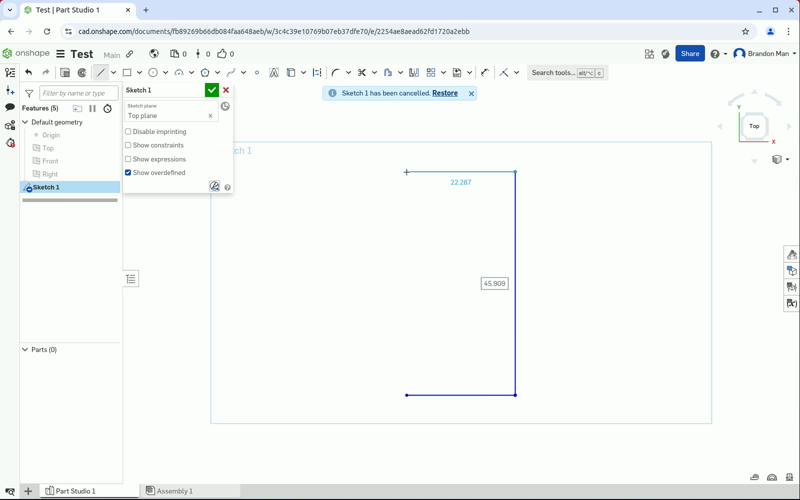
key_down(shift)
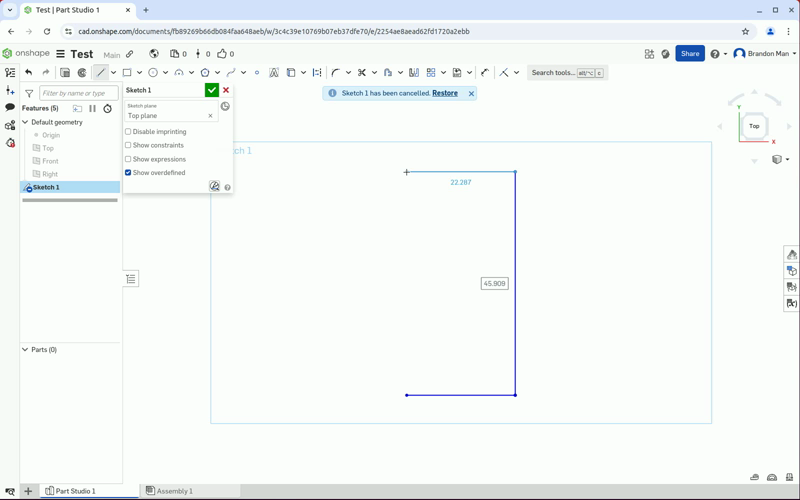
mouse_move(406, 395)
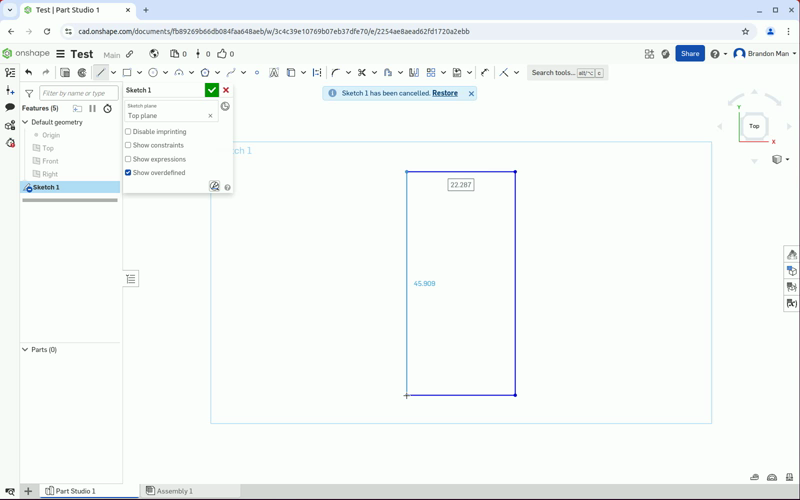
key_up(shift)
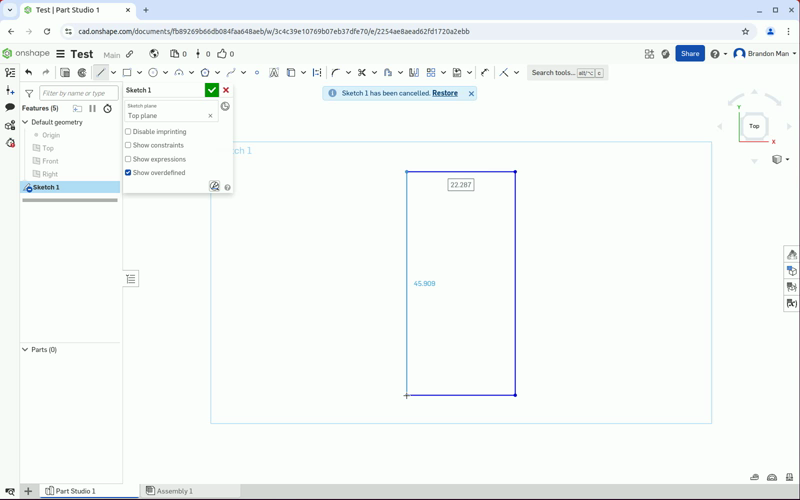
click(406, 395)
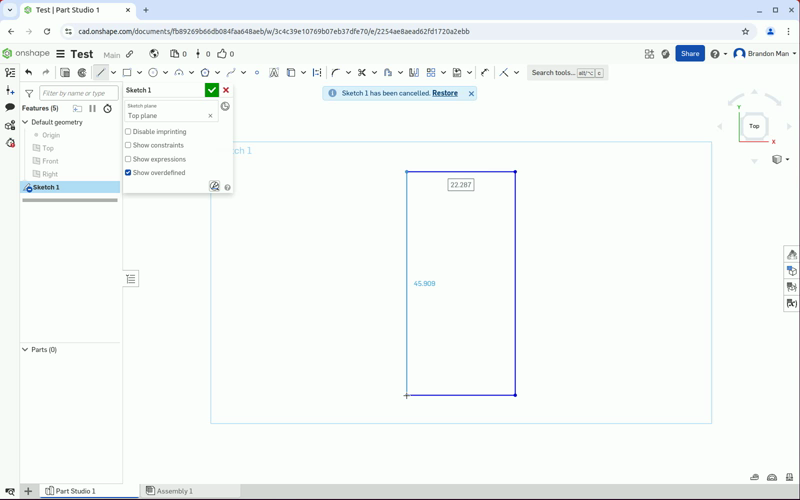
key(esc)
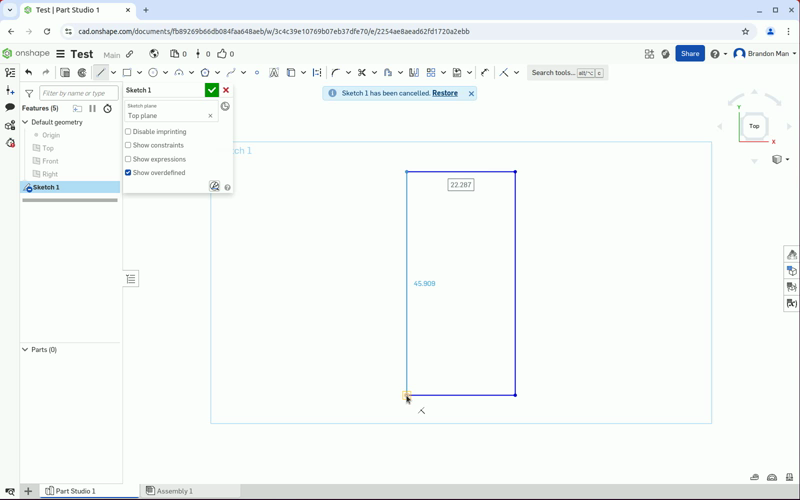
key(l)
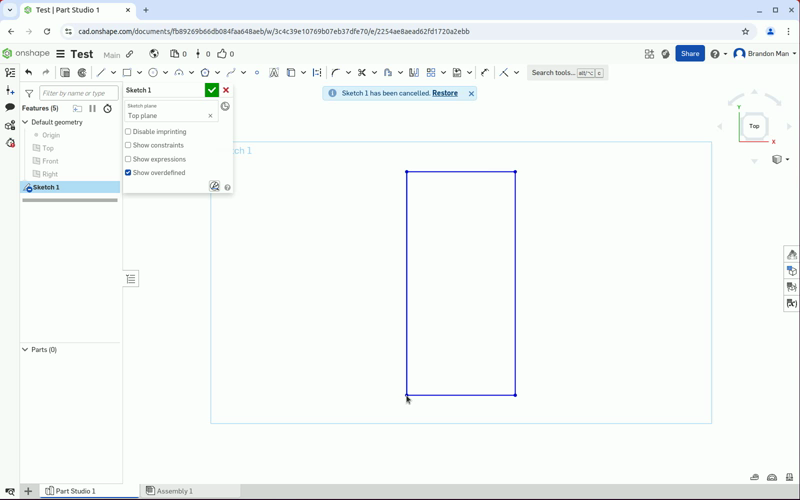
key_down(shift)
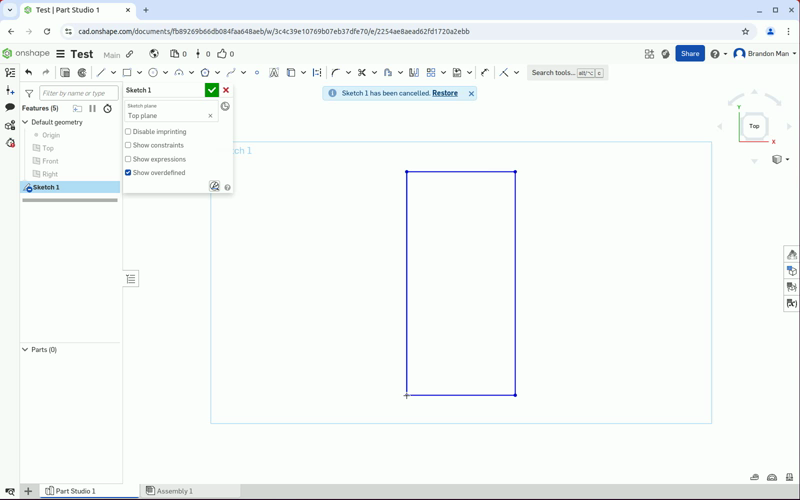
mouse_move(413, 388)
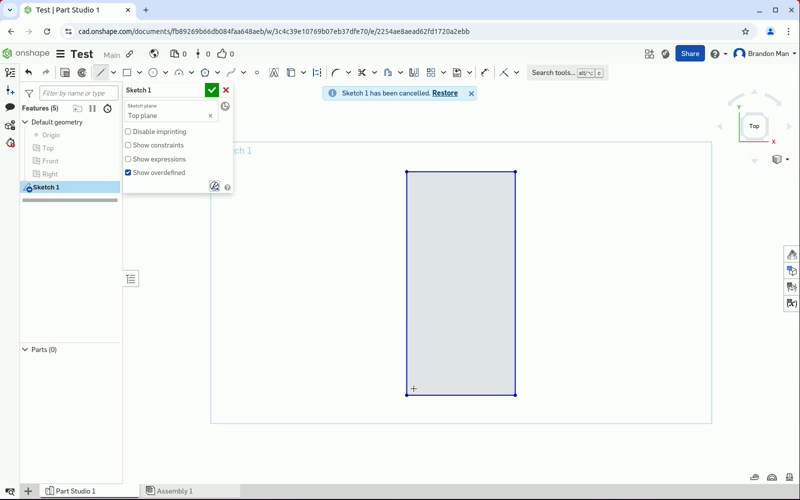
click(413, 388)
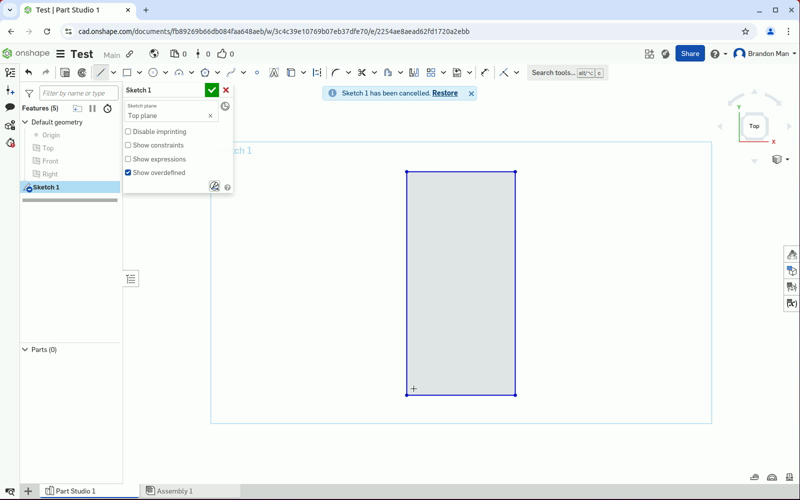
key_up(shift)
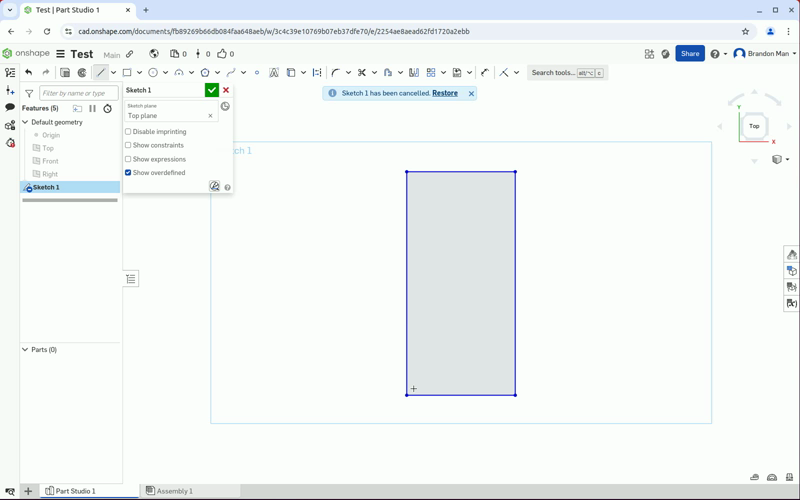
key_down(shift)
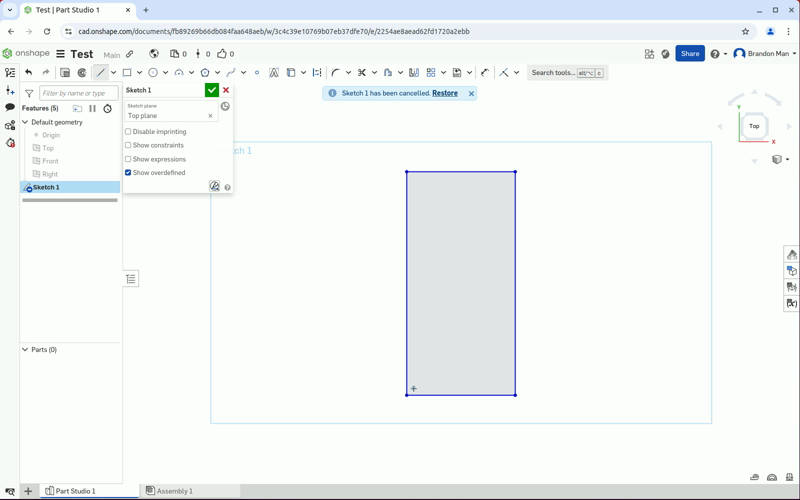
mouse_move(444, 388)
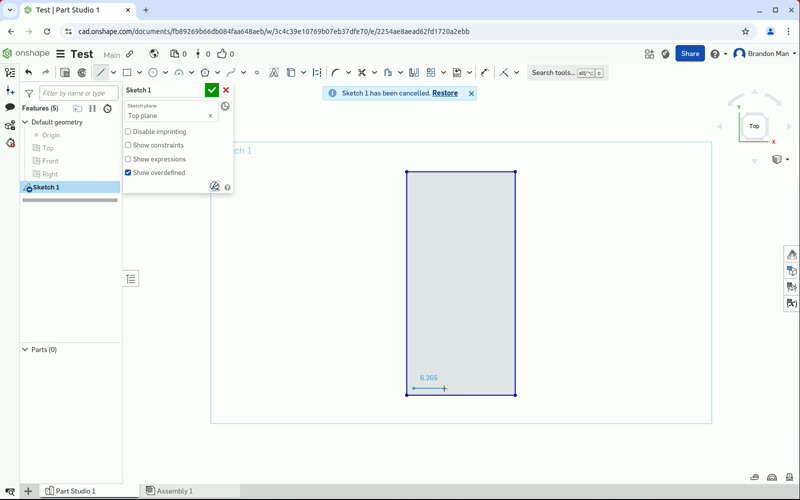
mouse_move(432, 388)
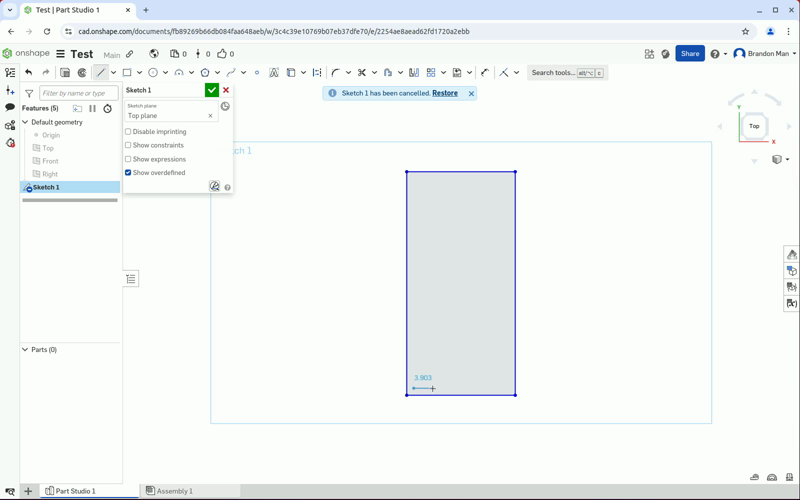
click(432, 388)
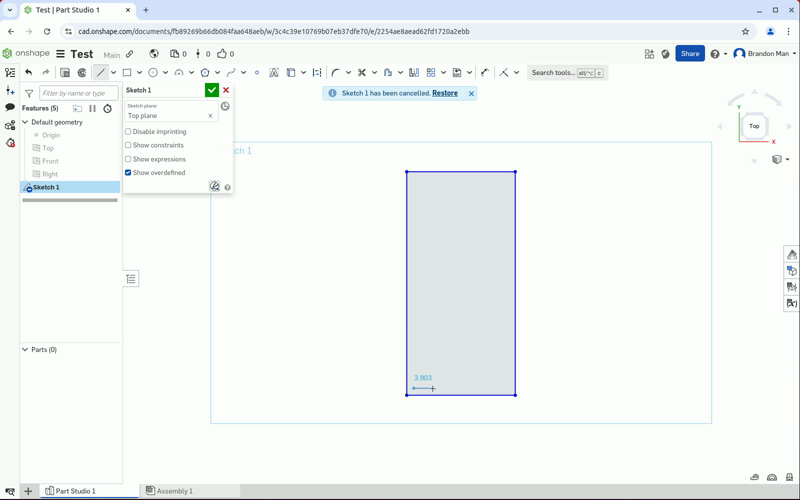
key_up(shift)
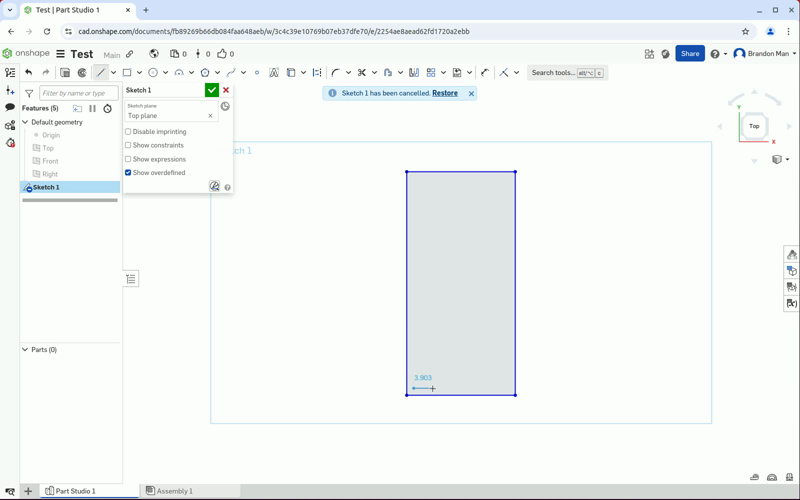
key_down(shift)
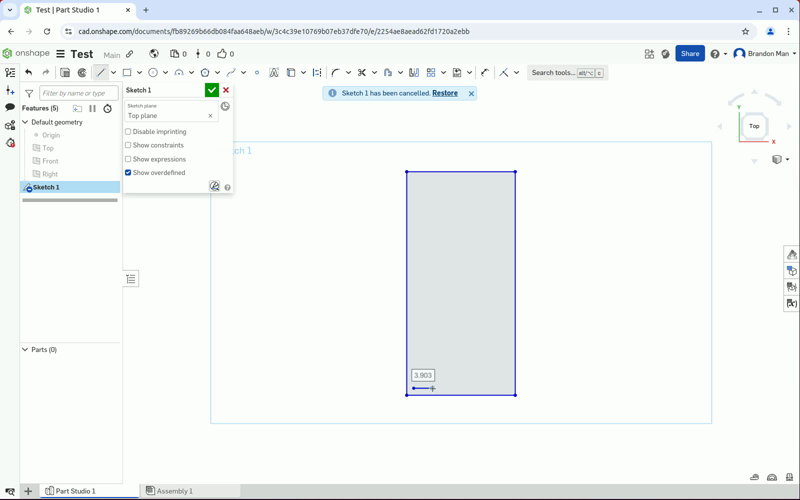
mouse_move(462, 388)
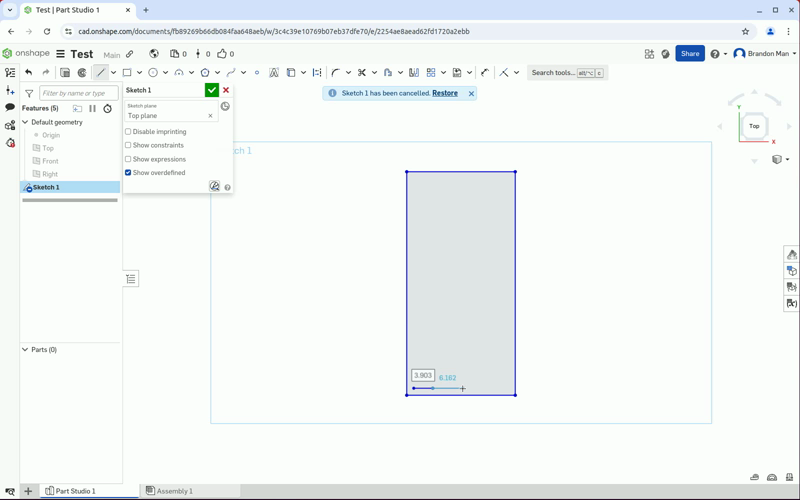
mouse_move(487, 388)
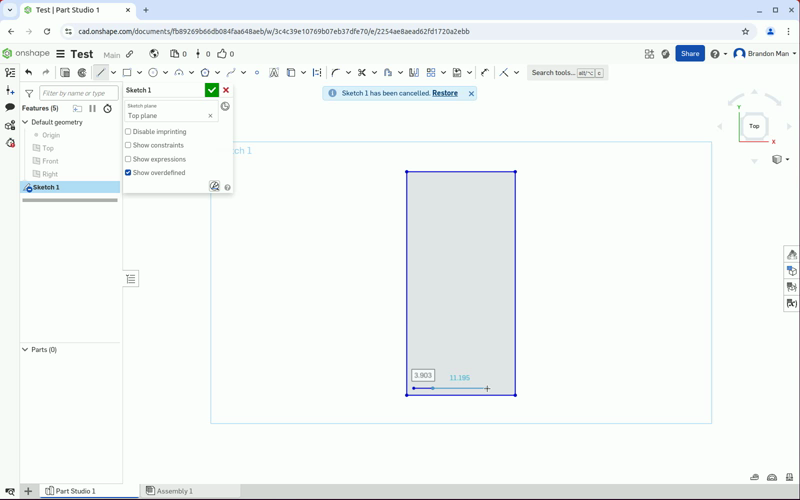
click(487, 388)
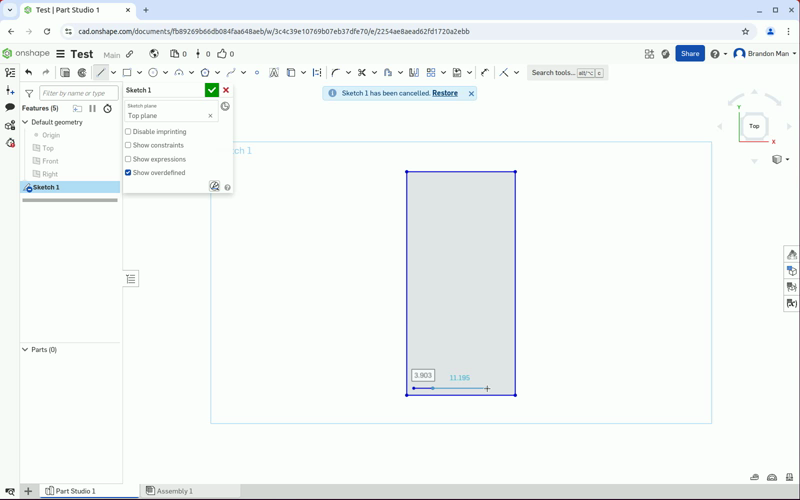
key_up(shift)
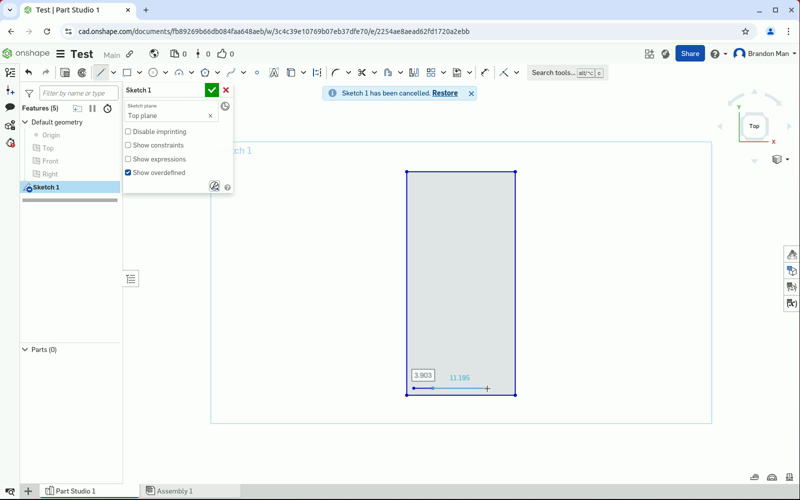
key_down(shift)
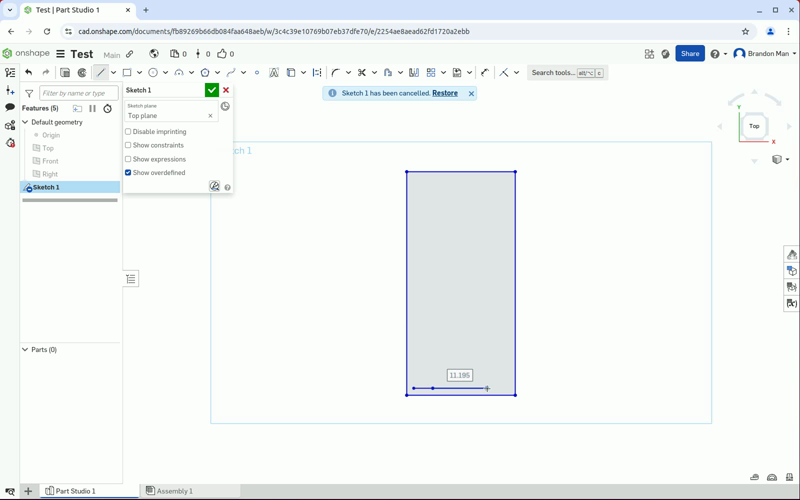
mouse_move(517, 388)
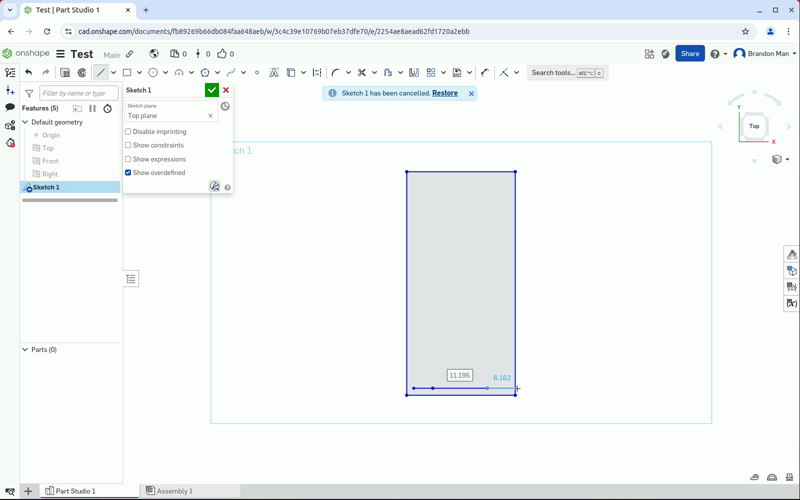
mouse_move(508, 388)
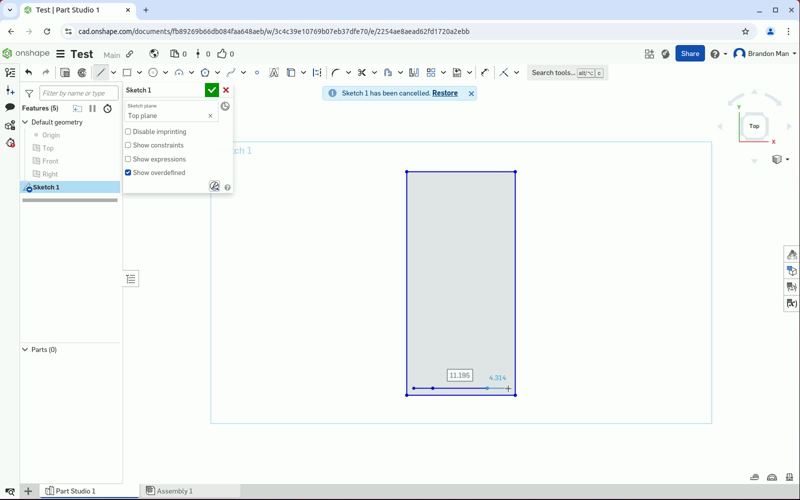
click(508, 388)
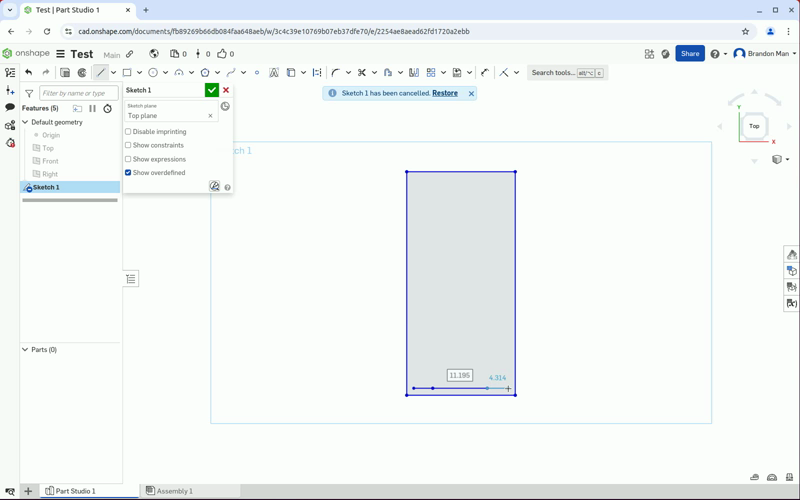
key_up(shift)
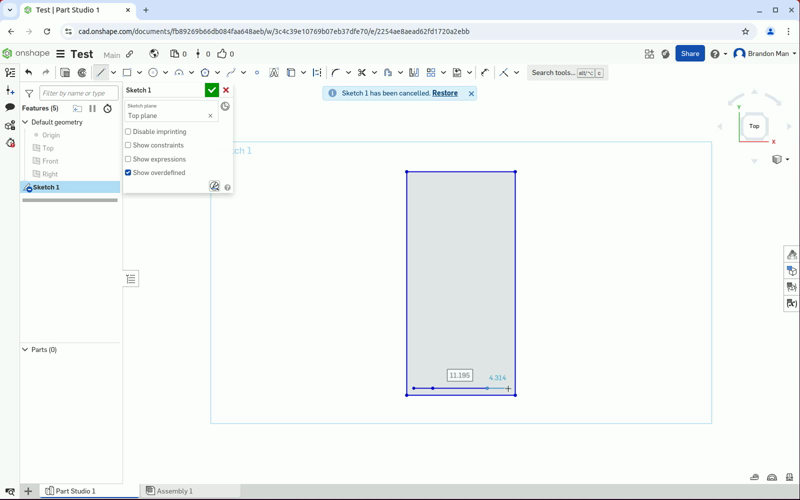
key_down(shift)
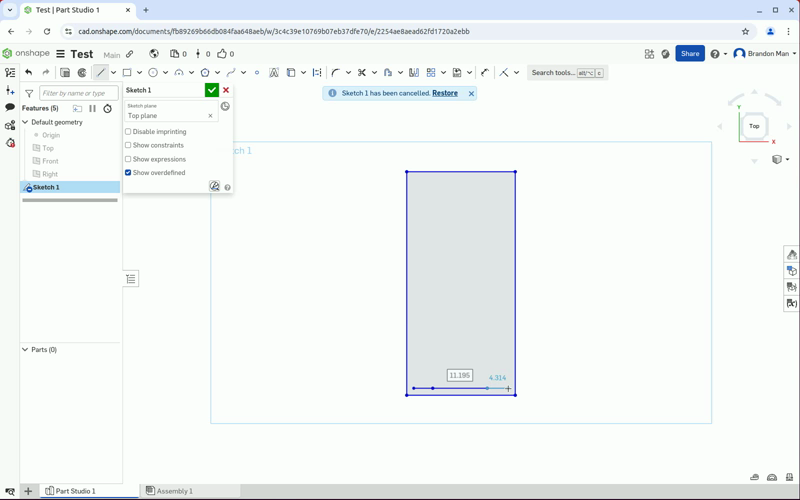
mouse_move(538, 388)
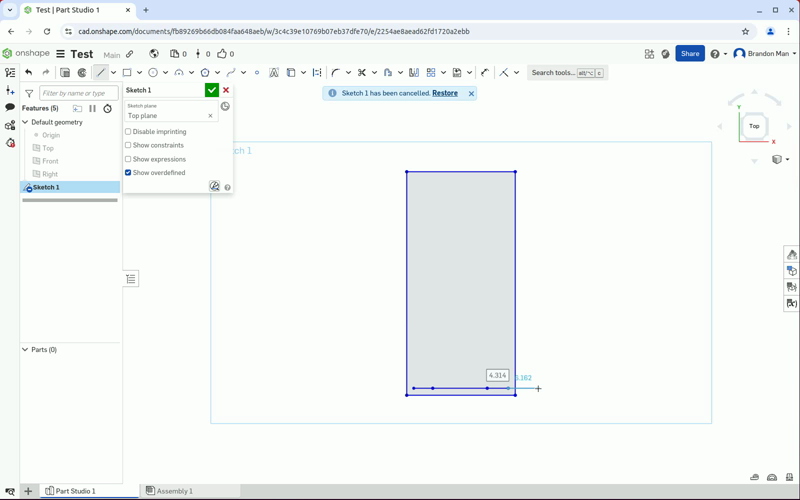
mouse_move(508, 339)
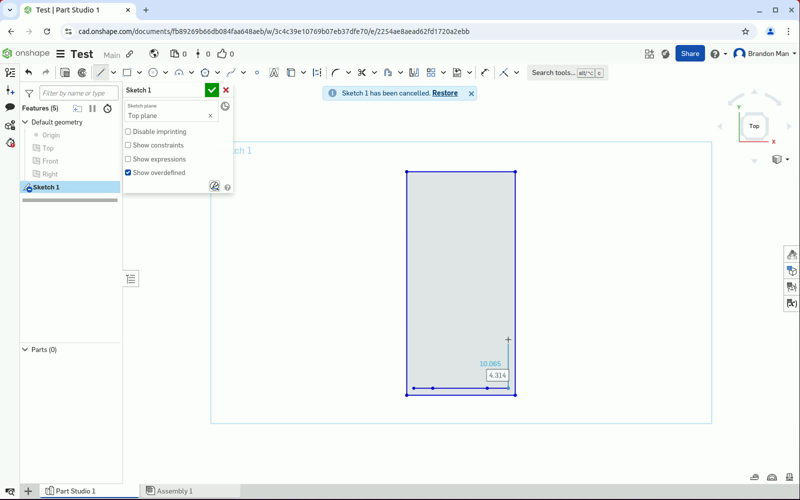
click(508, 339)
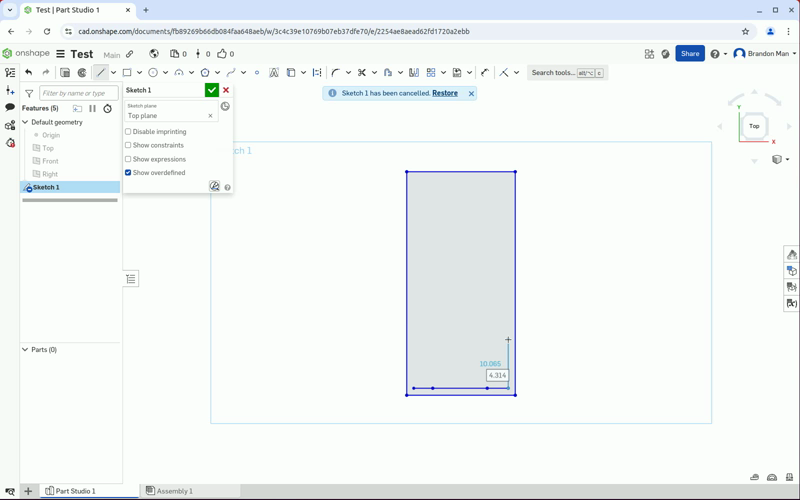
key_up(shift)
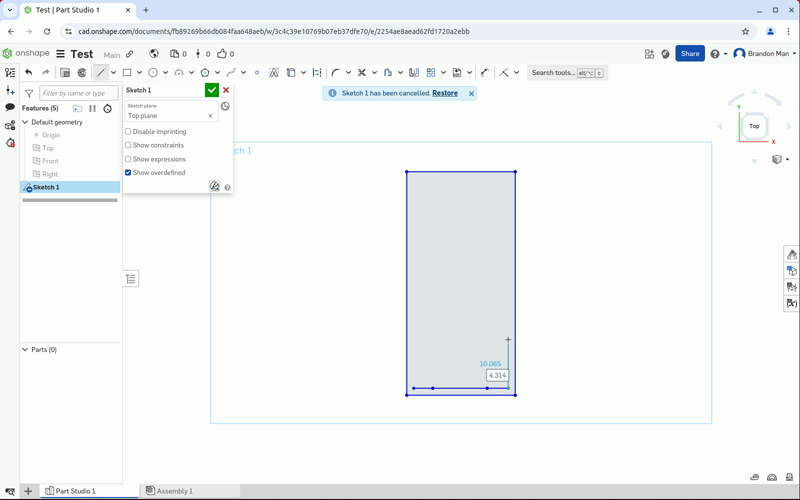
key_down(shift)
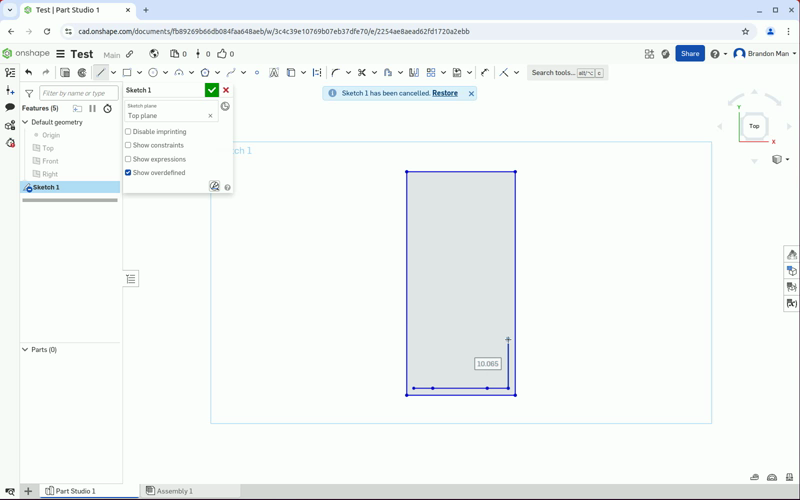
mouse_move(508, 223)
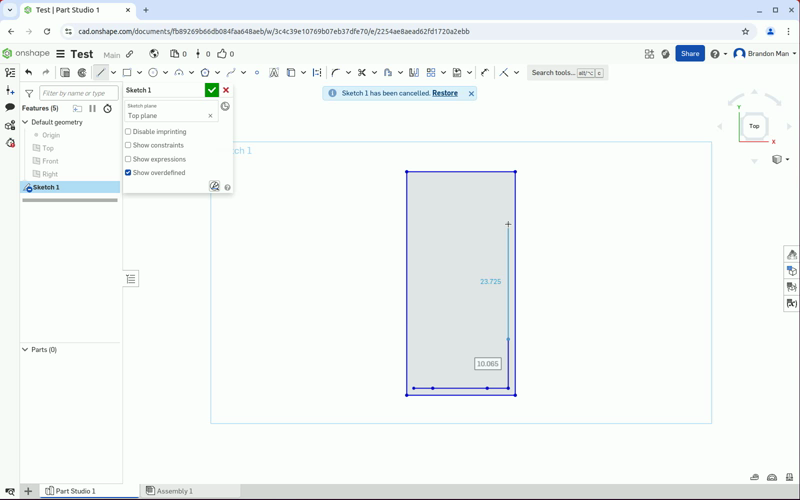
click(508, 223)
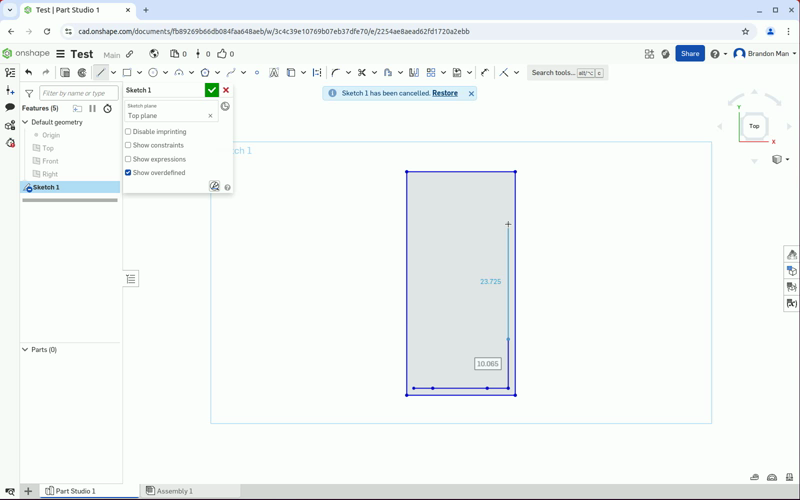
key_up(shift)
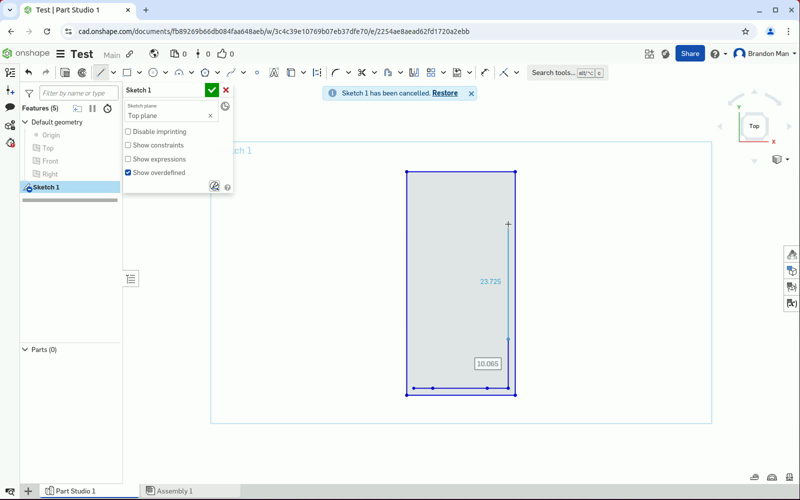
key_down(shift)
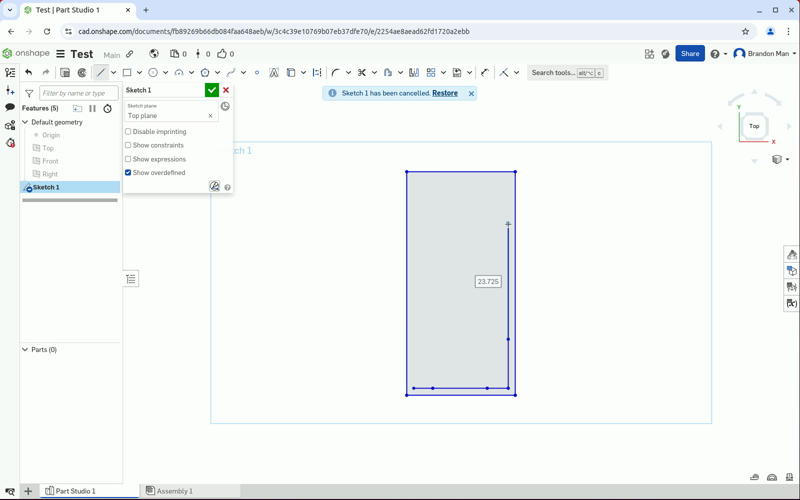
mouse_move(538, 223)
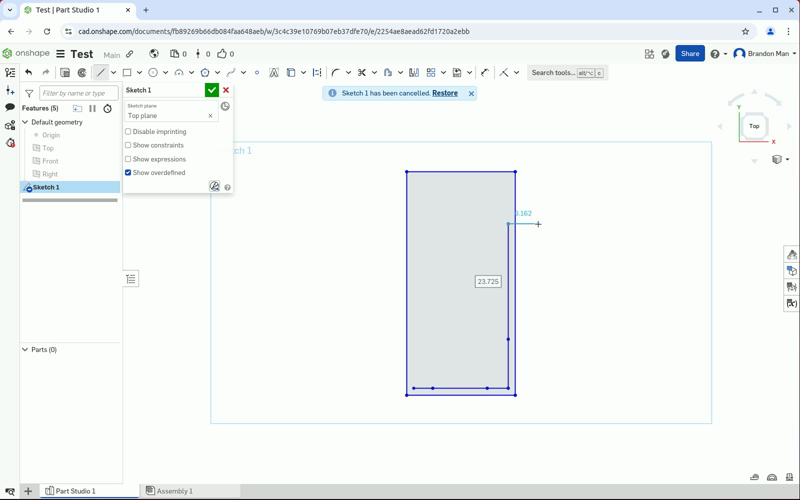
mouse_move(508, 178)
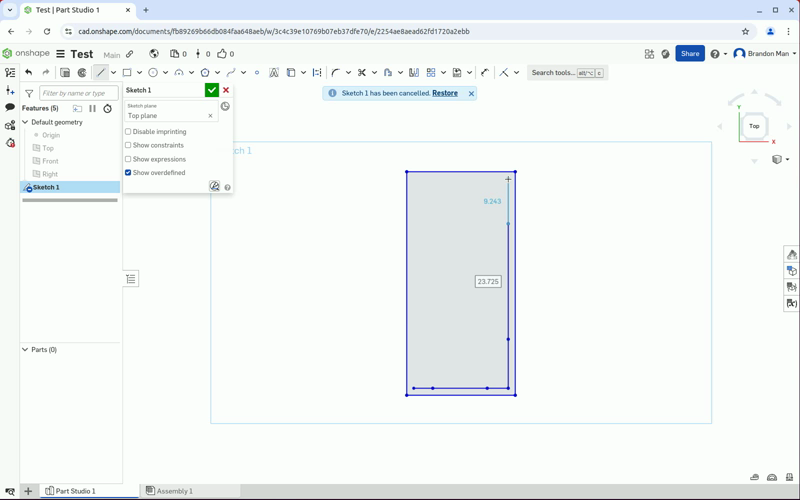
click(508, 178)
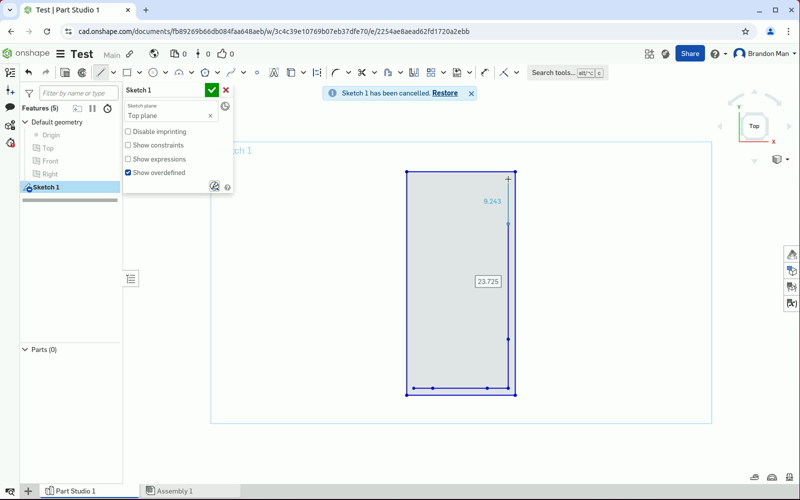
key_up(shift)
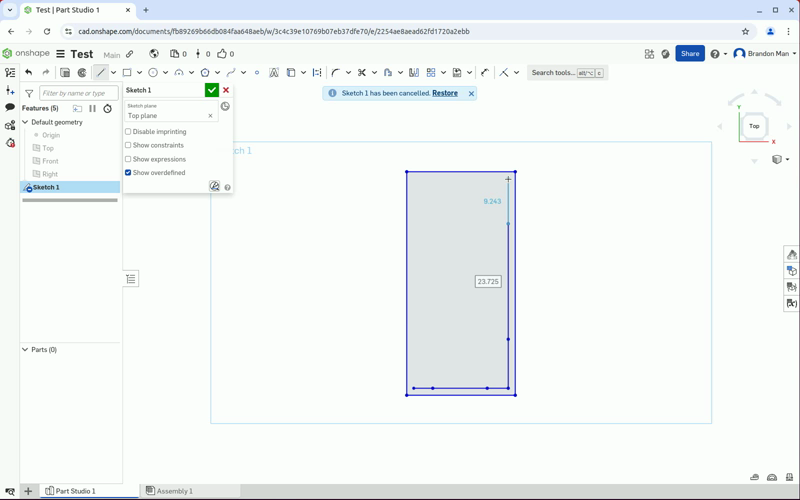
key_down(shift)
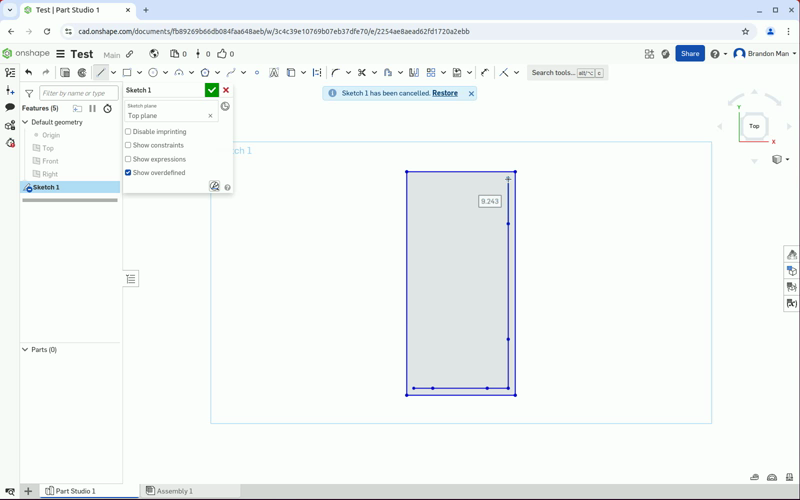
mouse_move(413, 178)
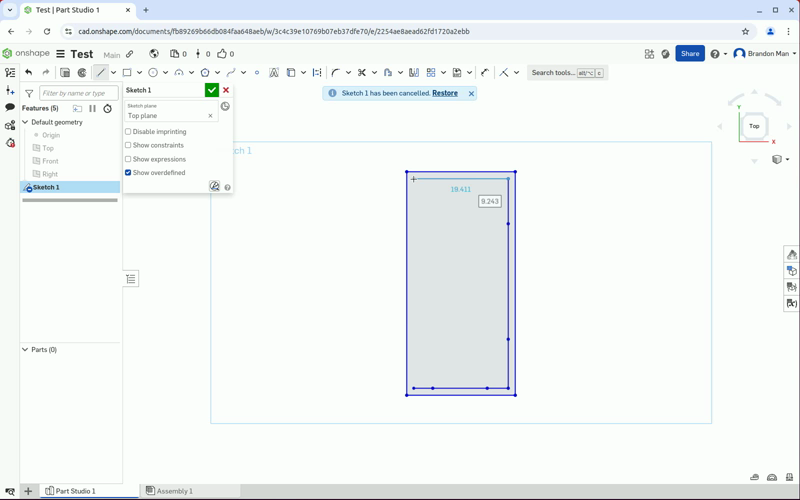
click(413, 178)
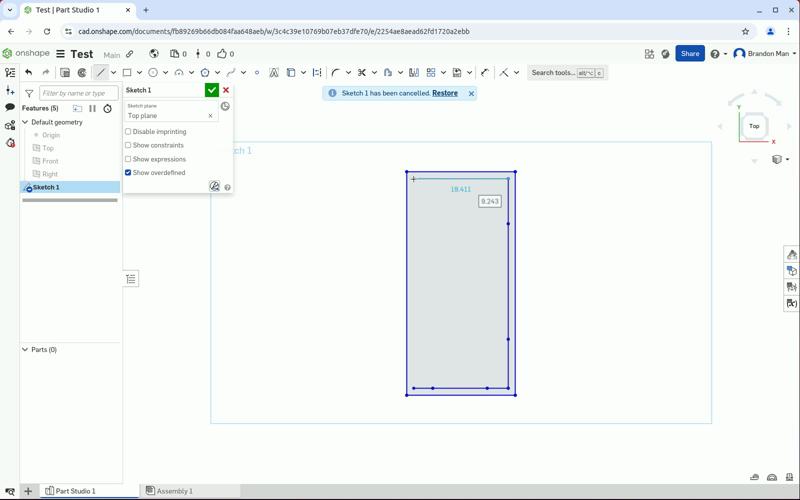
key_up(shift)
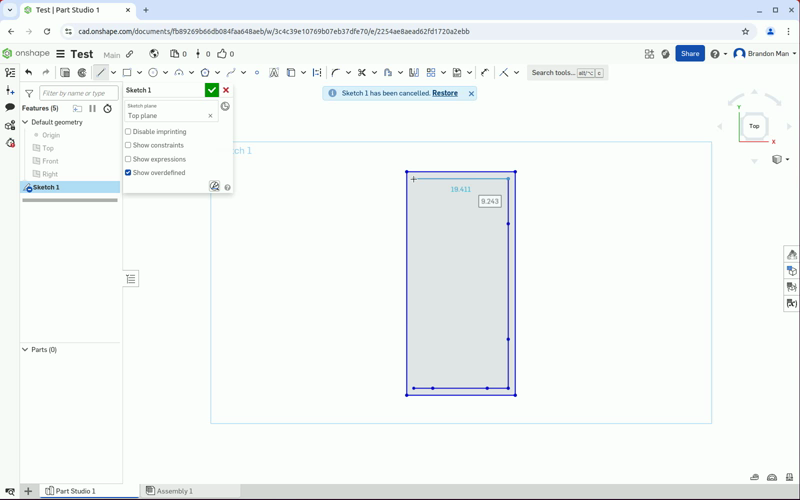
key_down(shift)
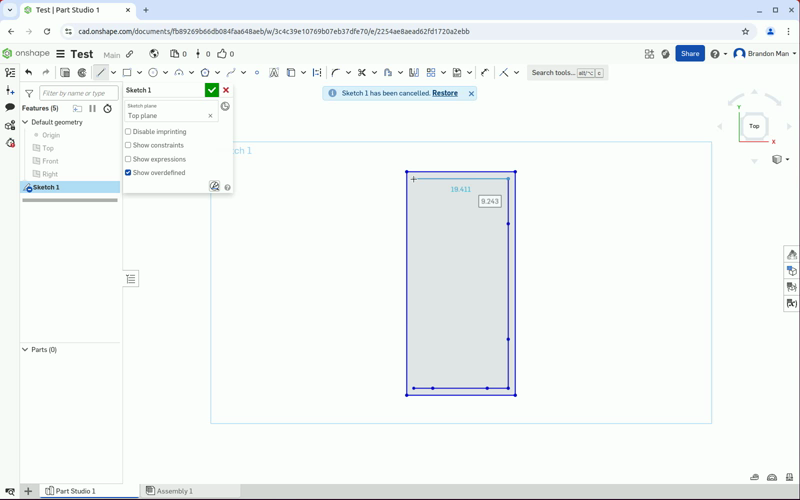
mouse_move(444, 178)
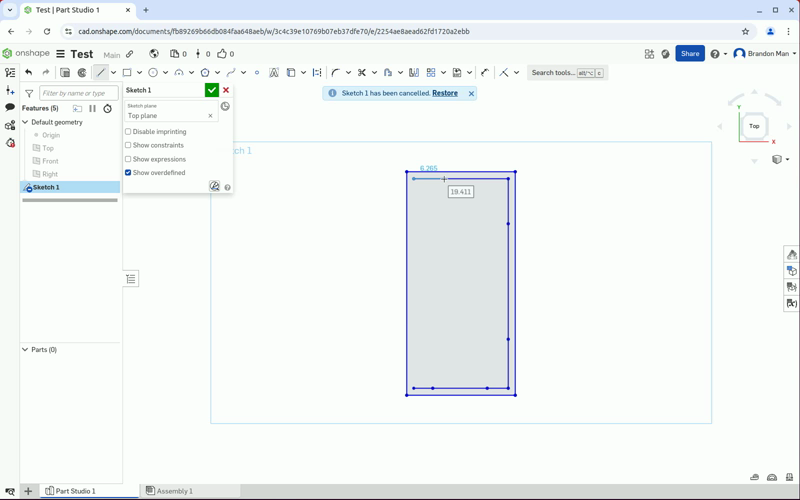
mouse_move(413, 223)
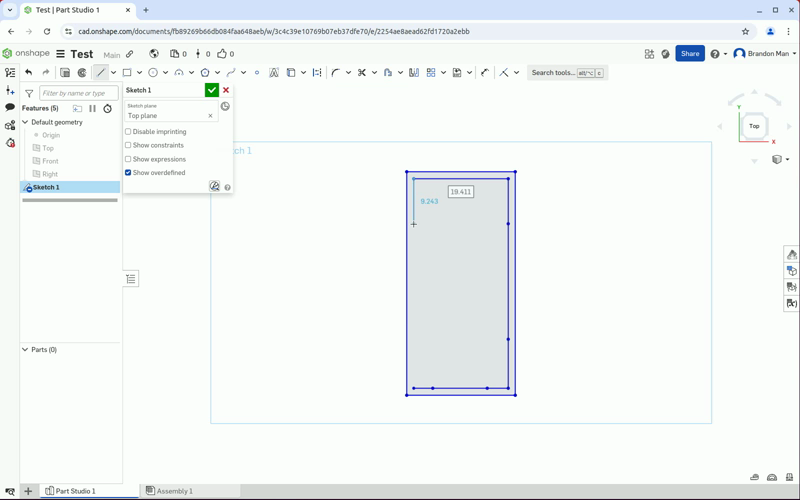
click(413, 223)
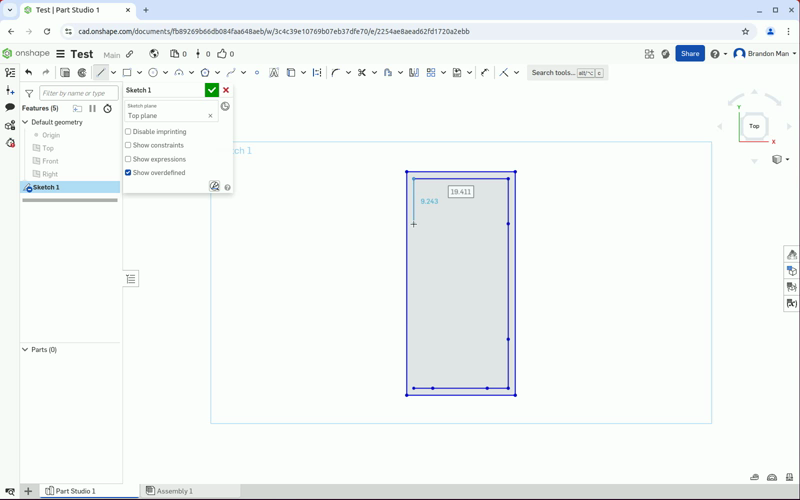
key_up(shift)
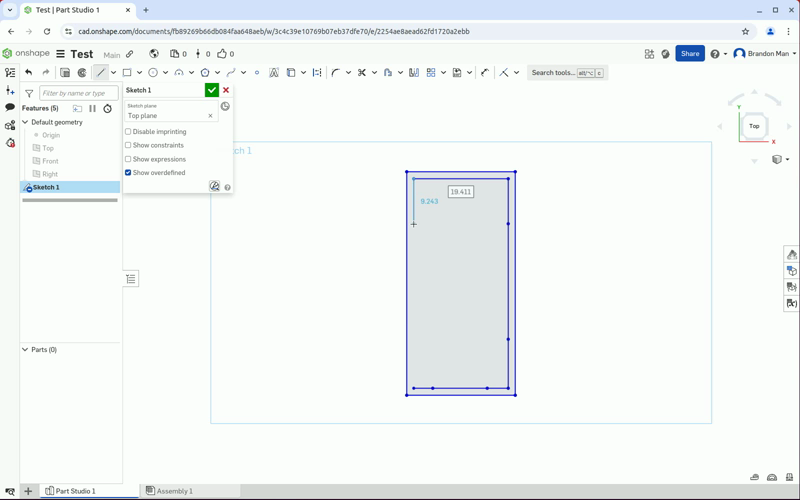
key_down(shift)
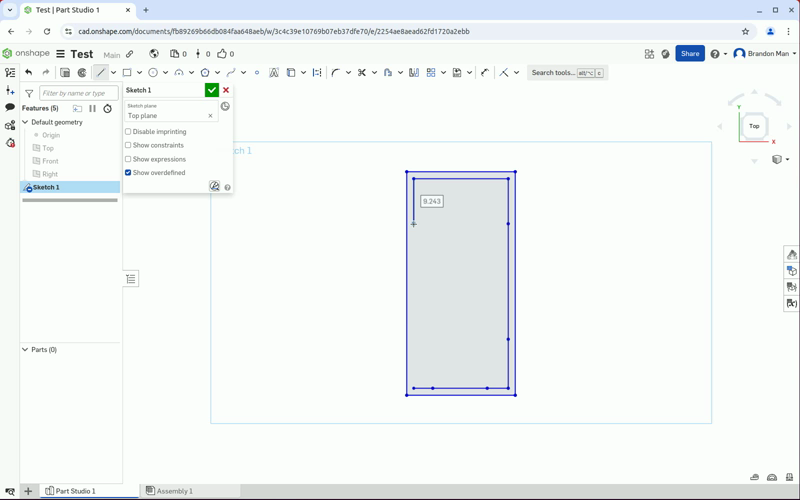
mouse_move(413, 339)
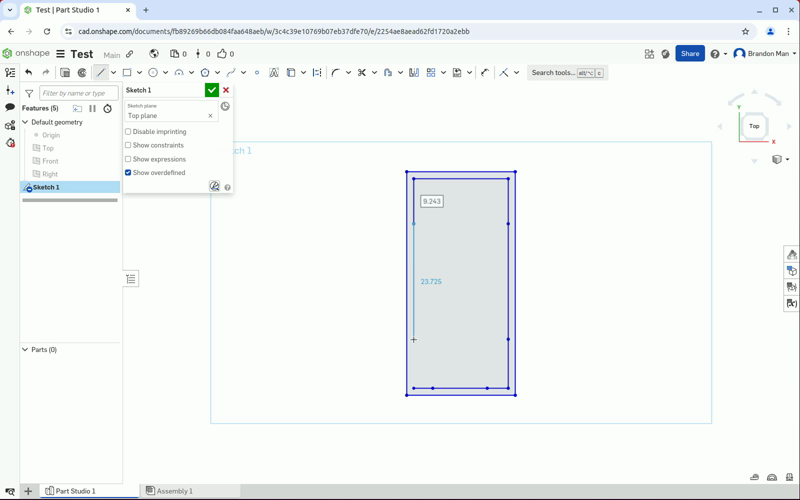
click(413, 339)
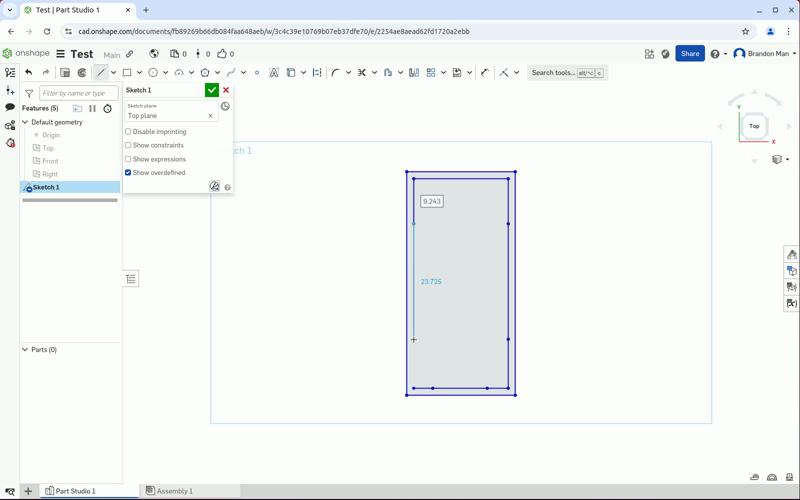
key_up(shift)
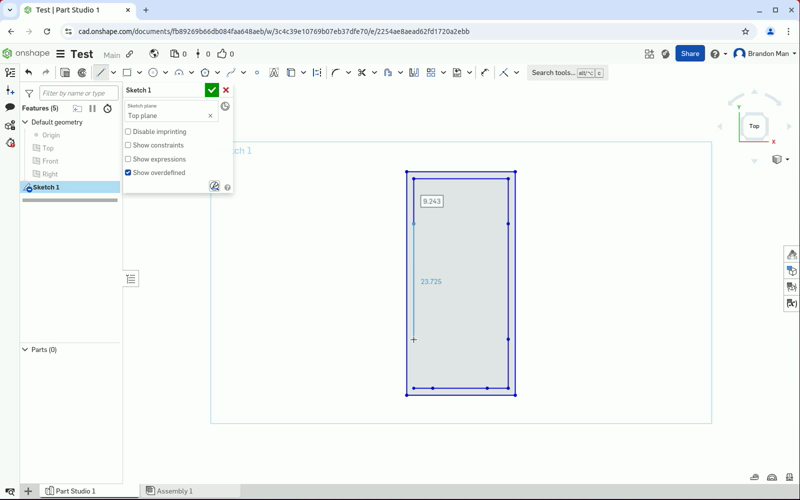
mouse_move(444, 339)
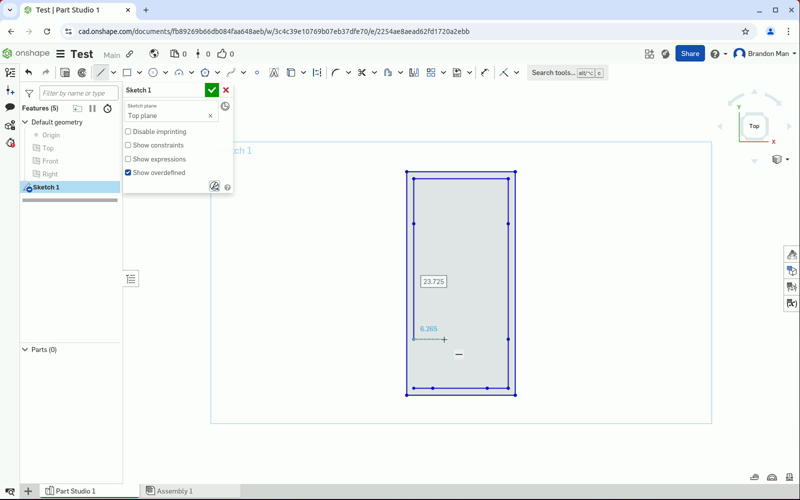
key_down(shift)
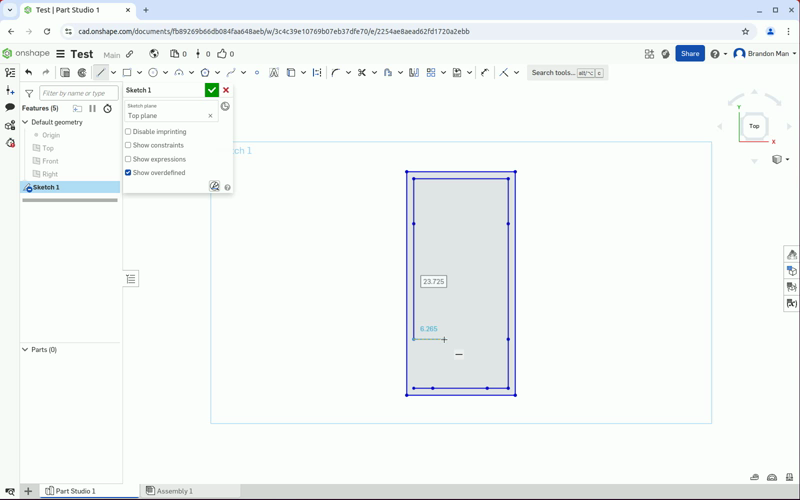
mouse_move(413, 388)
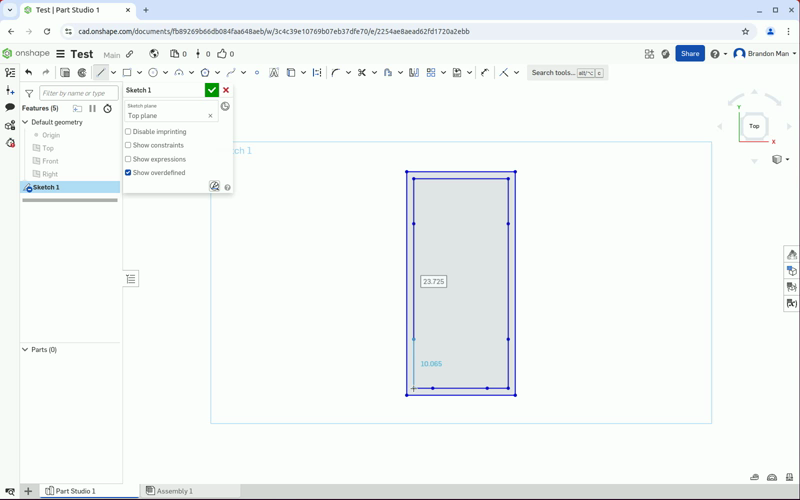
key_up(shift)
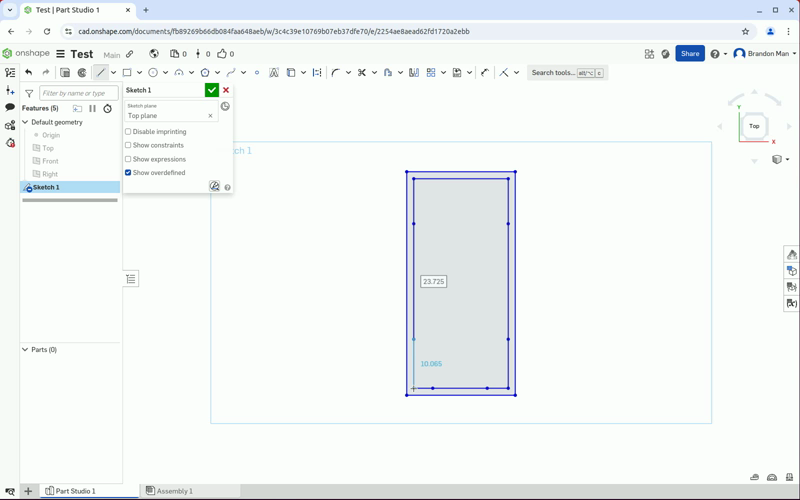
click(413, 388)
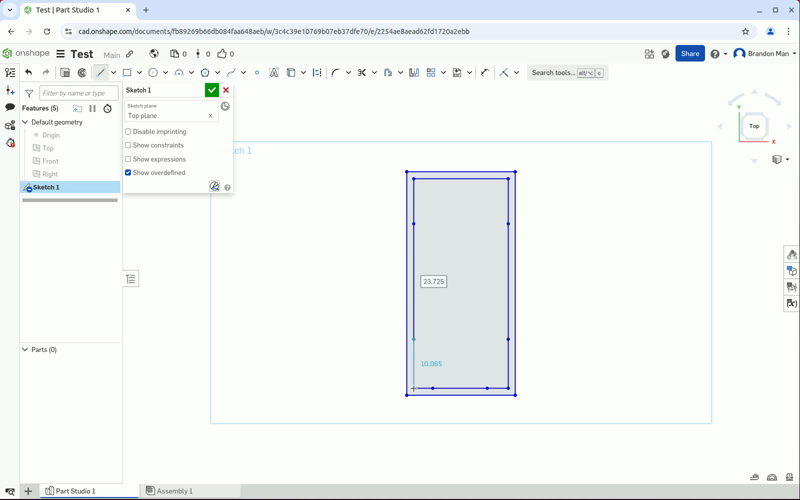
key(esc)
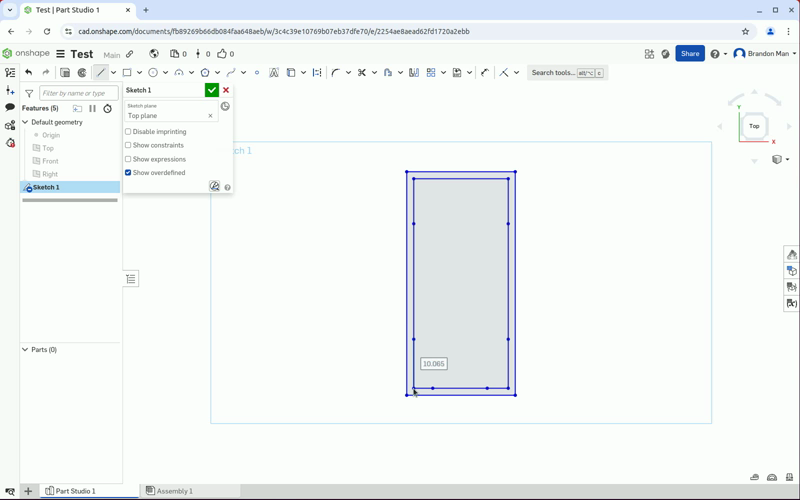
mouse_move(410, 388)
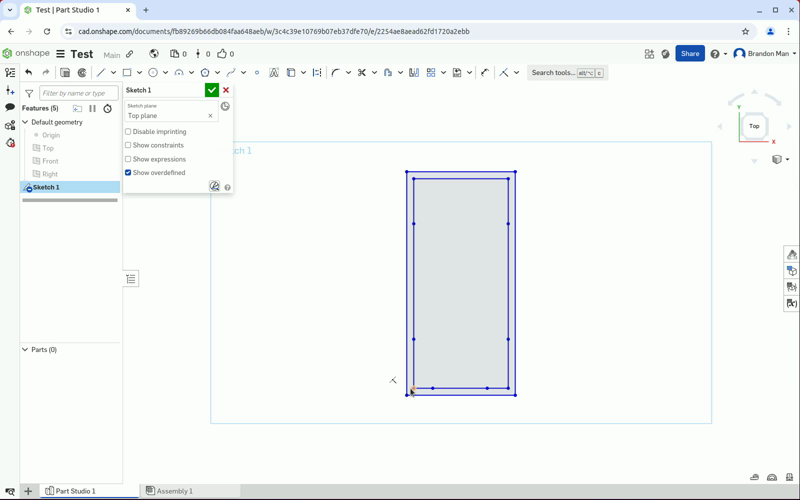
click(410, 388)
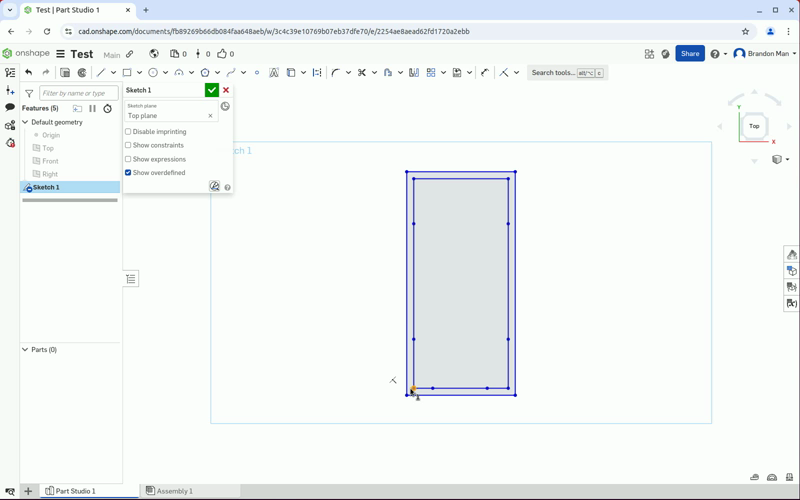
mouse_move(73, 352)
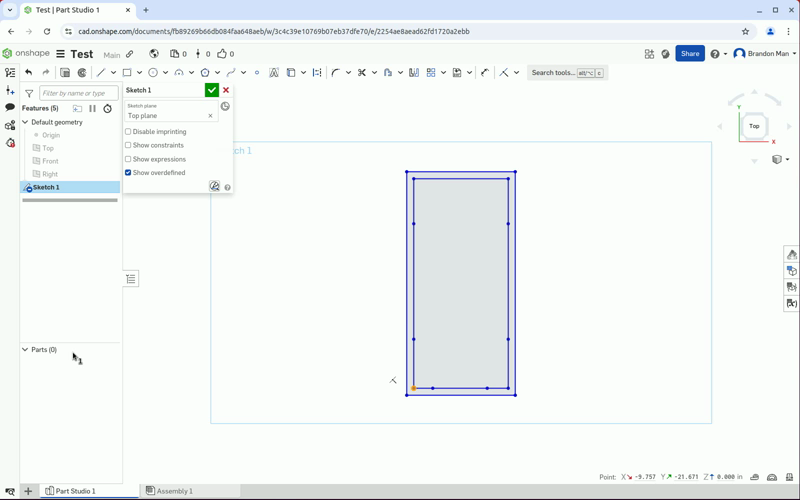
key(shift+y)
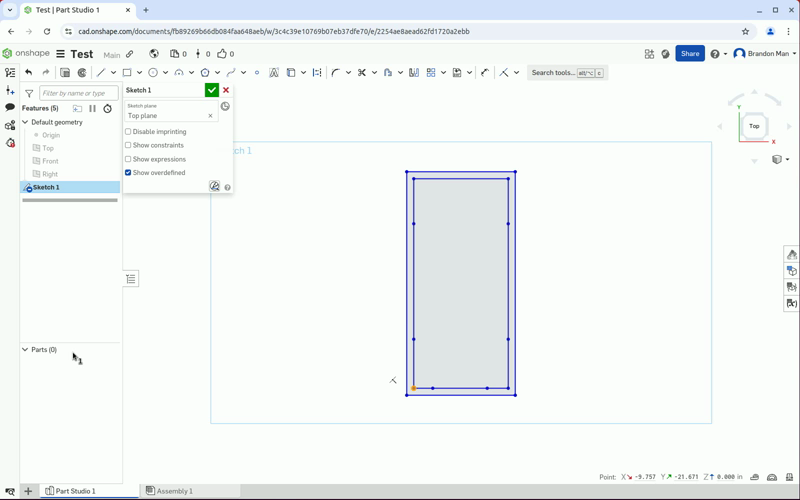
key(shift+e)
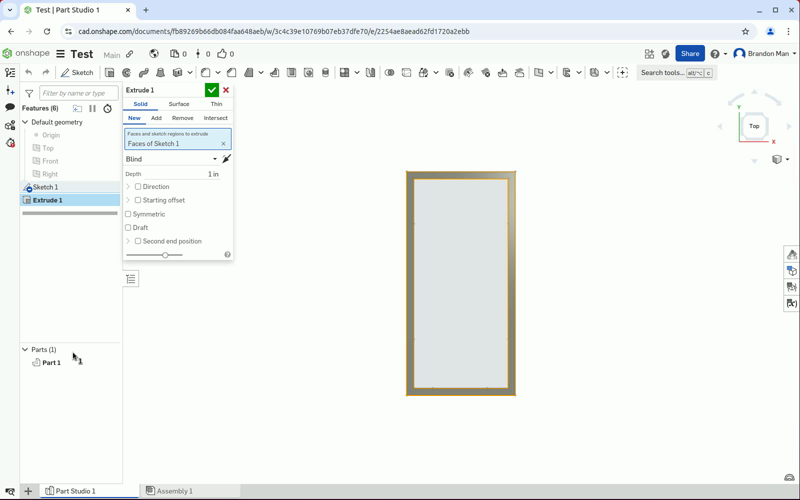
mouse_move(143, 106)
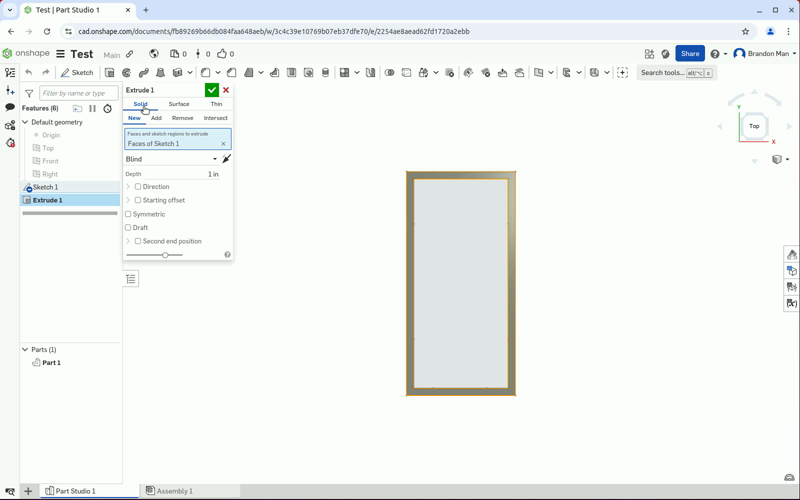
click(143, 106)
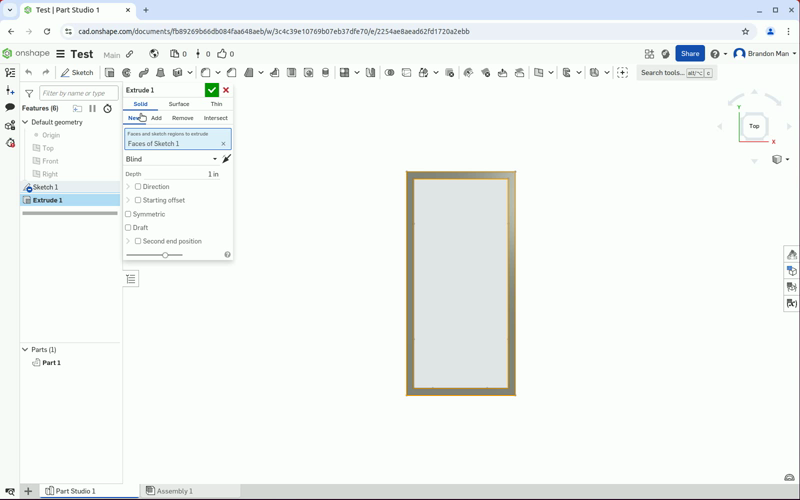
mouse_move(137, 120)
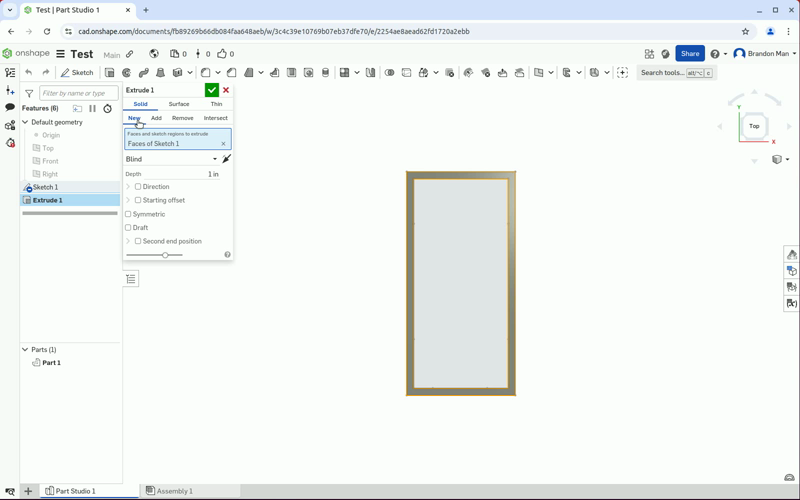
click(137, 120)
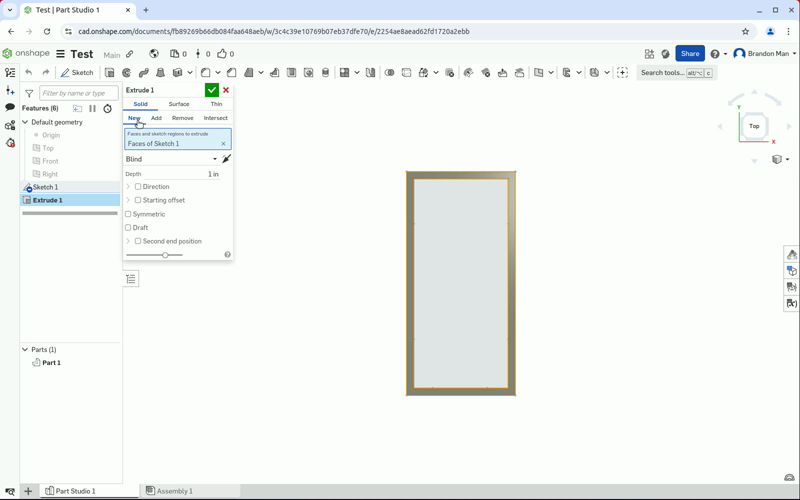
key(tab, 4)
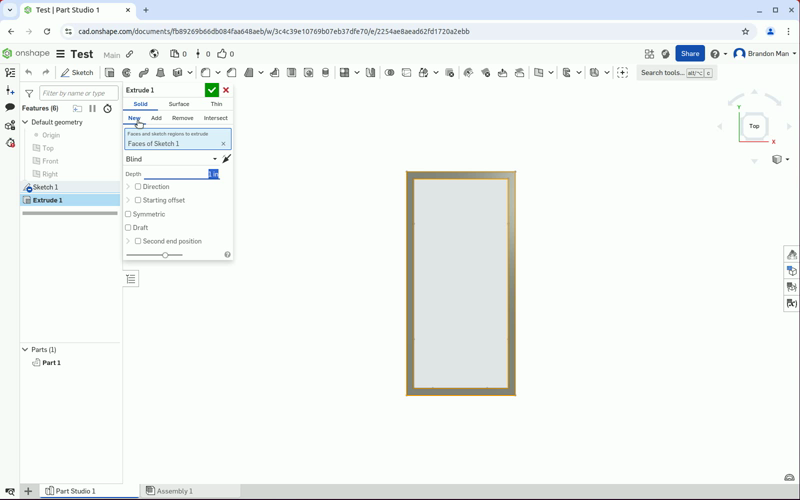
text(10.351)
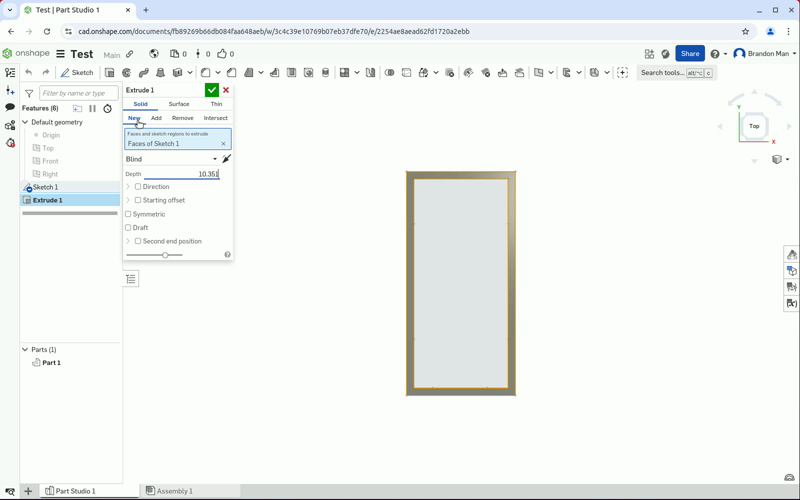
key(enter)
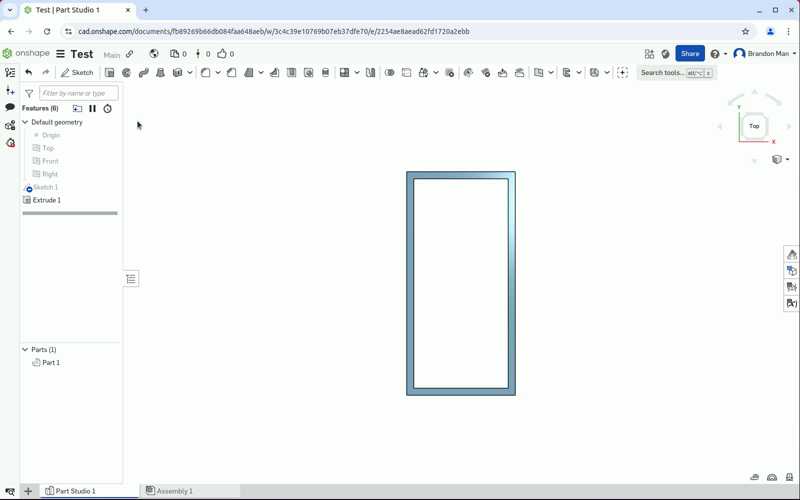
key(shift+h)
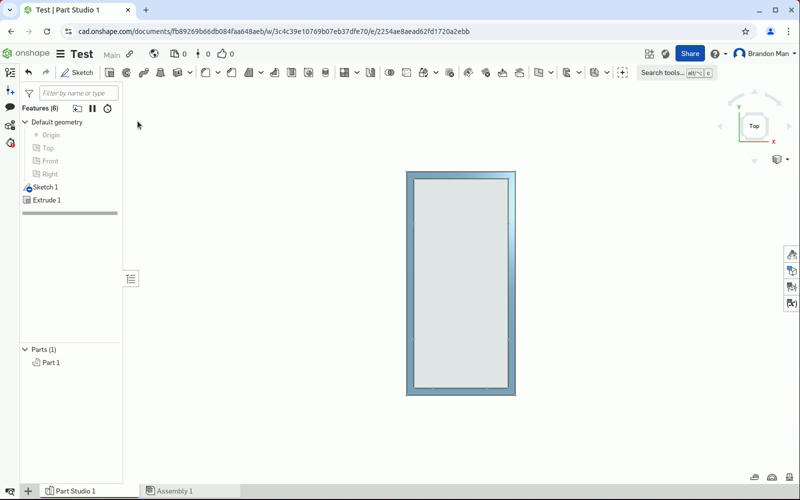
key(shift+h)
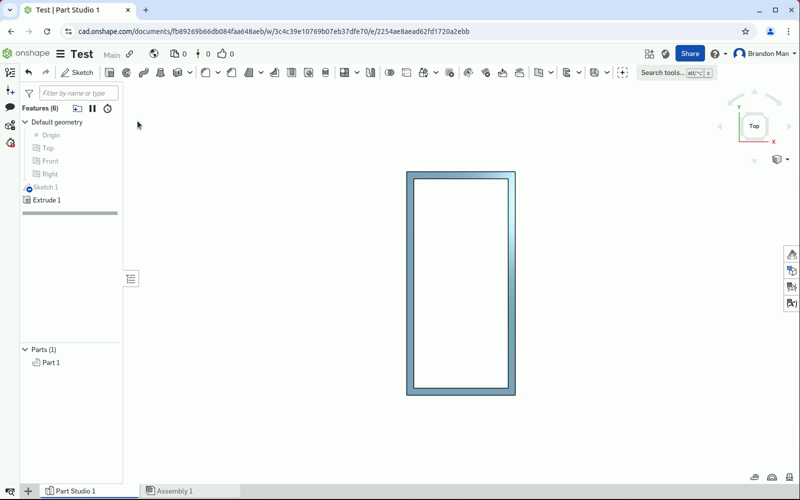
mouse_move(73, 189)
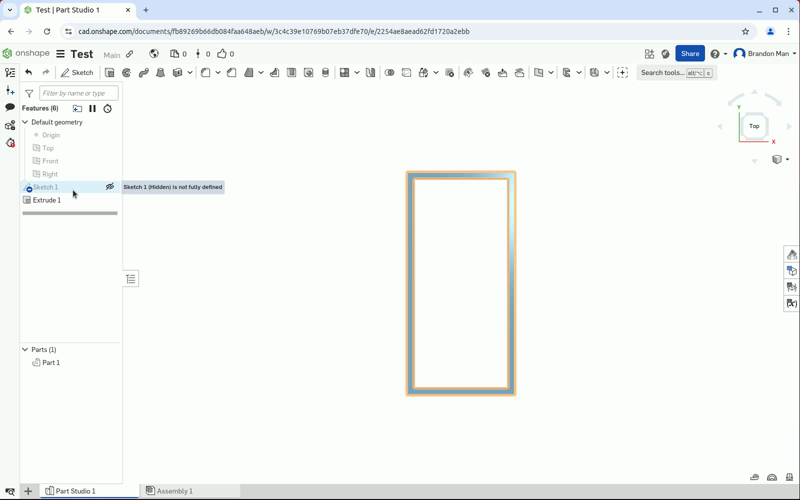
click(73, 189)
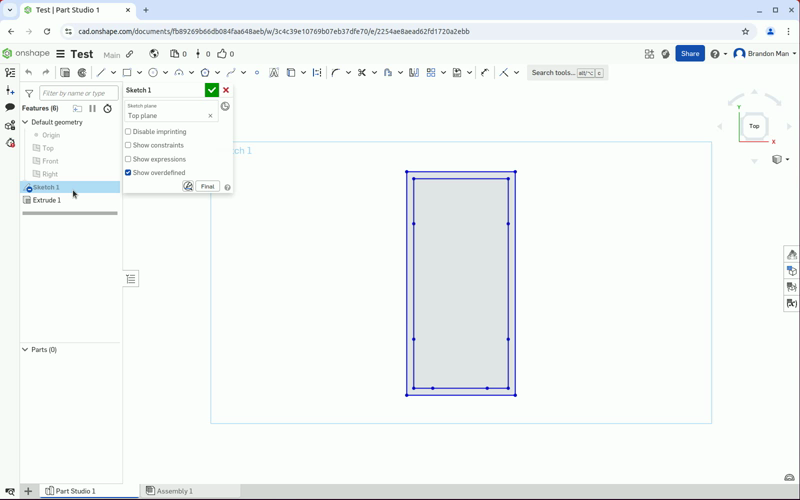
mouse_move(229, 92)
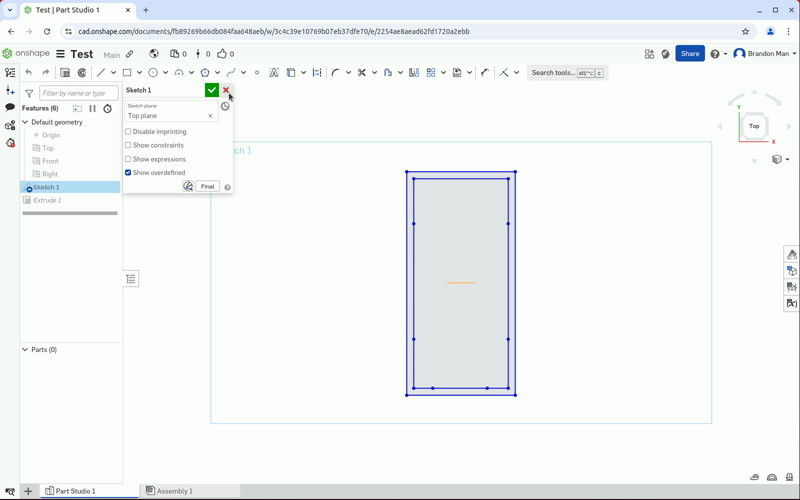
click(229, 92)
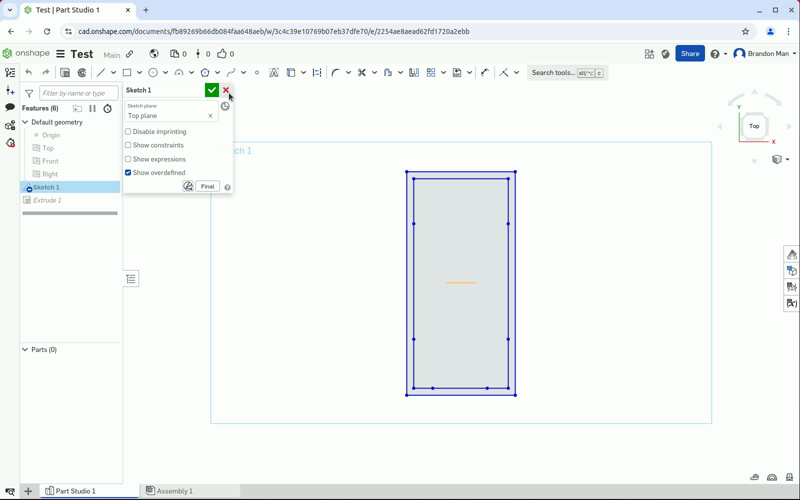
key(shift+s)
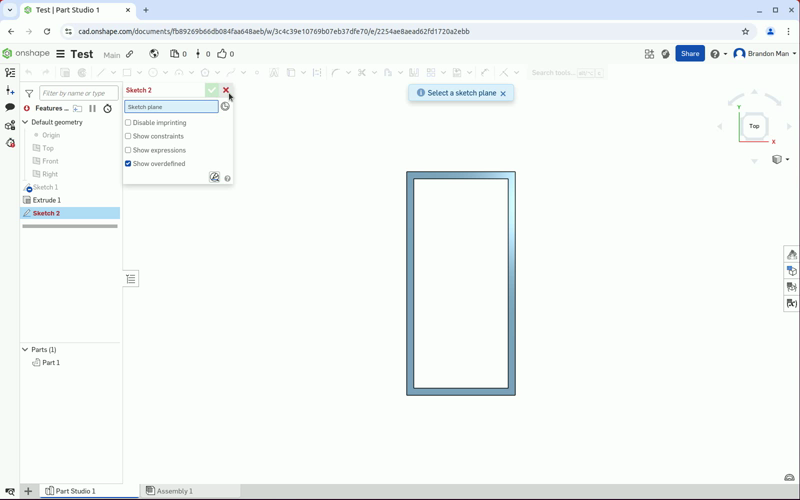
mouse_move(73, 150)
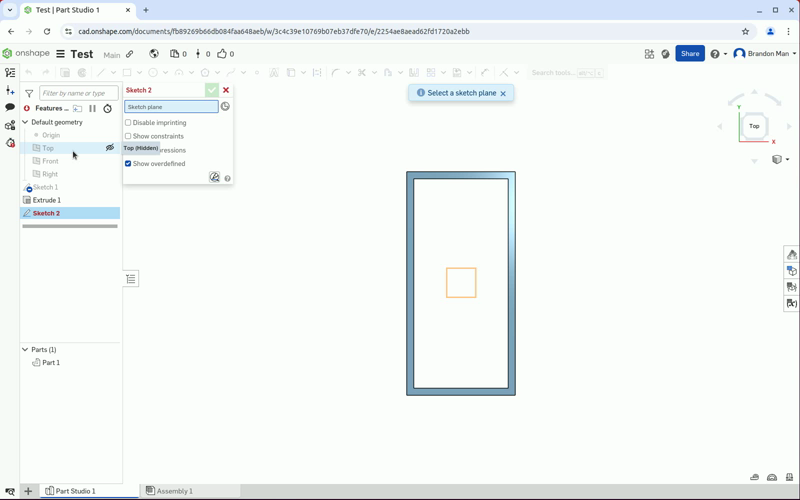
click(73, 150)
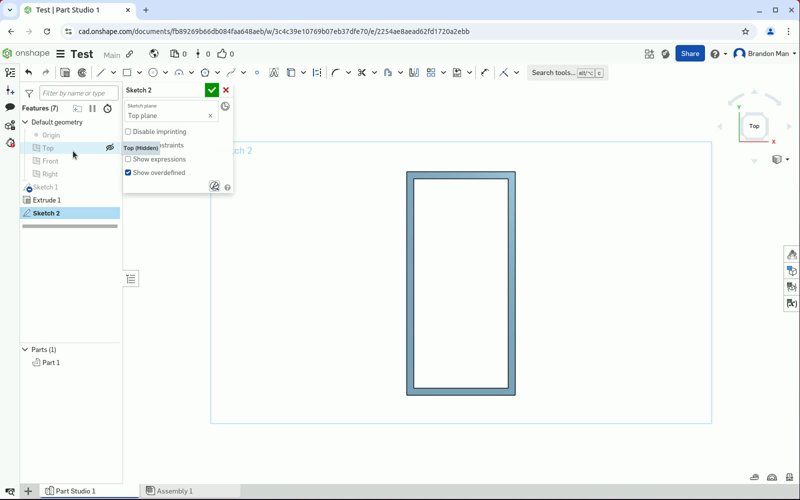
mouse_move(73, 352)
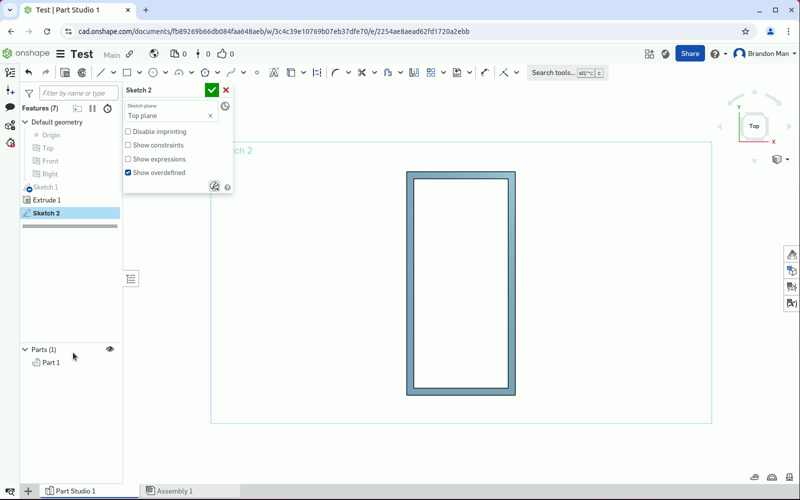
key(y)
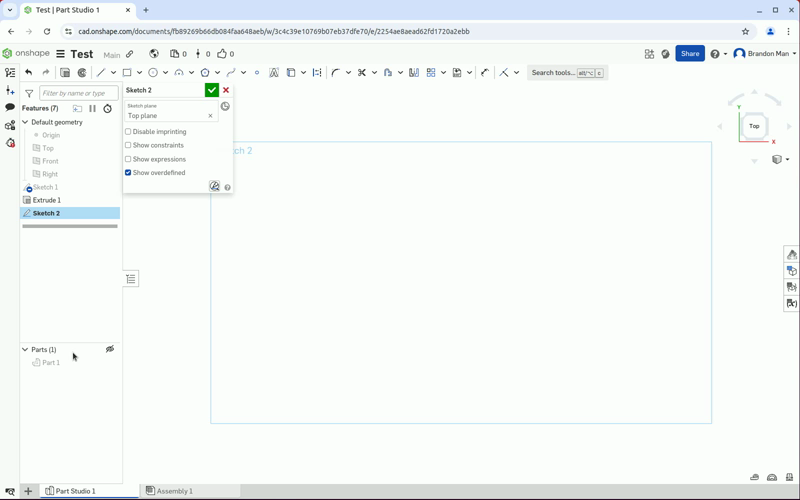
key(l)
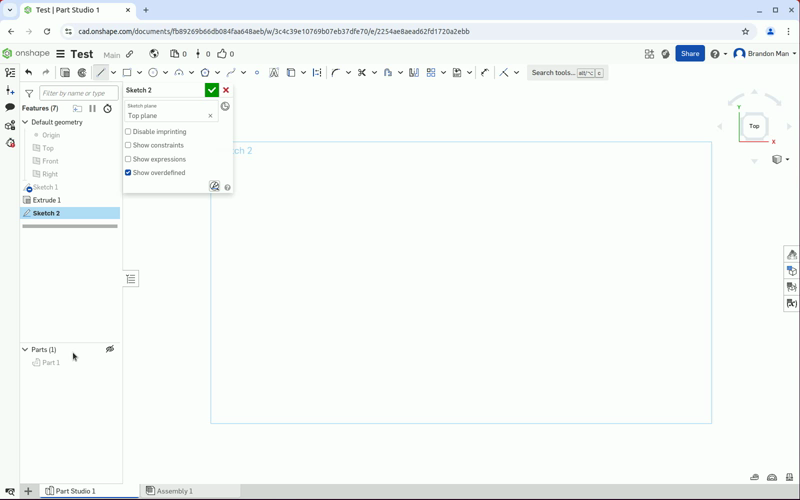
key_down(shift)
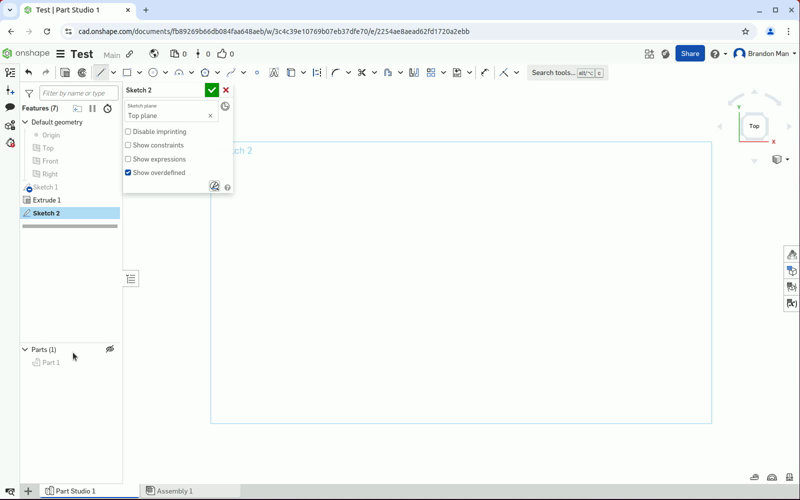
mouse_move(412, 339)
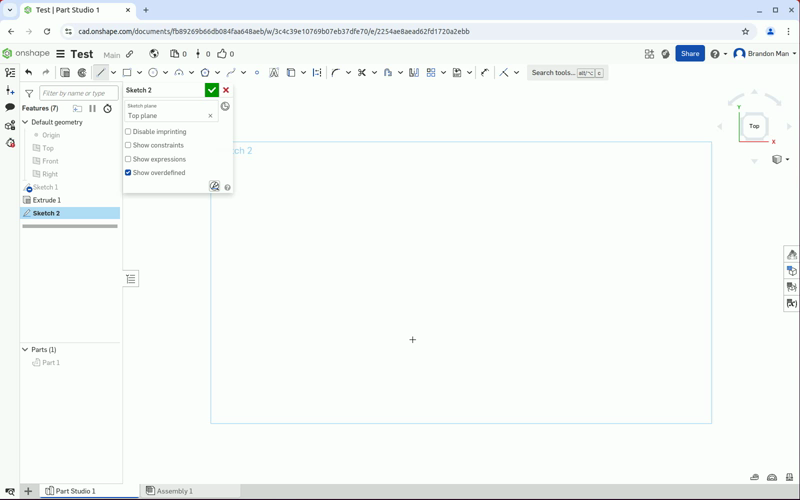
click(412, 339)
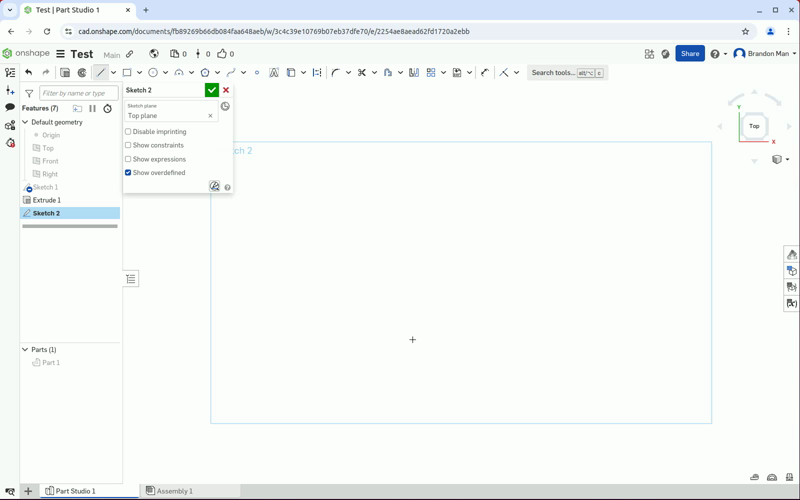
key_up(shift)
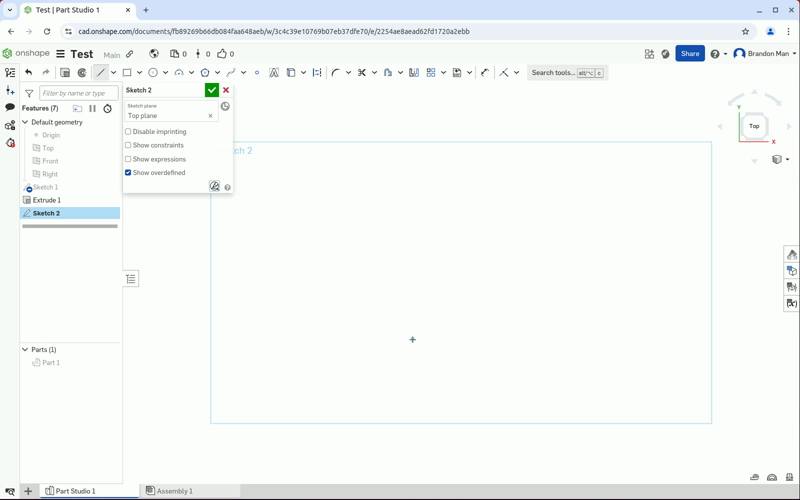
key_down(shift)
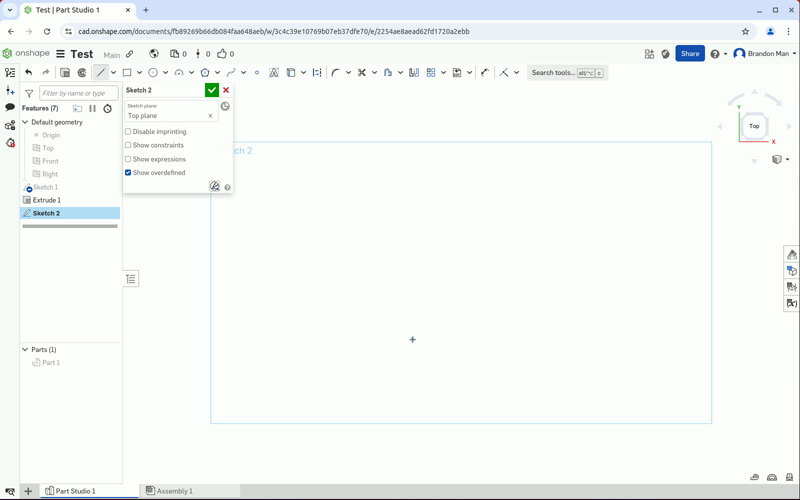
mouse_move(442, 339)
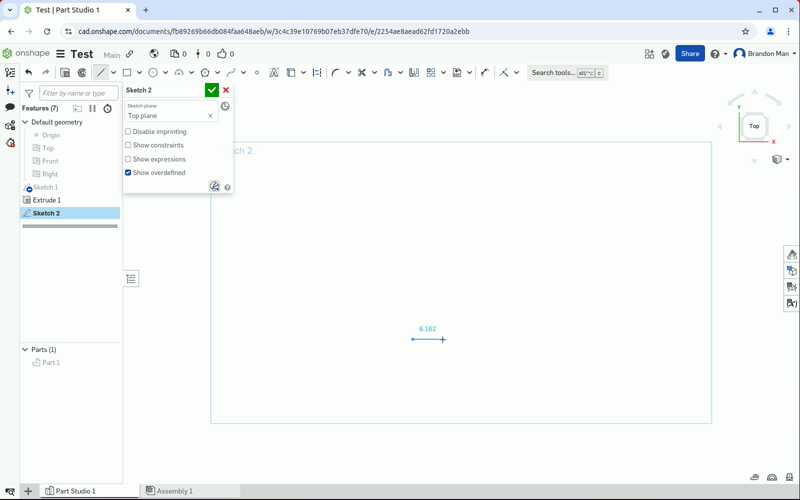
mouse_move(433, 339)
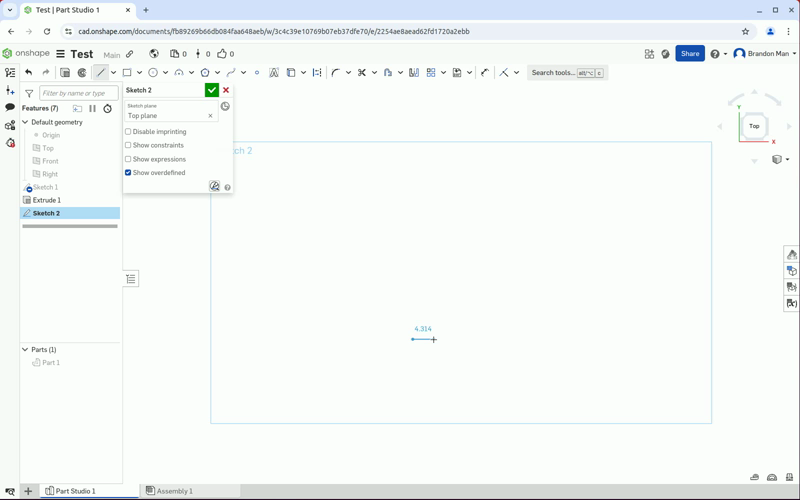
click(433, 339)
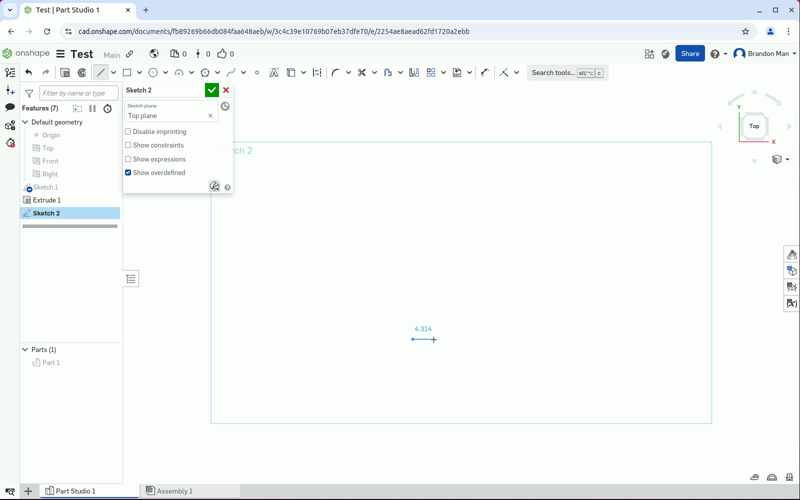
key_up(shift)
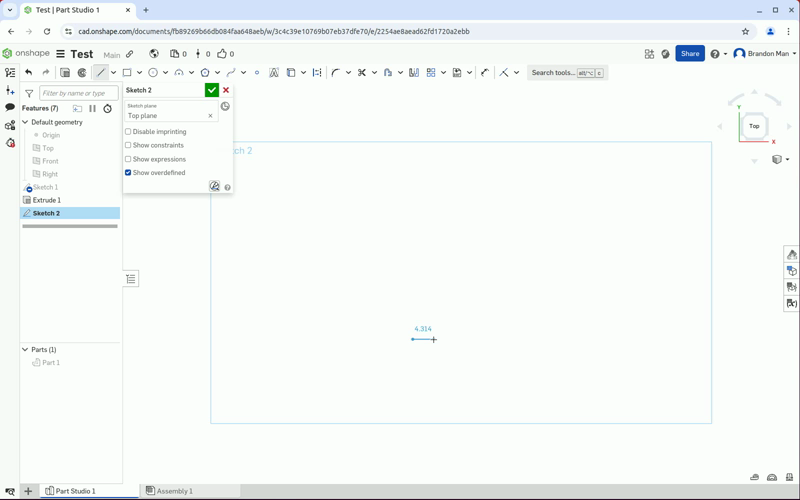
key_down(shift)
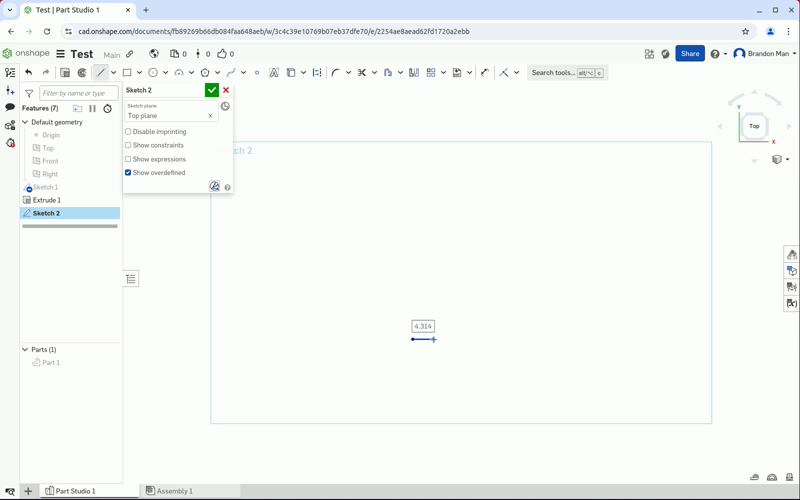
mouse_move(463, 339)
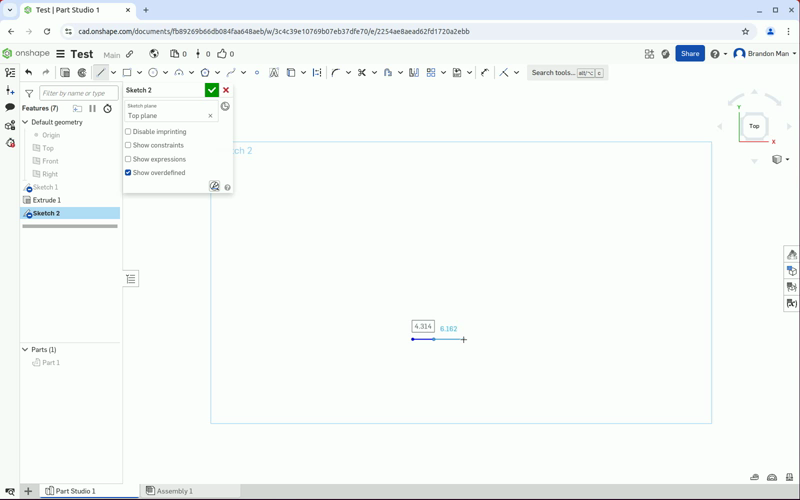
mouse_move(486, 339)
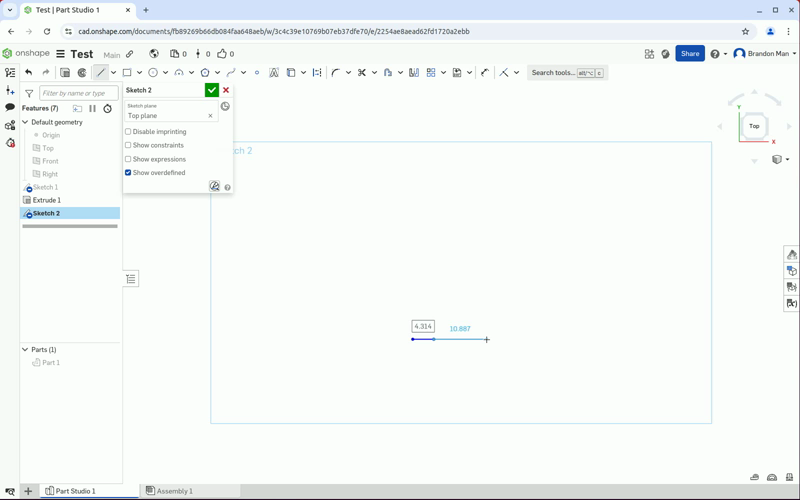
click(486, 339)
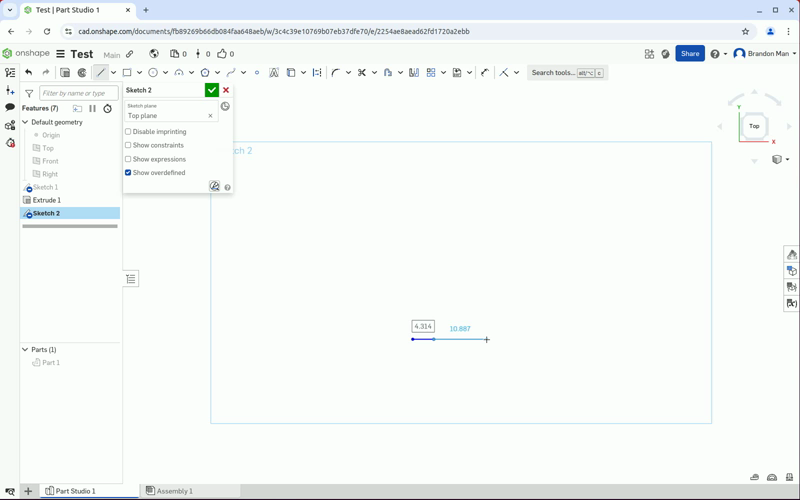
key_up(shift)
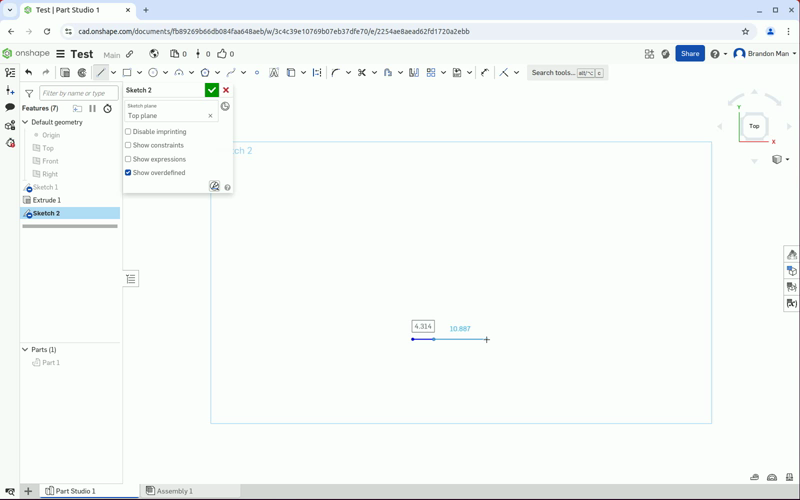
key_down(shift)
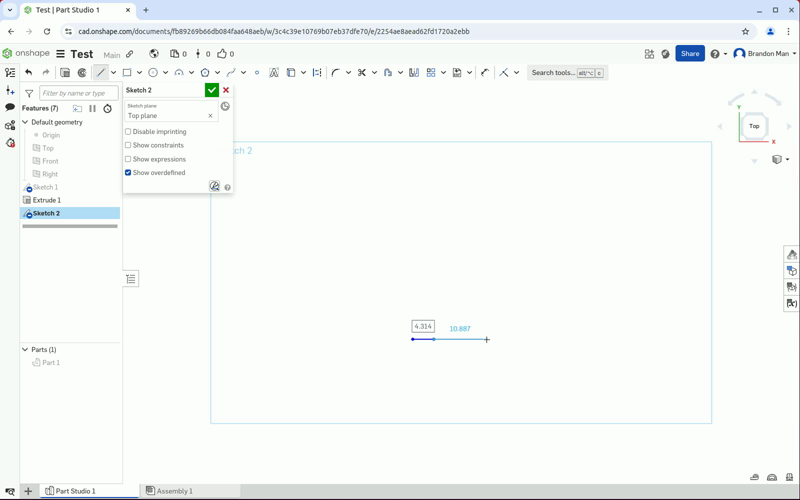
mouse_move(516, 339)
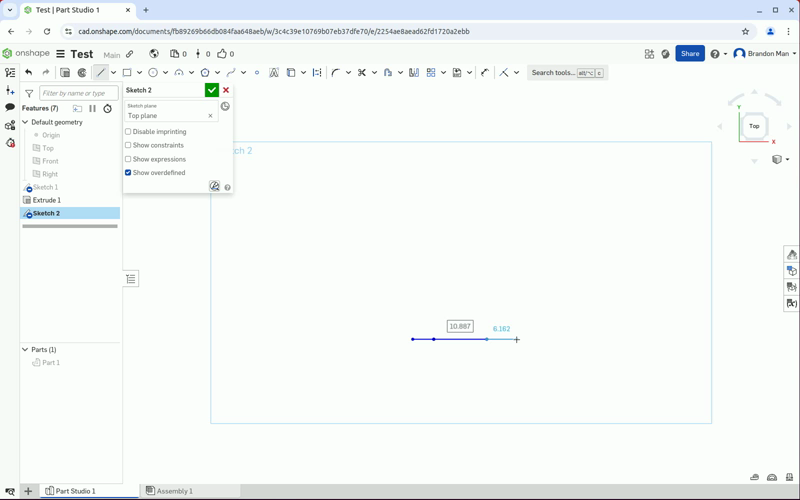
mouse_move(509, 339)
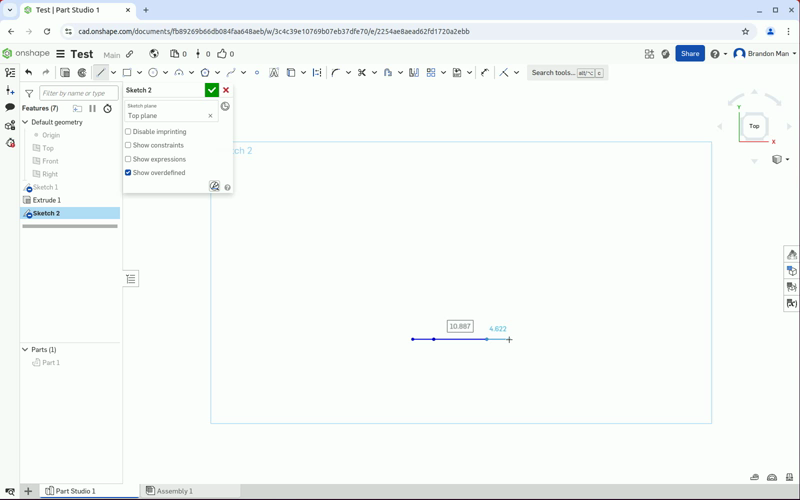
click(509, 339)
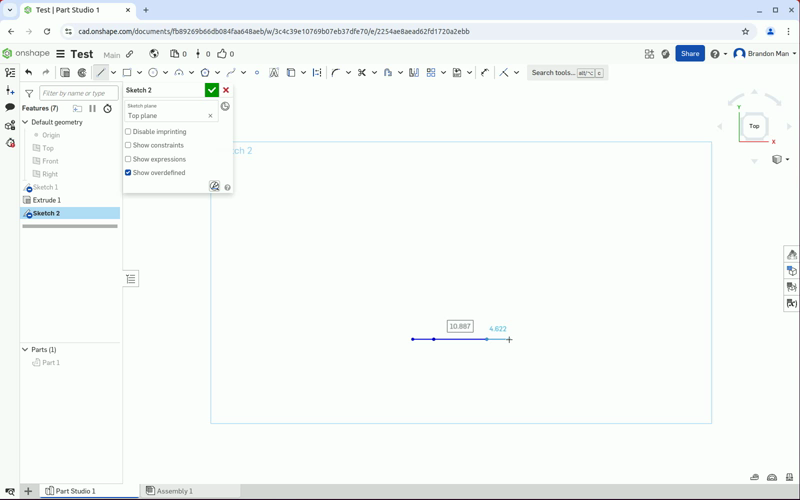
key_up(shift)
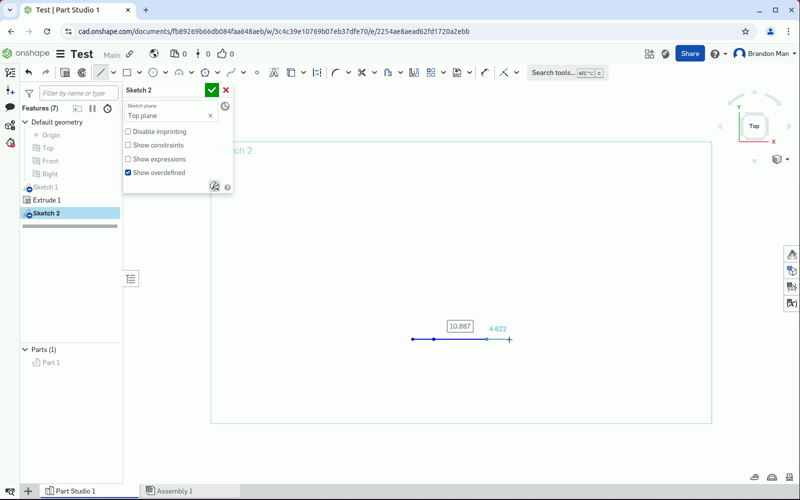
key_down(shift)
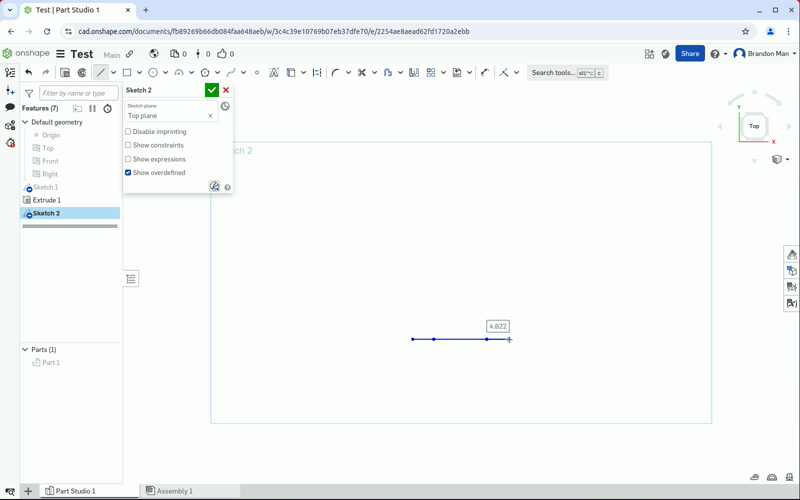
mouse_move(509, 222)
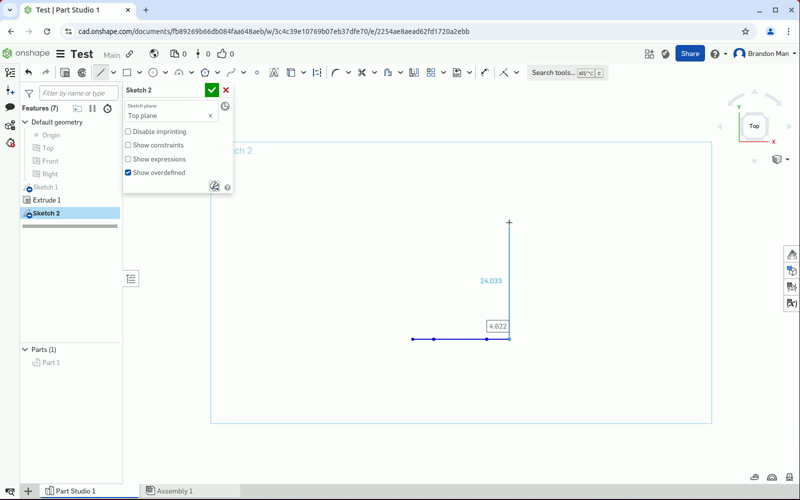
click(509, 222)
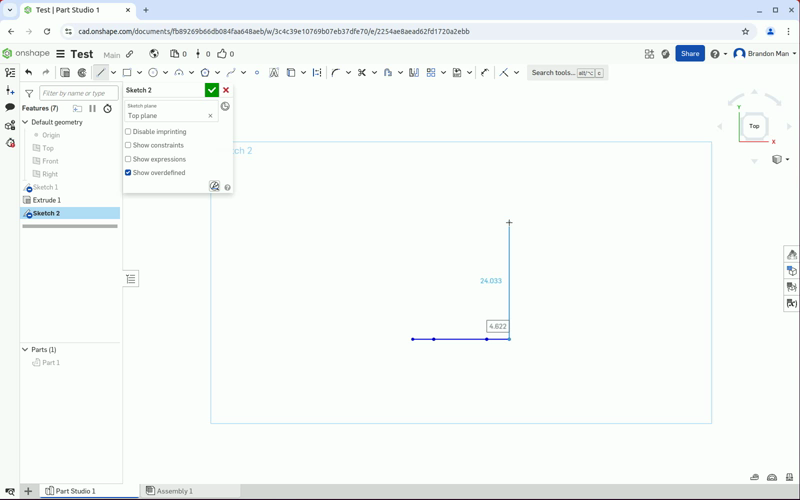
key_up(shift)
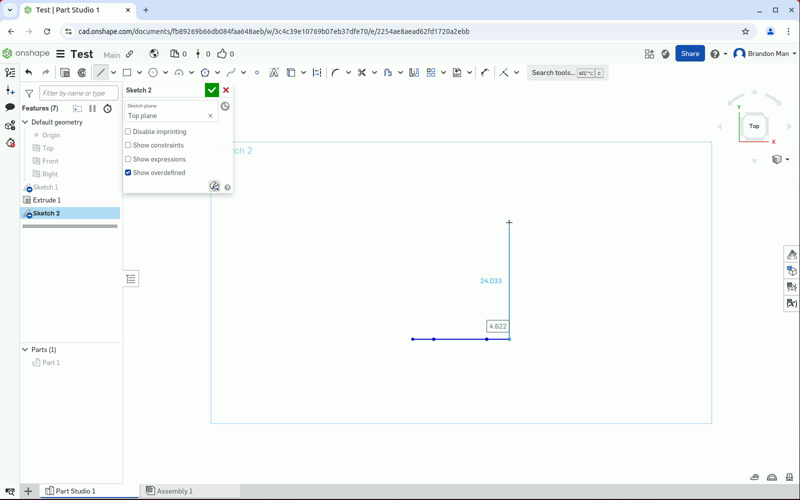
key_down(shift)
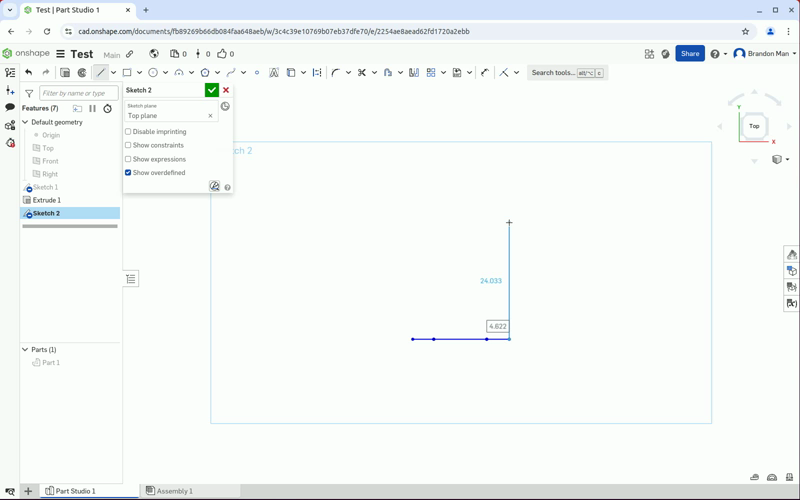
mouse_move(412, 222)
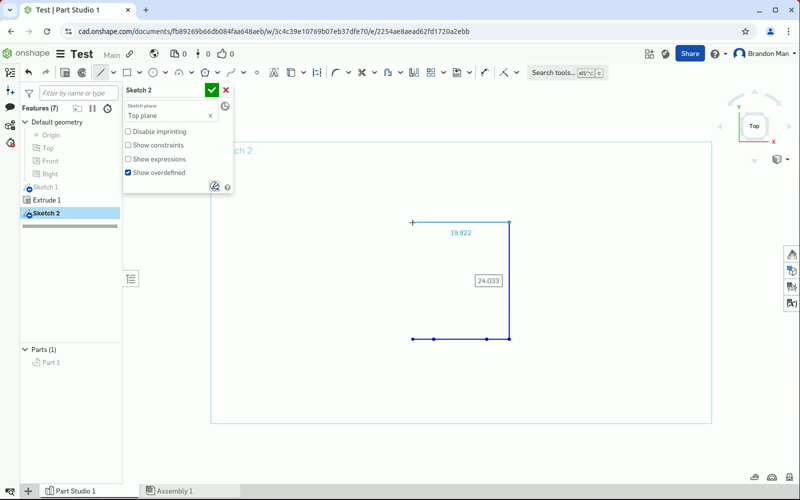
click(412, 222)
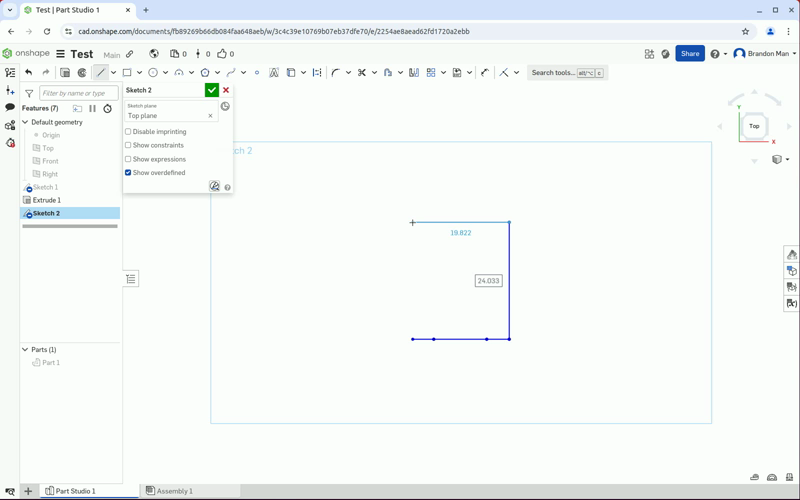
key_up(shift)
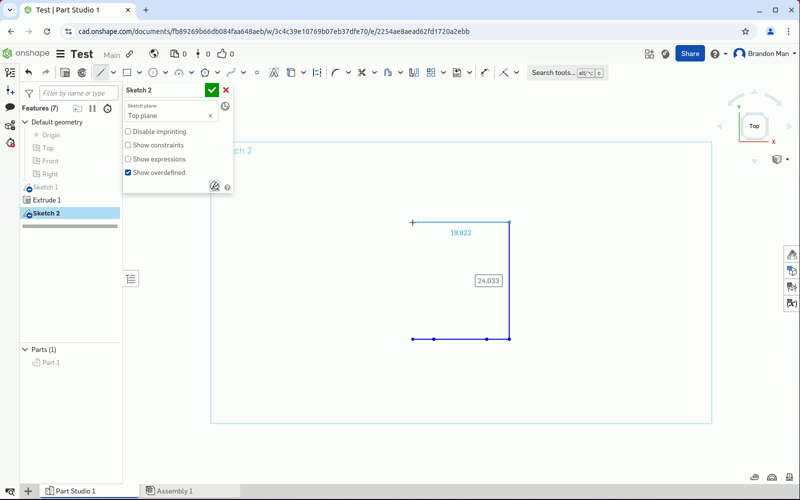
key_down(shift)
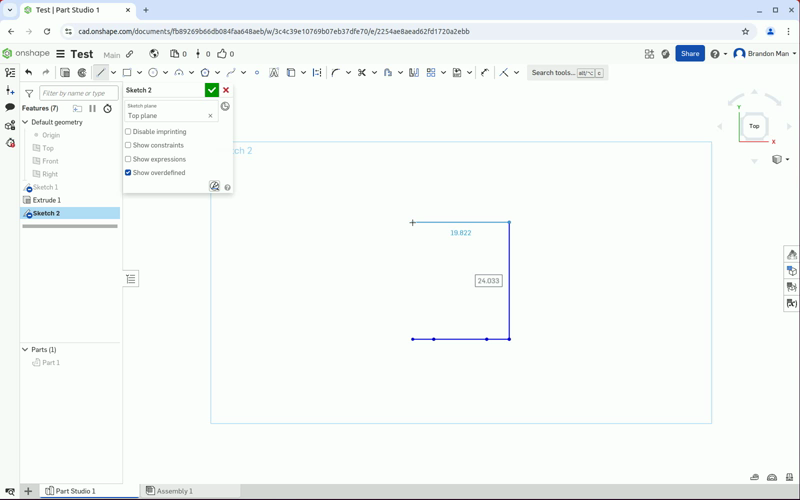
mouse_move(412, 339)
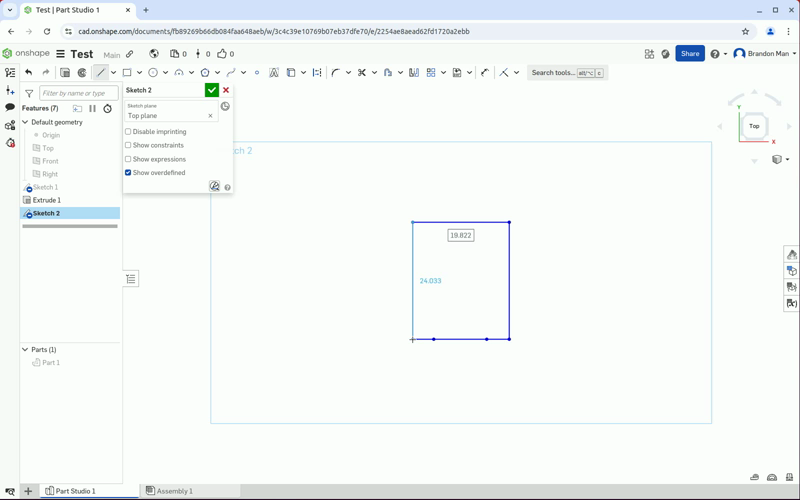
key_up(shift)
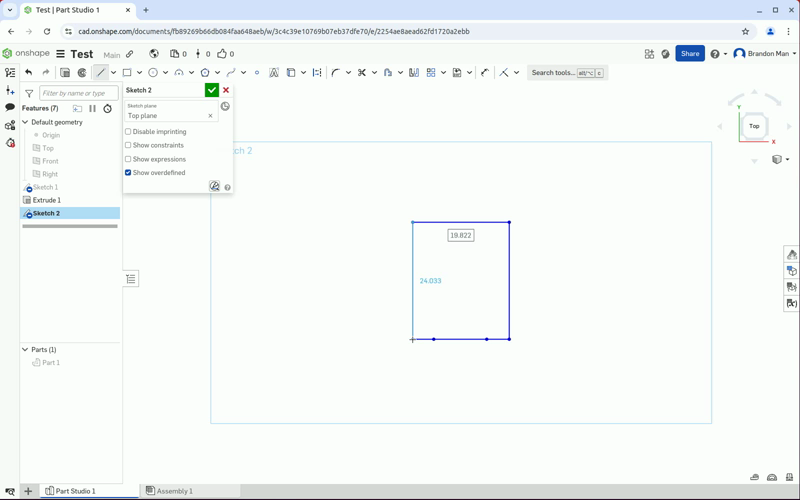
click(412, 339)
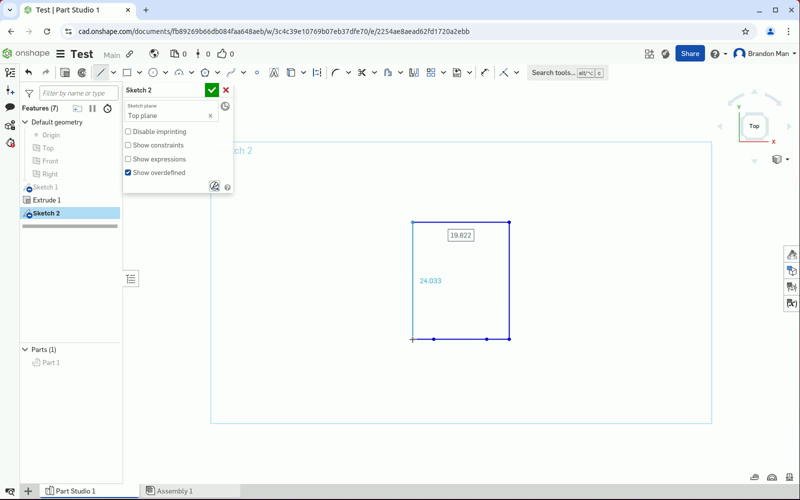
key(esc)
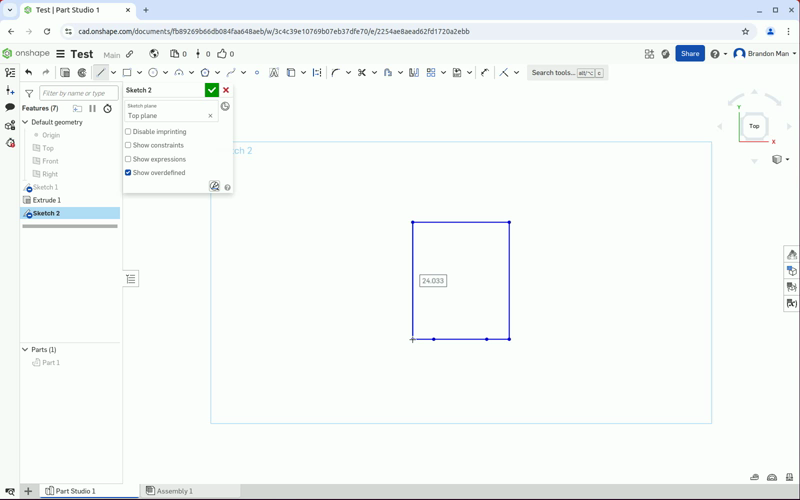
mouse_move(444, 298)
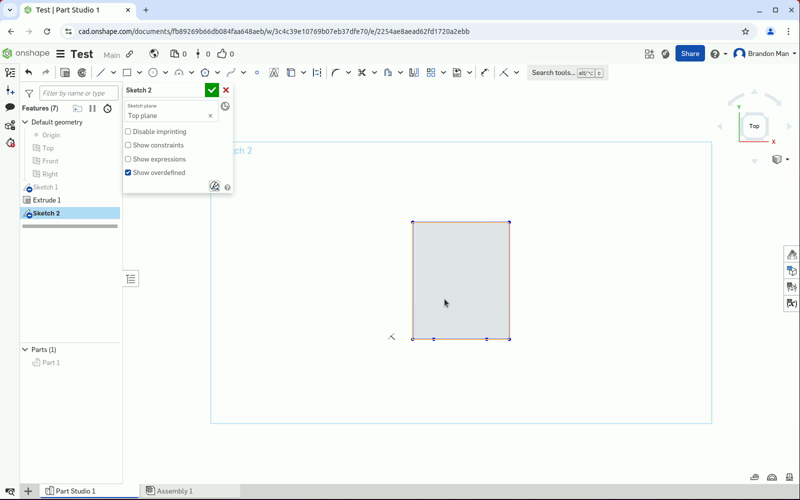
click(444, 298)
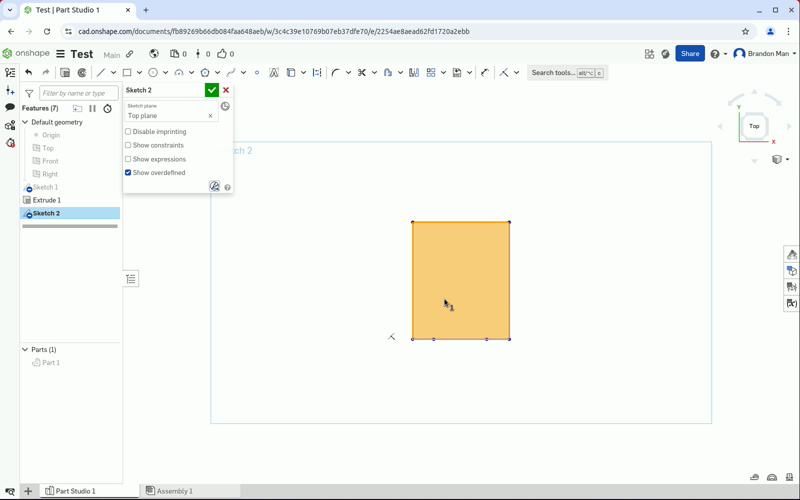
mouse_move(73, 352)
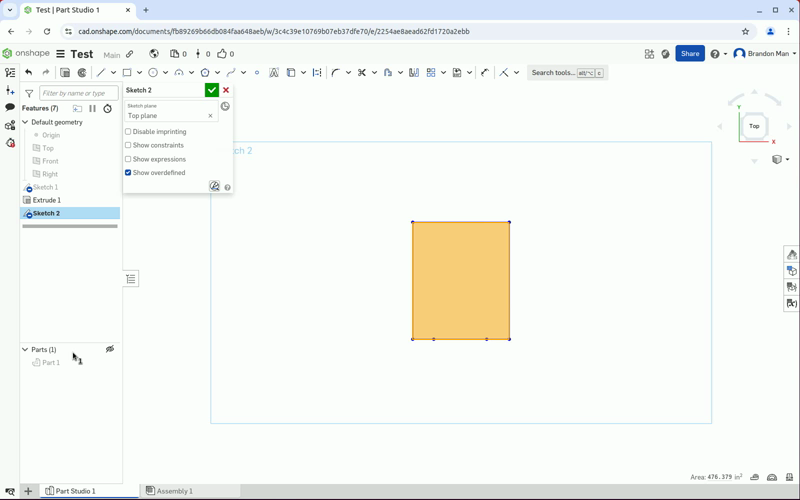
key(shift+y)
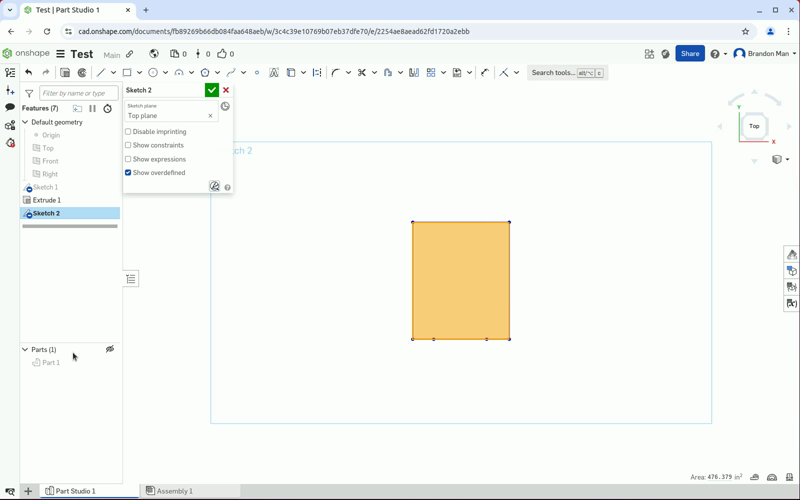
key(shift+e)
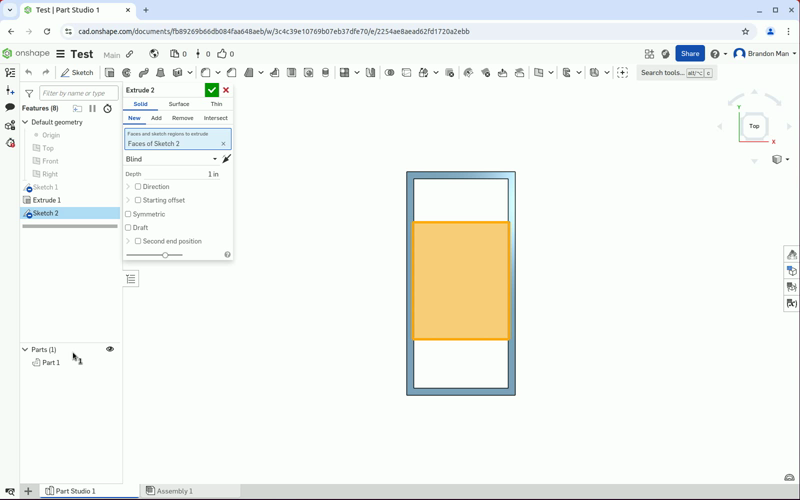
mouse_move(143, 106)
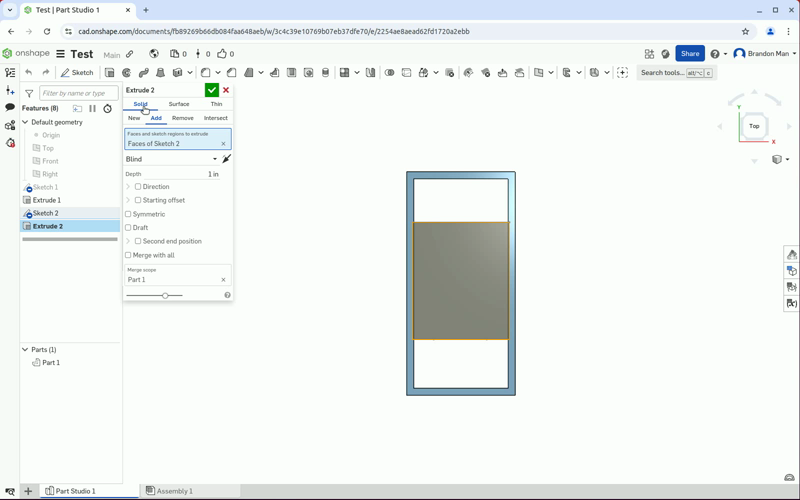
click(143, 106)
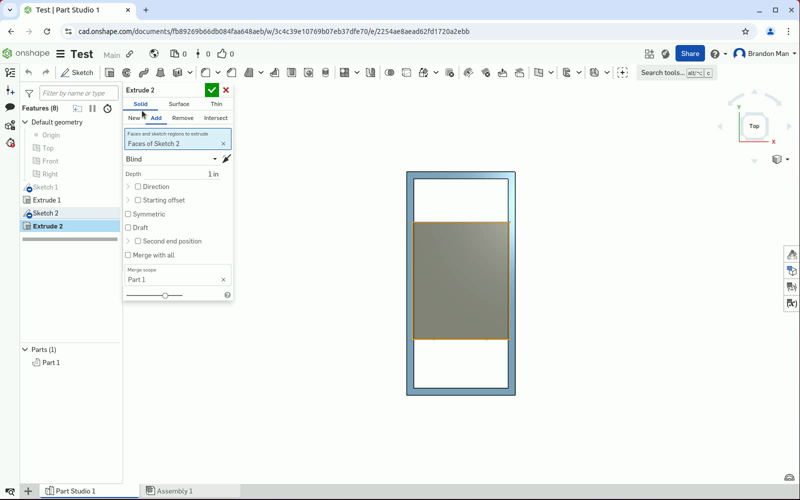
mouse_move(137, 120)
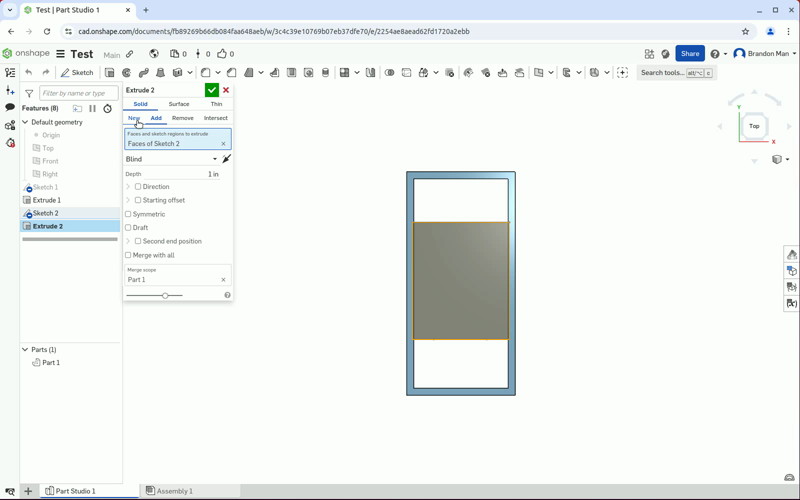
click(137, 120)
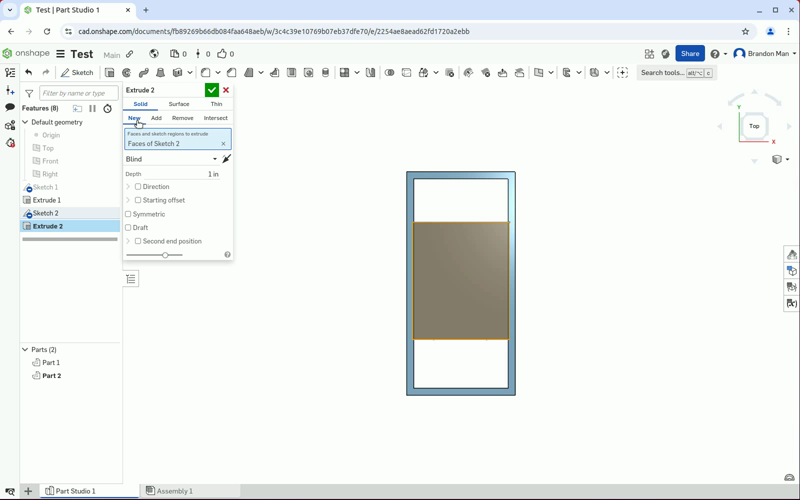
key(tab, 4)
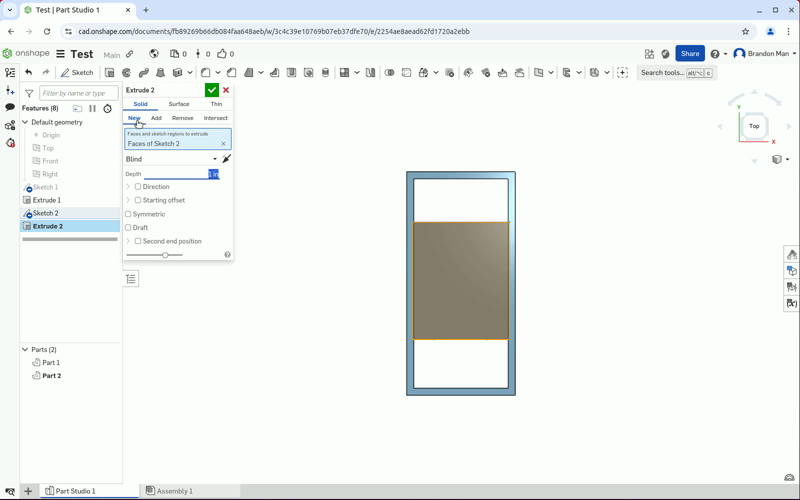
text(1.204)
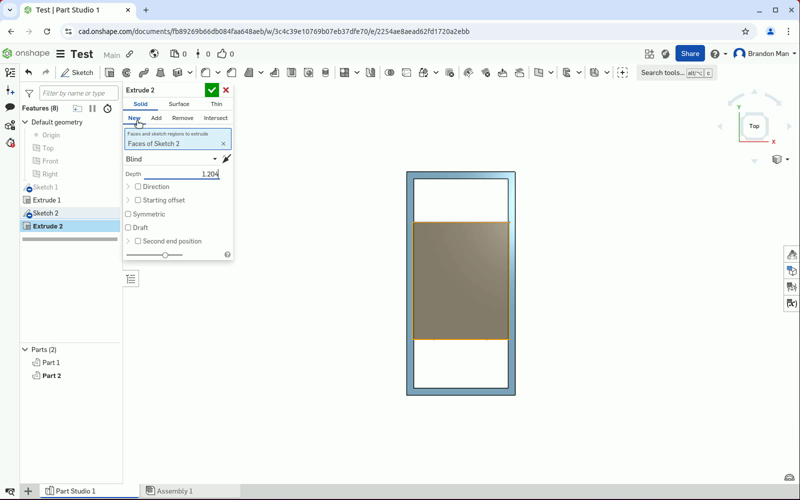
key(enter)
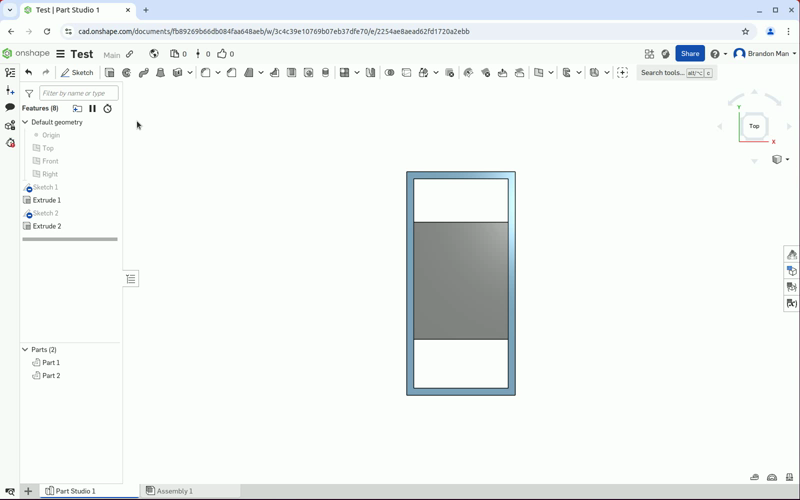
key(shift+h)
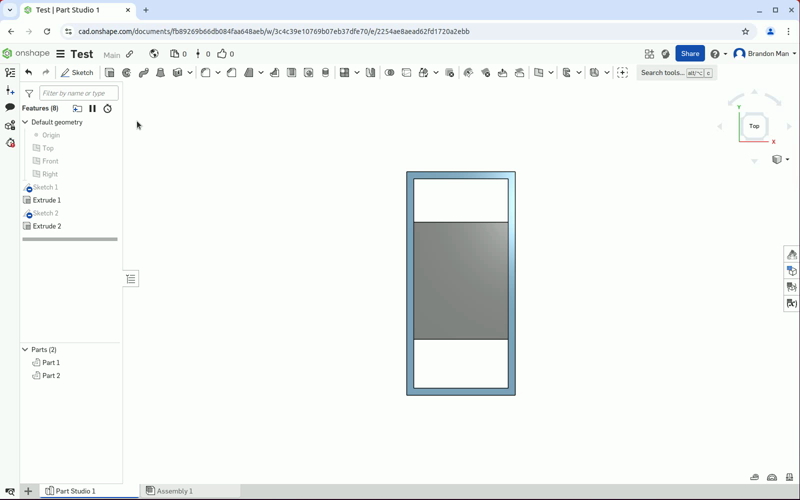
key(shift+h)
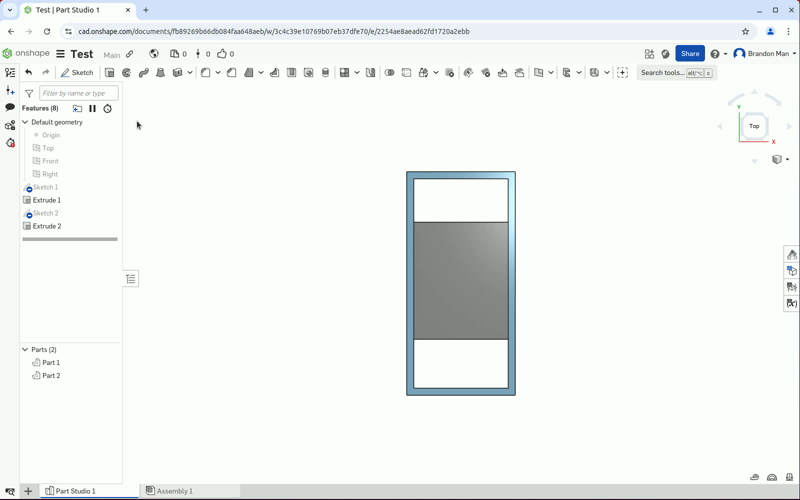
mouse_move(73, 189)
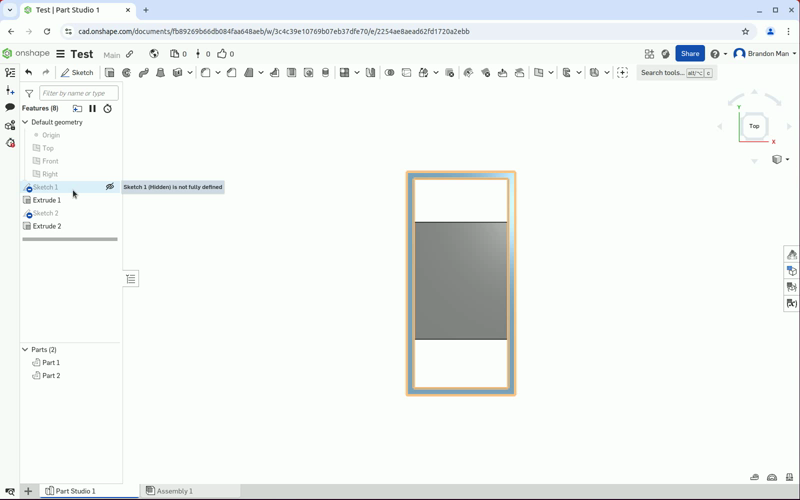
click(73, 189)
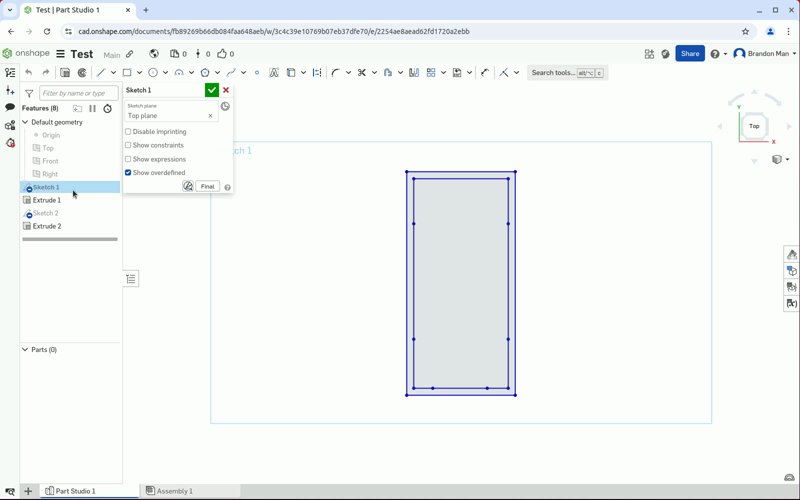
mouse_move(229, 92)
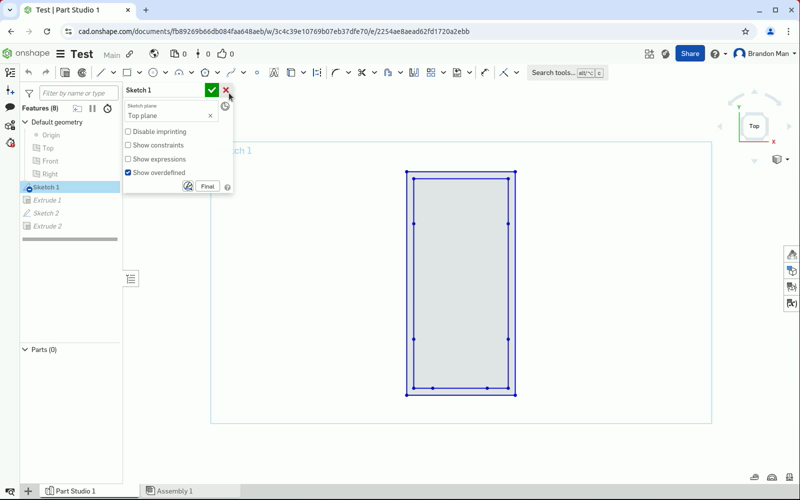
click(229, 92)
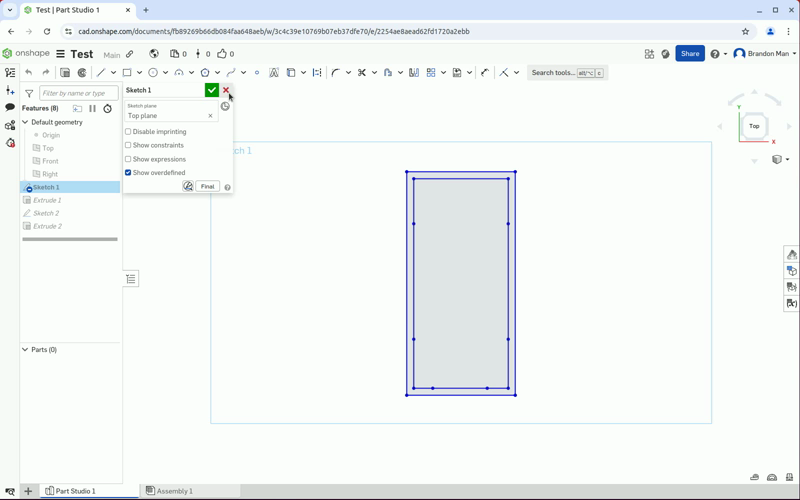
key(shift+s)
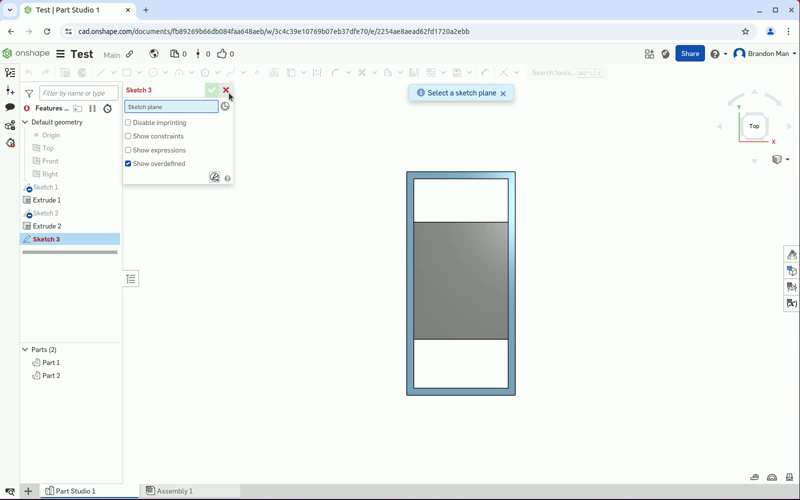
mouse_move(73, 150)
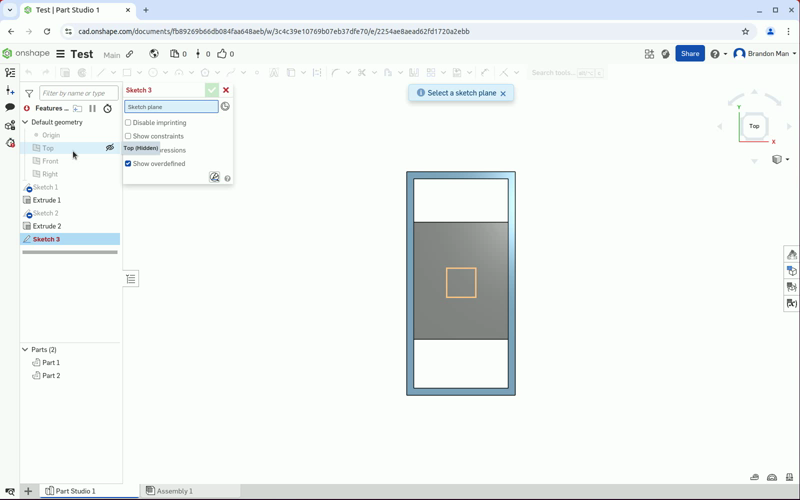
click(73, 150)
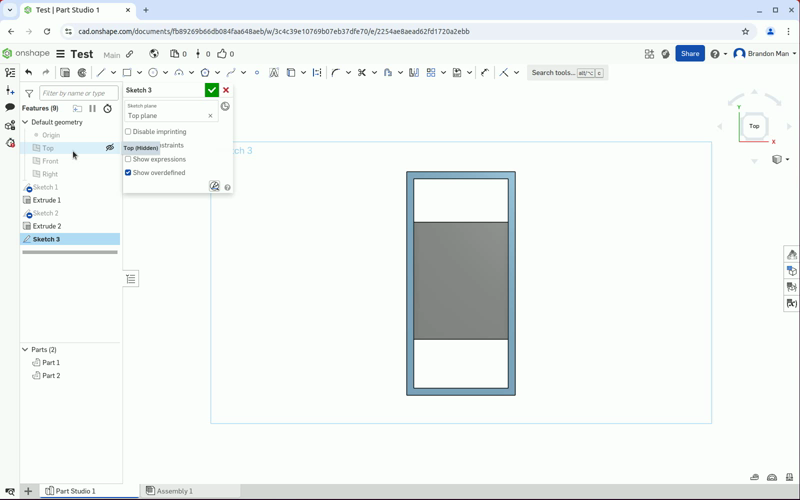
mouse_move(73, 352)
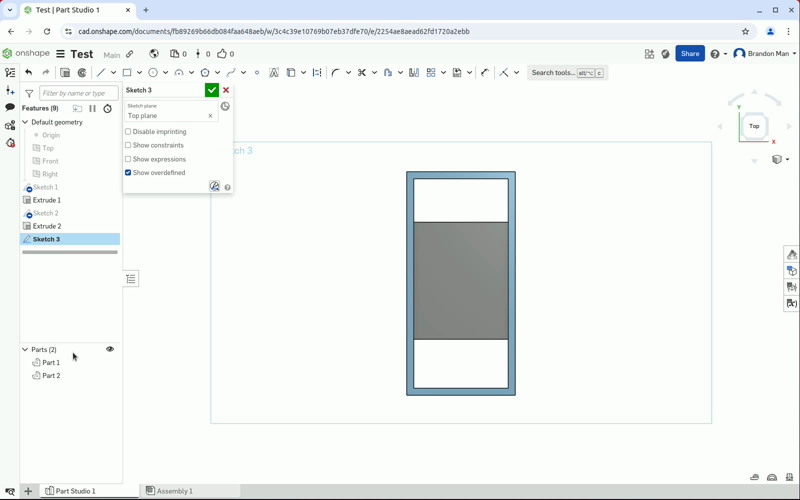
key(y)
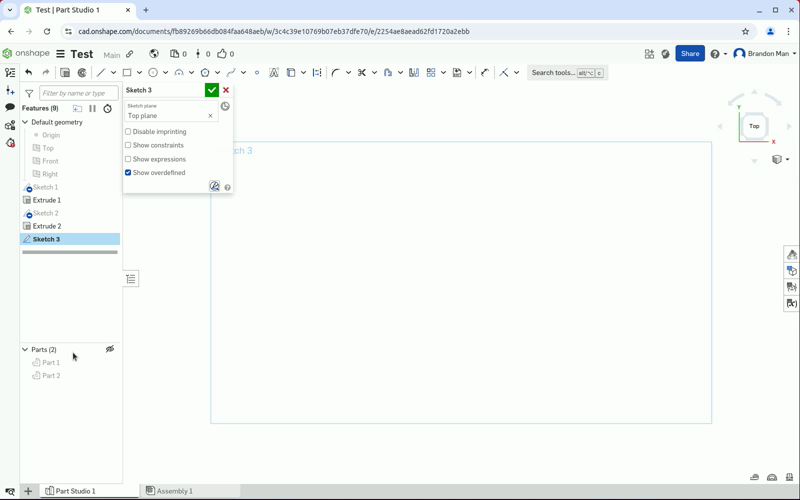
key(l)
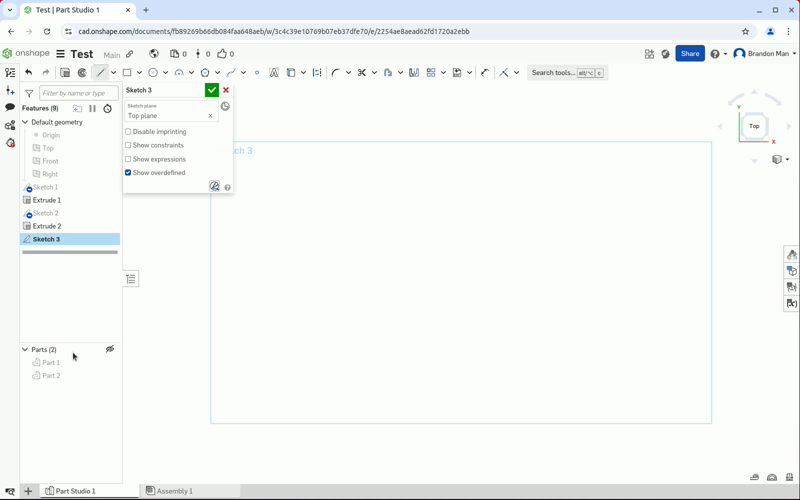
key_down(shift)
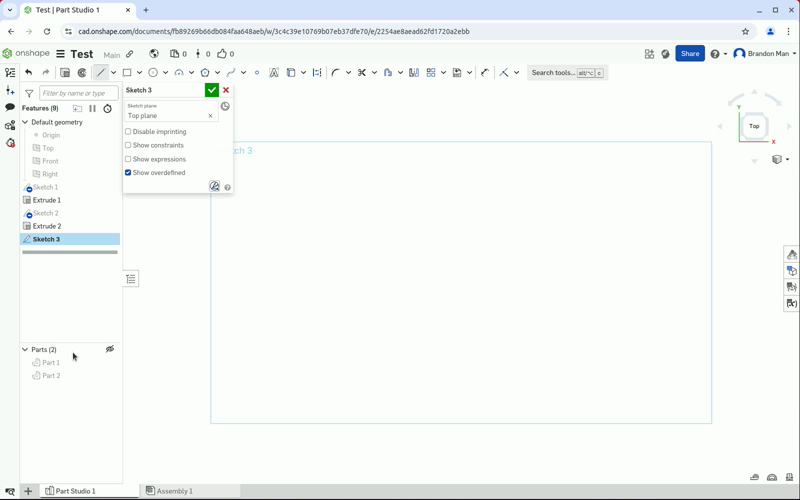
mouse_move(412, 222)
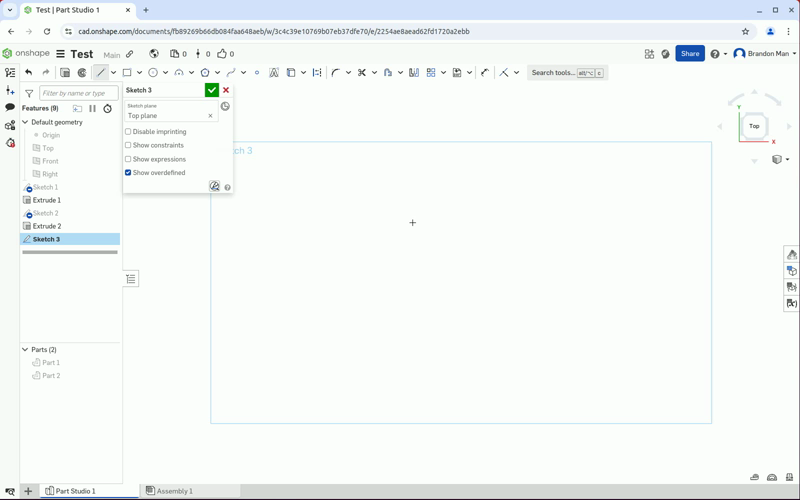
click(412, 222)
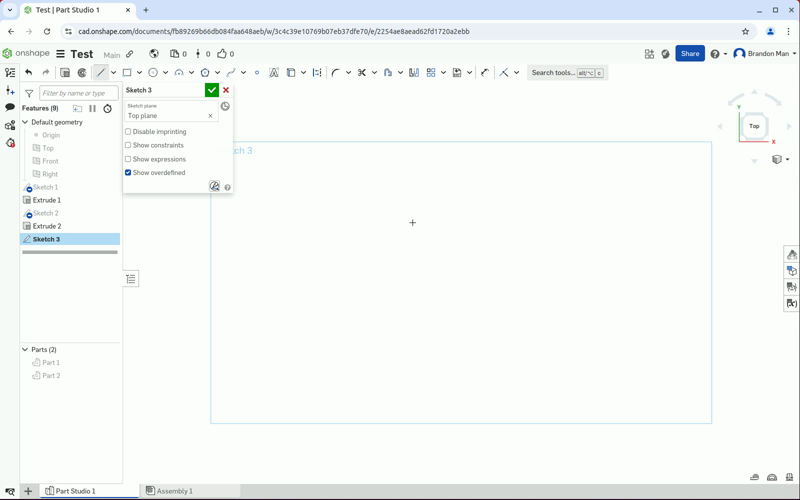
key_up(shift)
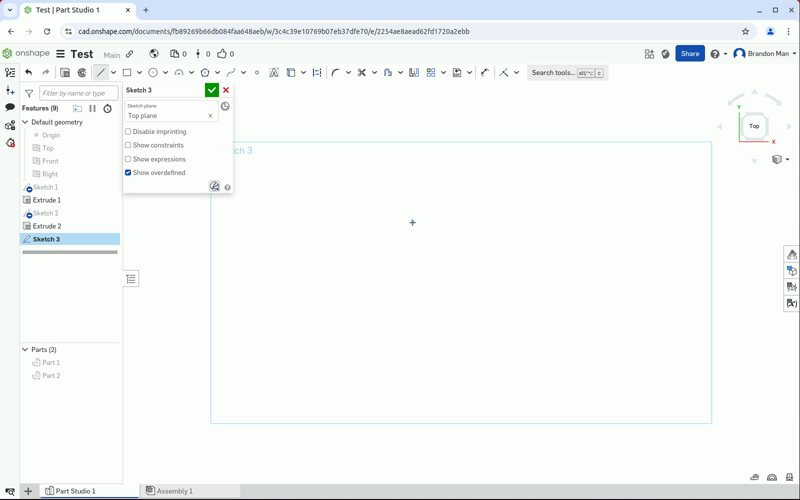
key_down(shift)
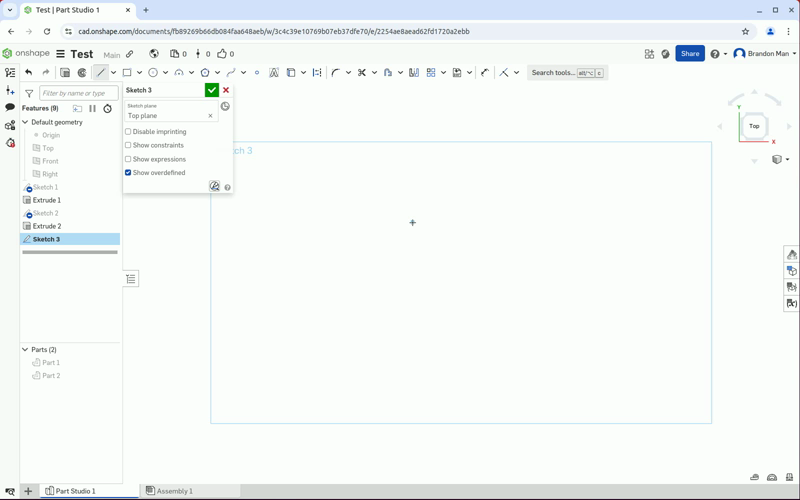
mouse_move(510, 222)
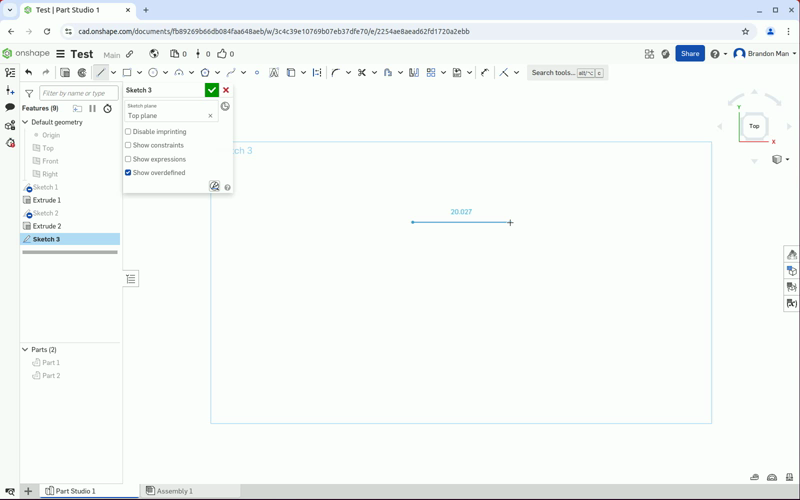
click(510, 222)
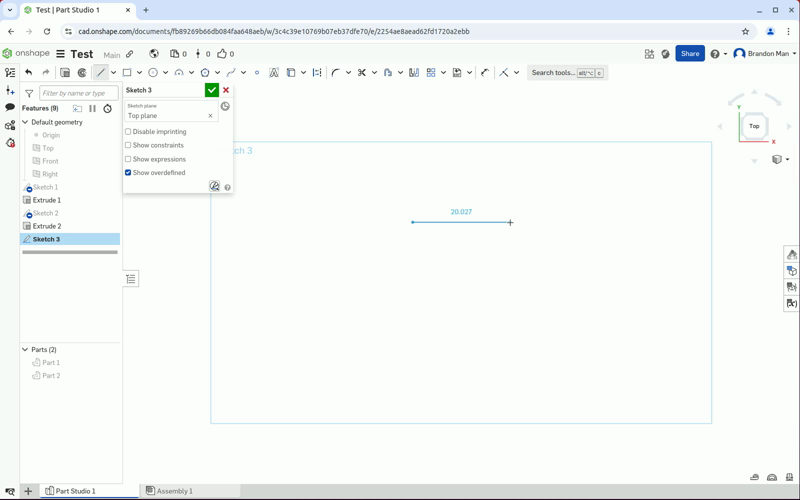
key_up(shift)
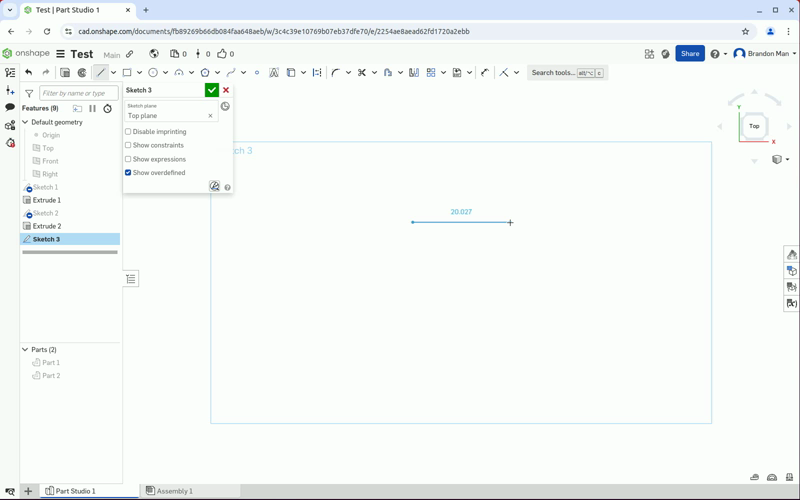
key_down(shift)
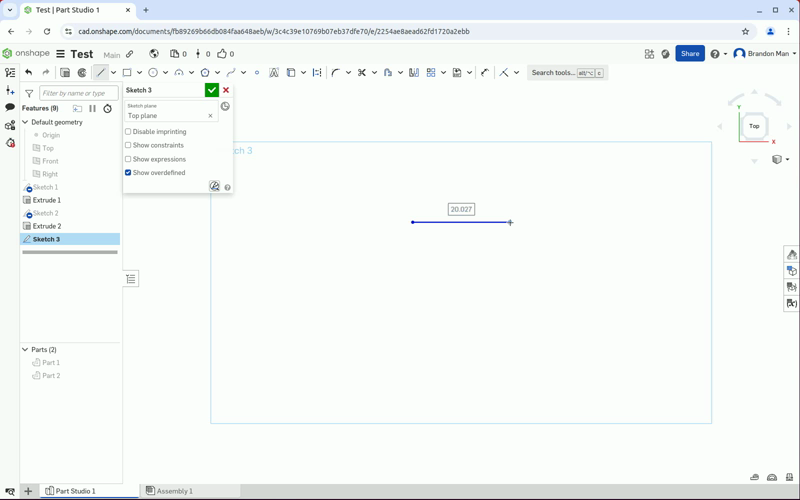
mouse_move(540, 222)
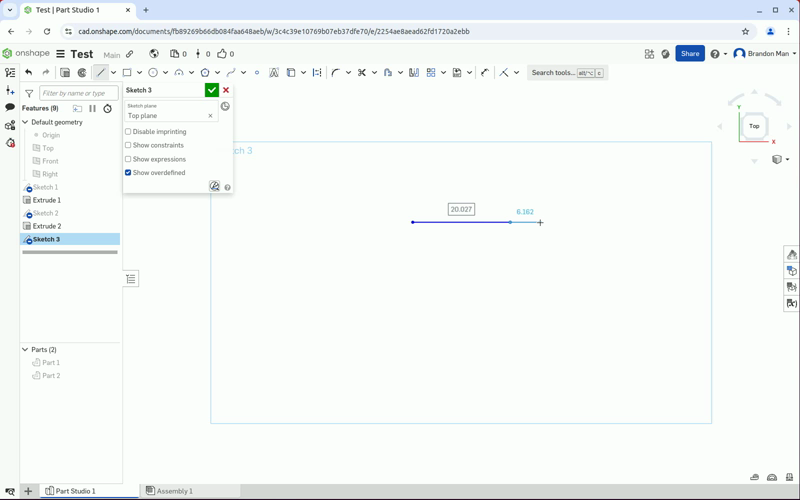
mouse_move(510, 177)
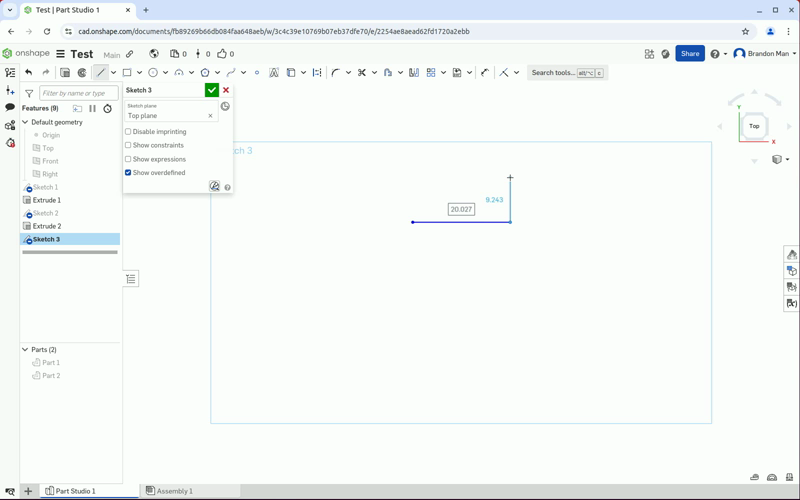
click(510, 177)
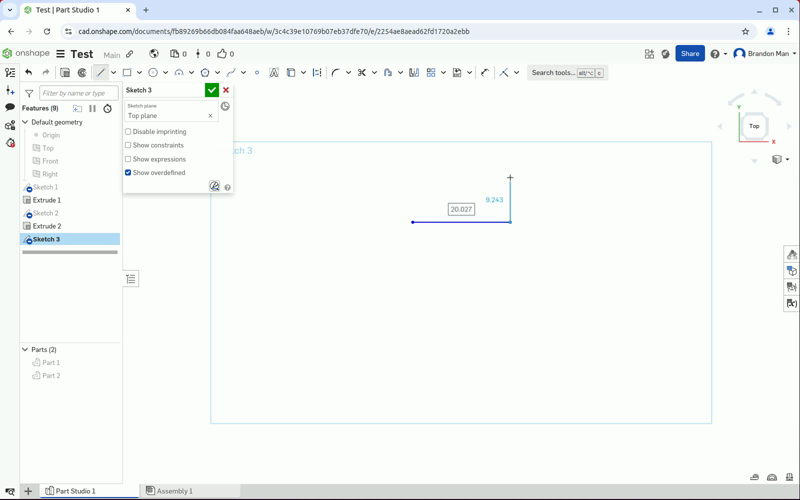
key_up(shift)
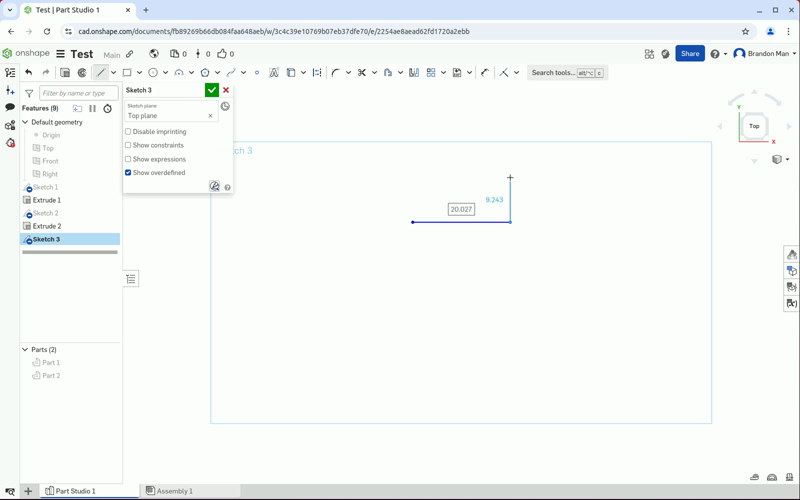
key_down(shift)
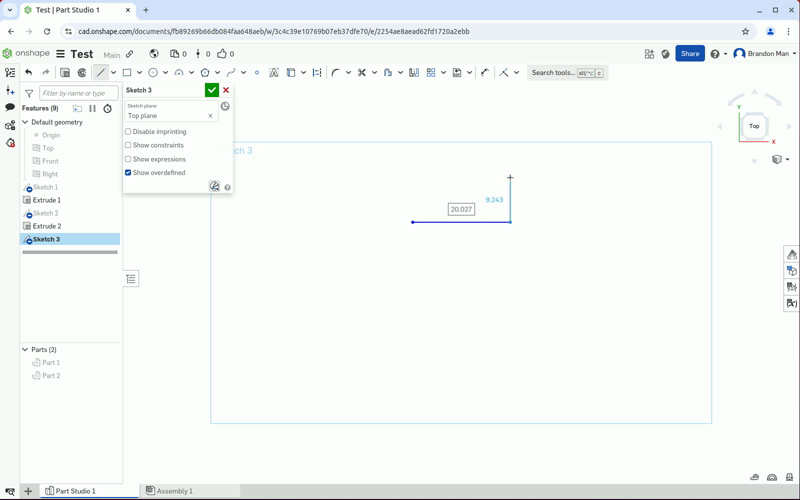
mouse_move(412, 177)
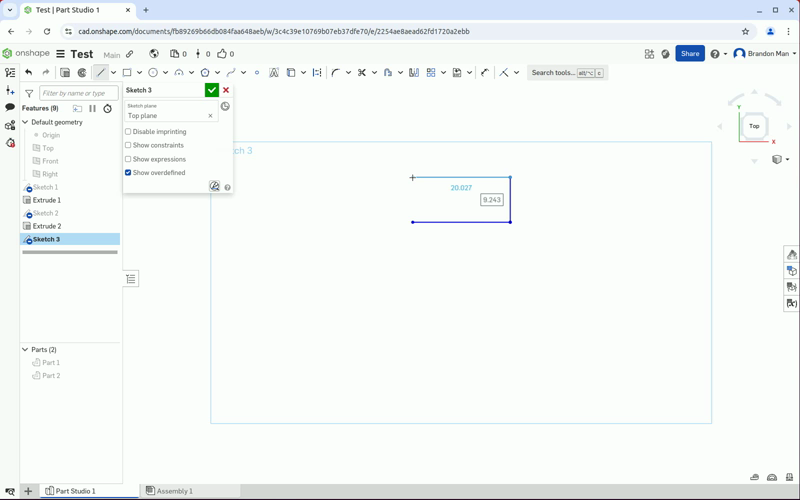
click(412, 177)
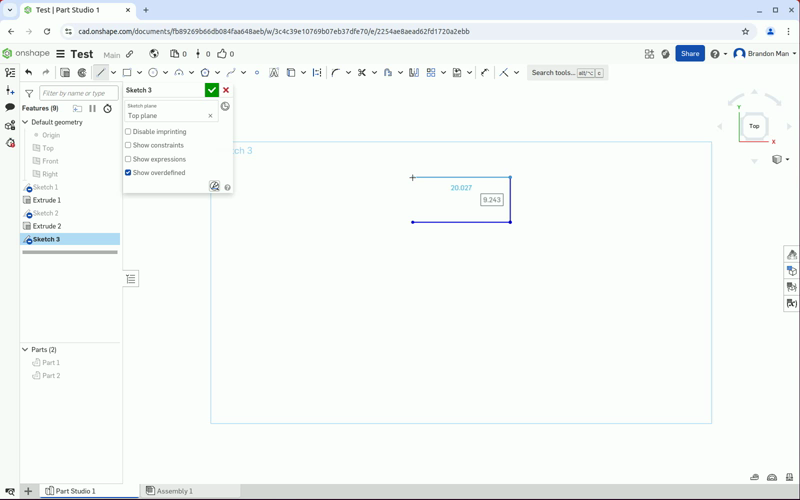
key_up(shift)
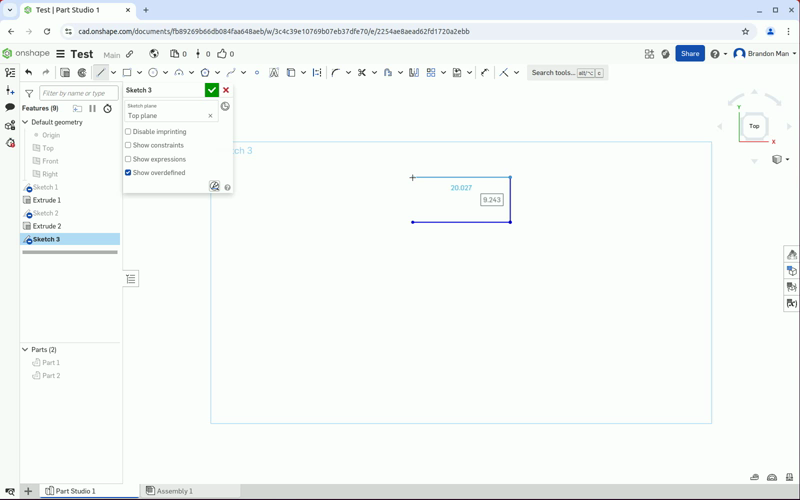
mouse_move(442, 177)
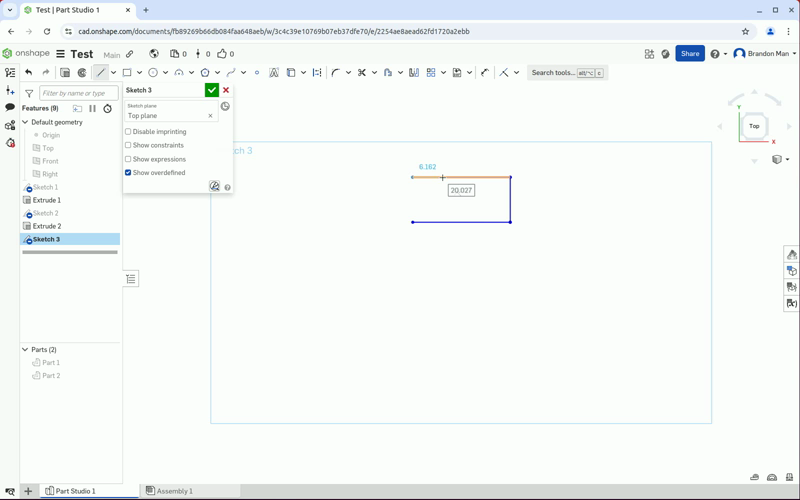
key_down(shift)
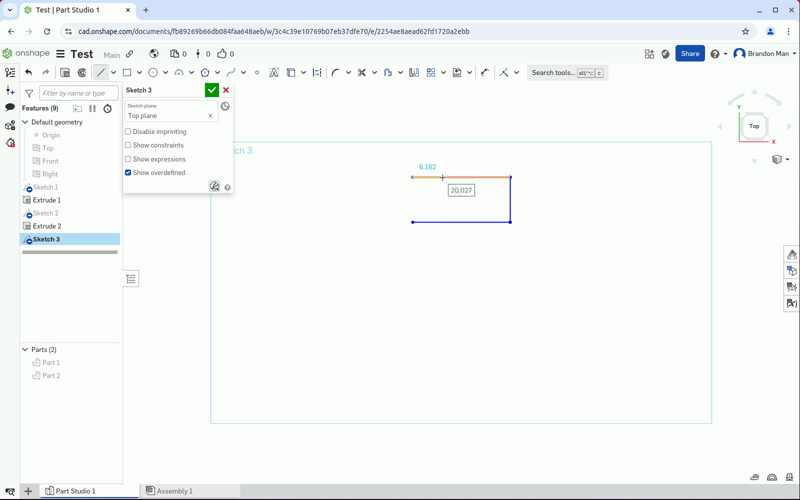
mouse_move(412, 222)
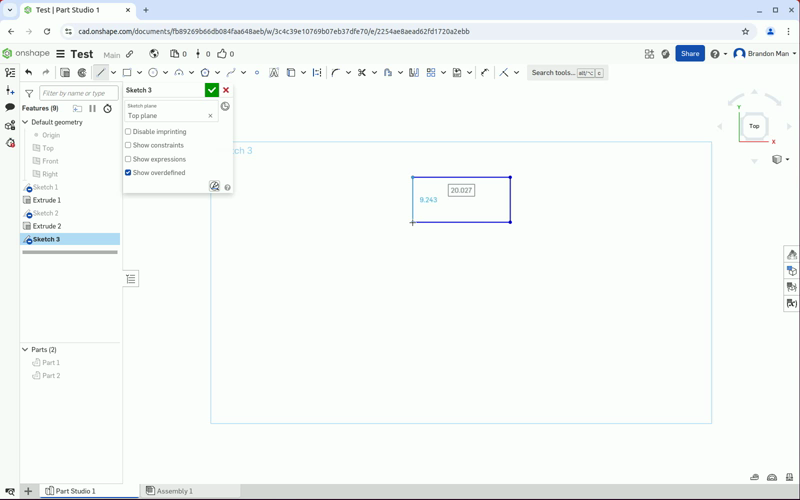
key_up(shift)
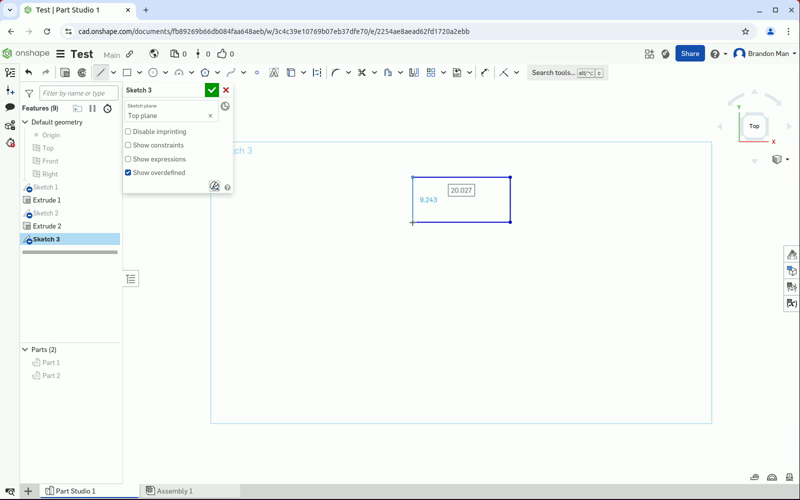
click(412, 222)
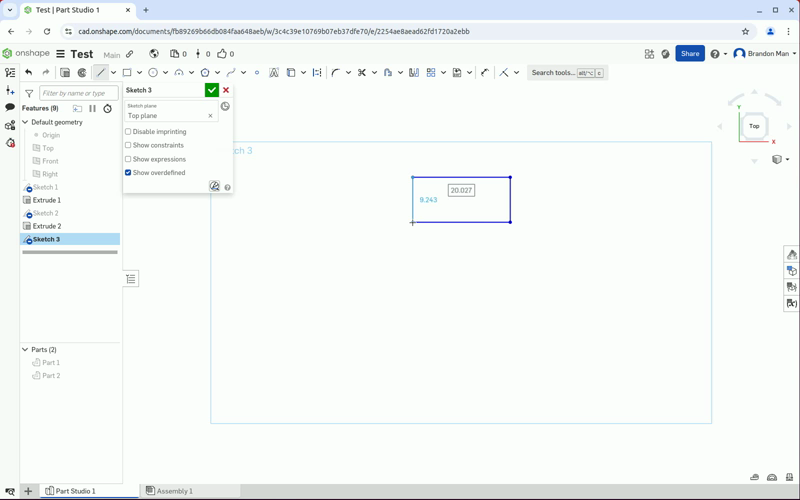
key(esc)
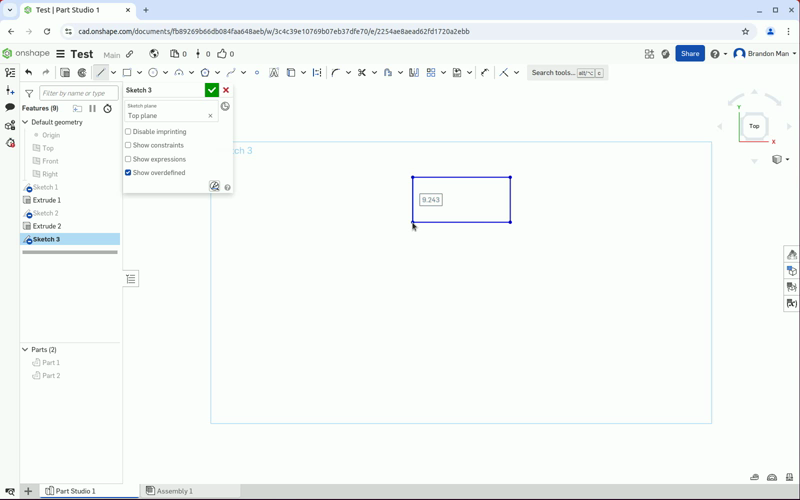
mouse_move(424, 205)
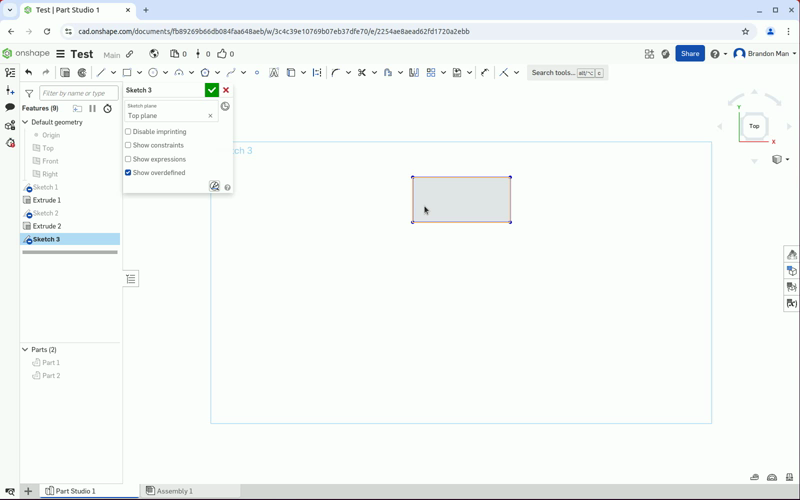
click(424, 205)
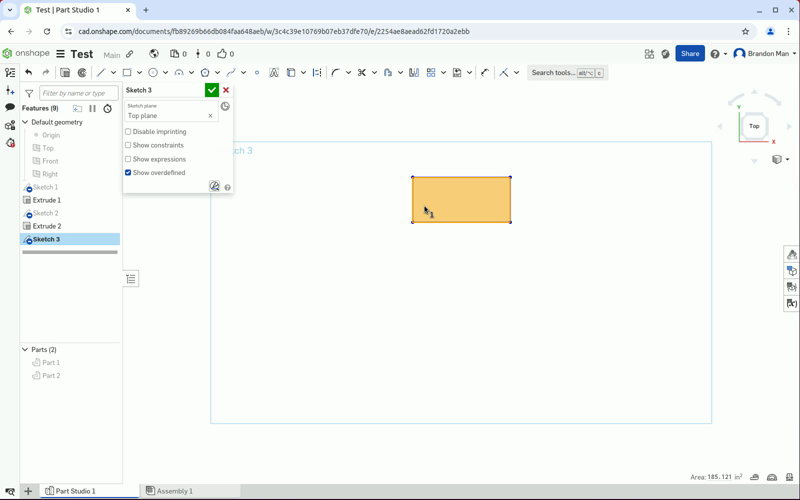
mouse_move(73, 352)
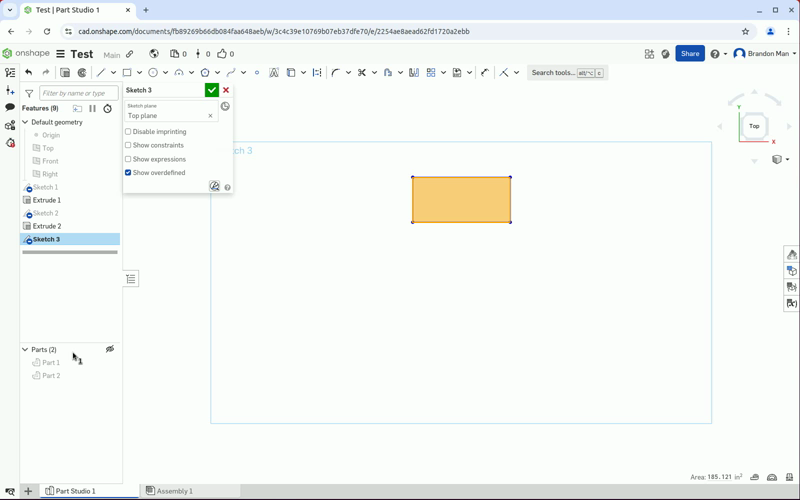
key(shift+y)
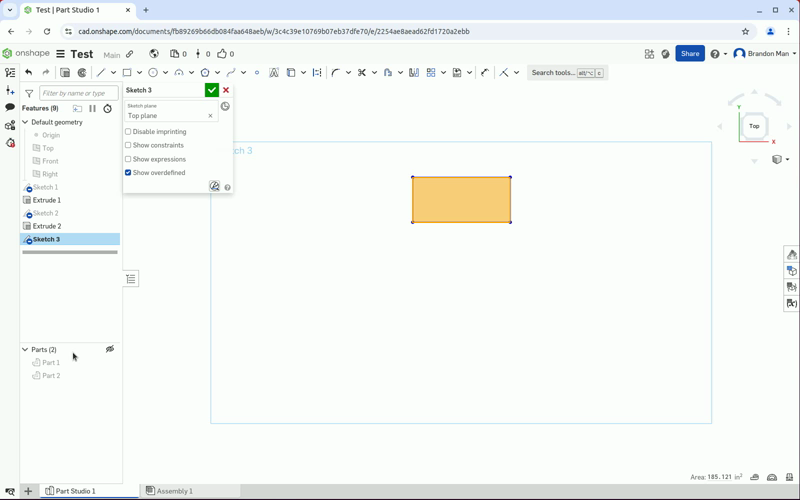
key(shift+e)
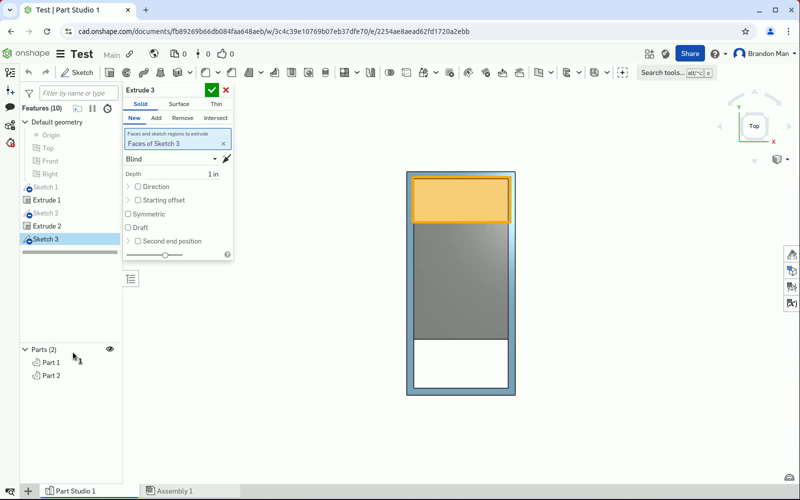
mouse_move(143, 106)
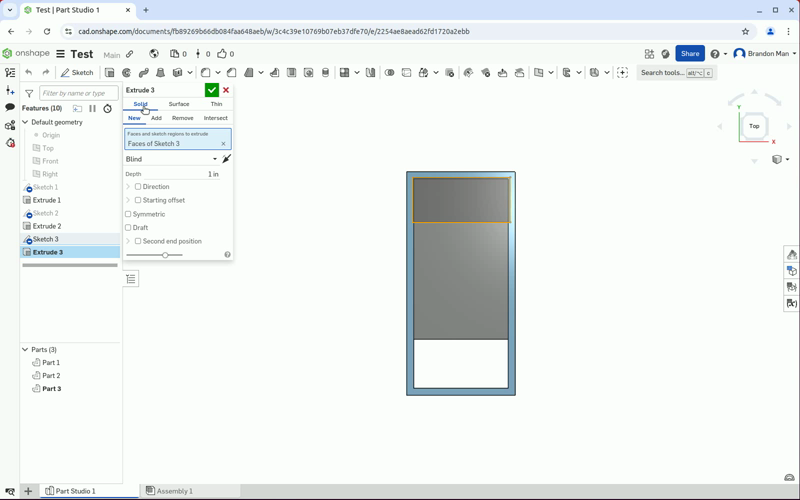
click(143, 106)
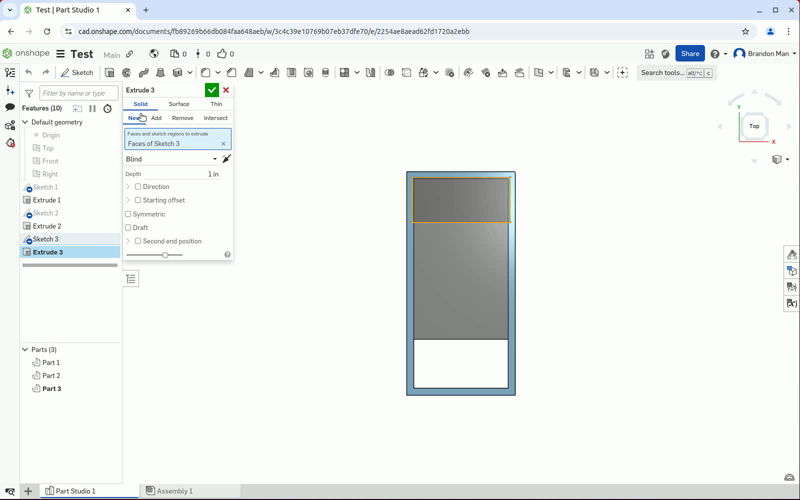
mouse_move(137, 120)
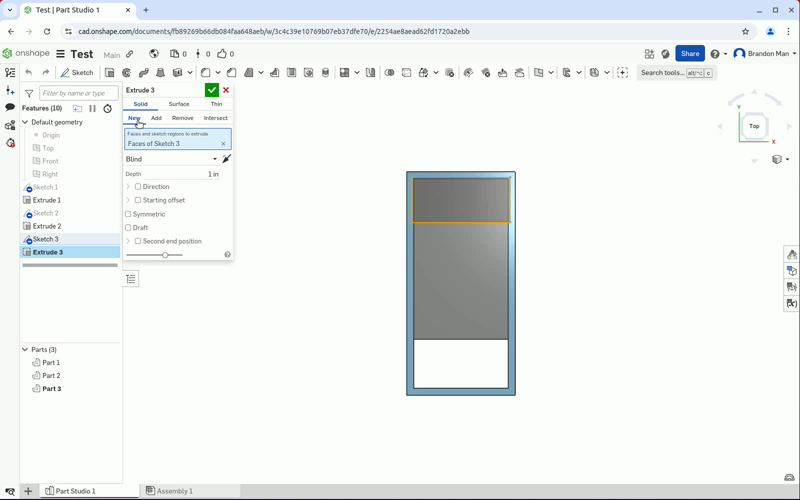
click(137, 120)
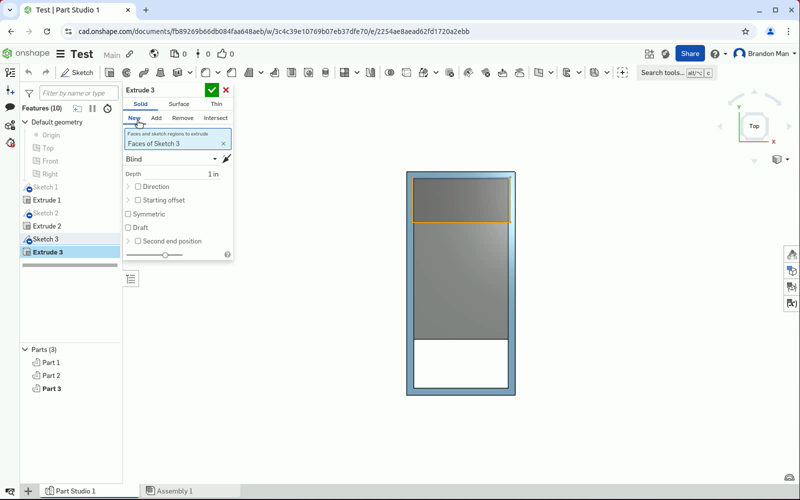
key(tab, 4)
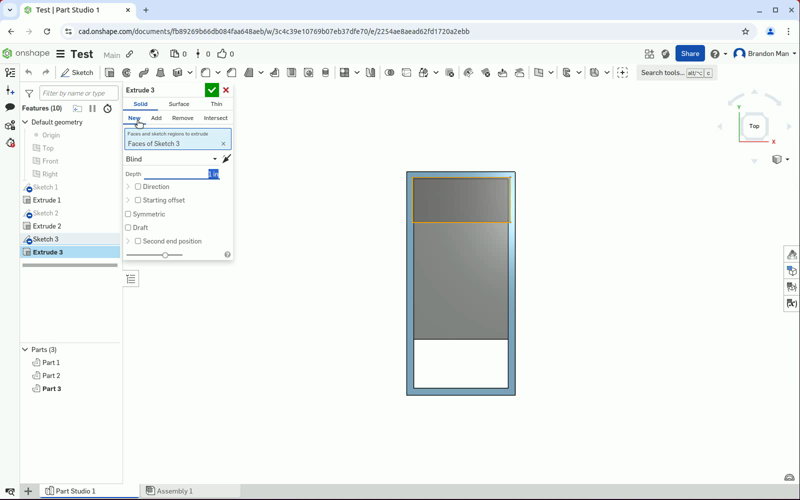
text(4.092)
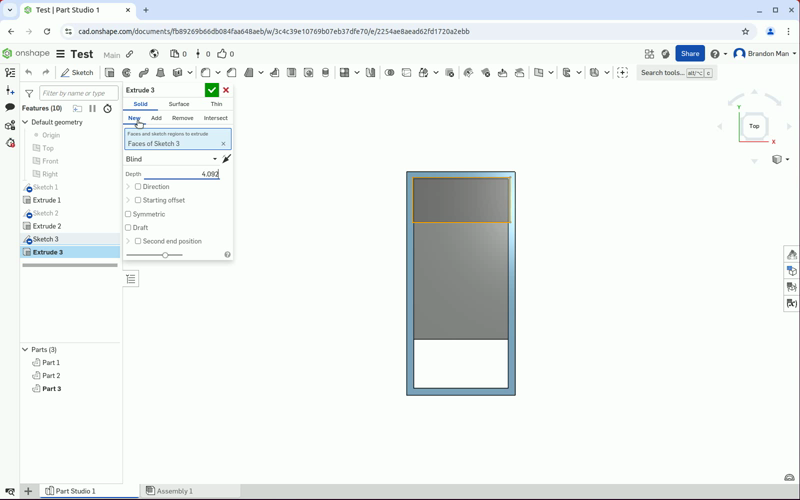
key(enter)
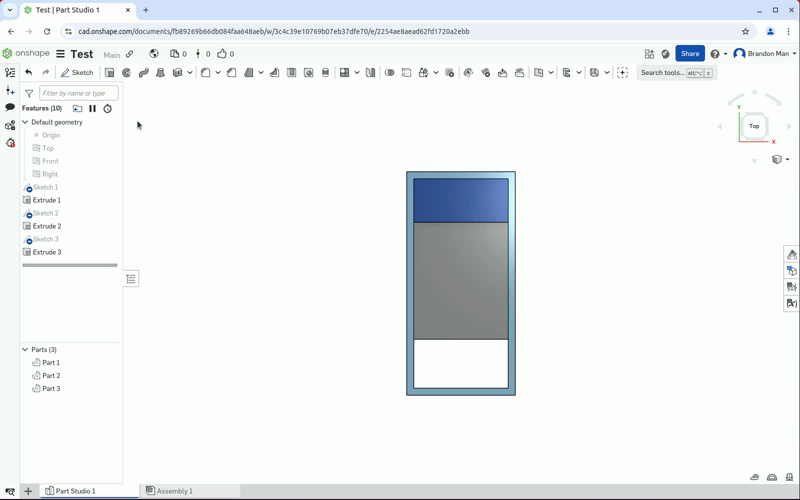
key(shift+h)
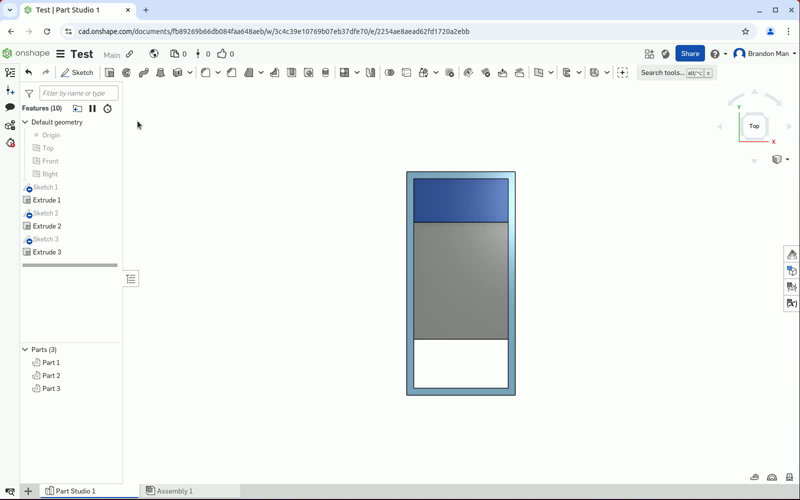
key(shift+h)
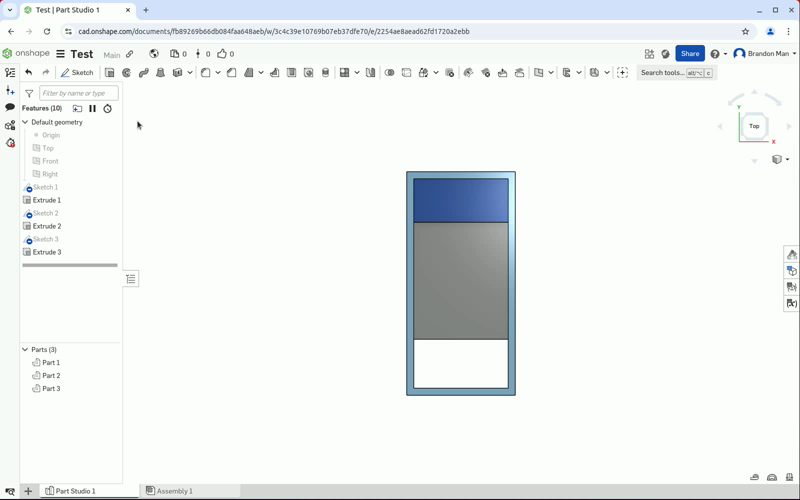
mouse_move(73, 189)
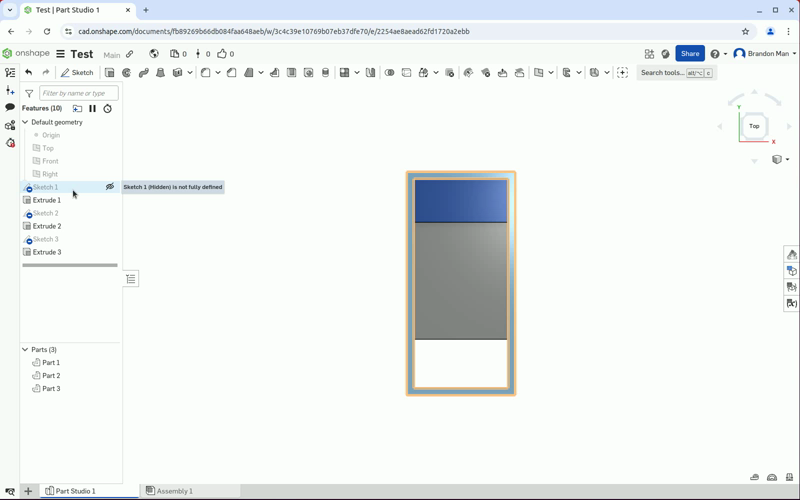
click(73, 189)
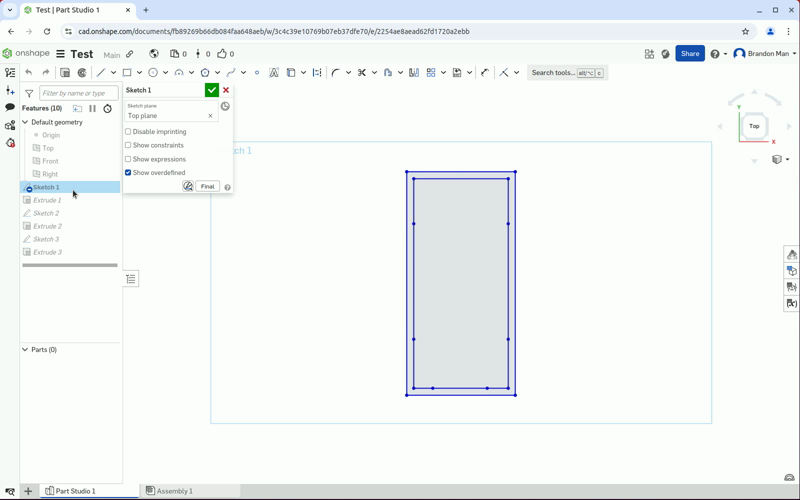
mouse_move(229, 92)
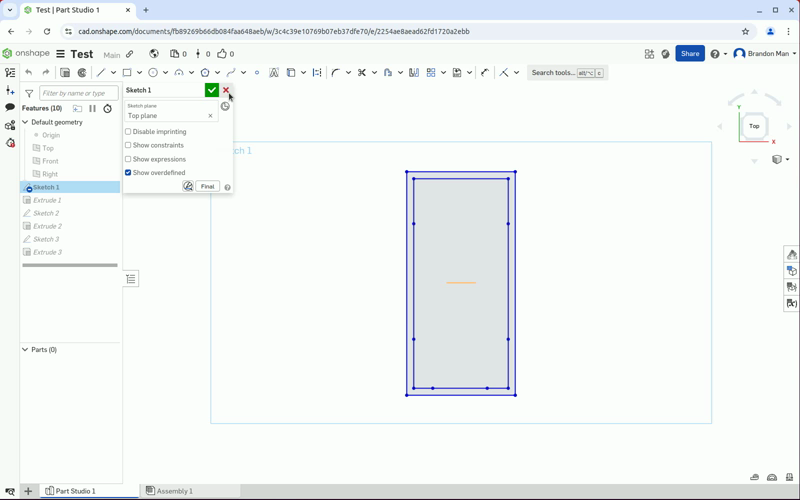
click(229, 92)
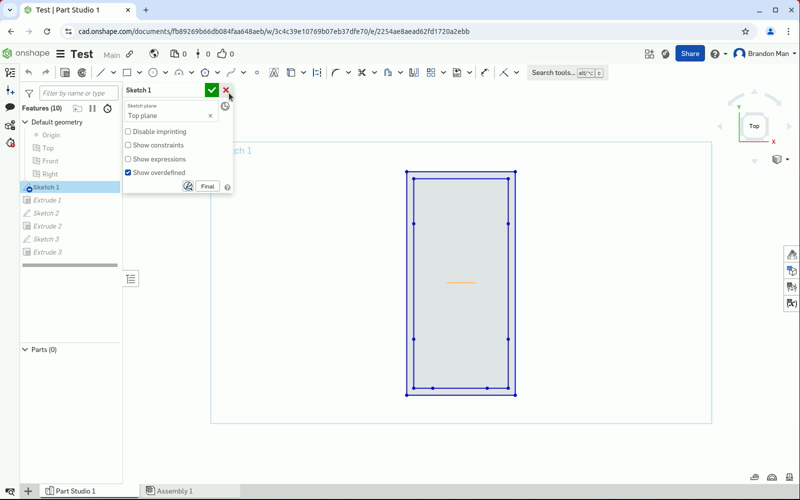
key(shift+s)
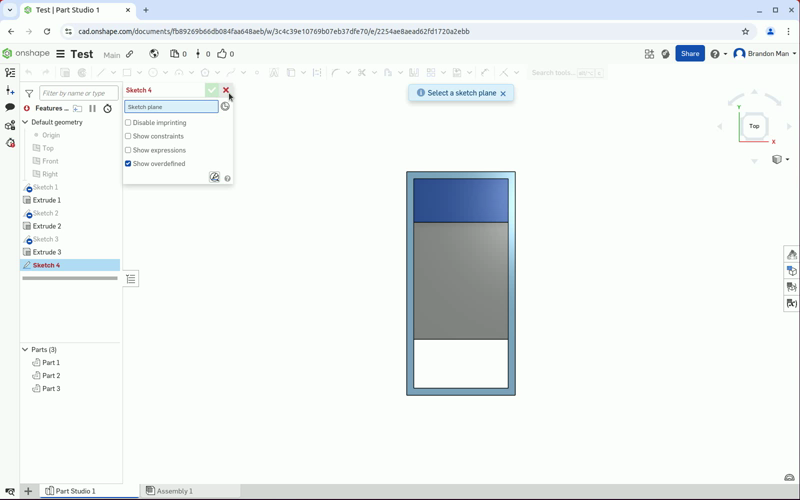
mouse_move(73, 150)
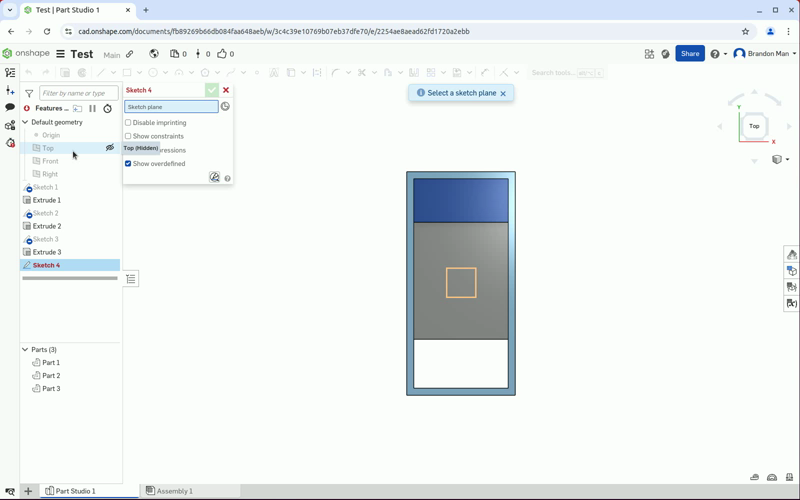
click(73, 150)
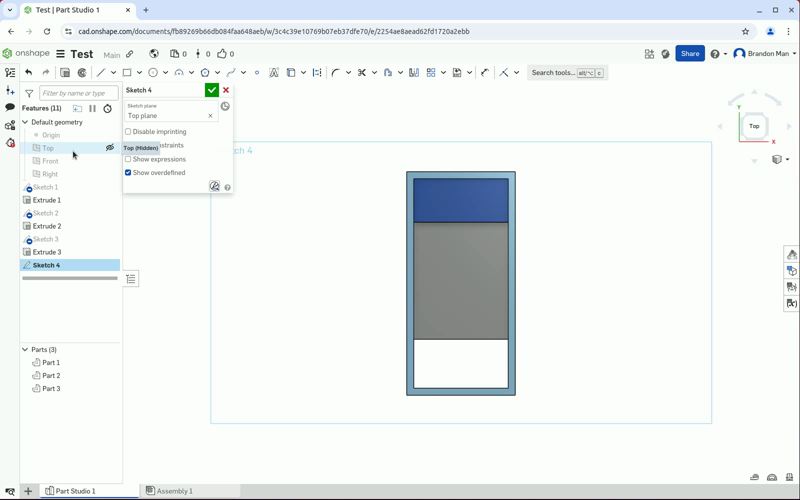
mouse_move(73, 352)
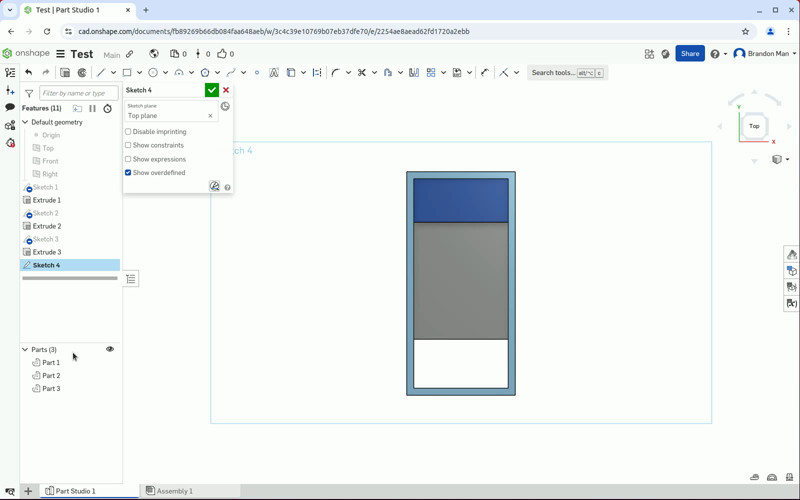
key(y)
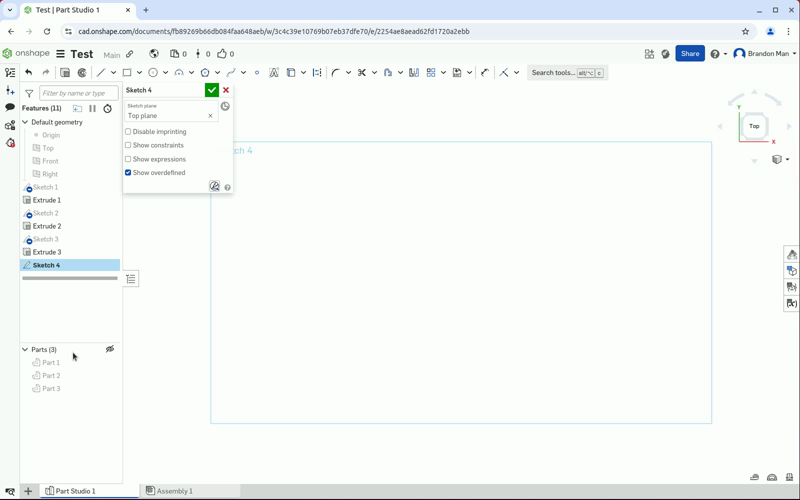
key(l)
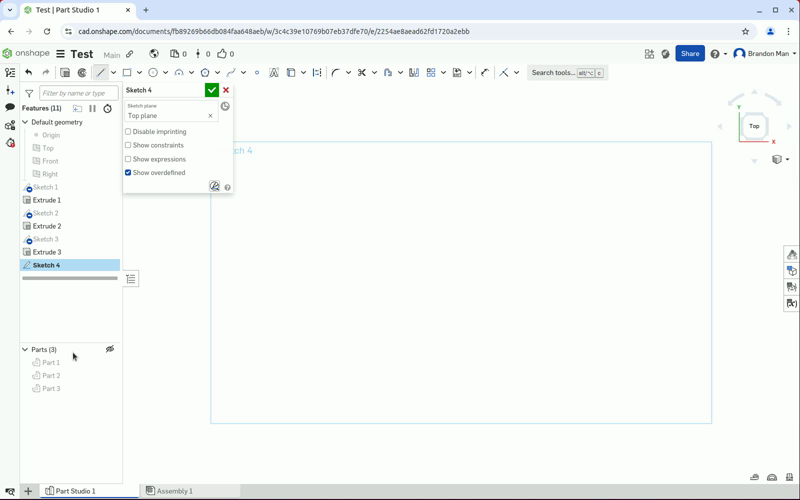
key_down(shift)
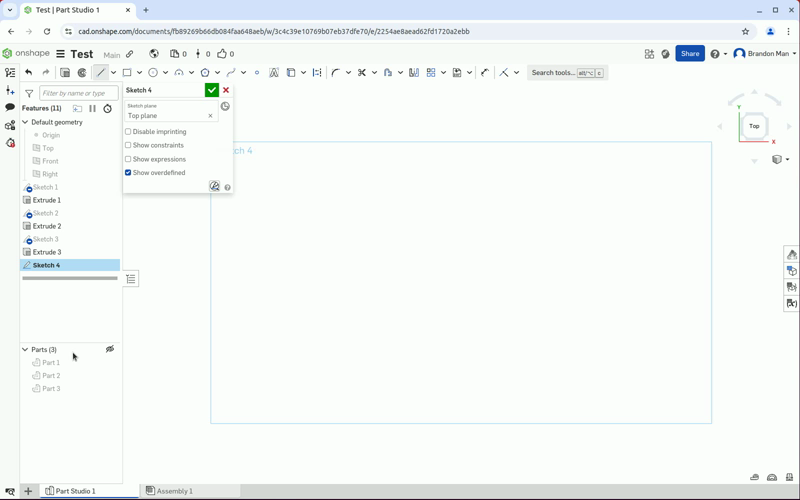
mouse_move(486, 389)
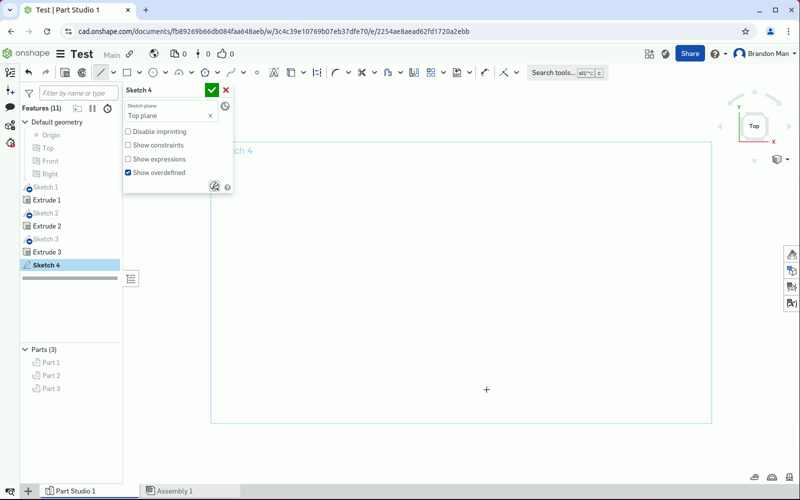
click(486, 389)
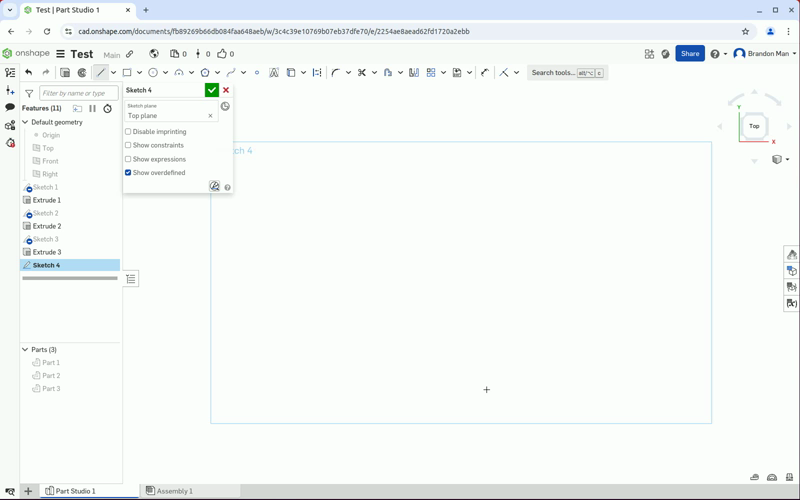
key_up(shift)
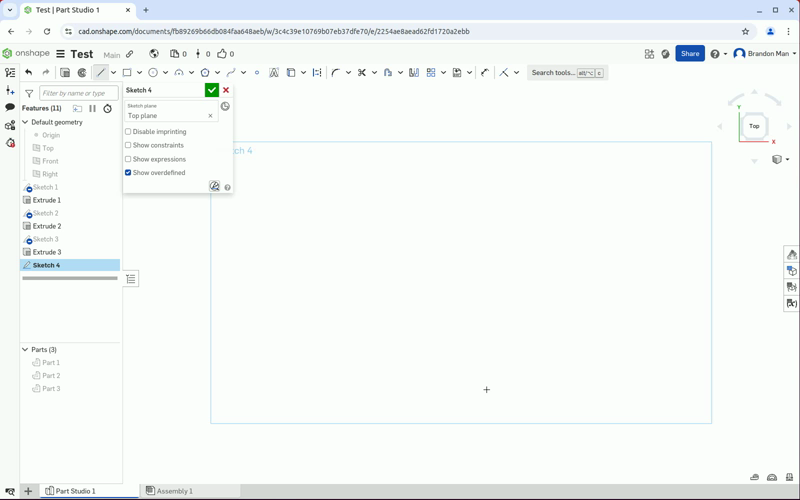
key_down(shift)
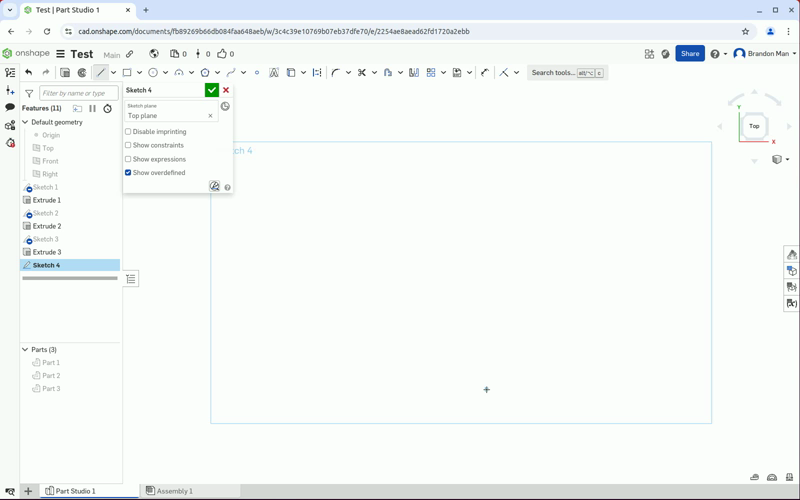
mouse_move(516, 389)
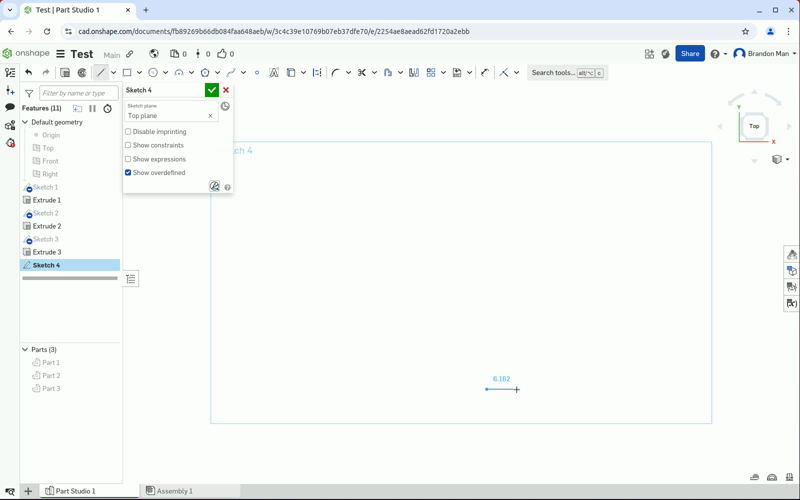
mouse_move(509, 389)
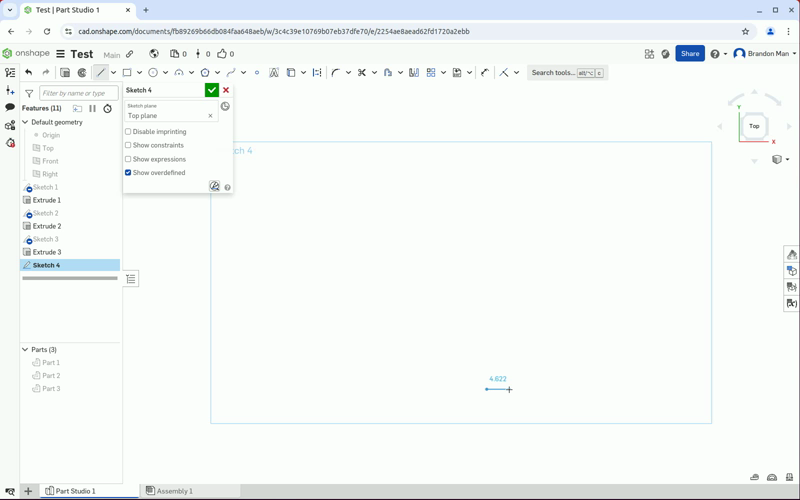
click(509, 389)
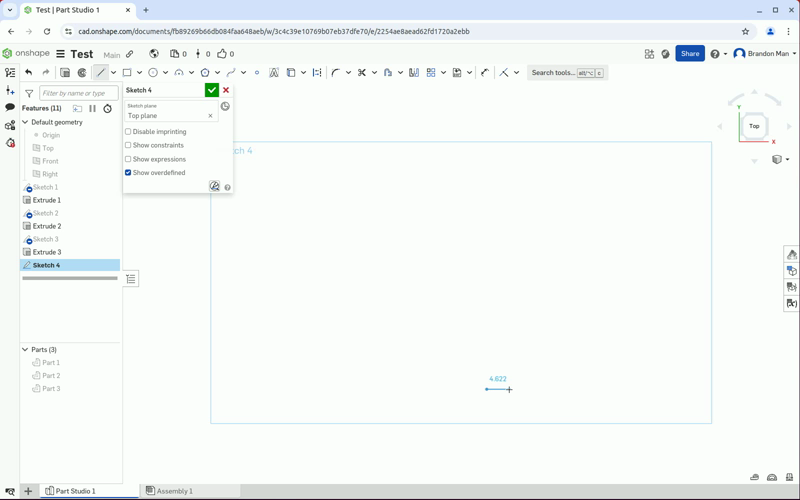
key_up(shift)
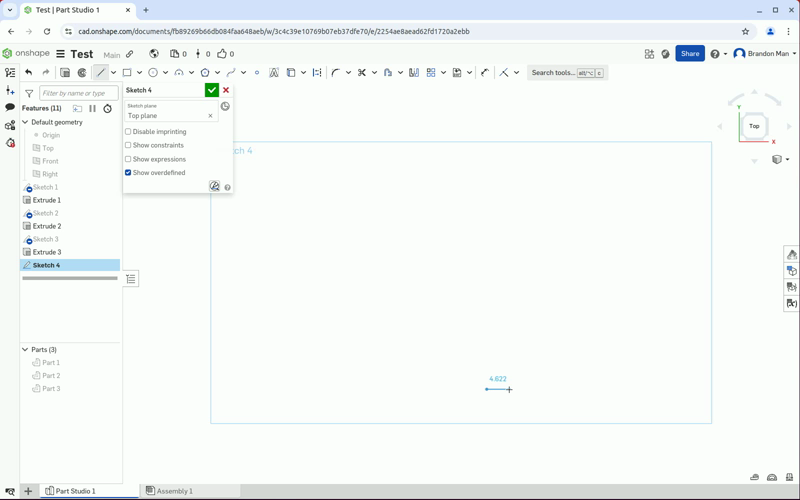
key_down(shift)
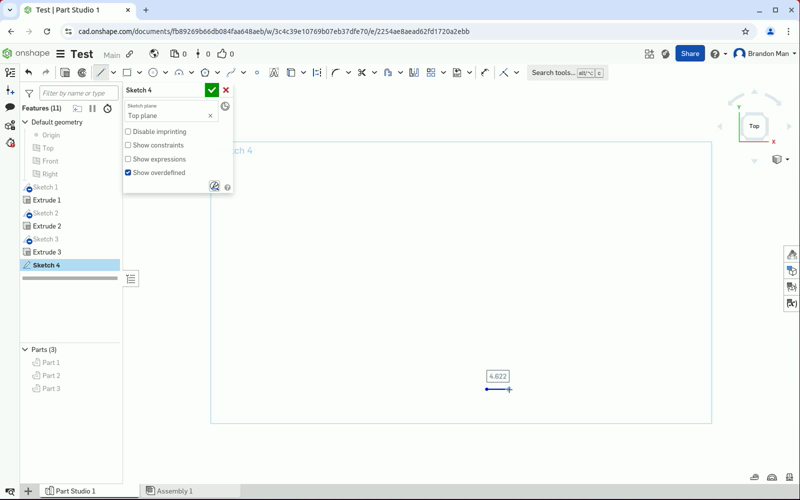
mouse_move(539, 389)
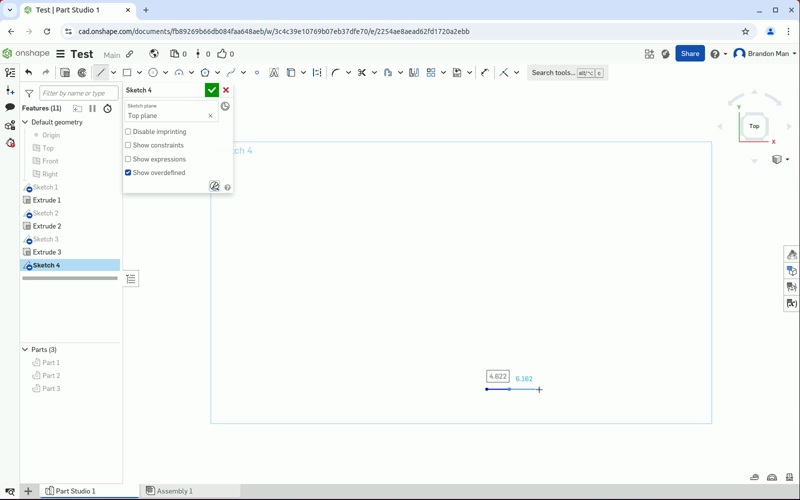
mouse_move(509, 338)
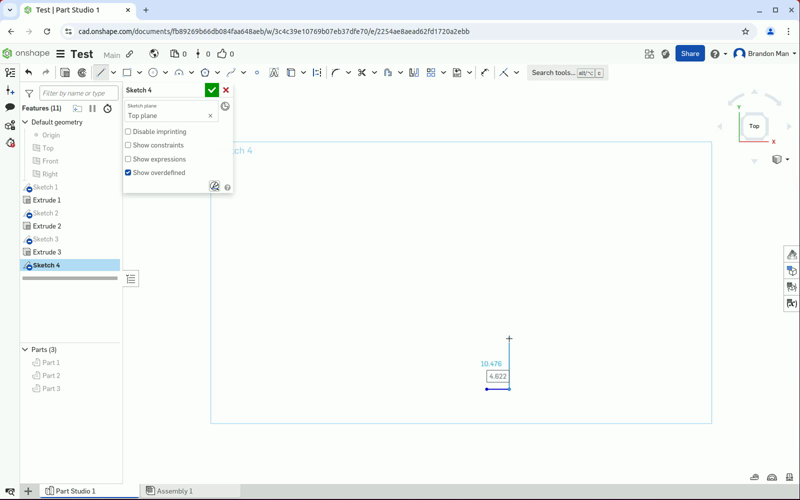
click(509, 338)
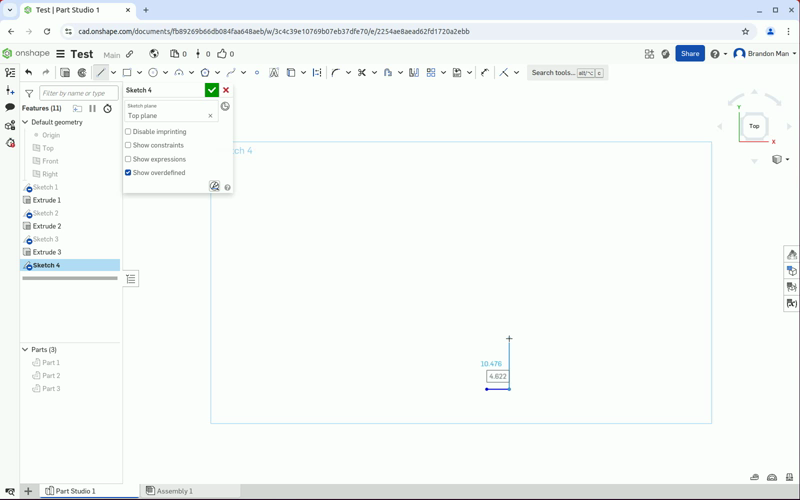
key_up(shift)
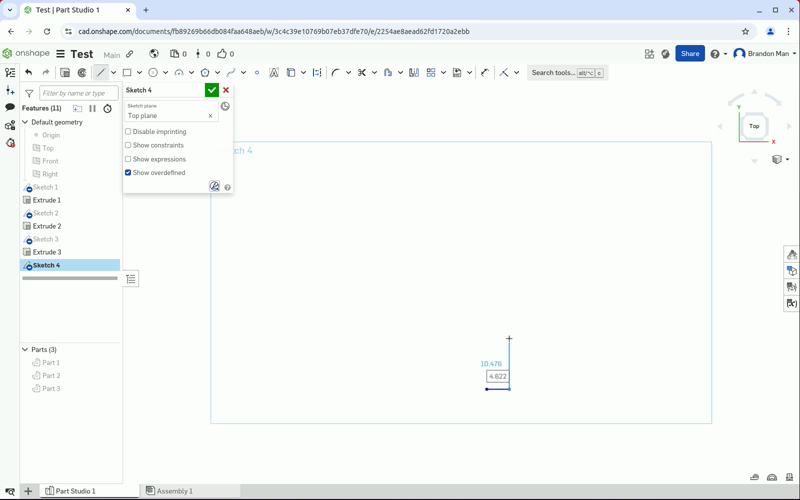
key_down(shift)
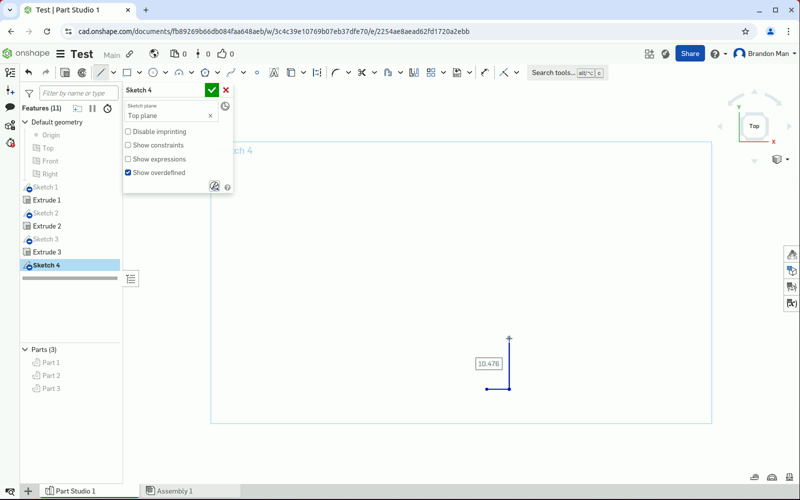
mouse_move(539, 338)
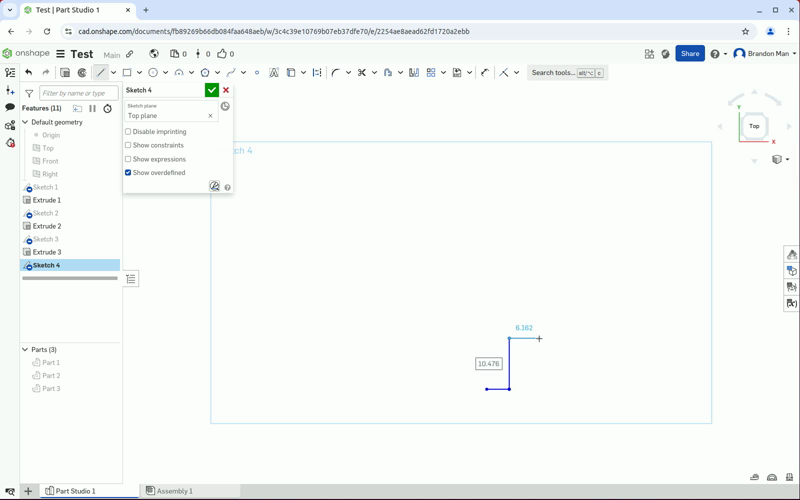
mouse_move(486, 338)
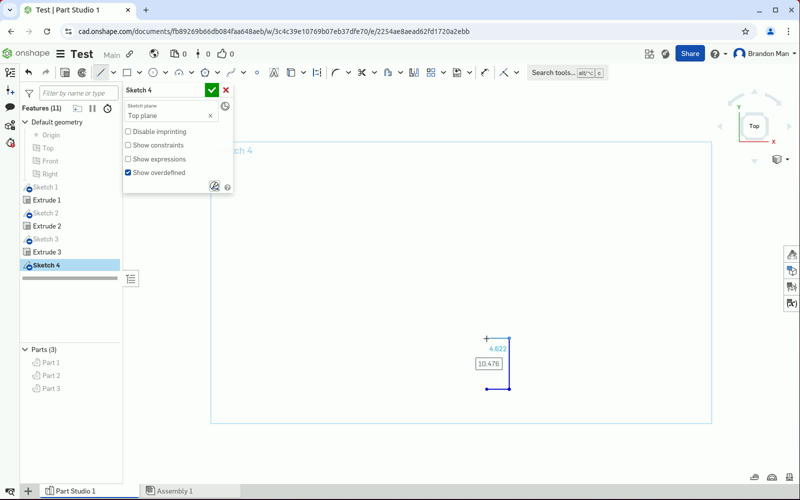
click(486, 338)
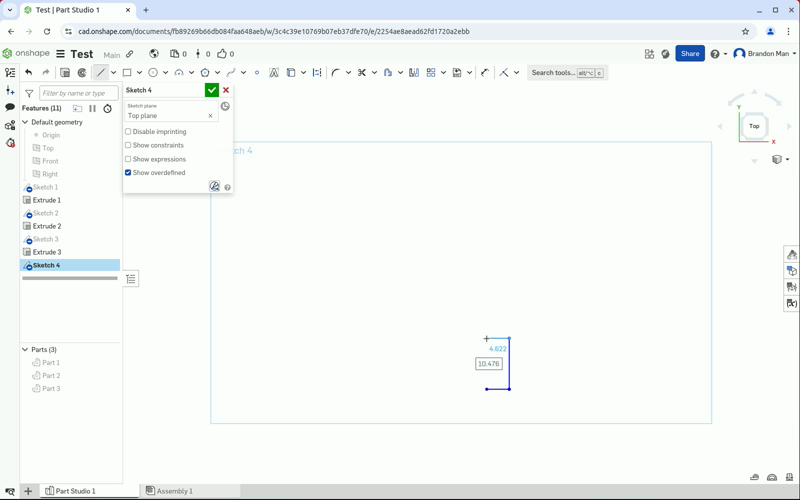
key_up(shift)
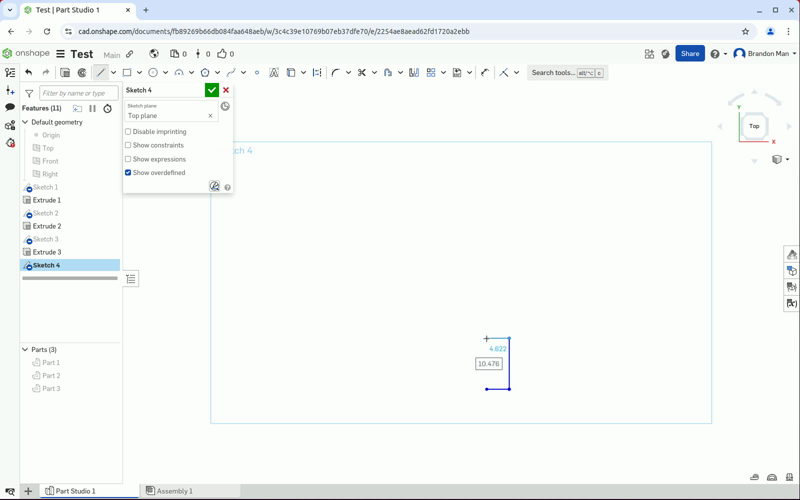
mouse_move(516, 338)
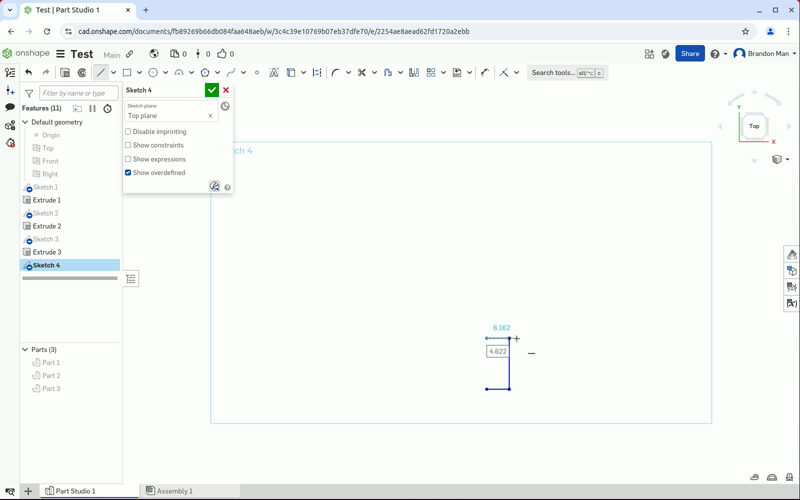
key_down(shift)
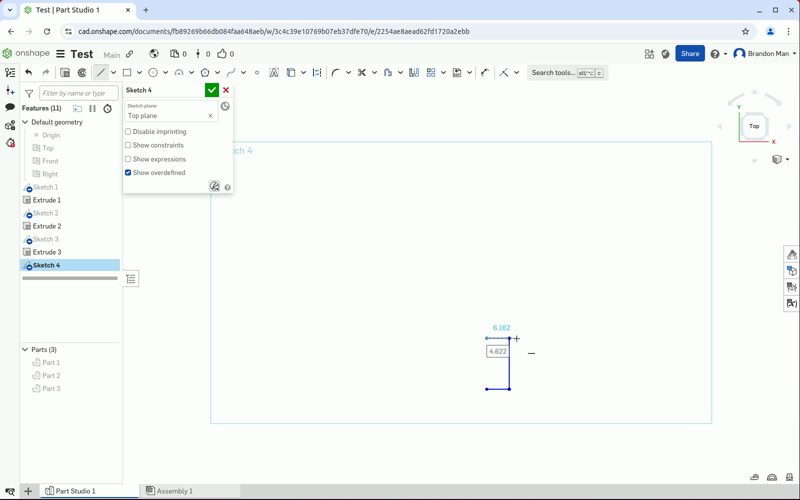
mouse_move(486, 389)
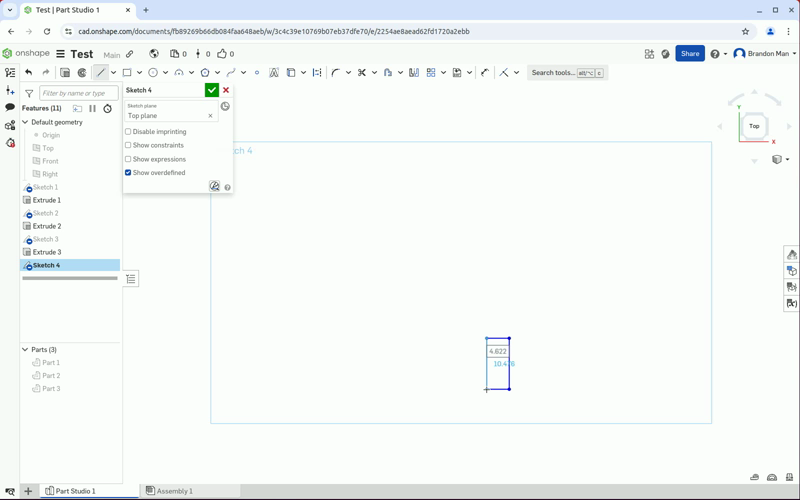
key_up(shift)
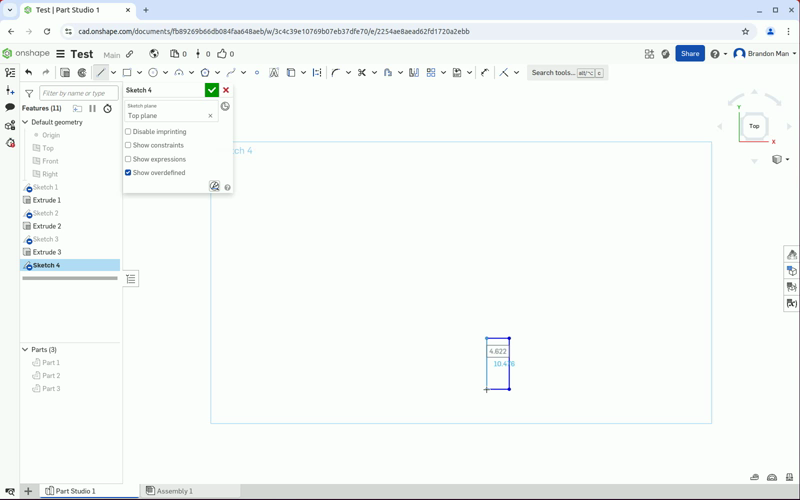
click(486, 389)
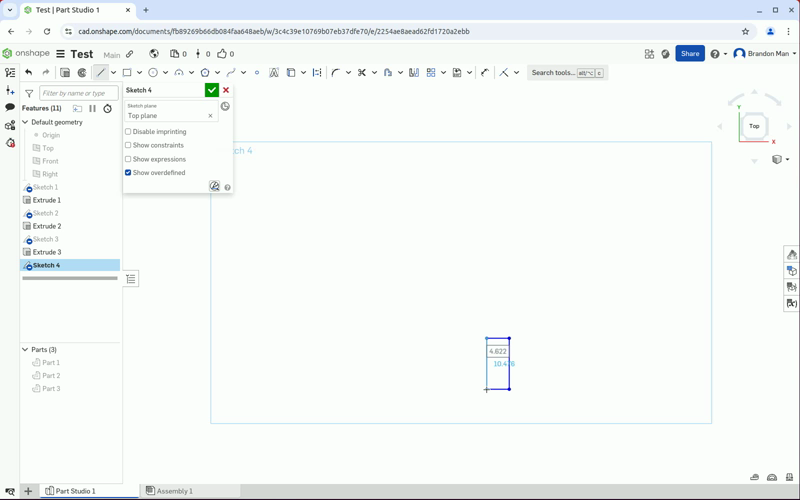
key(esc)
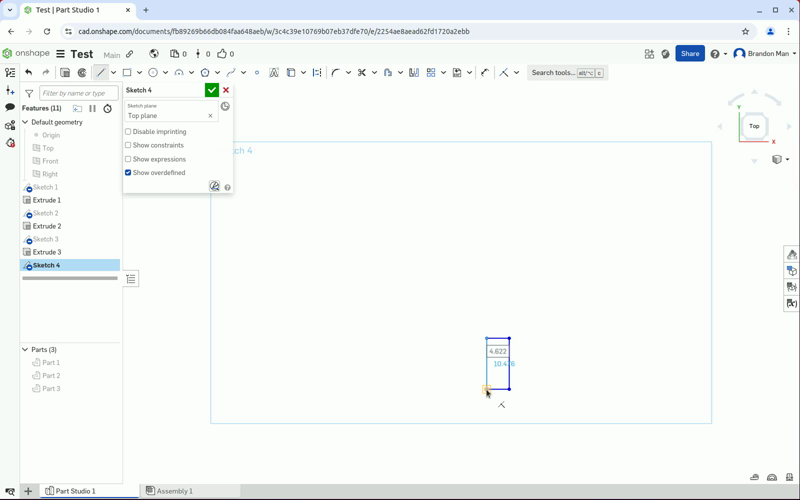
mouse_move(491, 354)
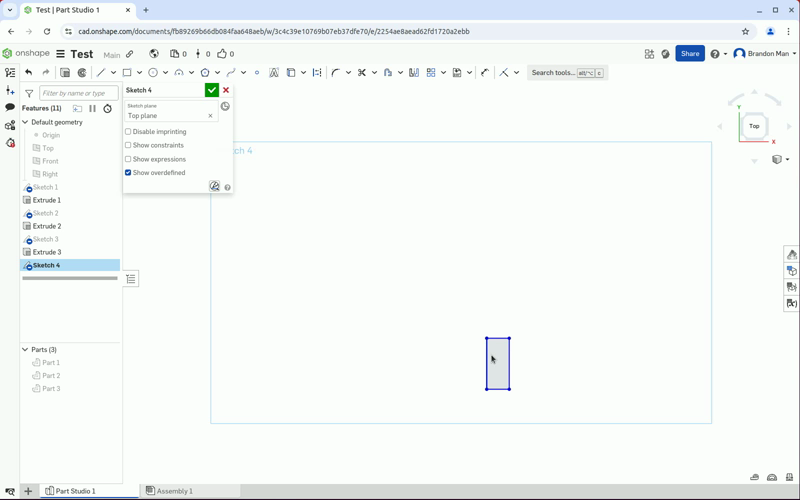
scroll(6)
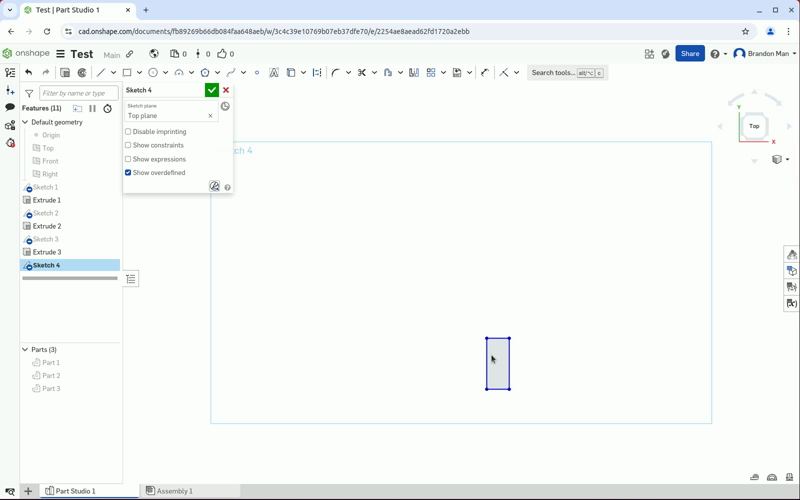
scroll(6)
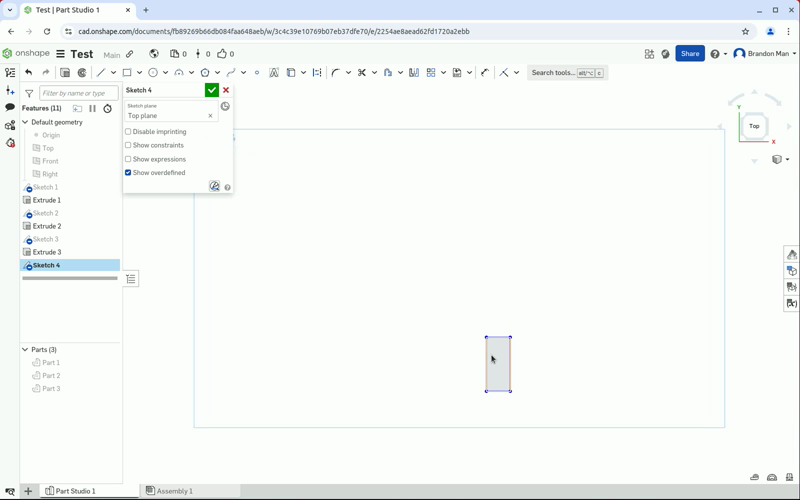
scroll(6)
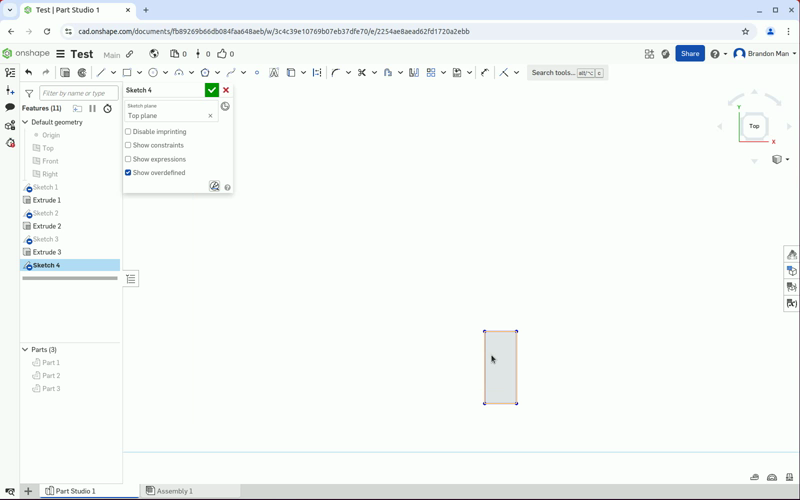
scroll(6)
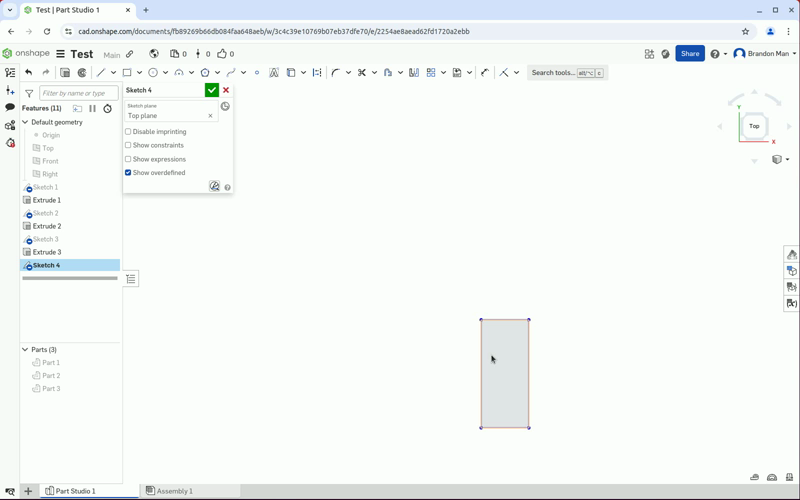
scroll(6)
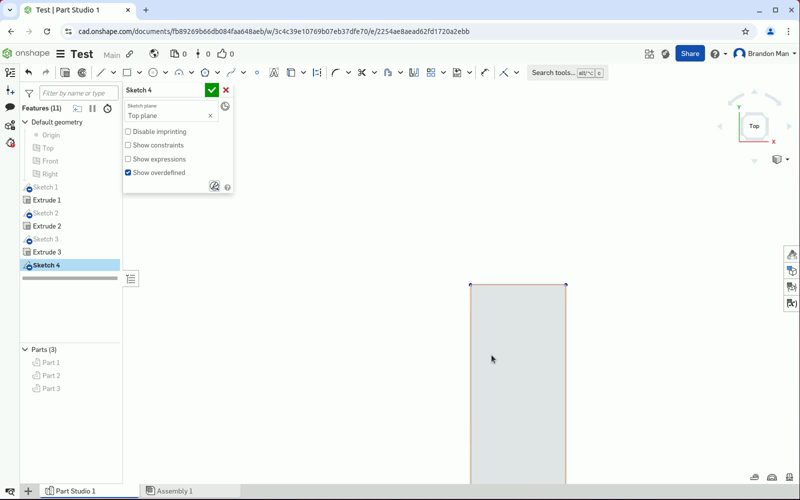
scroll(6)
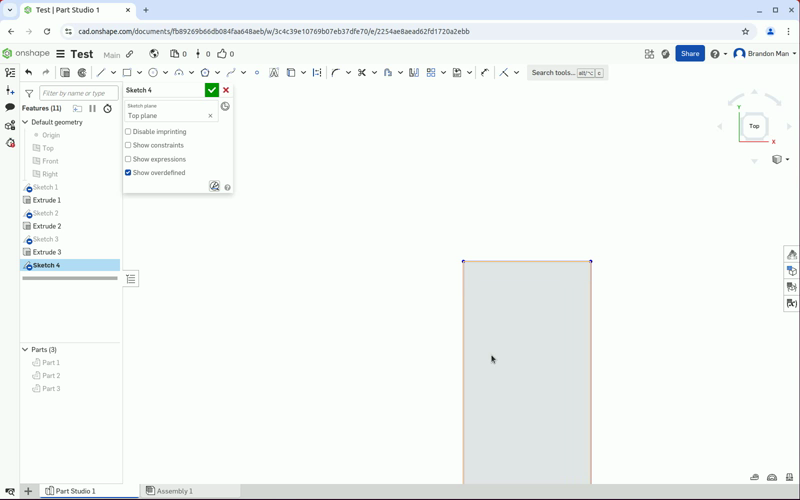
scroll(6)
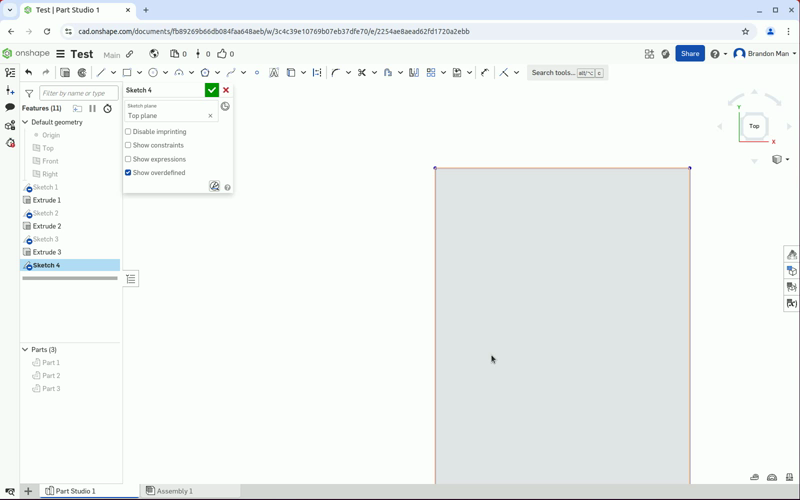
click(491, 354)
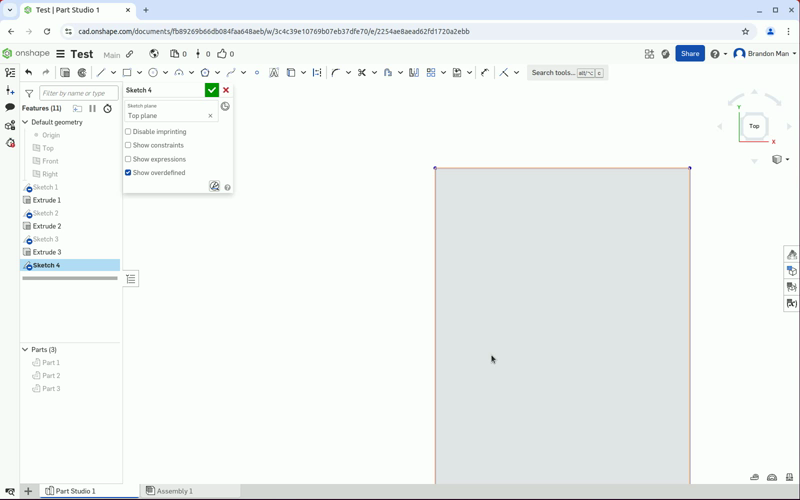
scroll(-6)
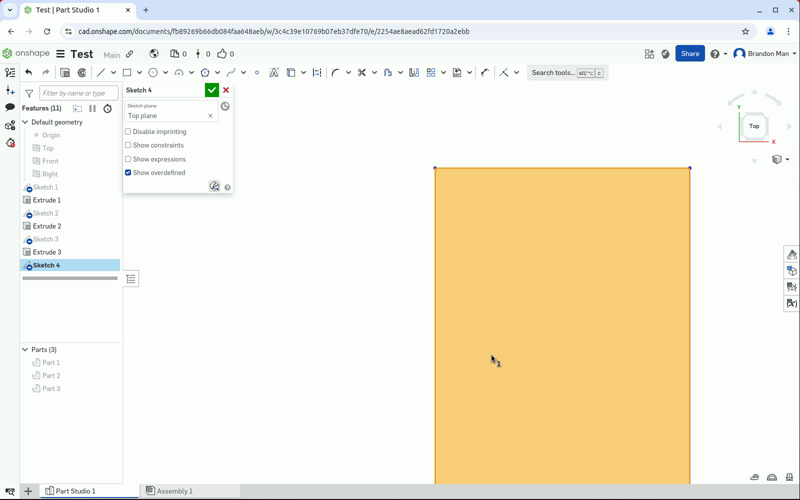
scroll(-6)
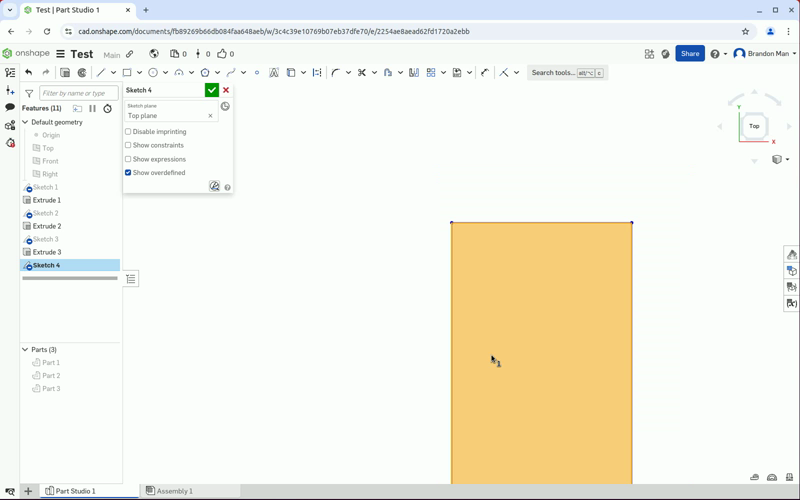
scroll(-6)
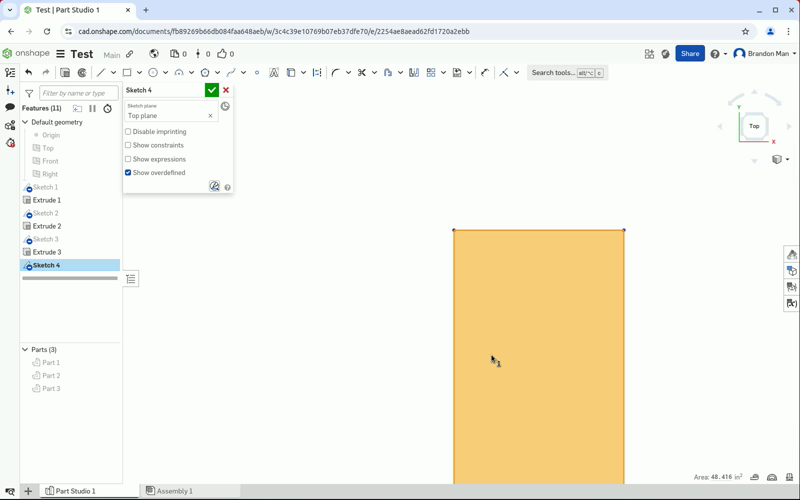
scroll(-6)
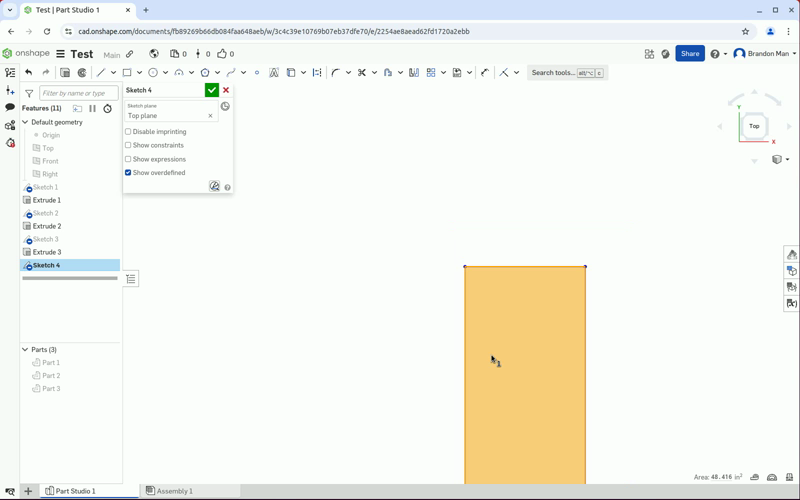
scroll(-6)
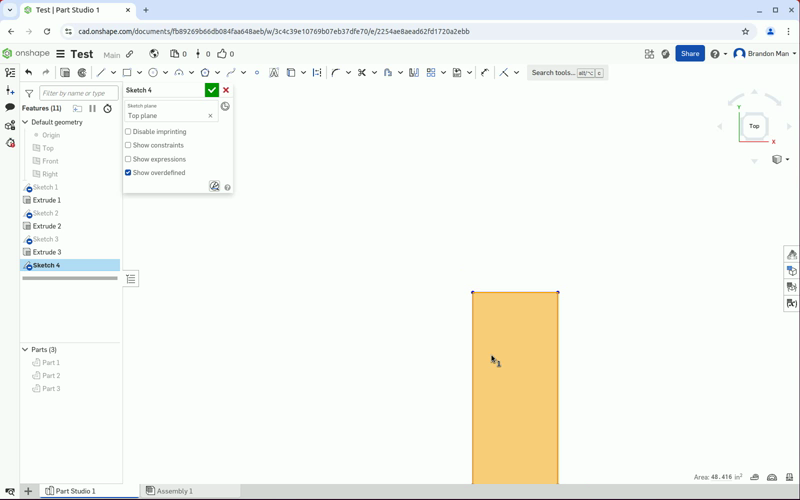
scroll(-6)
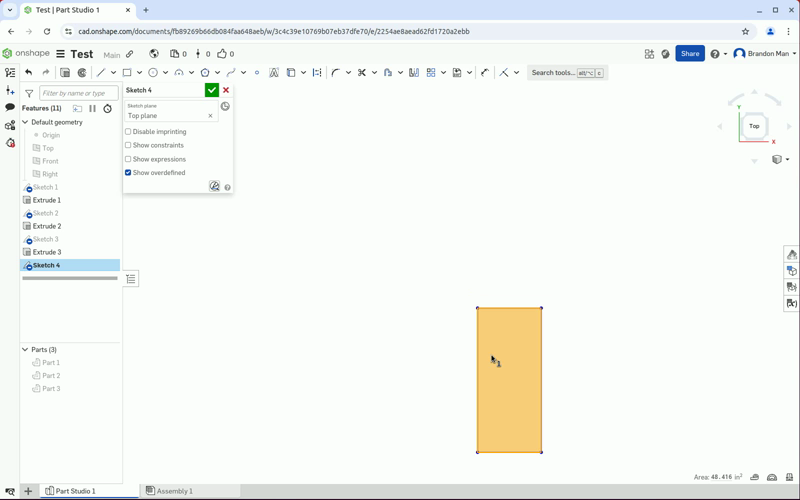
scroll(-6)
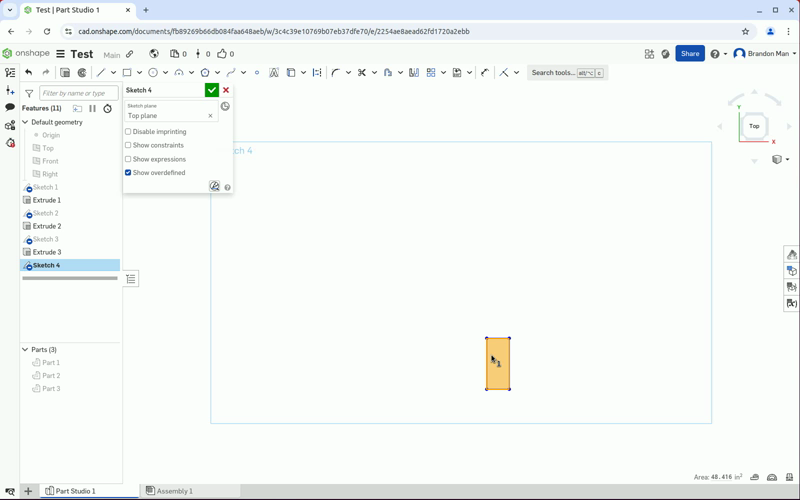
mouse_move(73, 352)
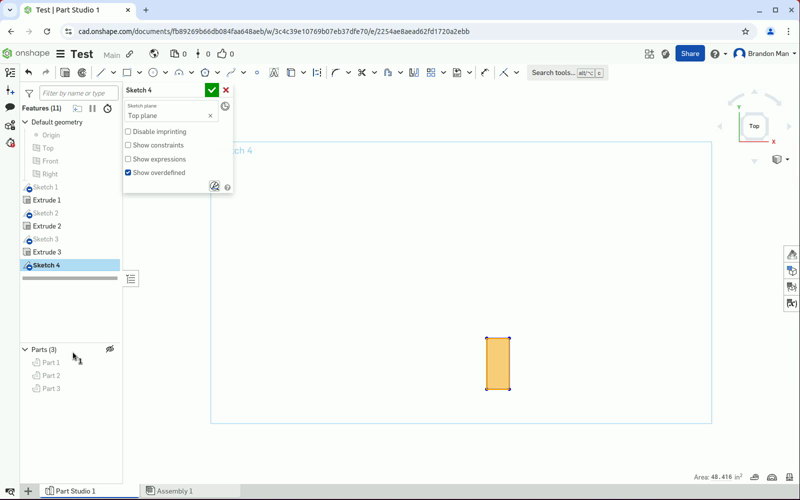
key(shift+y)
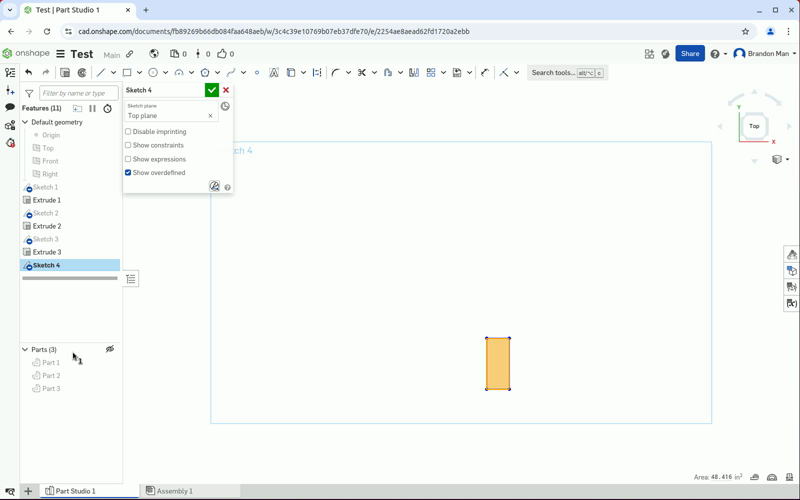
key(shift+e)
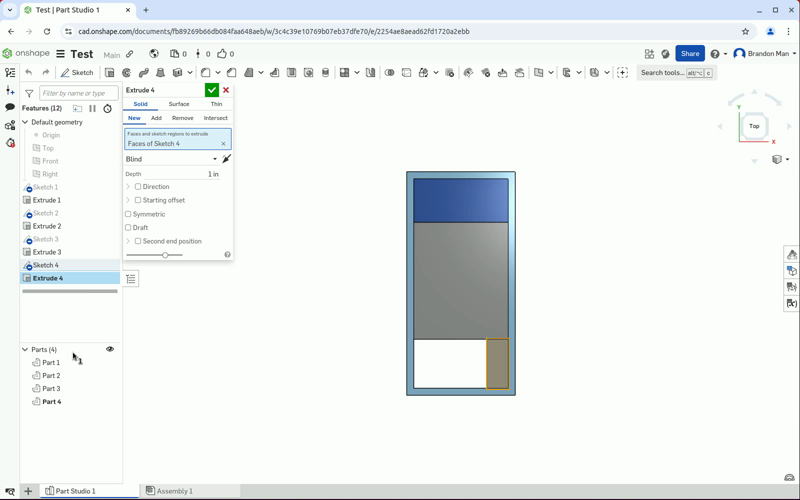
mouse_move(143, 106)
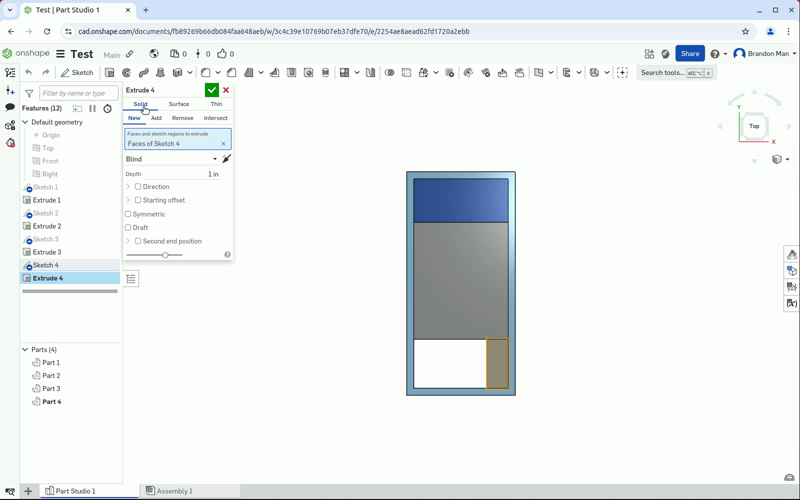
click(143, 106)
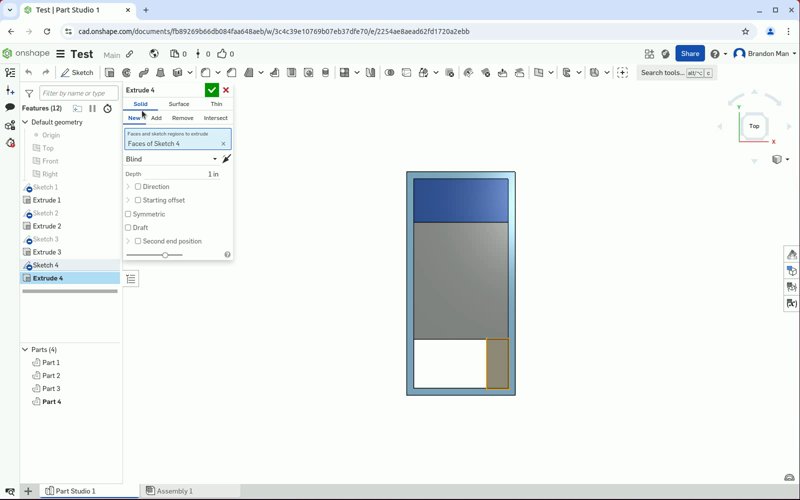
mouse_move(137, 120)
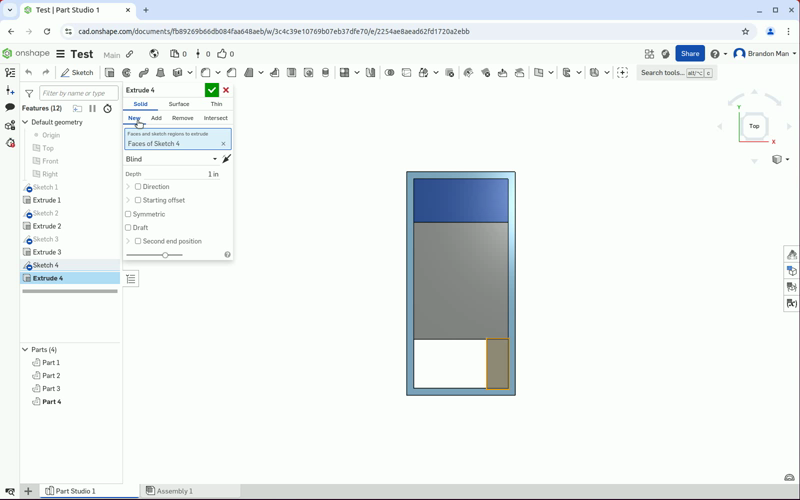
click(137, 120)
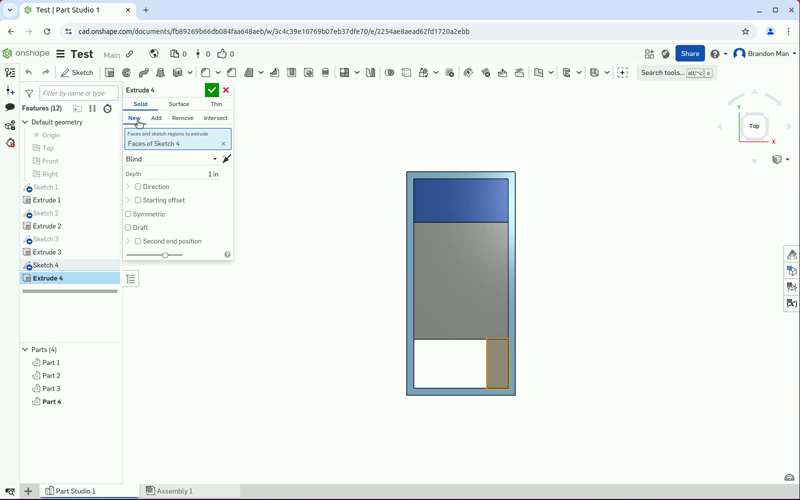
key(tab, 4)
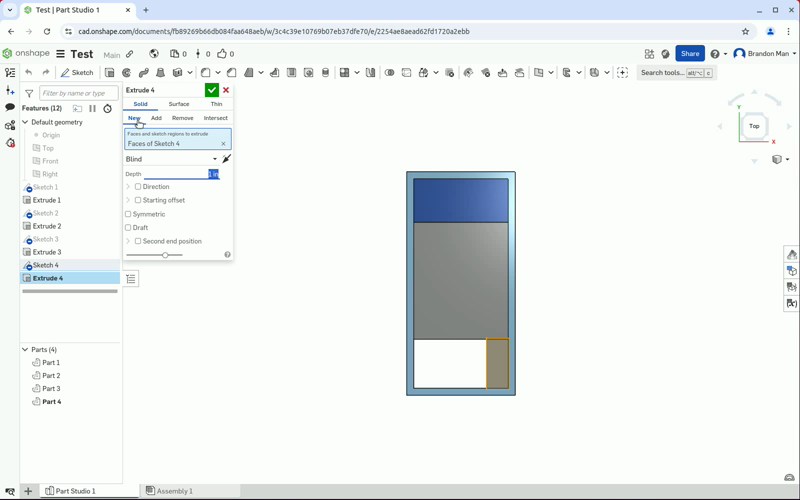
text(8.425)
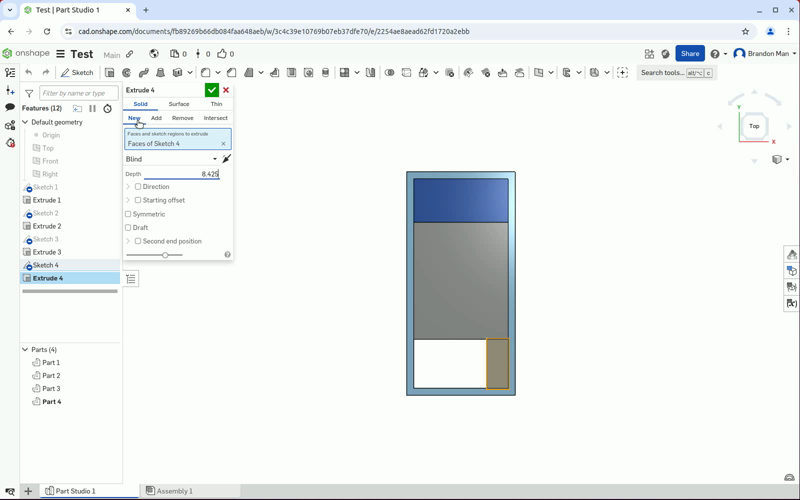
key(enter)
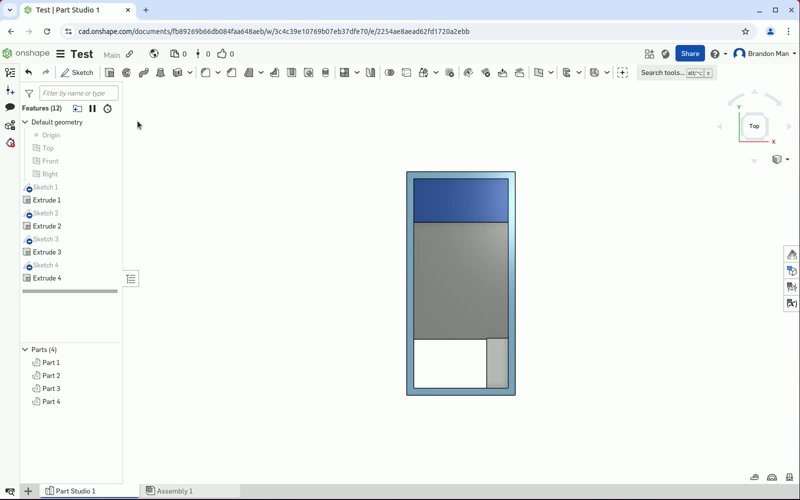
key(shift+h)
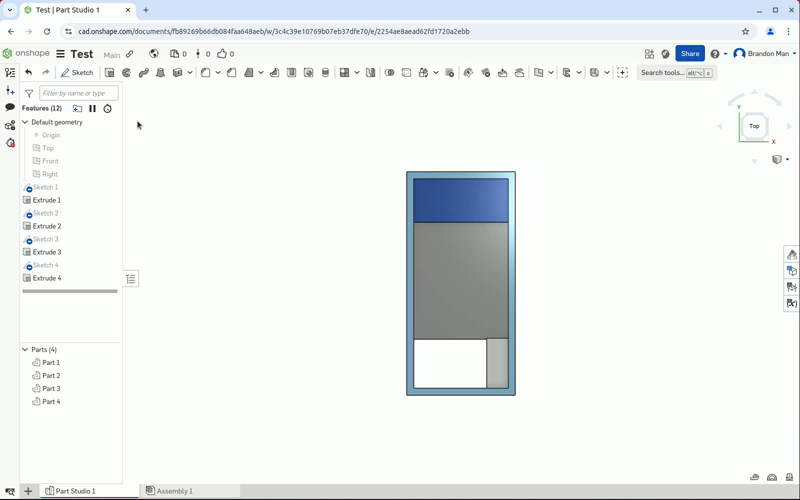
key(shift+h)
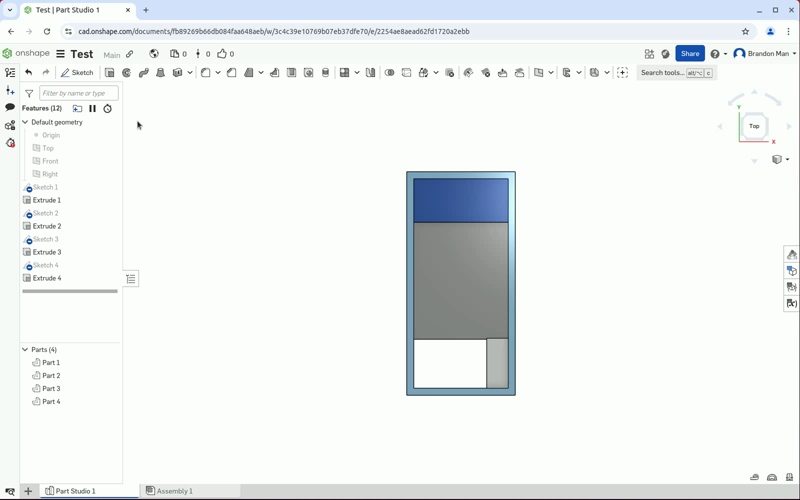
mouse_move(73, 189)
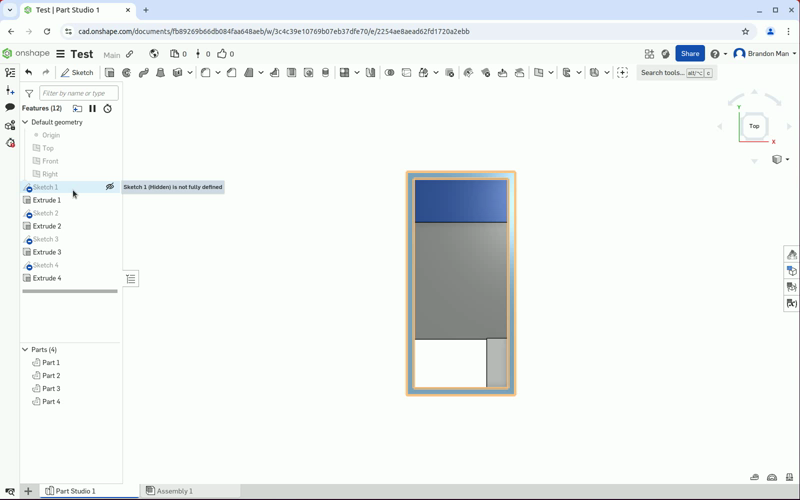
click(73, 189)
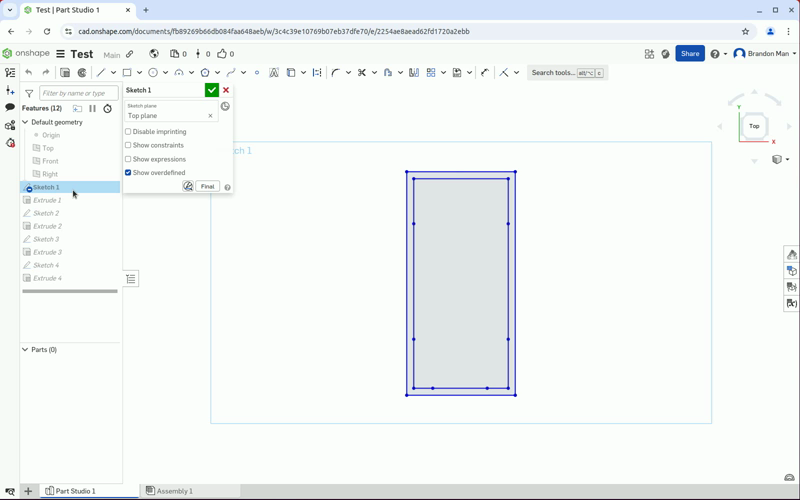
mouse_move(229, 92)
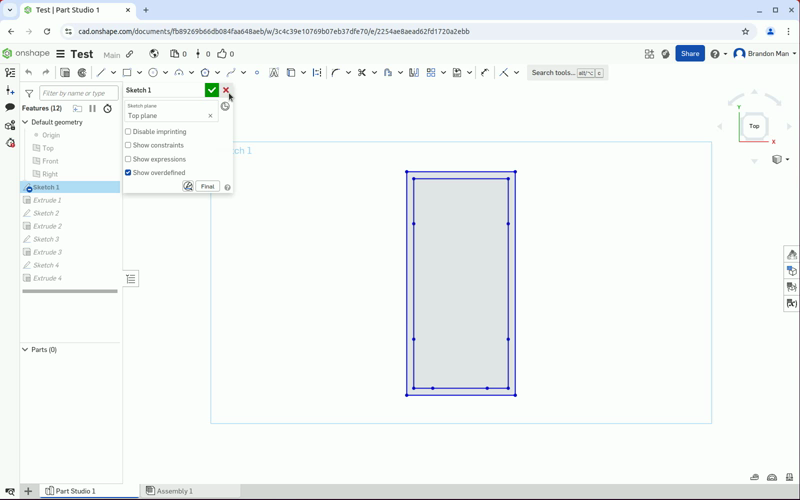
click(229, 92)
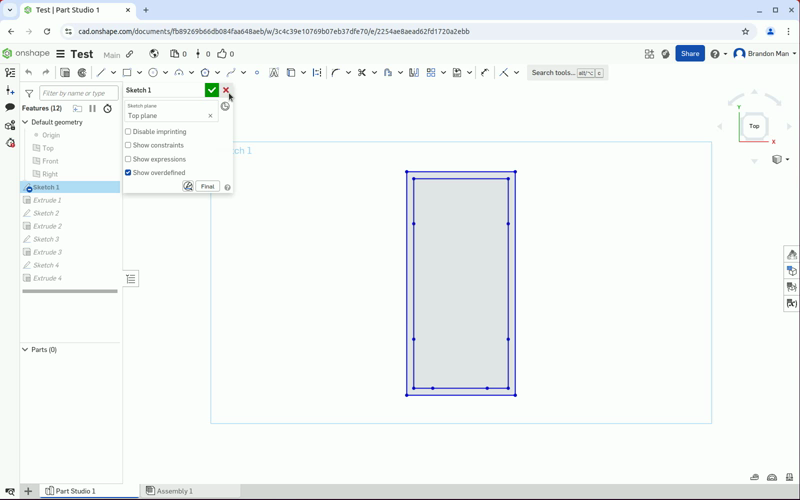
key(shift+s)
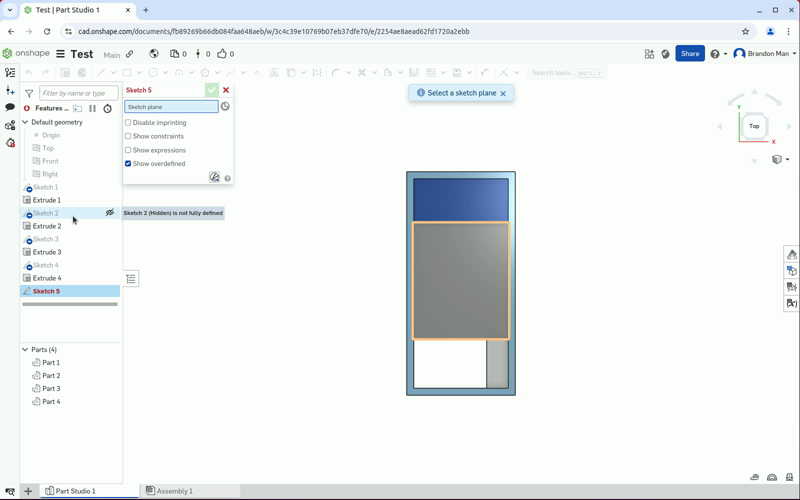
scroll(3)
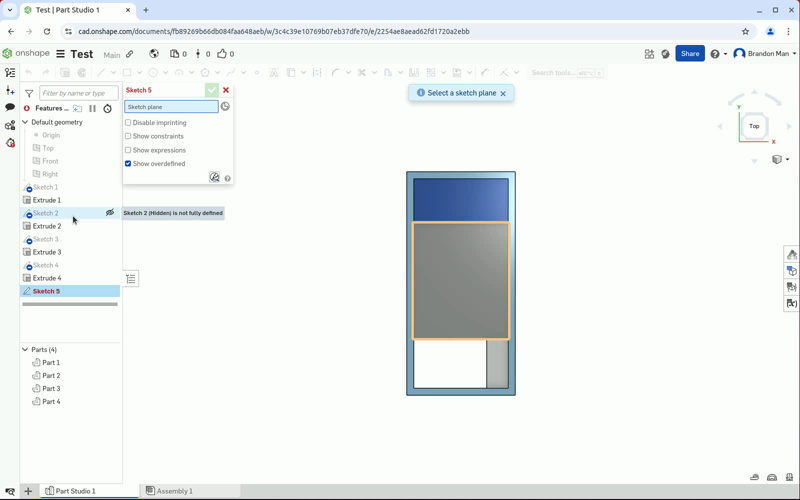
mouse_move(73, 150)
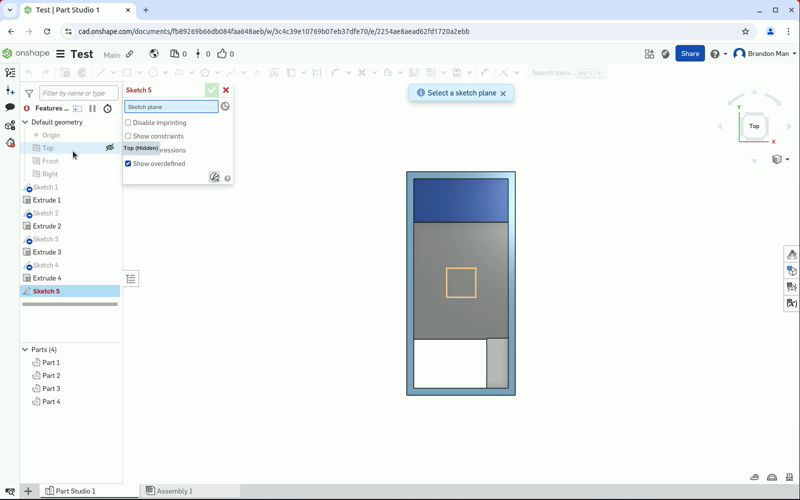
click(73, 150)
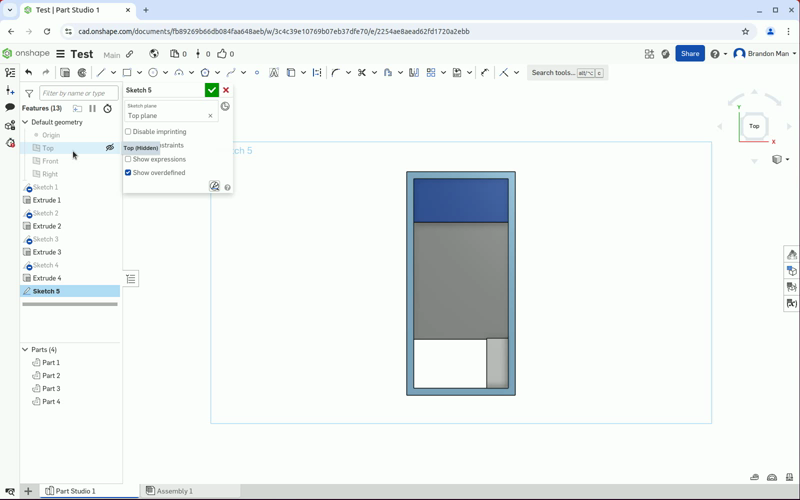
mouse_move(73, 352)
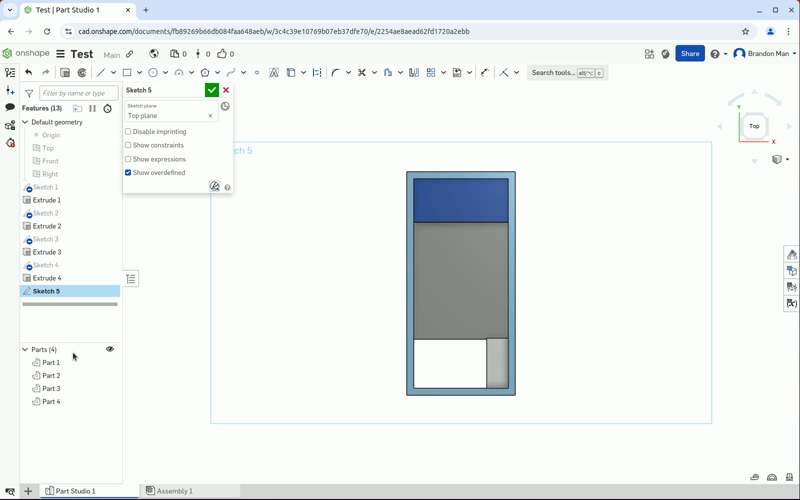
key(y)
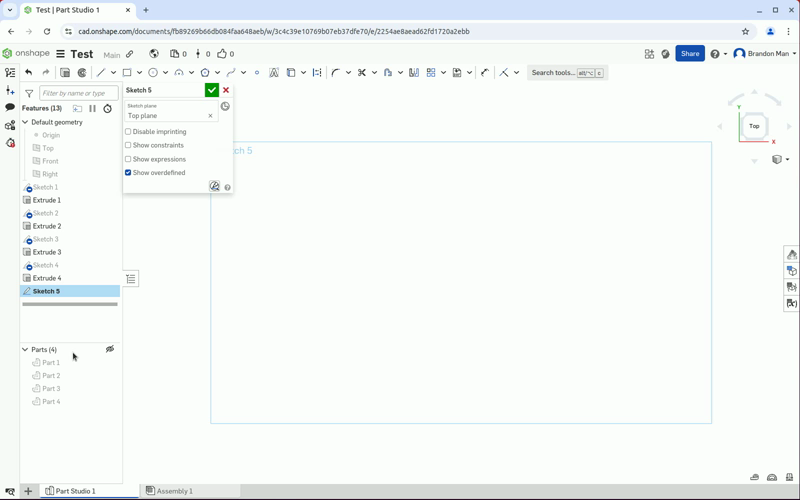
key(l)
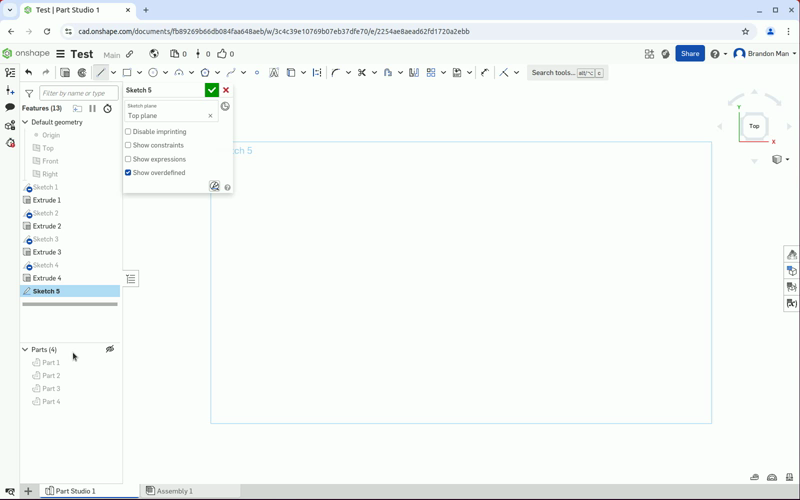
key_down(shift)
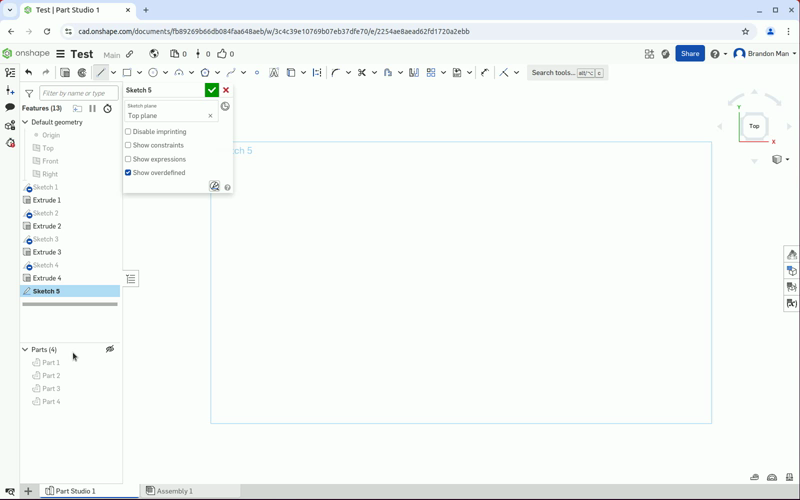
mouse_move(412, 389)
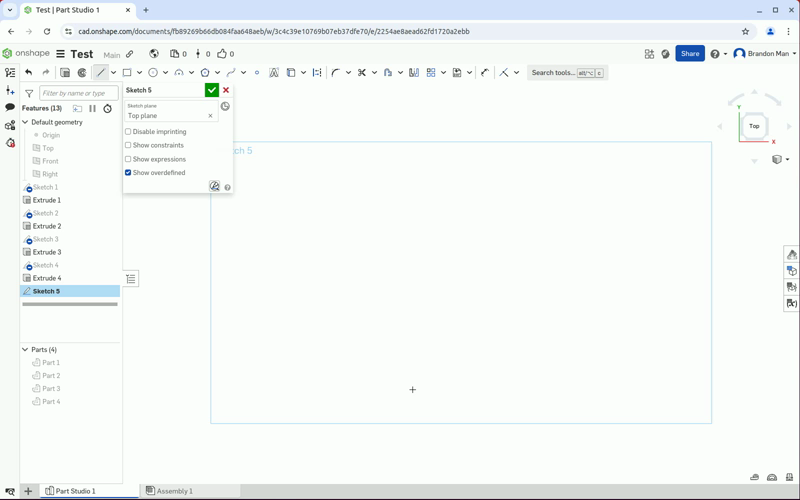
click(412, 389)
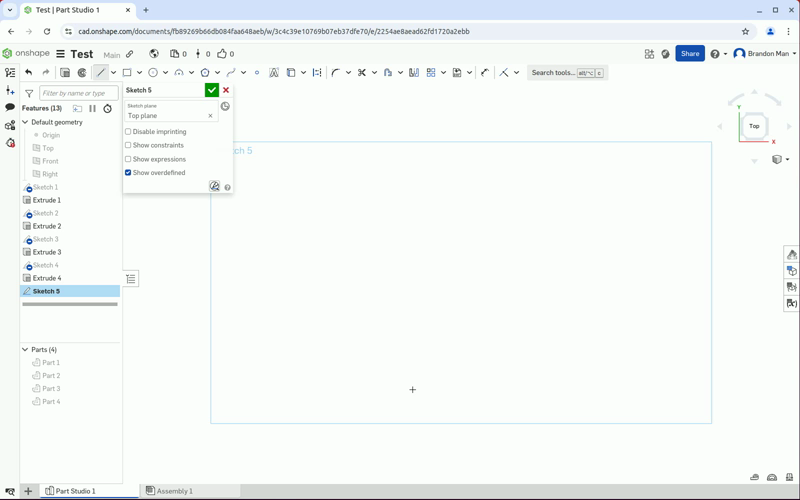
key_up(shift)
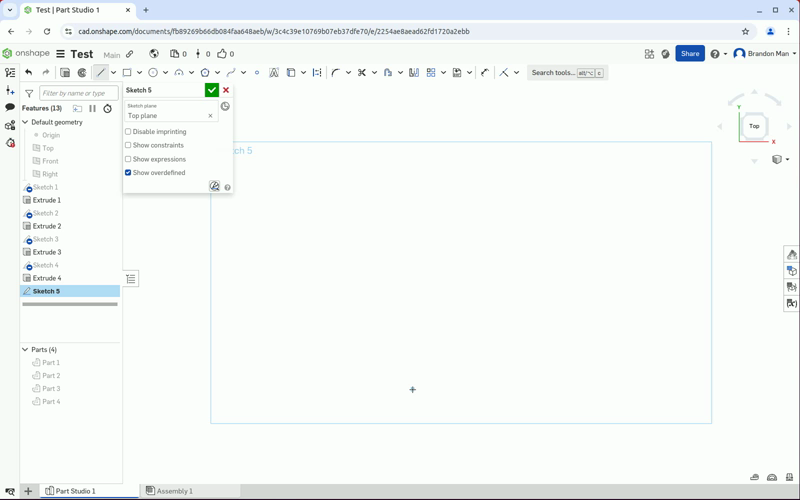
key_down(shift)
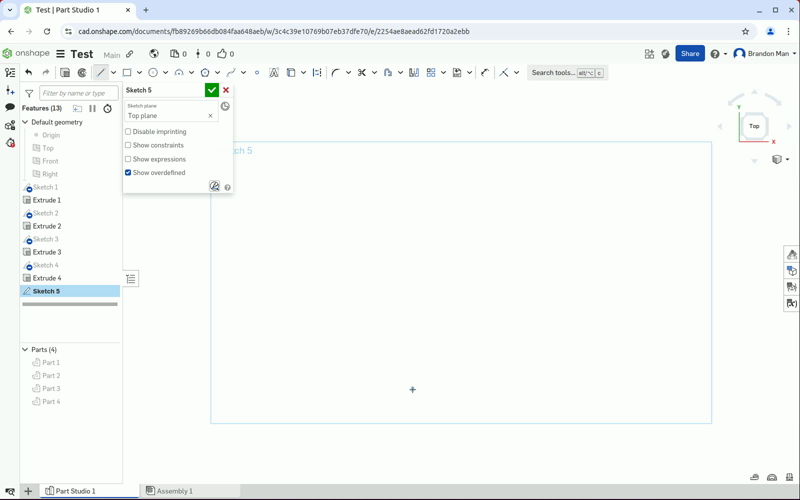
mouse_move(442, 389)
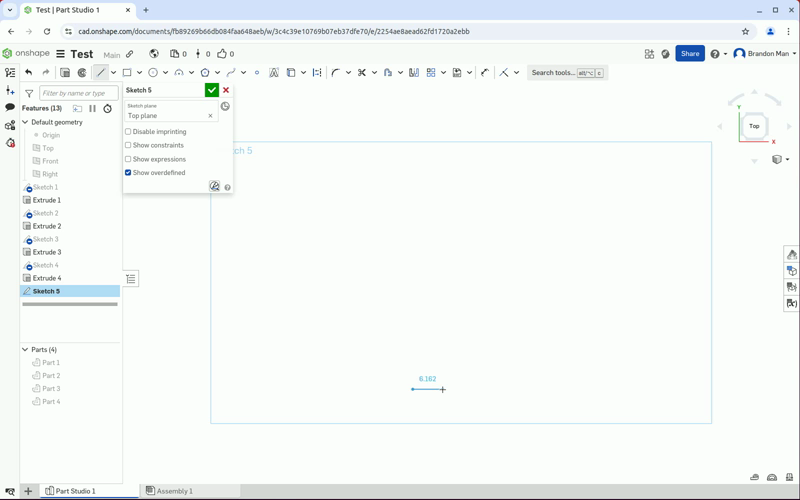
mouse_move(433, 389)
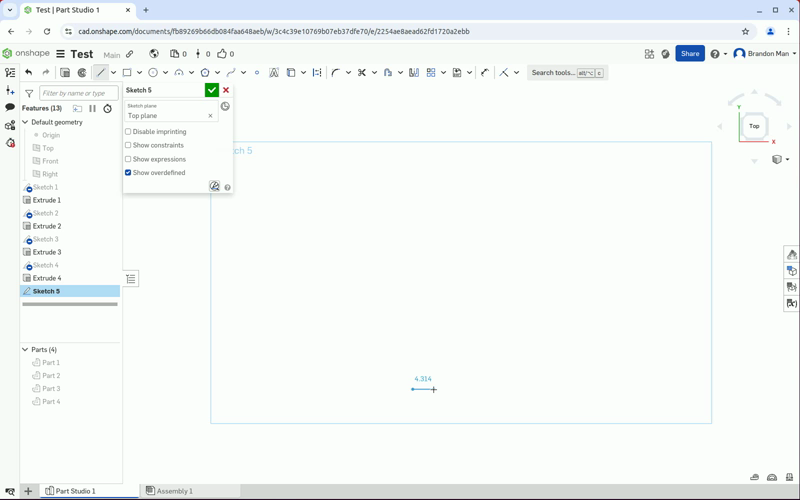
click(433, 389)
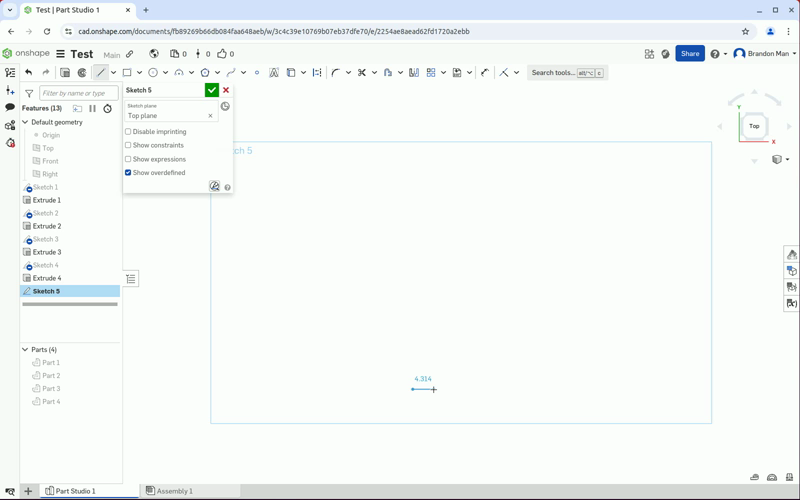
key_up(shift)
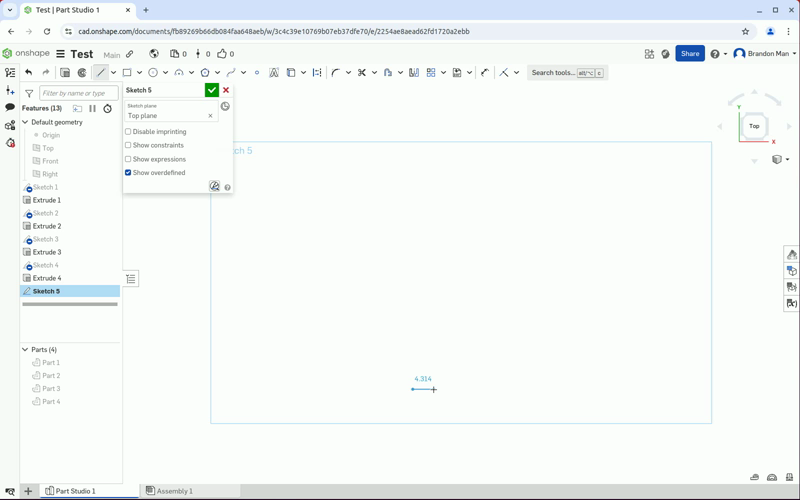
key_down(shift)
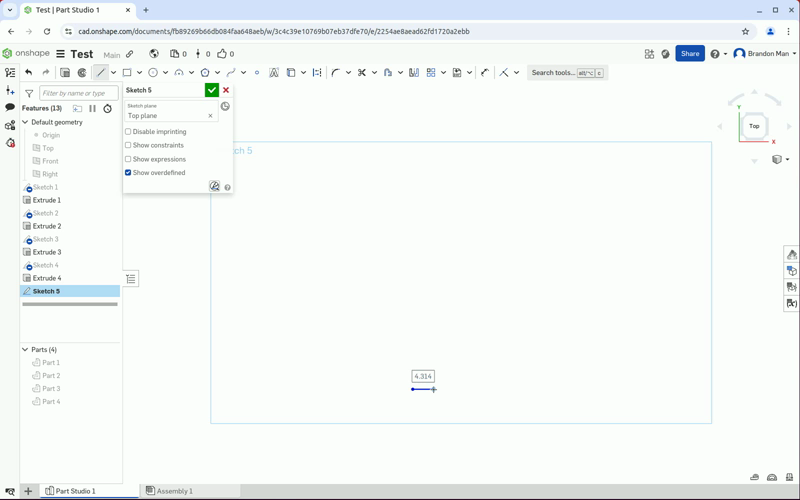
mouse_move(463, 389)
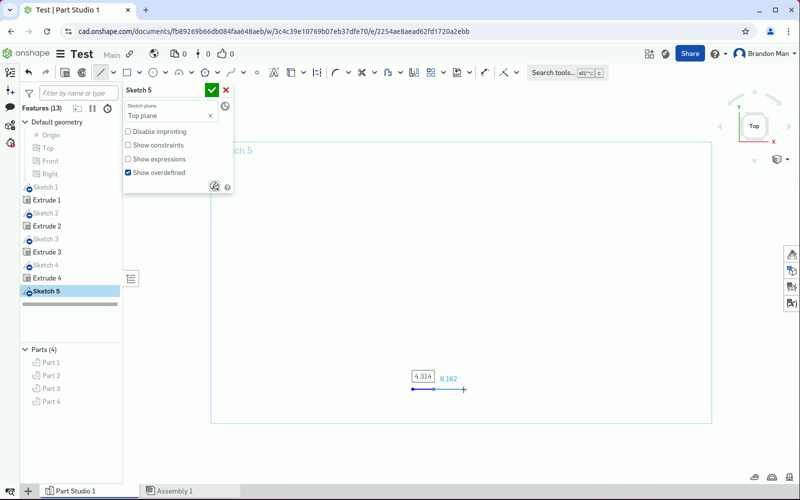
mouse_move(433, 338)
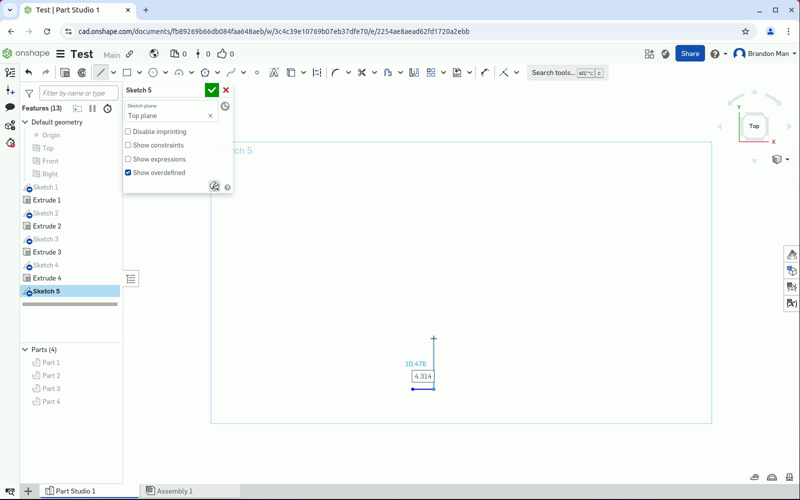
click(433, 338)
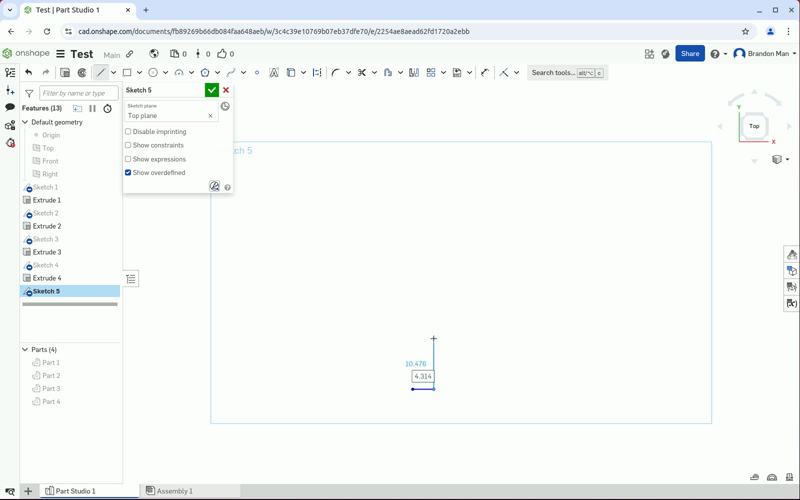
key_up(shift)
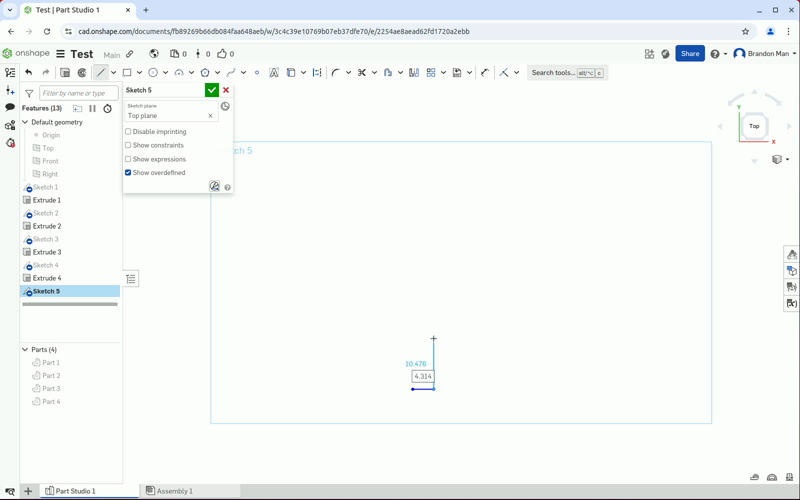
key_down(shift)
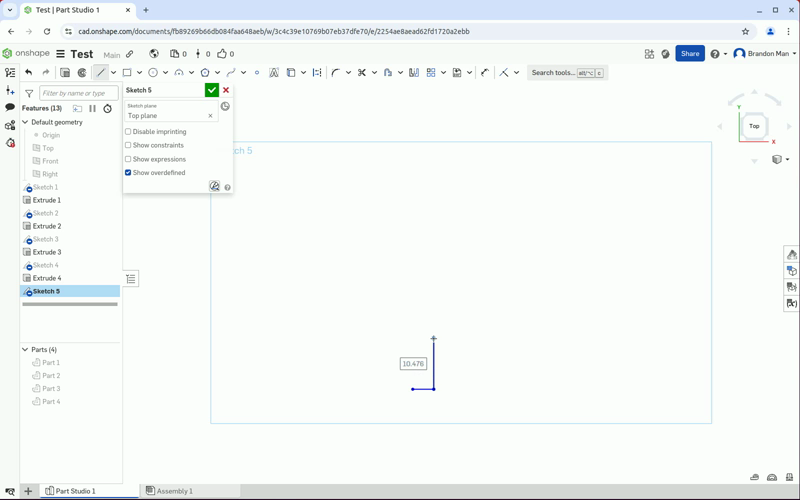
mouse_move(463, 338)
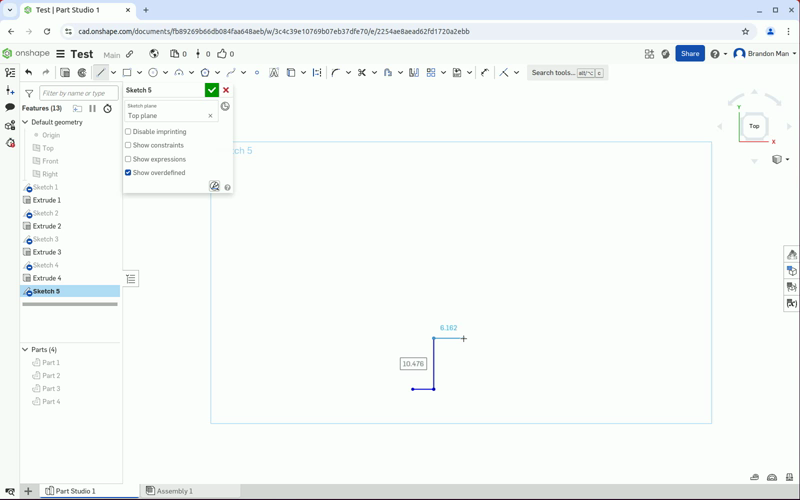
mouse_move(412, 338)
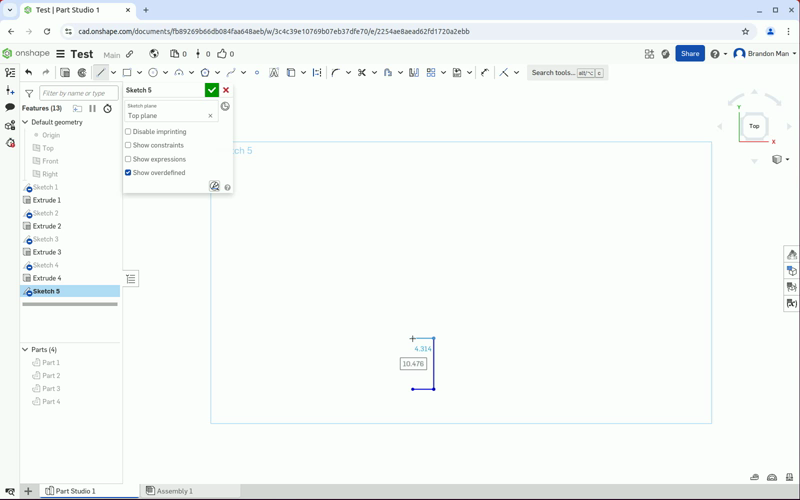
click(412, 338)
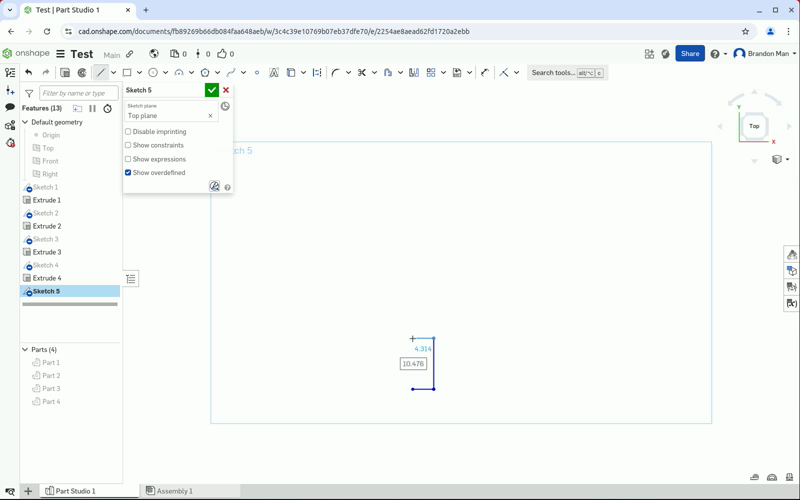
key_up(shift)
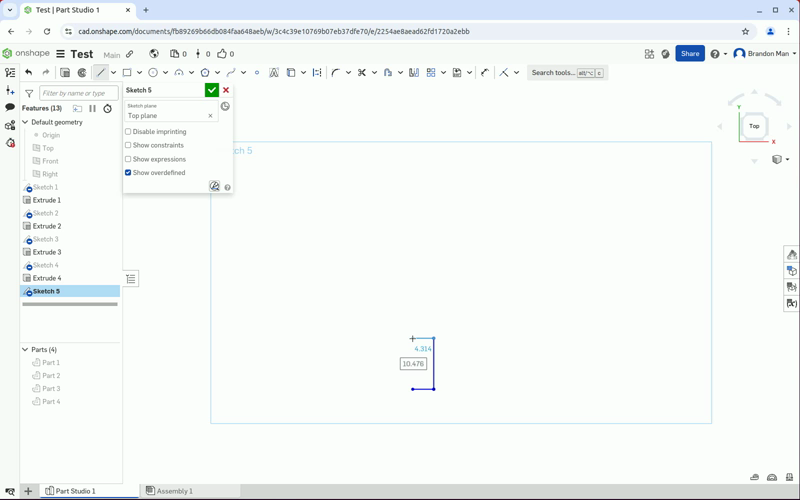
mouse_move(442, 338)
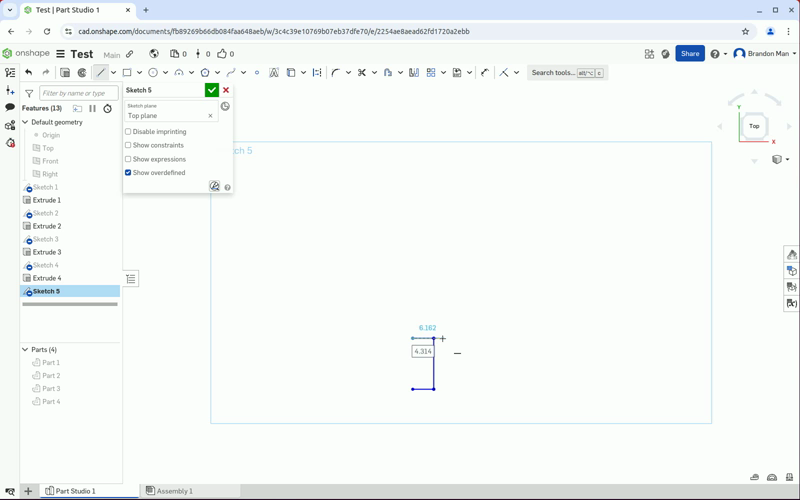
key_down(shift)
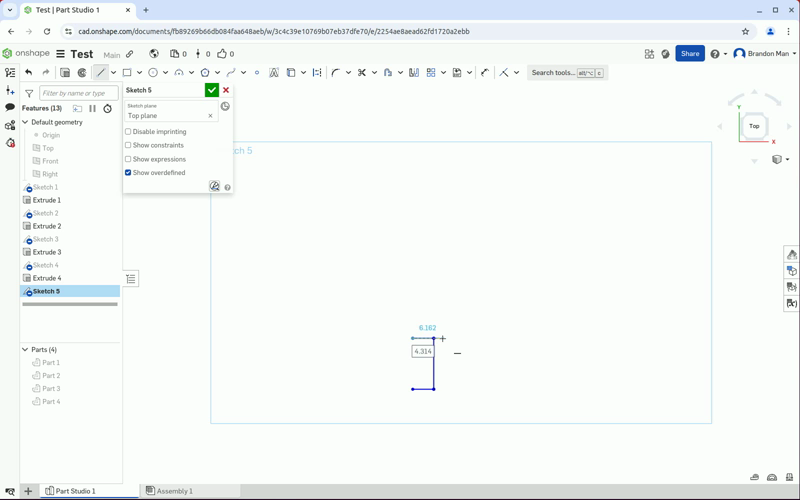
mouse_move(412, 389)
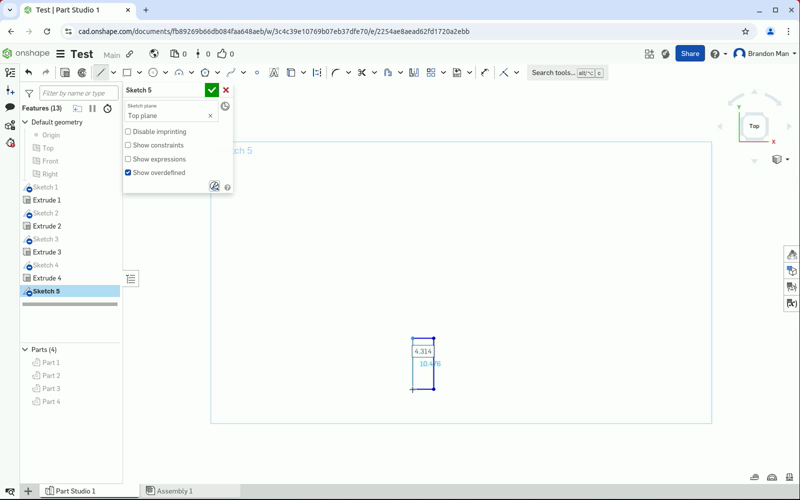
key_up(shift)
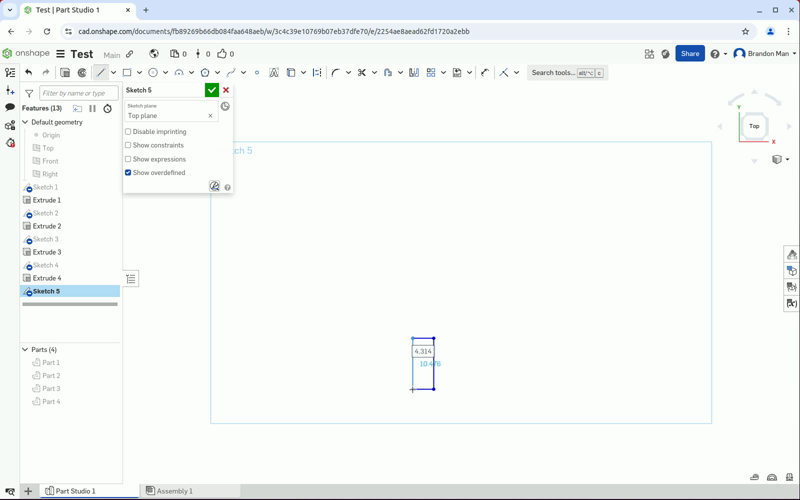
click(412, 389)
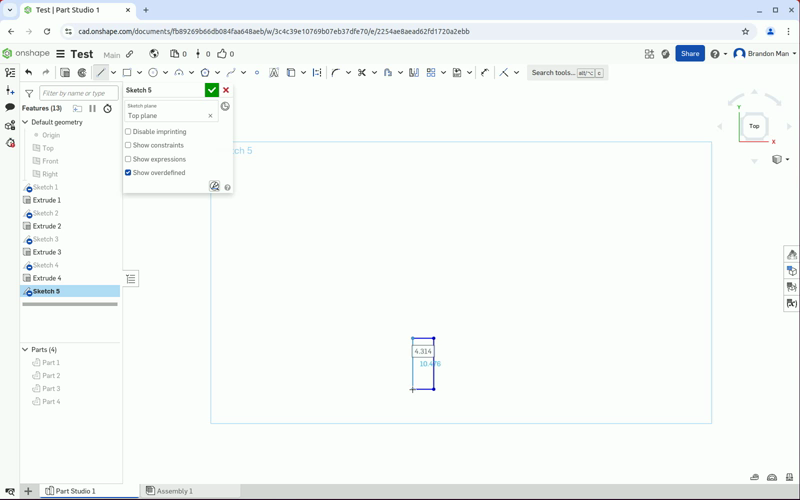
key(esc)
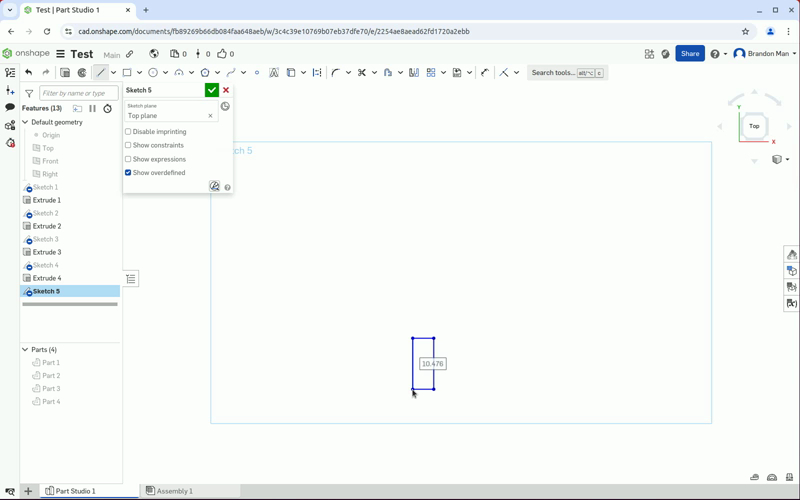
mouse_move(422, 342)
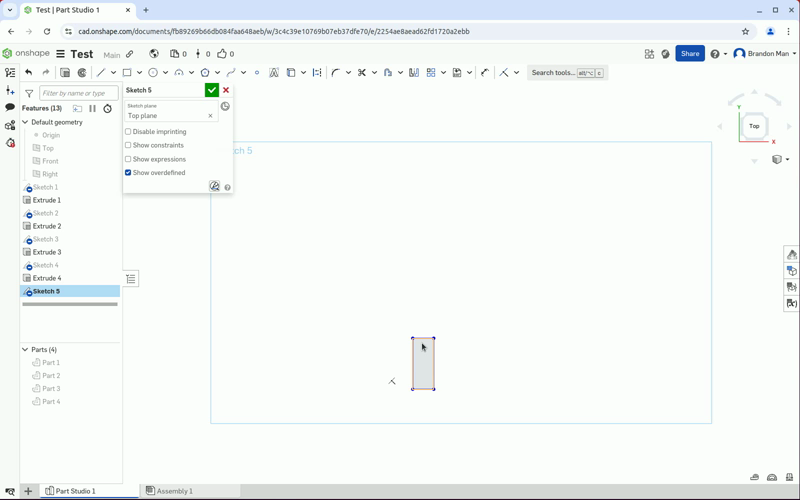
scroll(6)
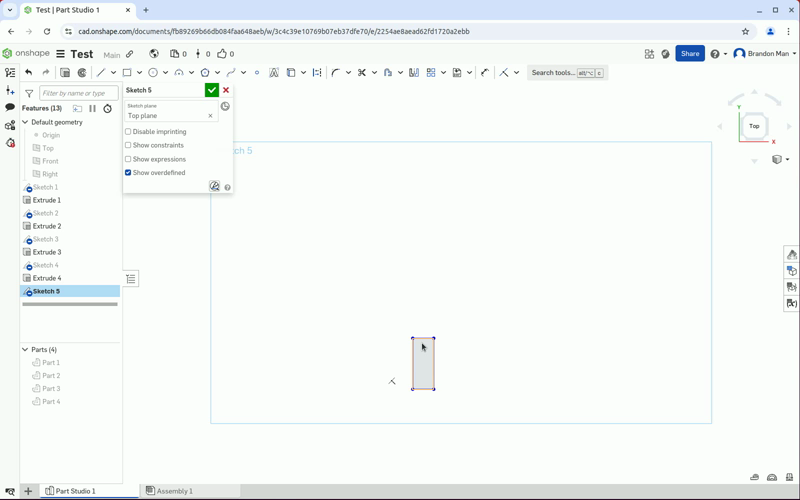
scroll(6)
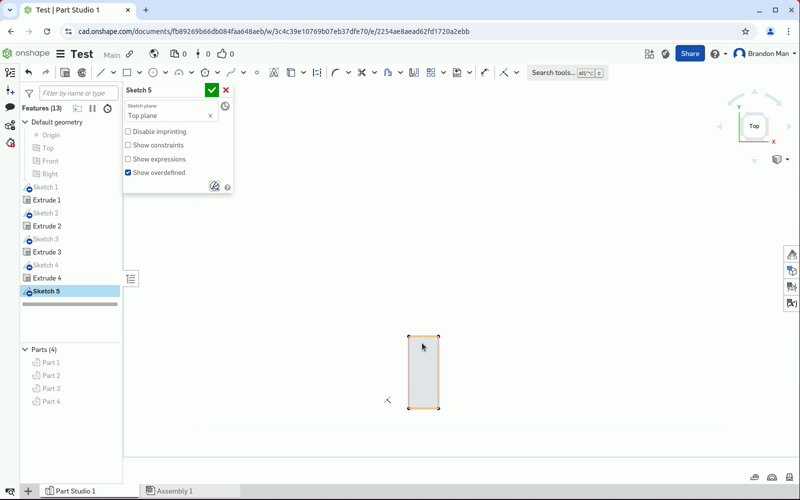
scroll(6)
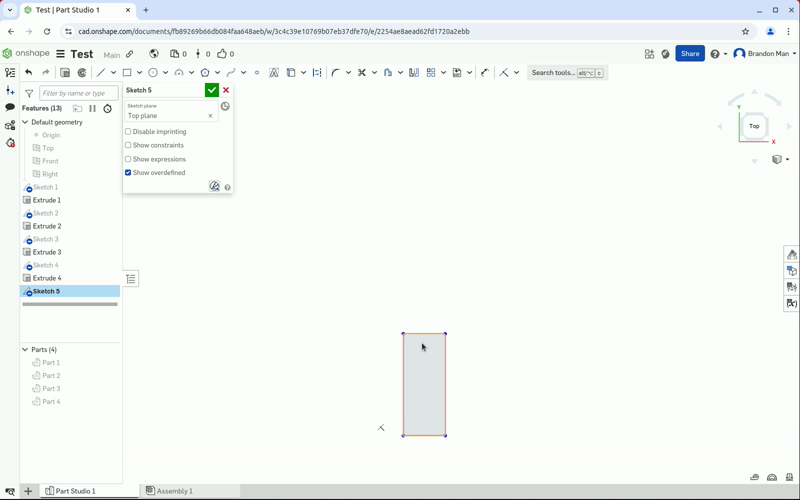
scroll(6)
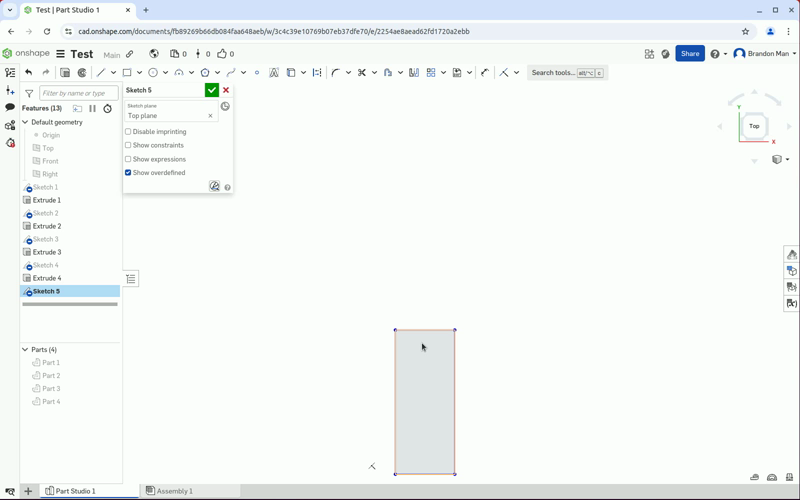
scroll(6)
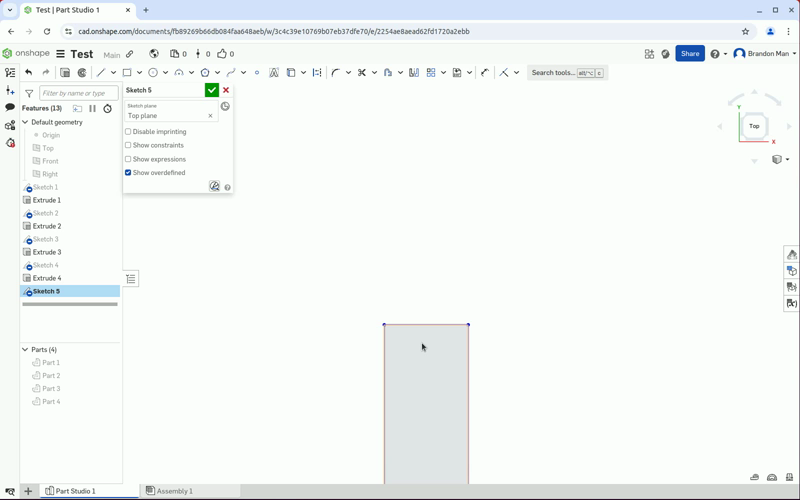
scroll(6)
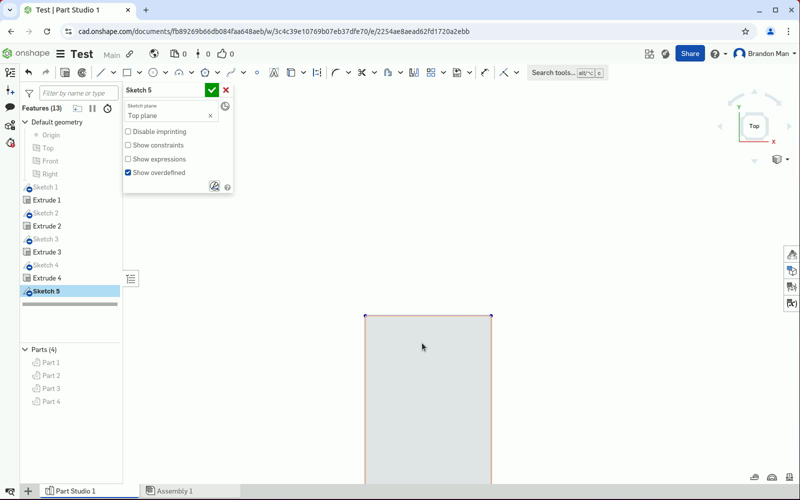
scroll(6)
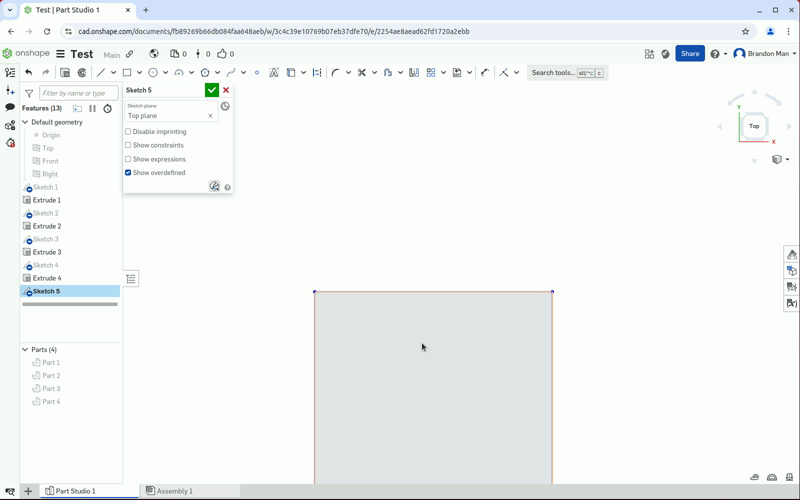
click(422, 342)
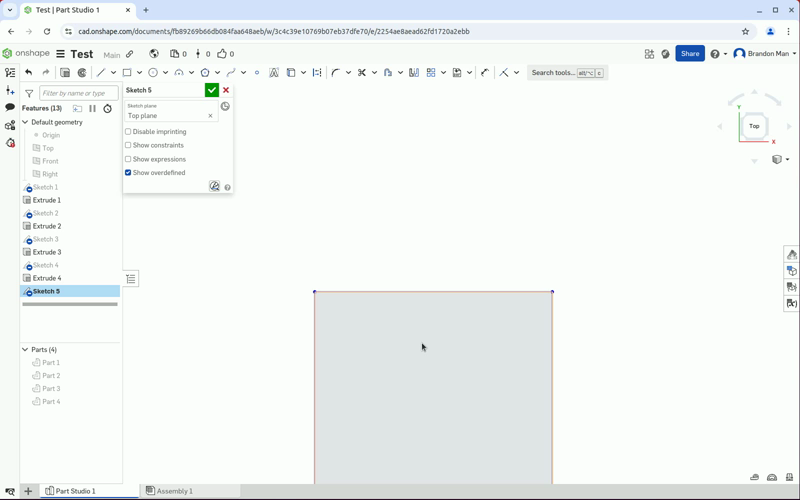
scroll(-6)
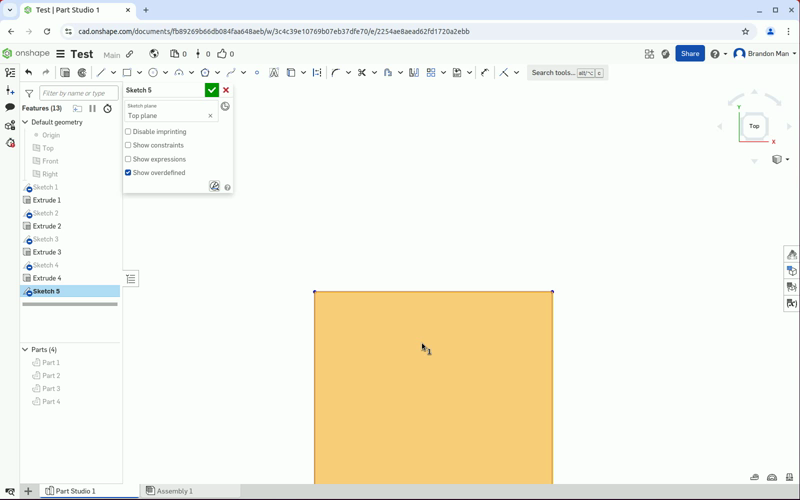
scroll(-6)
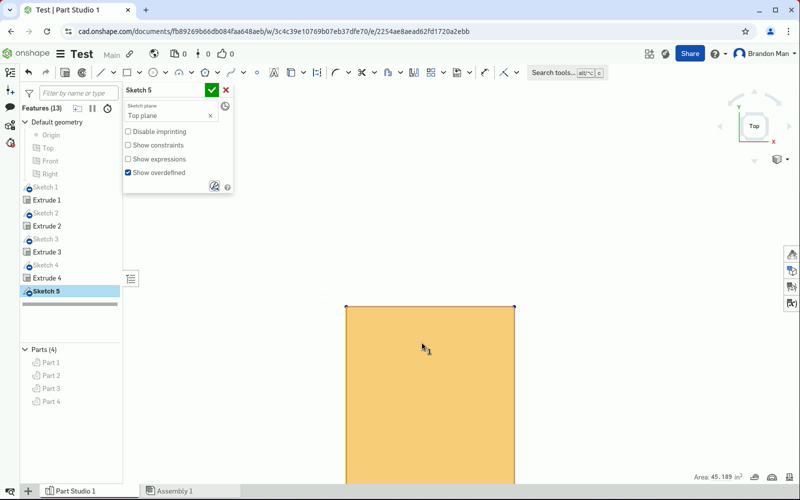
scroll(-6)
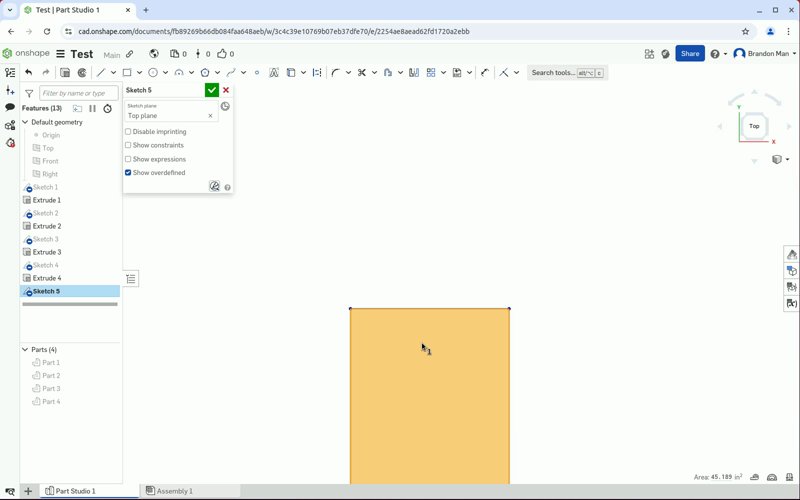
scroll(-6)
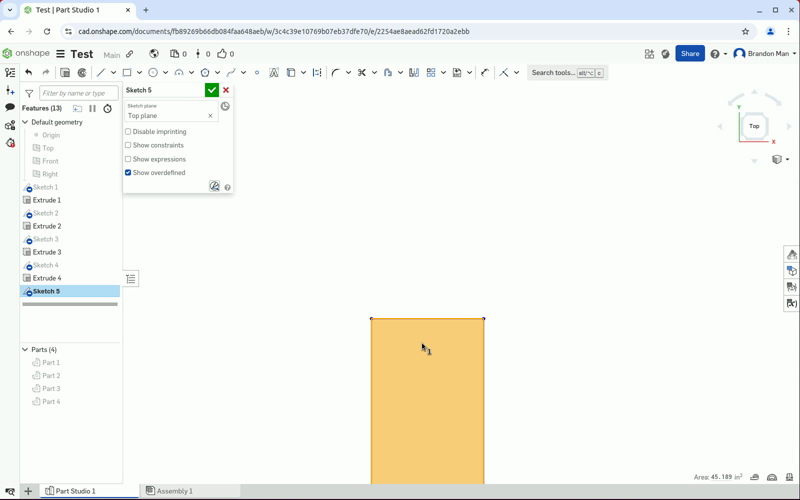
scroll(-6)
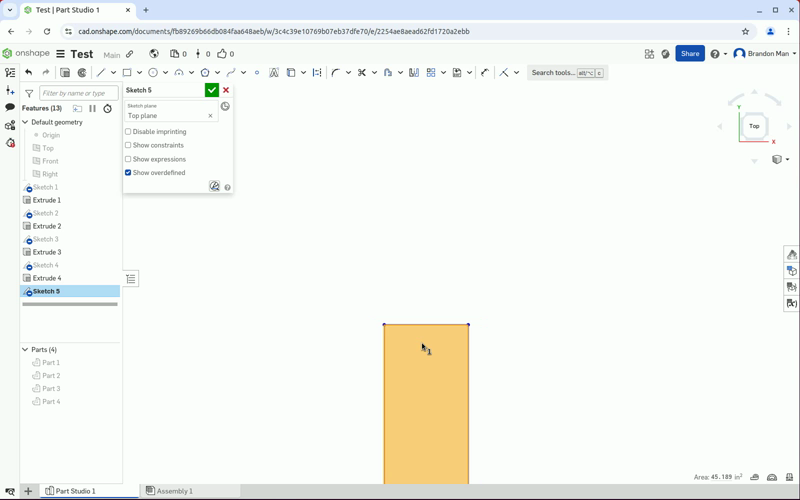
scroll(-6)
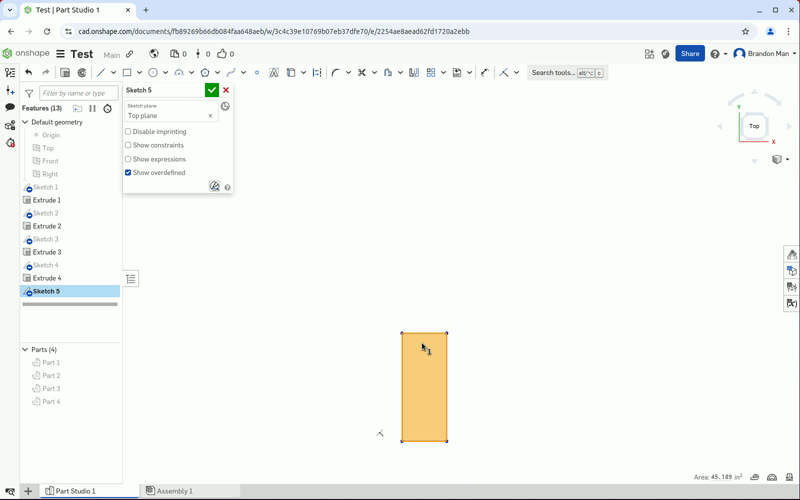
scroll(-6)
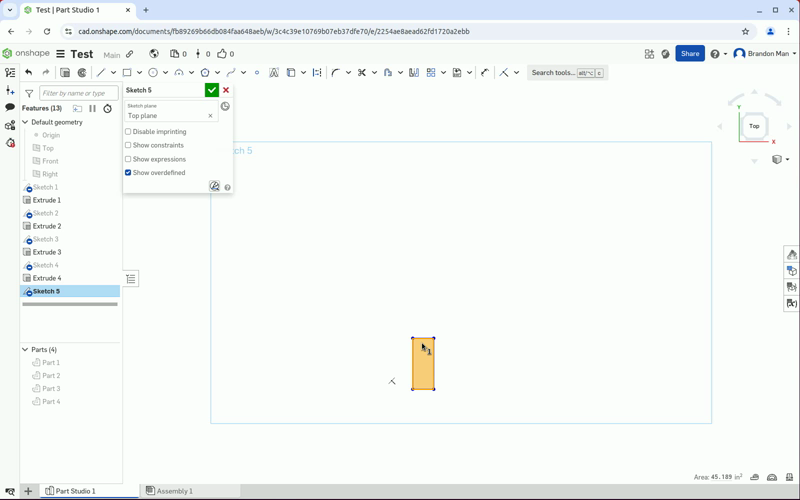
mouse_move(73, 352)
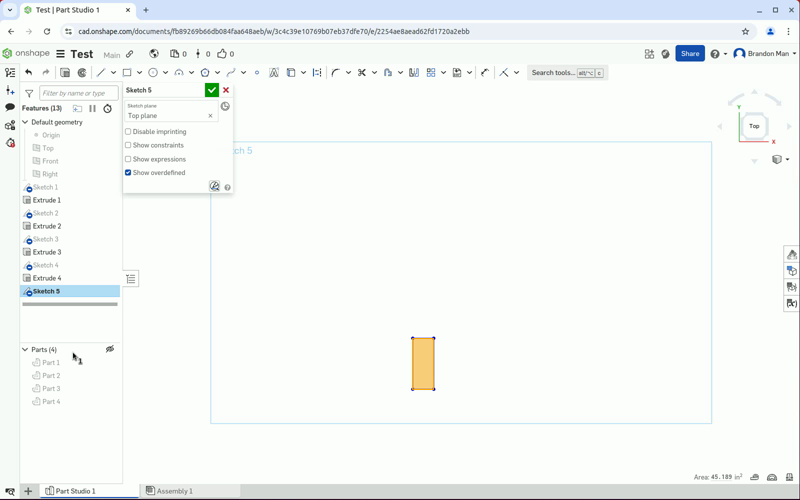
key(shift+y)
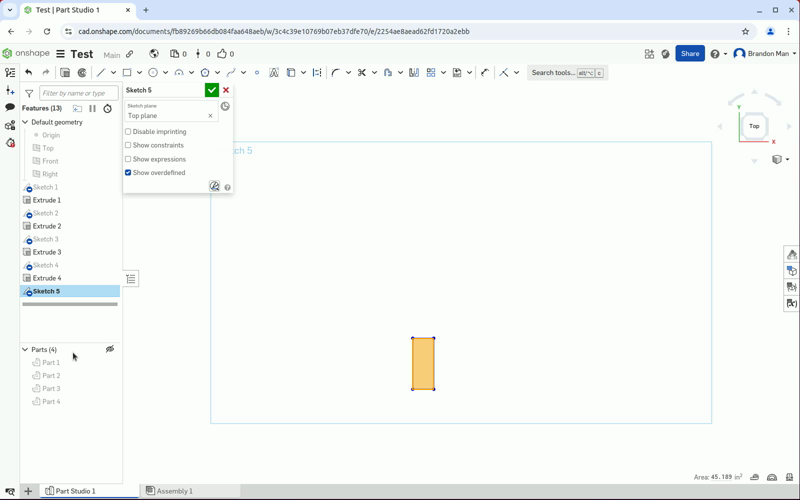
key(shift+e)
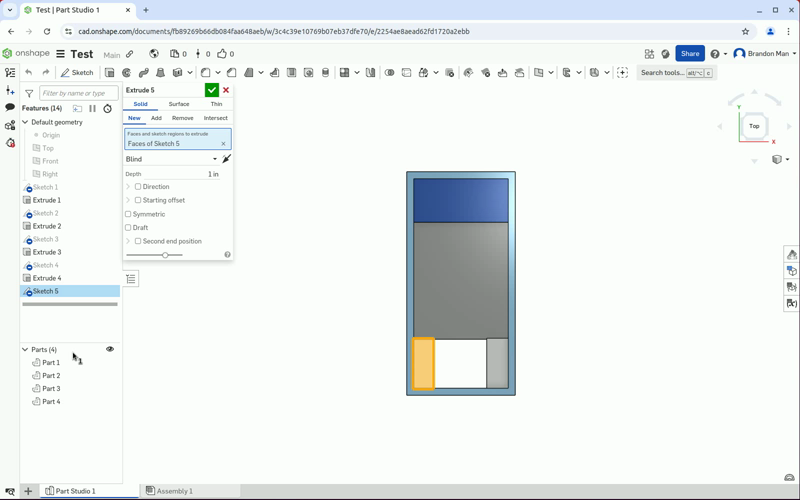
mouse_move(143, 106)
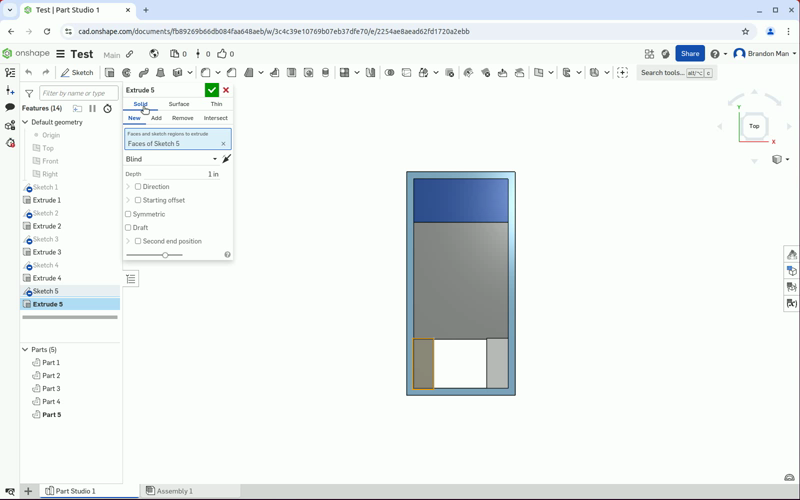
click(143, 106)
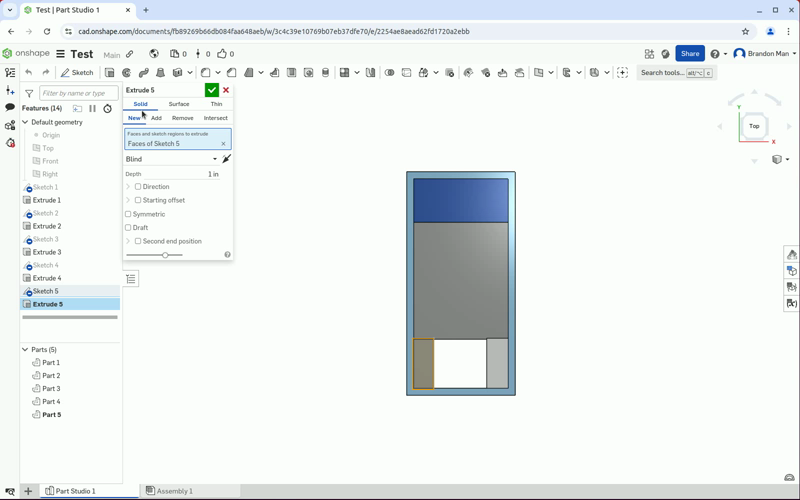
mouse_move(137, 120)
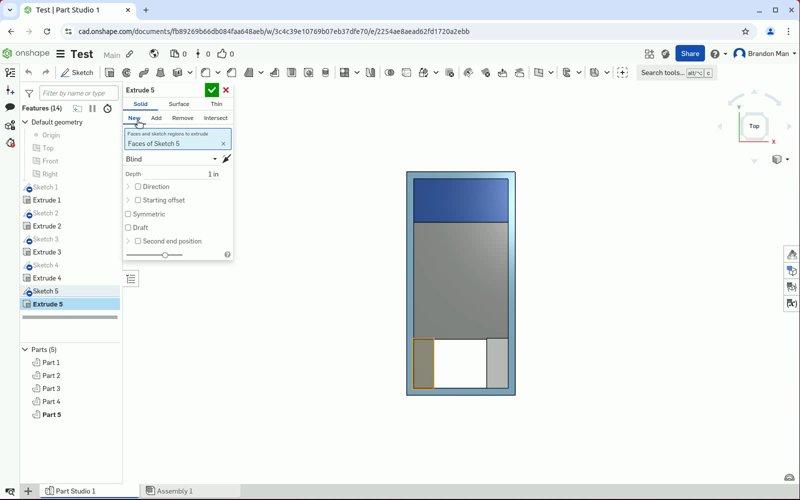
click(137, 120)
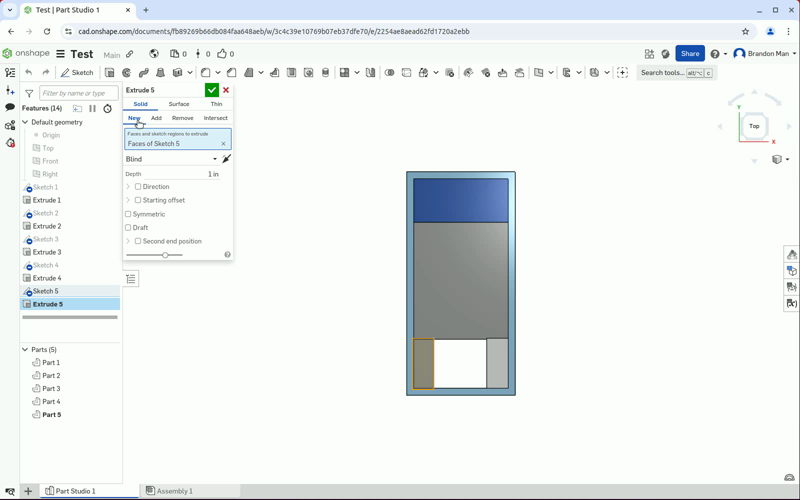
key(tab, 4)
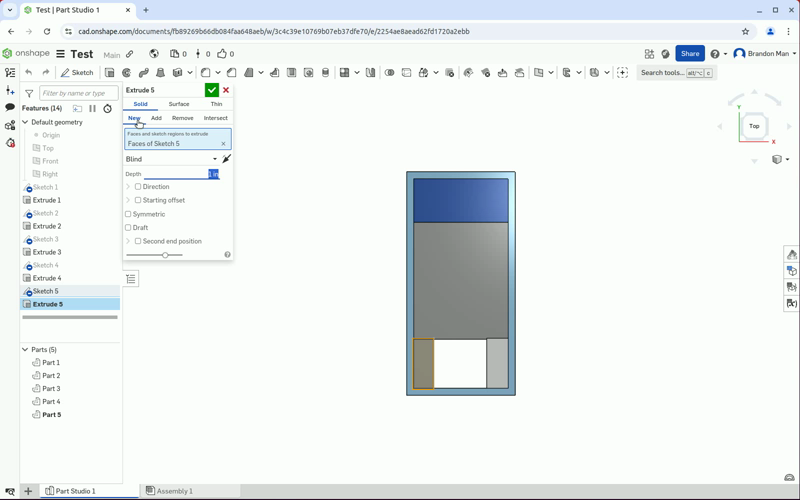
text(8.425)
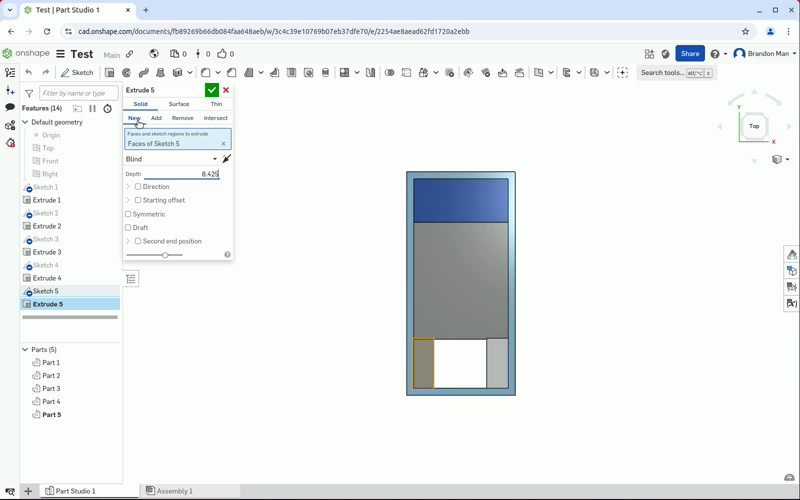
key(enter)
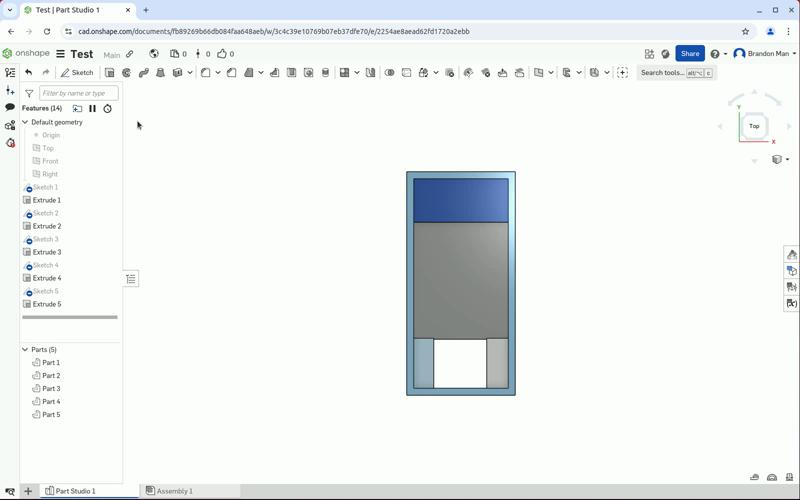
key(shift+h)
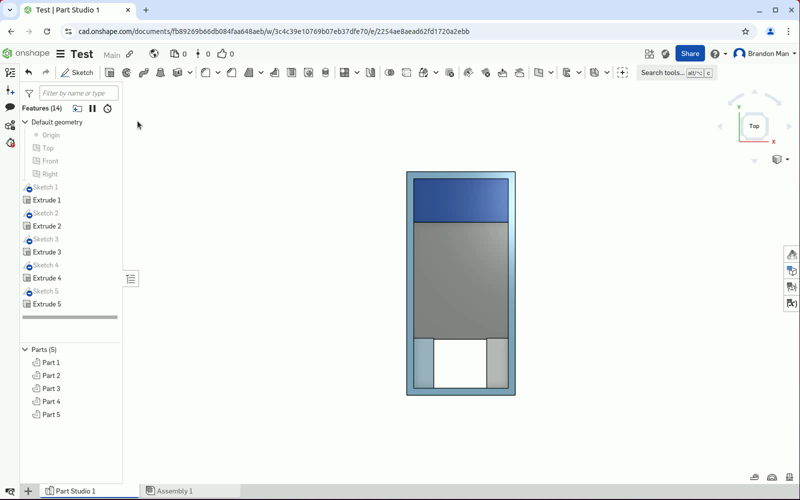
key(shift+h)
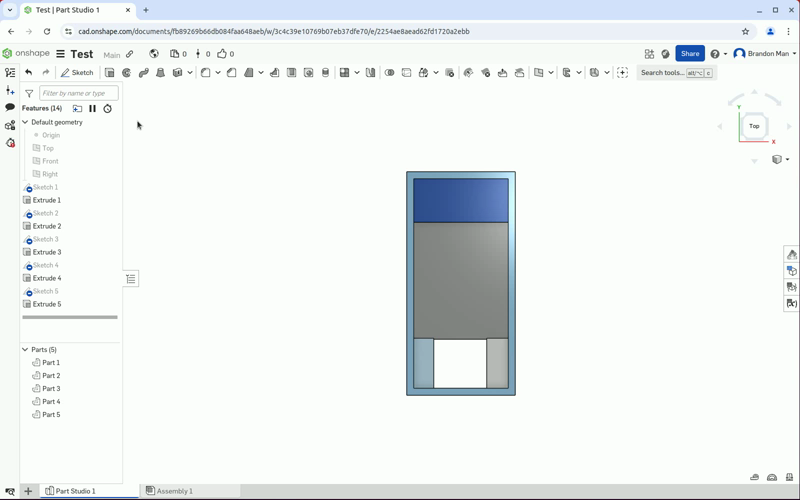
mouse_move(73, 189)
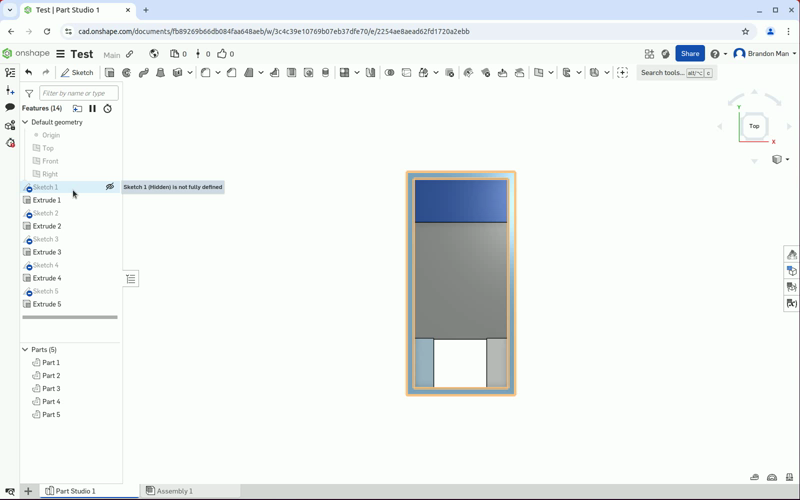
click(73, 189)
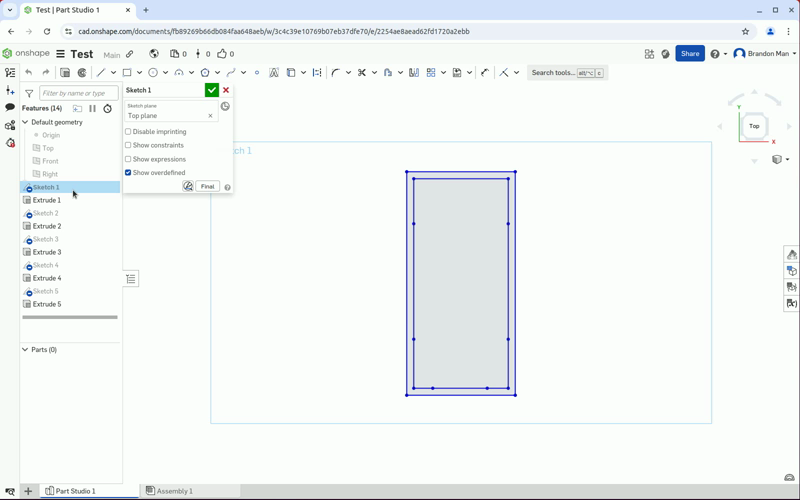
mouse_move(229, 92)
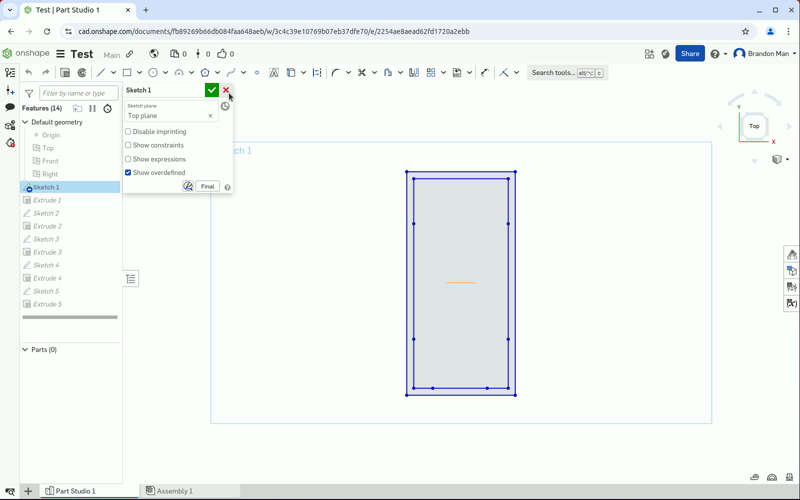
click(229, 92)
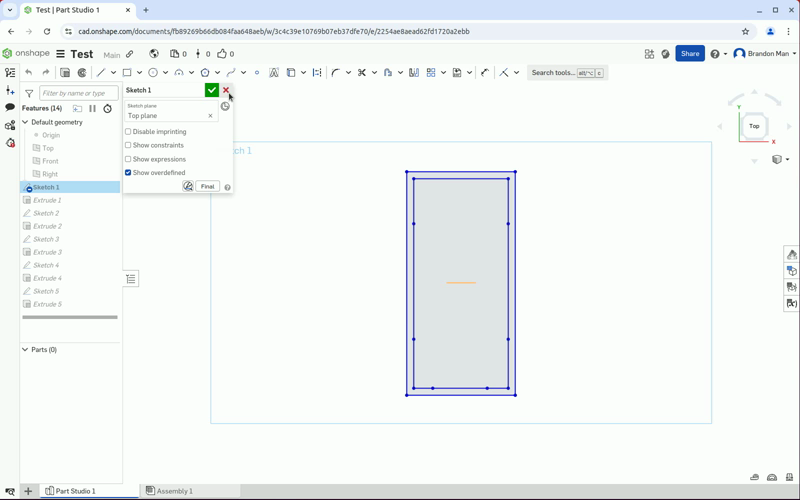
key(shift+s)
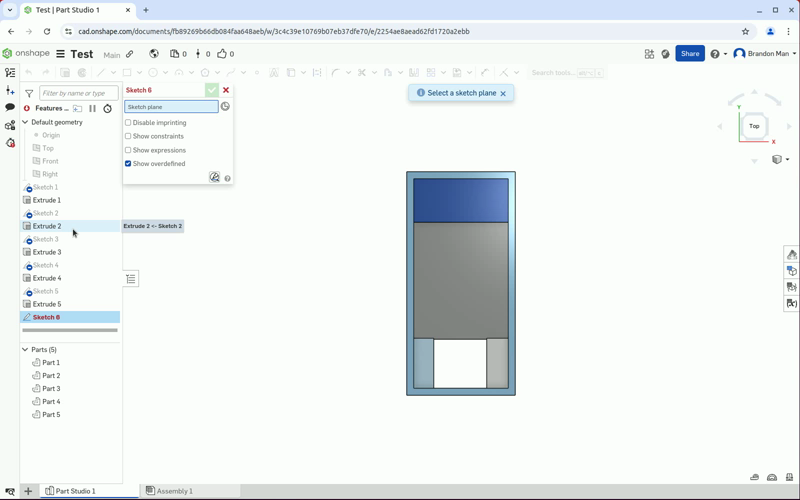
scroll(3)
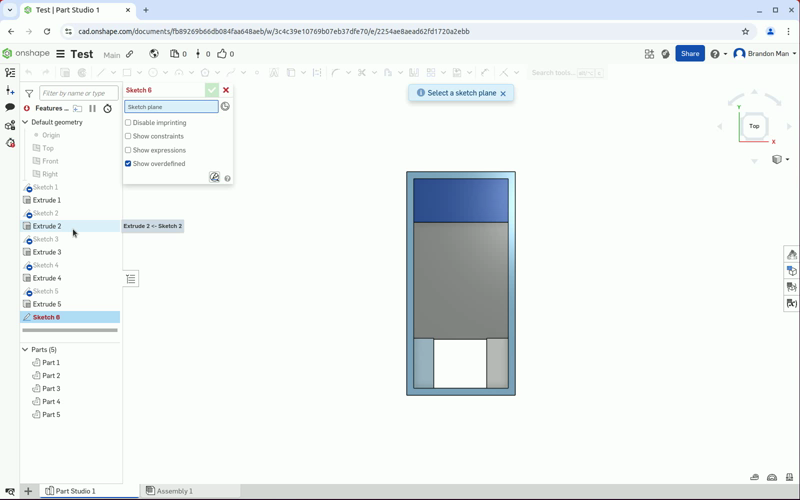
mouse_move(73, 150)
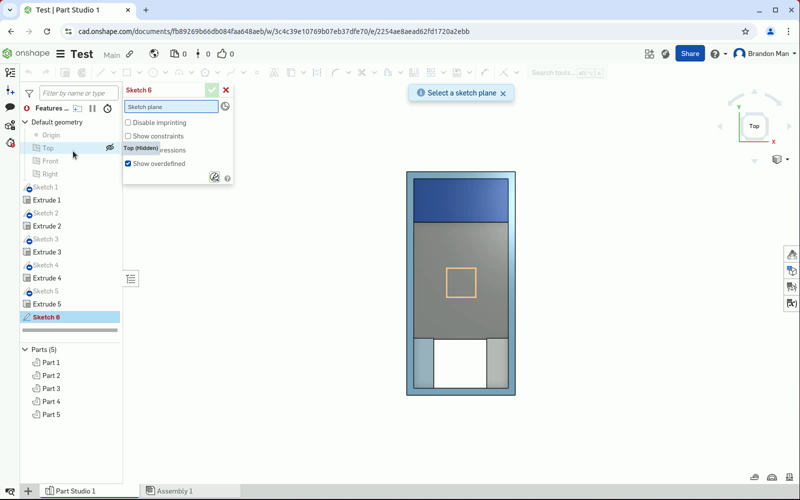
click(73, 150)
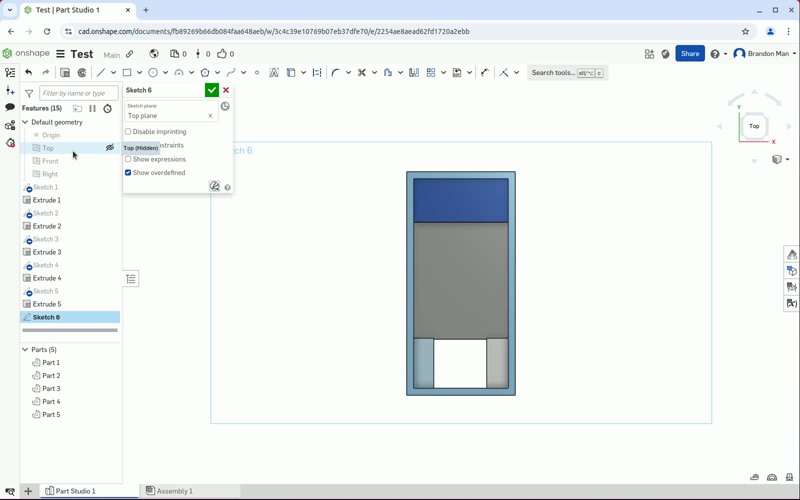
mouse_move(73, 352)
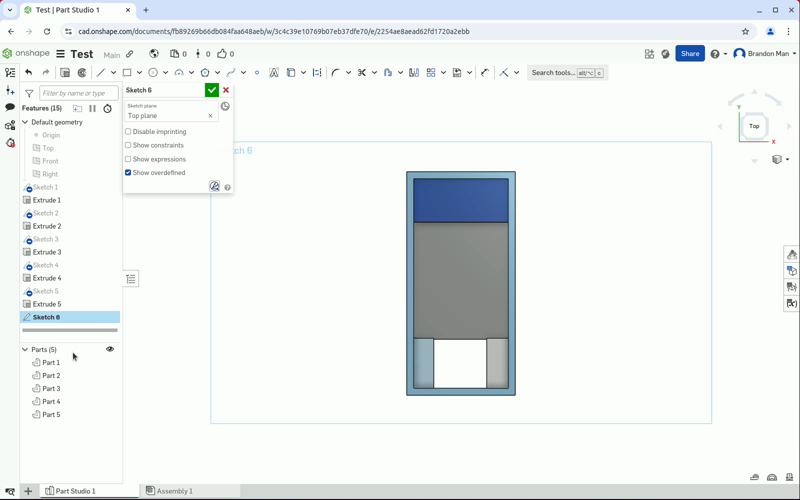
key(y)
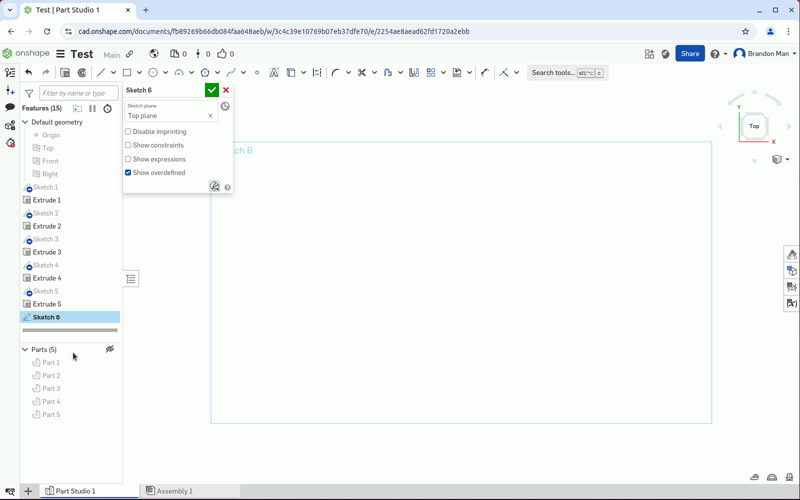
key(l)
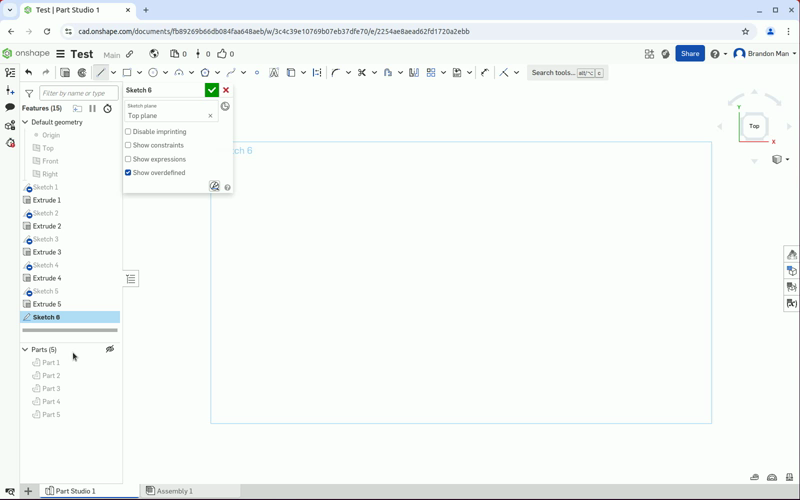
key_down(shift)
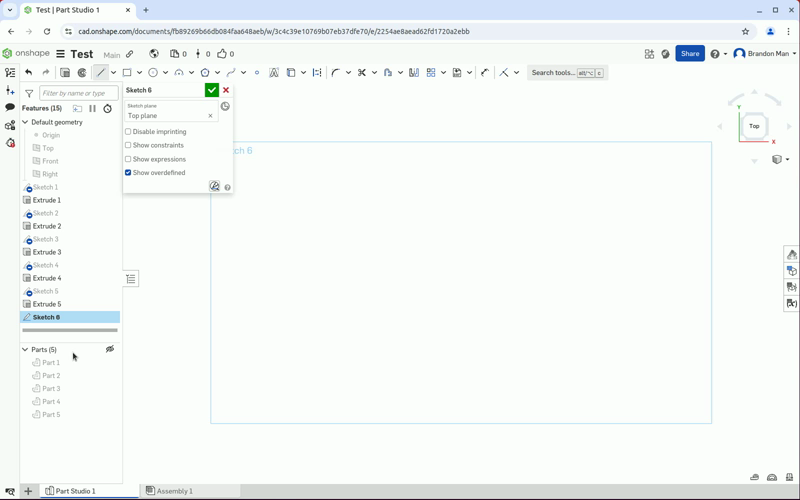
mouse_move(432, 389)
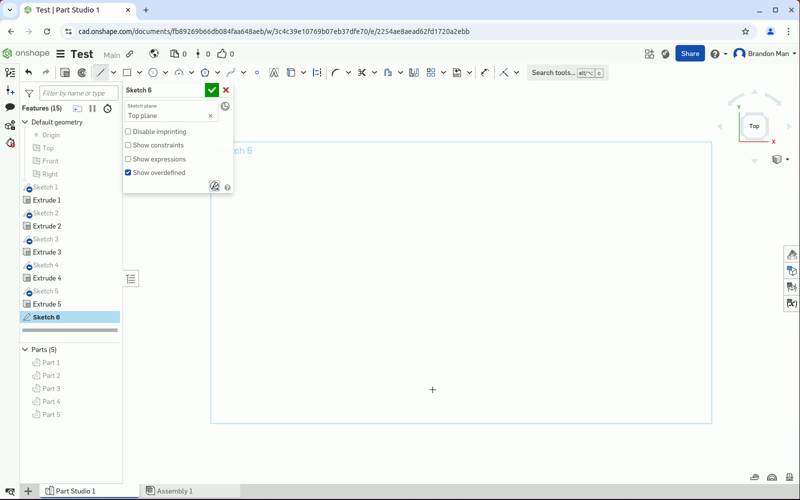
click(432, 389)
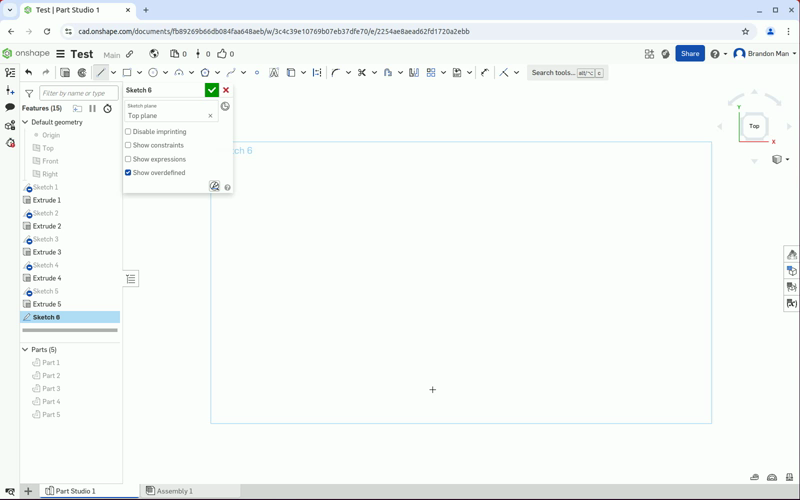
key_up(shift)
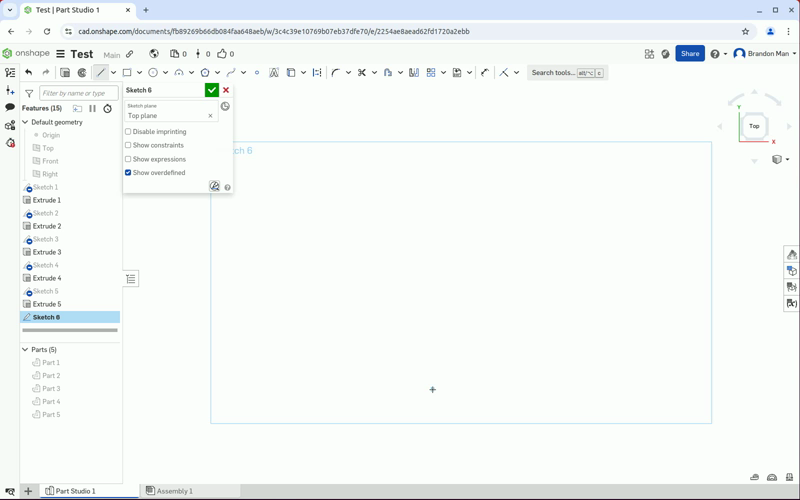
key_down(shift)
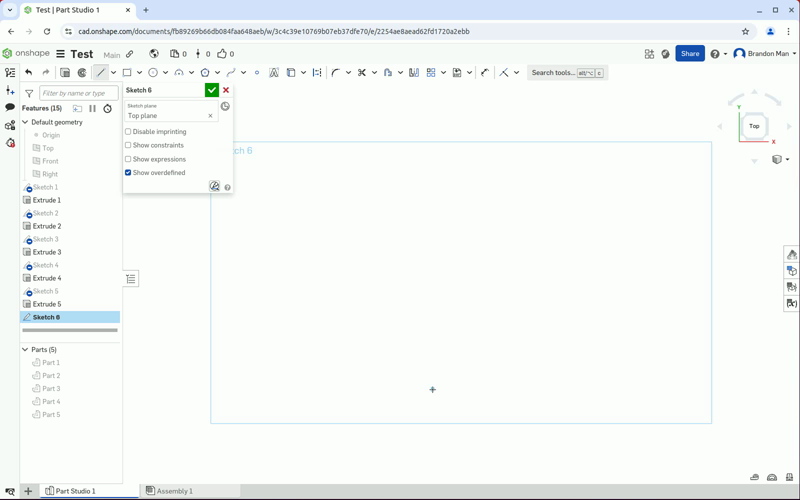
mouse_move(462, 389)
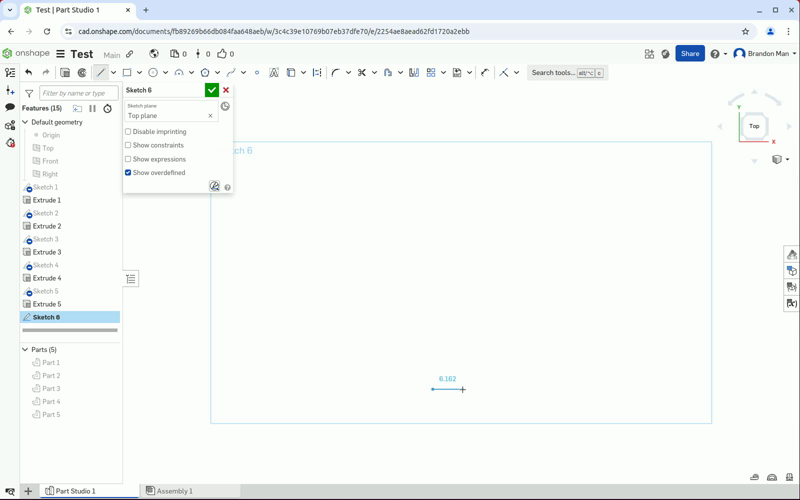
mouse_move(487, 389)
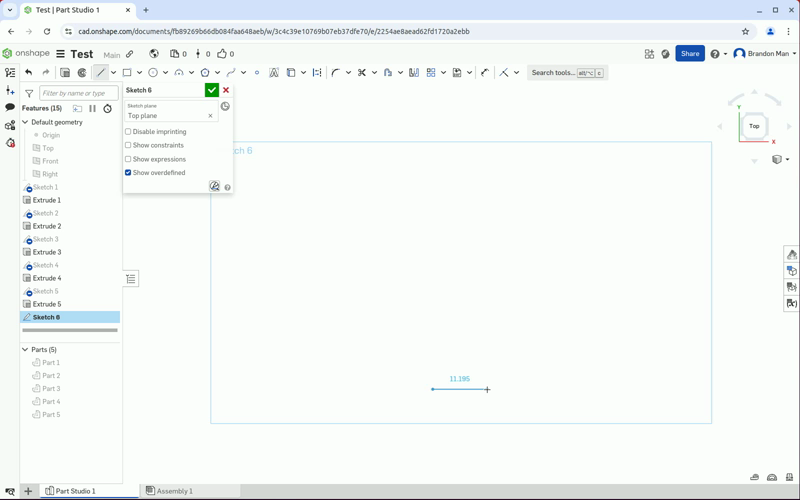
click(487, 389)
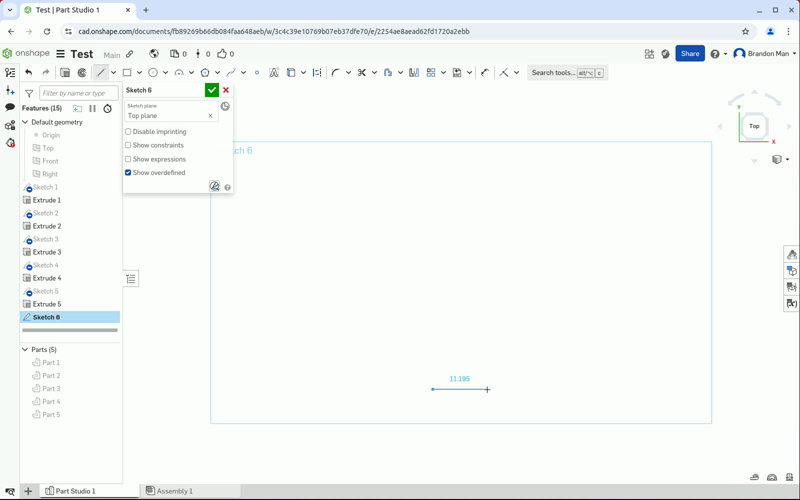
key_up(shift)
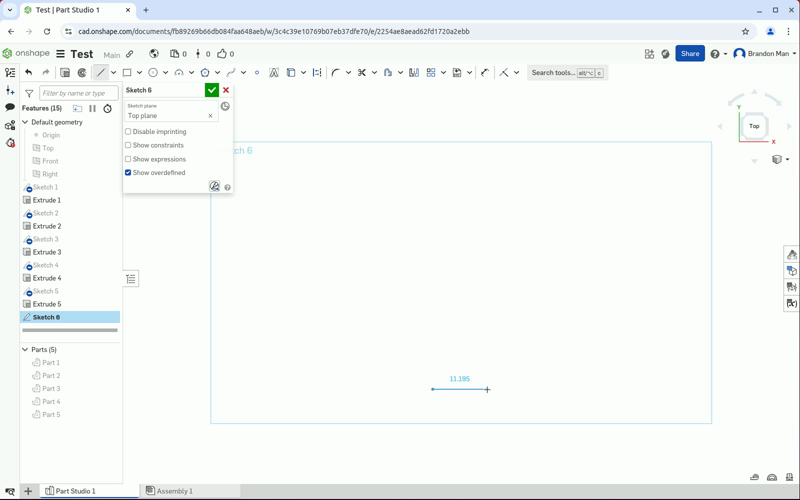
key_down(shift)
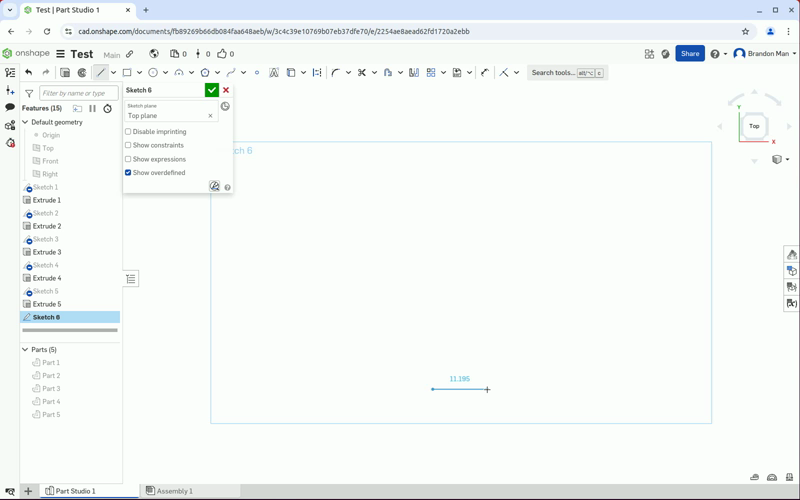
mouse_move(517, 389)
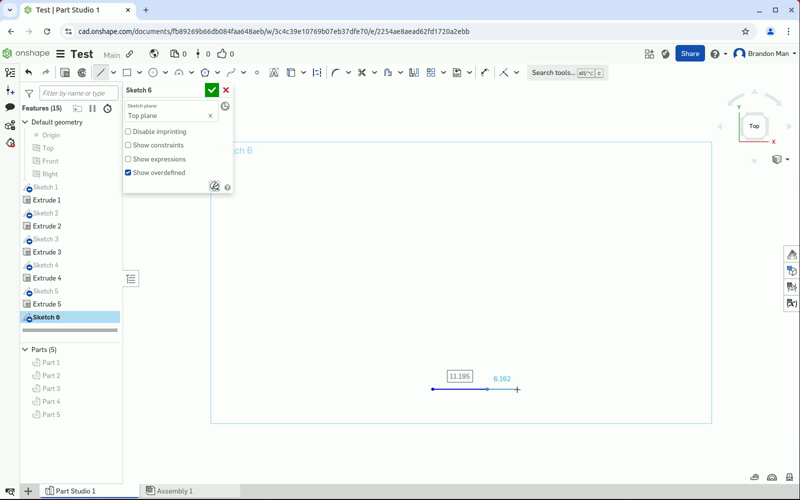
mouse_move(487, 337)
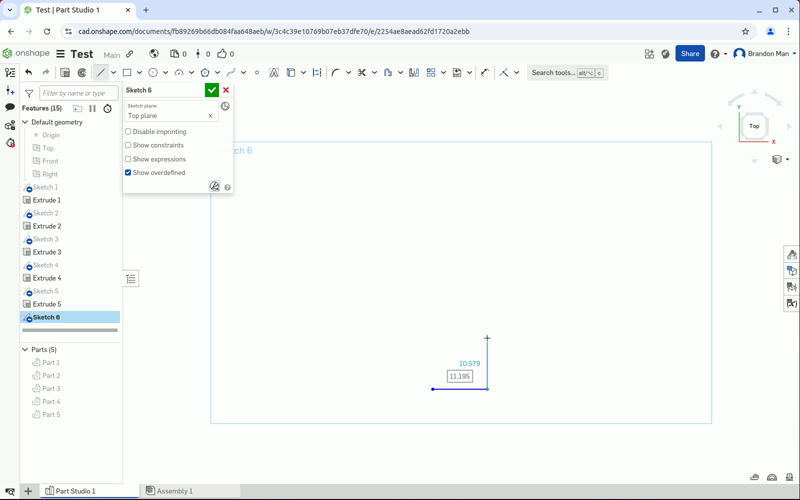
click(487, 337)
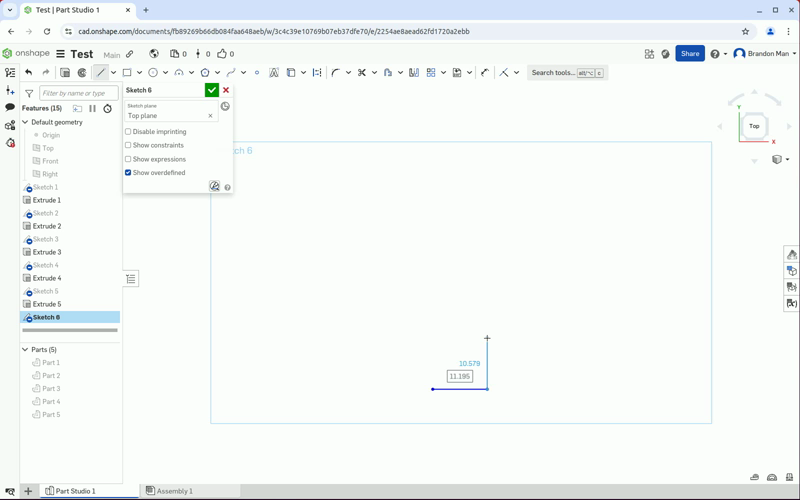
key_up(shift)
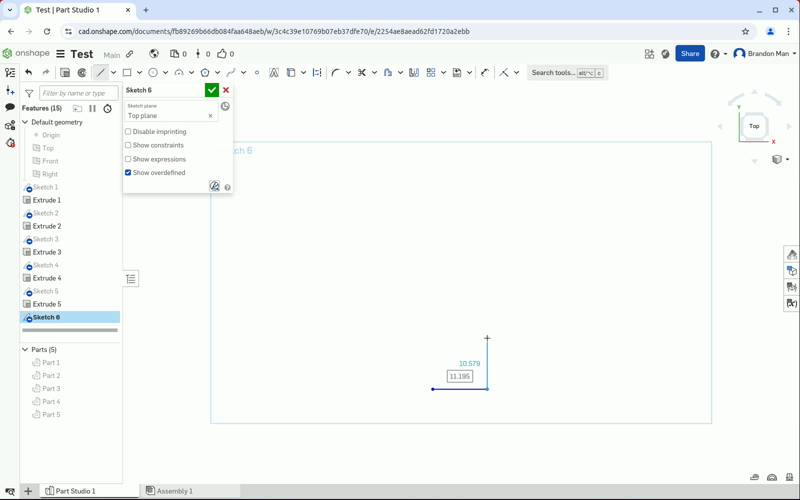
key_down(shift)
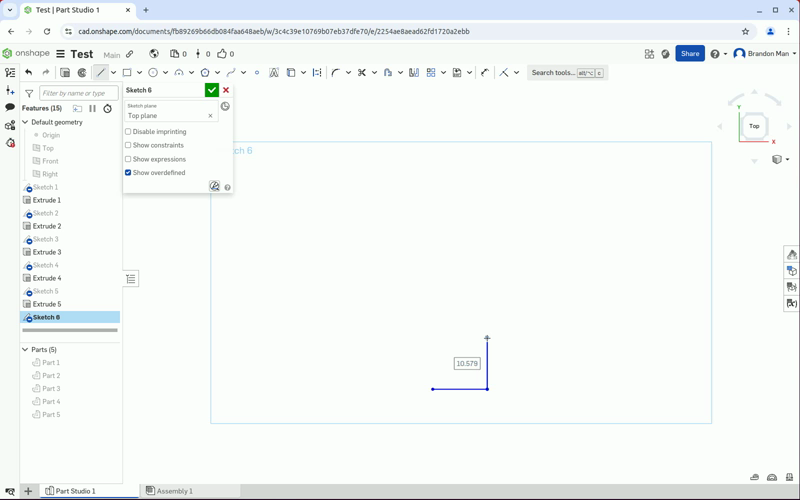
mouse_move(517, 337)
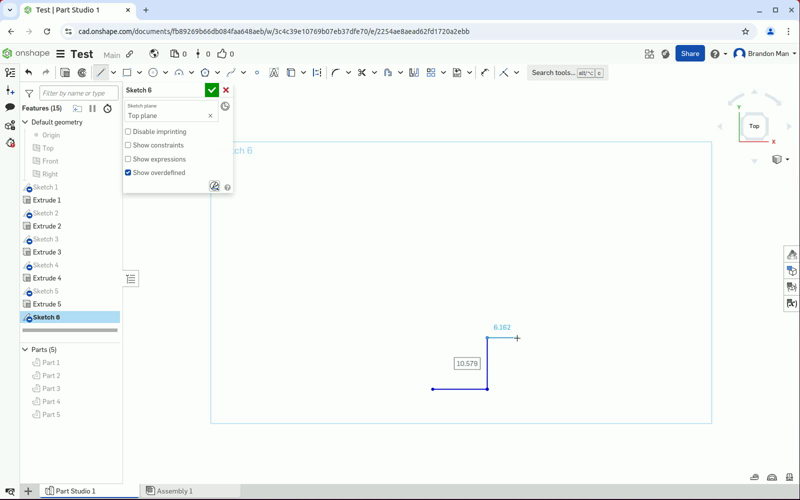
mouse_move(432, 337)
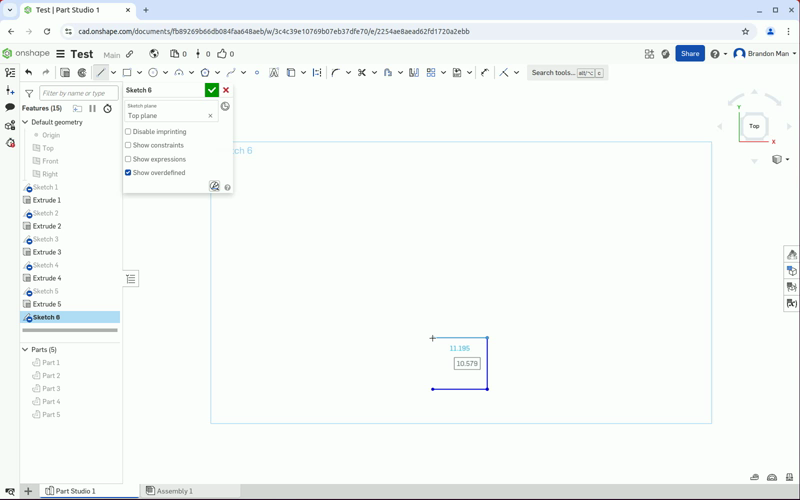
click(432, 337)
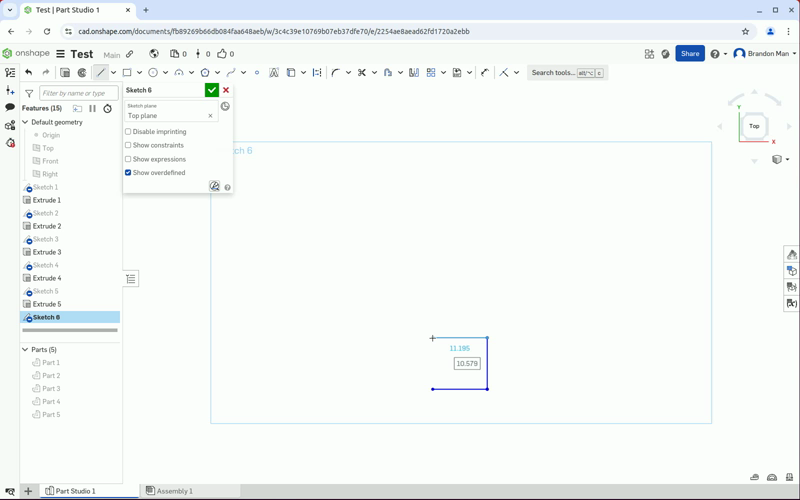
key_up(shift)
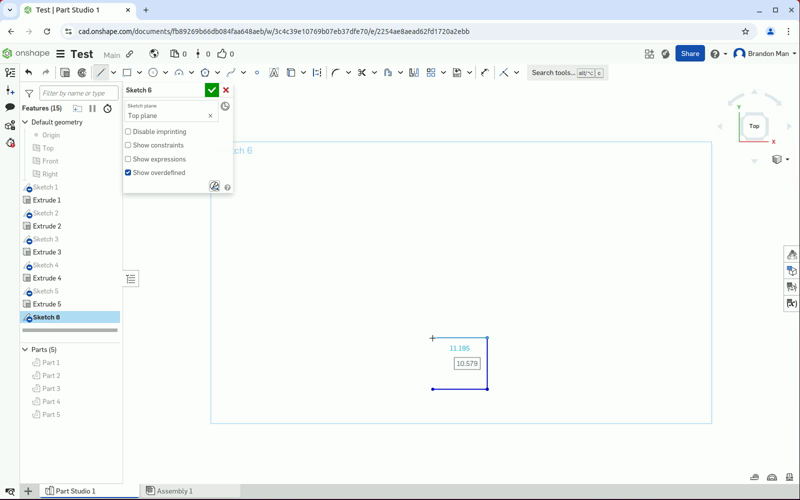
mouse_move(462, 337)
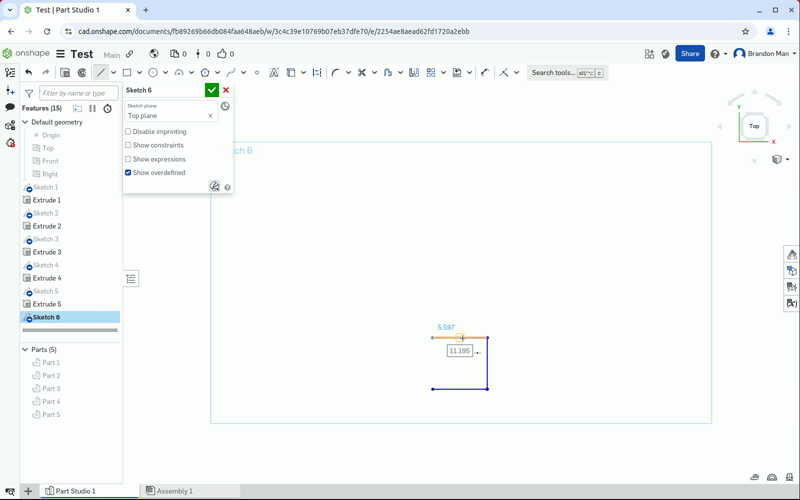
key_down(shift)
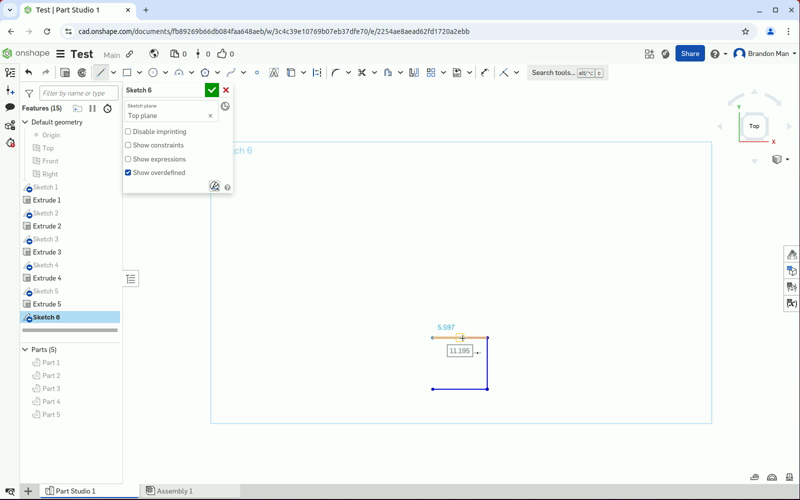
mouse_move(432, 389)
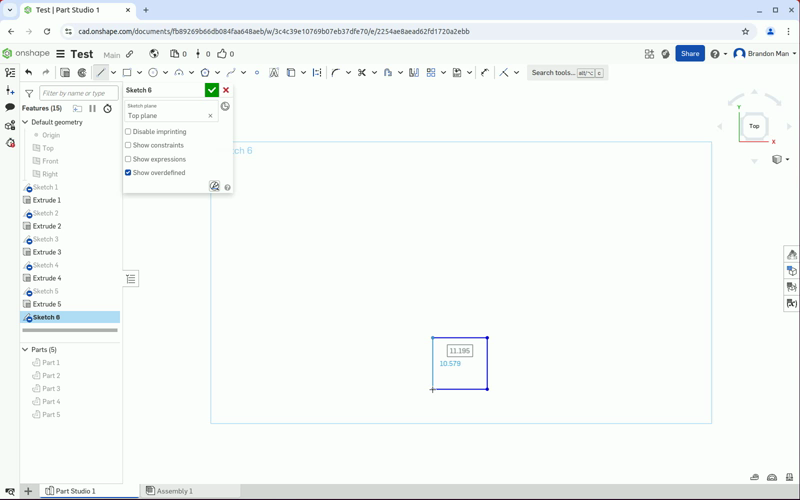
key_up(shift)
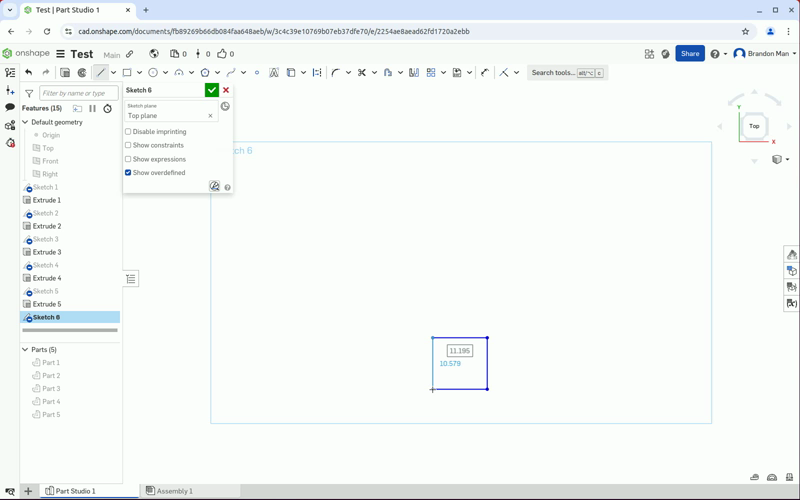
click(432, 389)
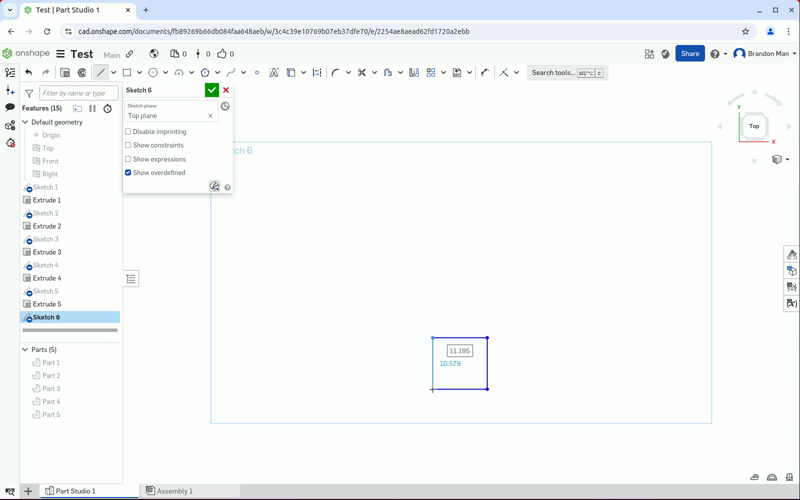
key(esc)
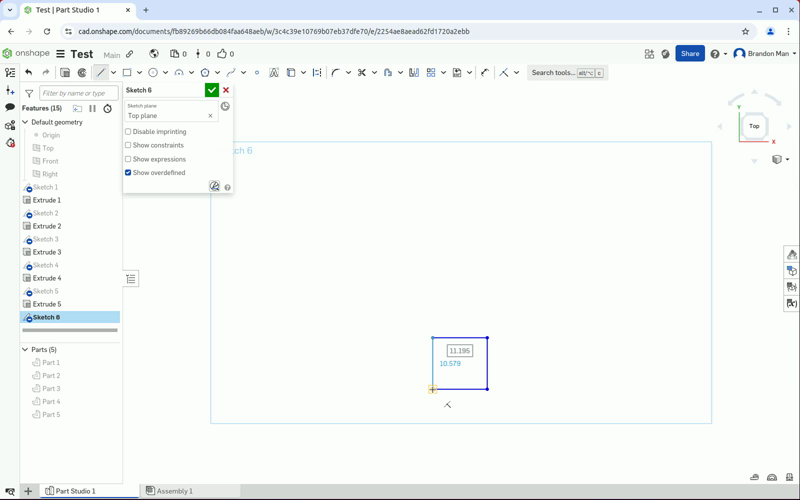
mouse_move(434, 373)
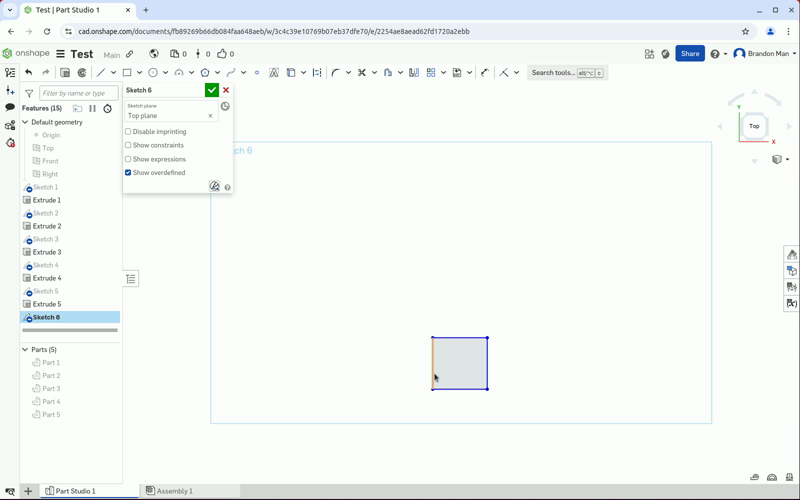
click(434, 373)
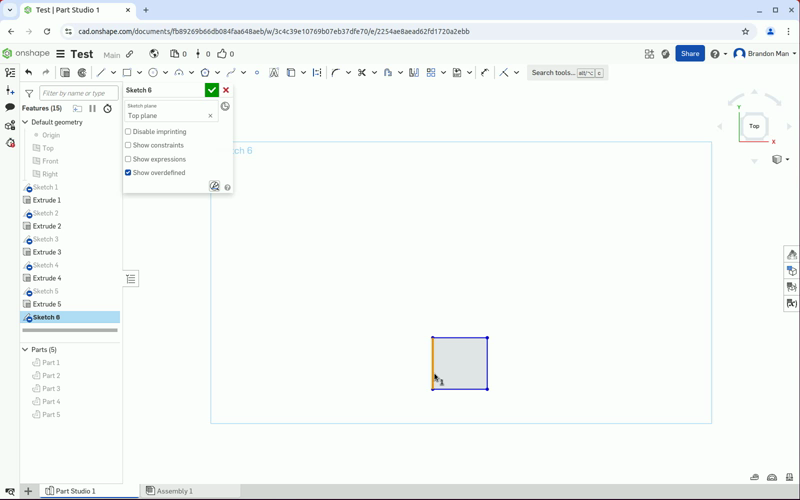
mouse_move(73, 352)
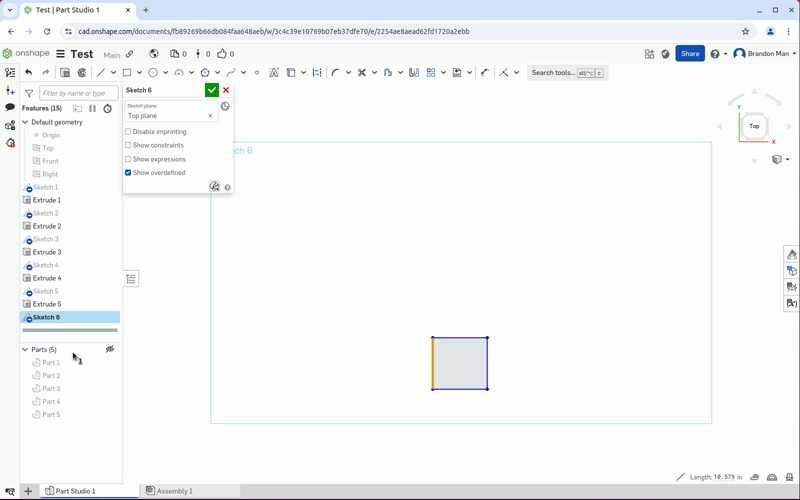
key(shift+y)
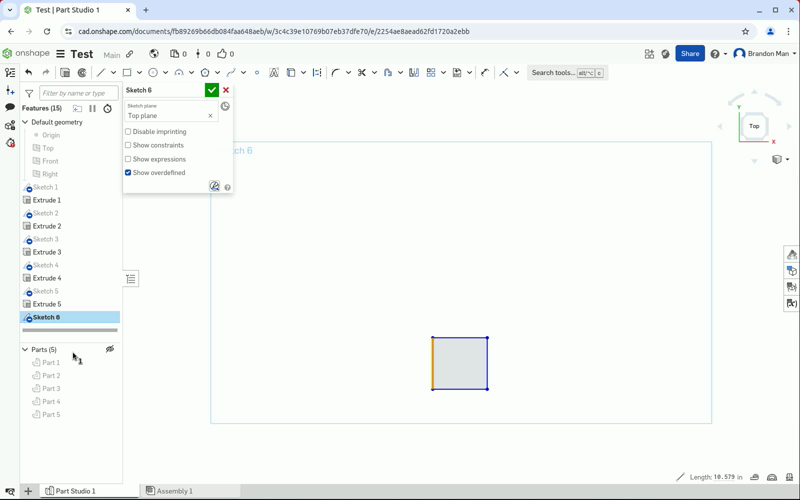
key(shift+e)
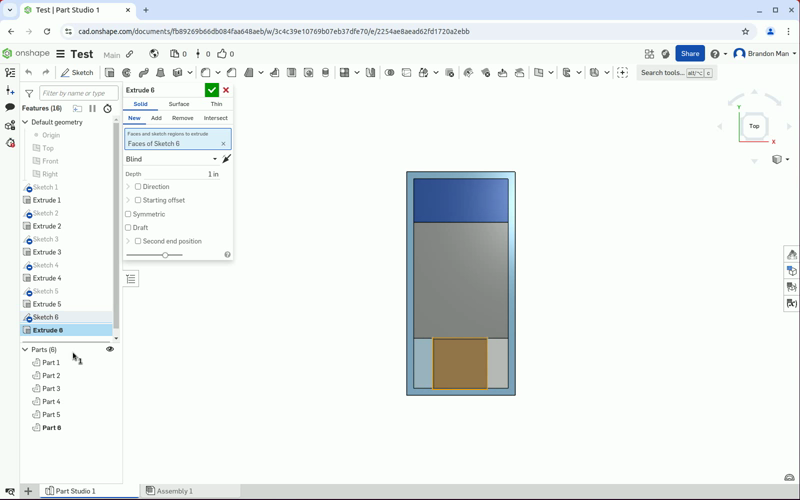
mouse_move(143, 106)
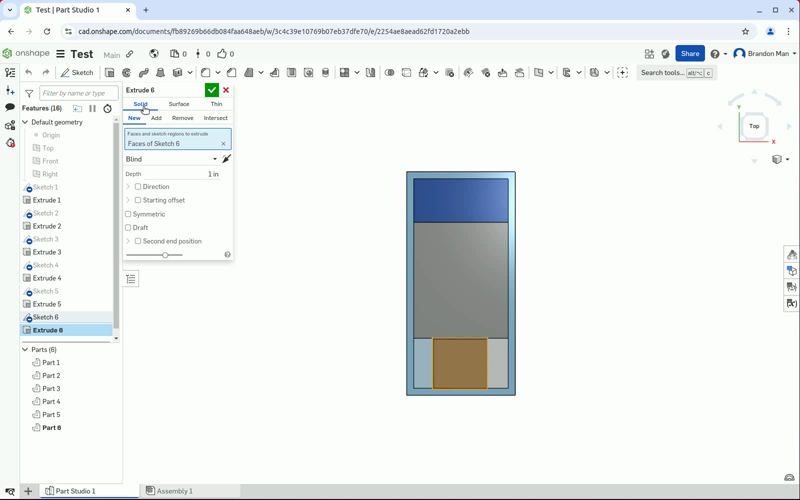
click(143, 106)
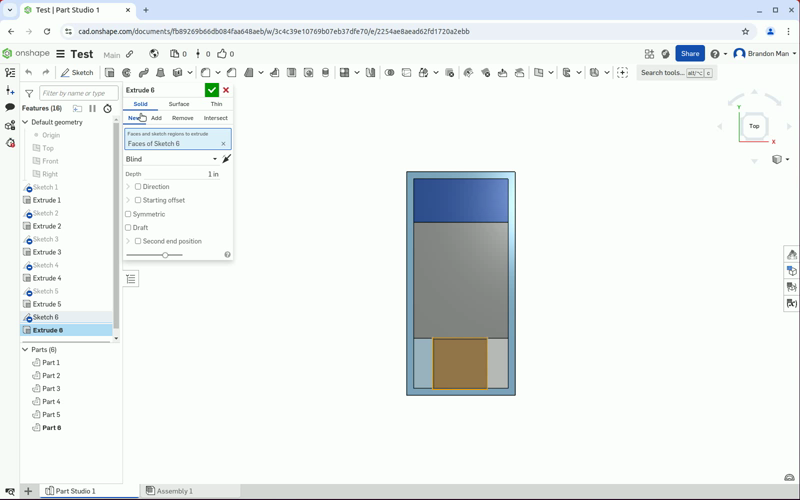
mouse_move(137, 120)
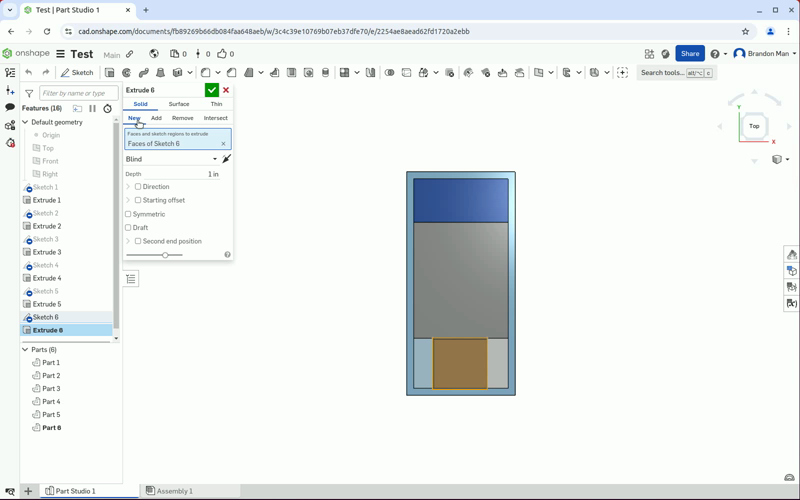
click(137, 120)
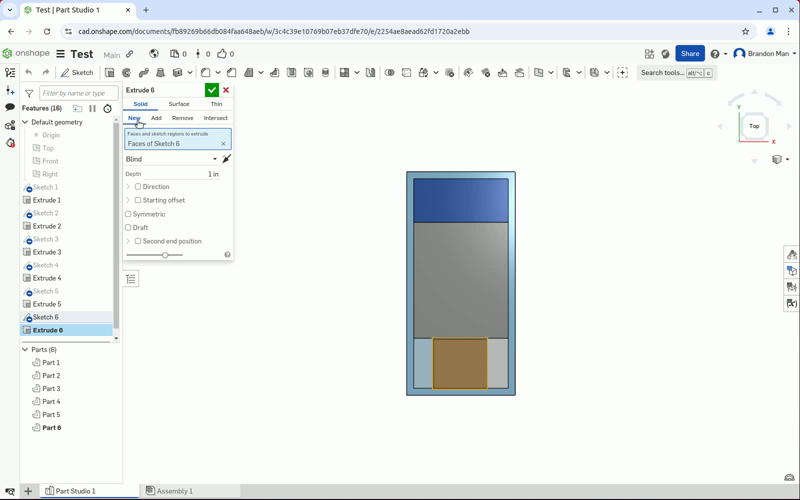
key(tab, 4)
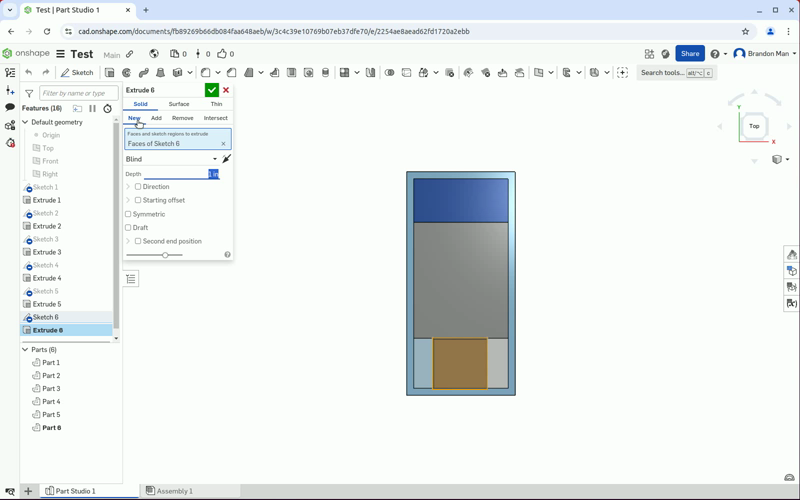
text(1.204)
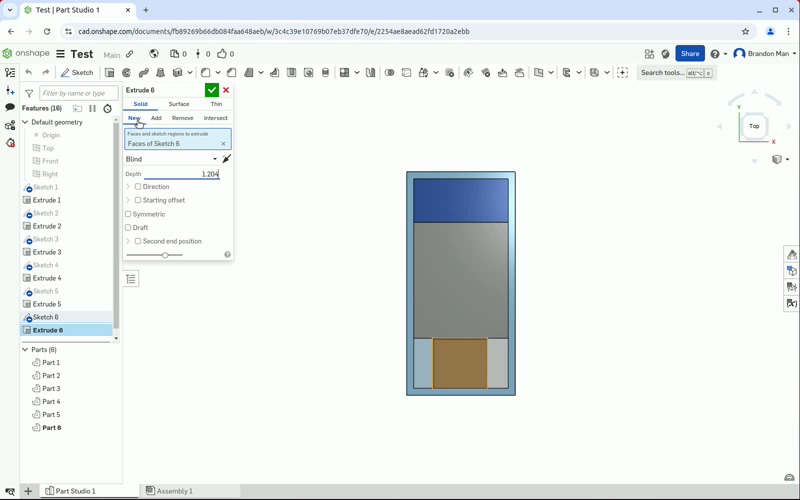
key(enter)
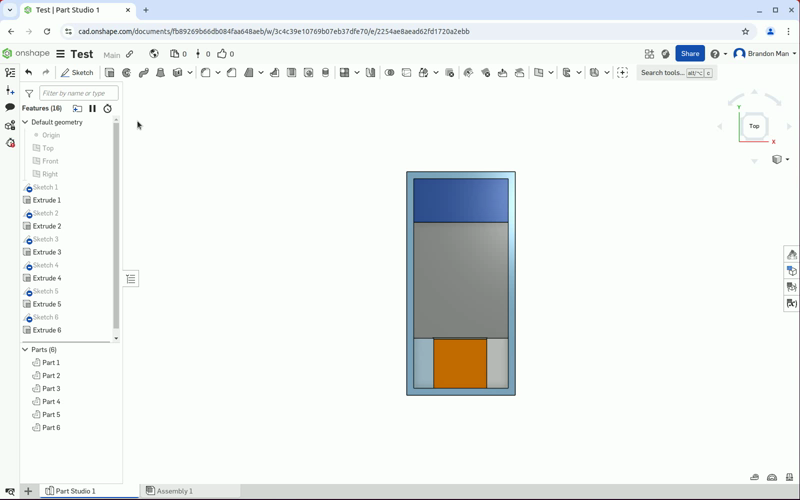
key(shift+h)
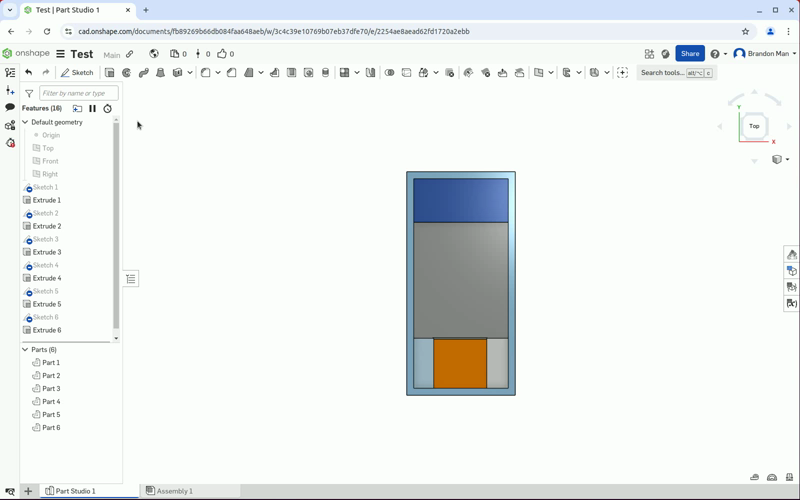
key(shift+h)
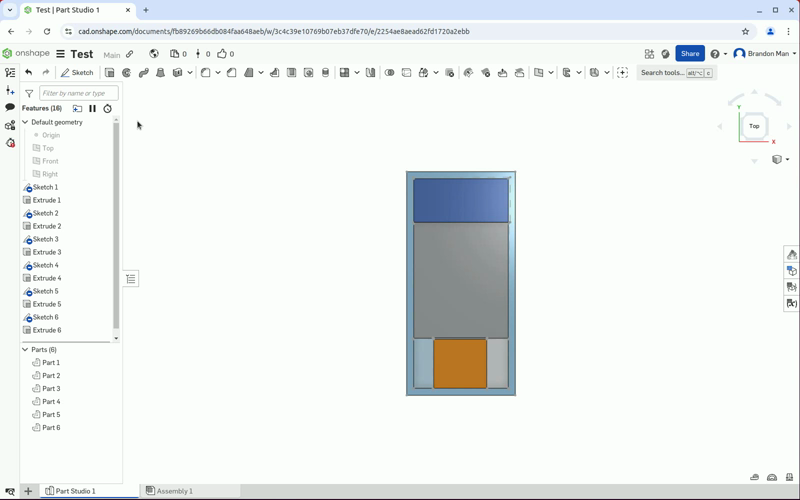
key(shift+7)
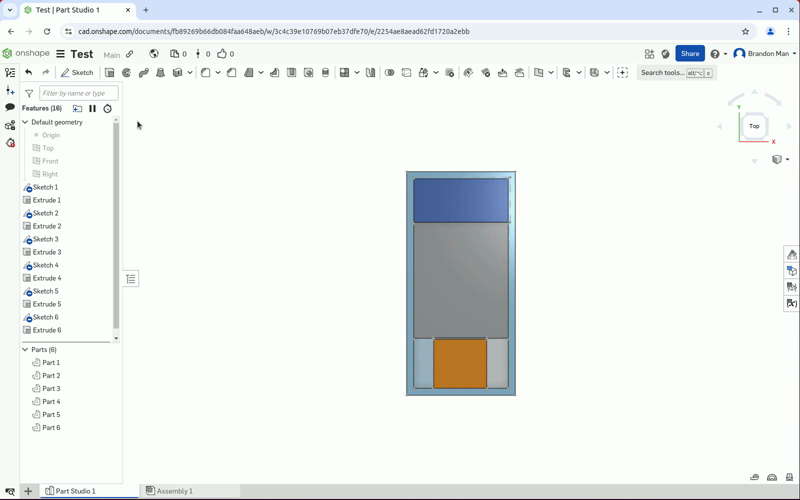
key(up, 3)
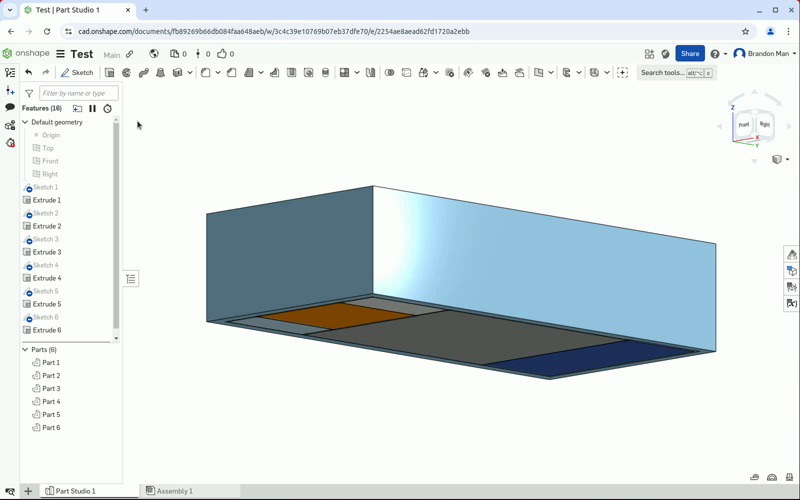
key(left, 3)
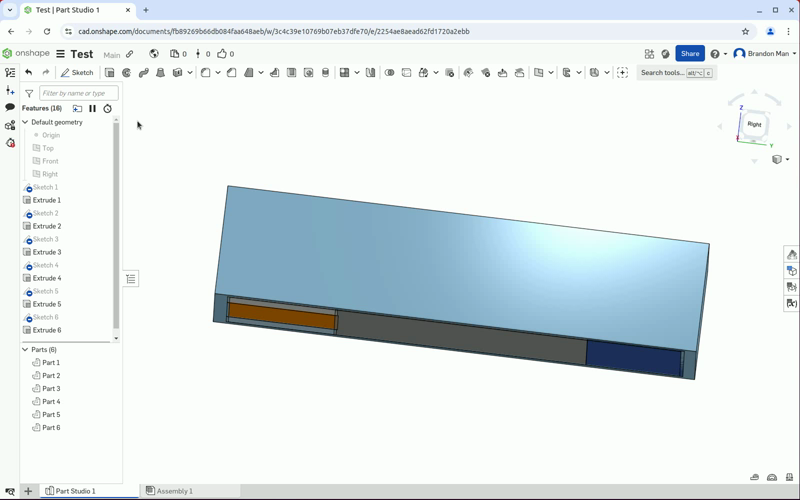
key(right, 3)
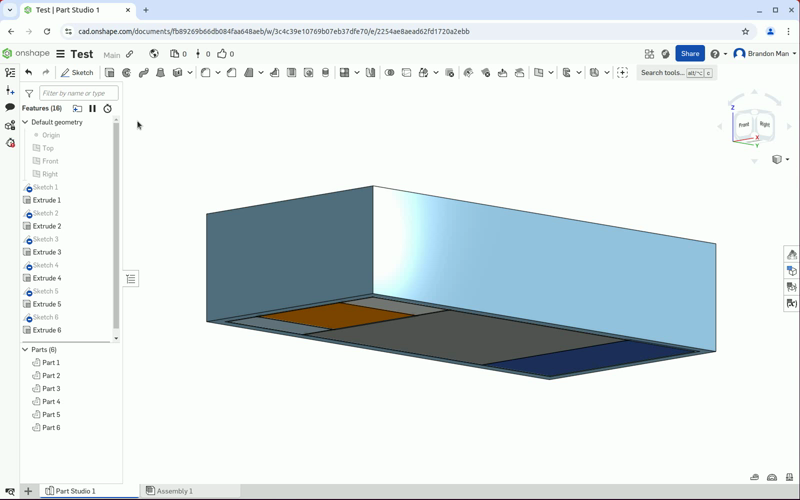
key(down, 3)
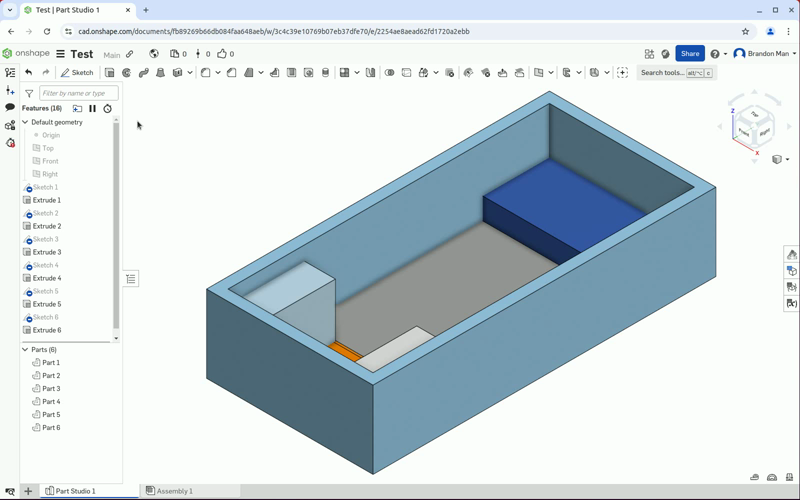
mouse_move(69, 189)
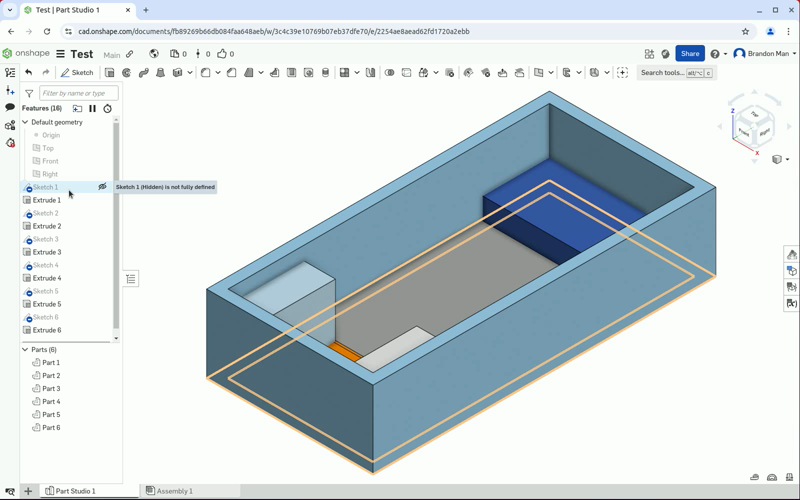
click(69, 189)